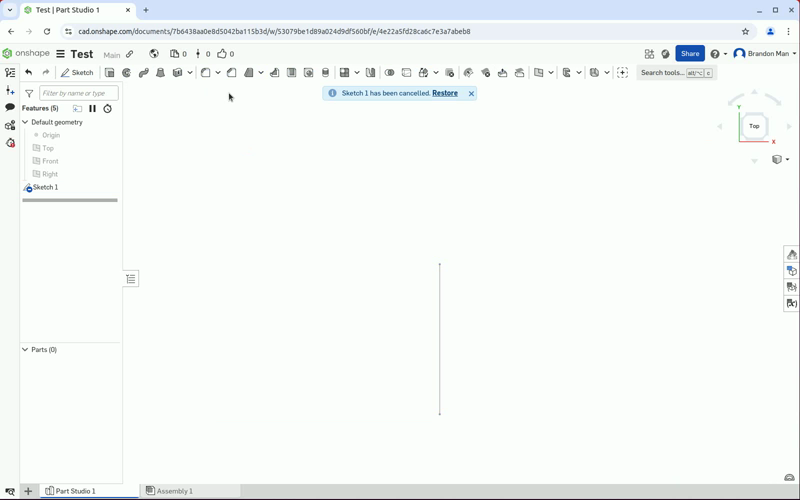
key(shift+h)
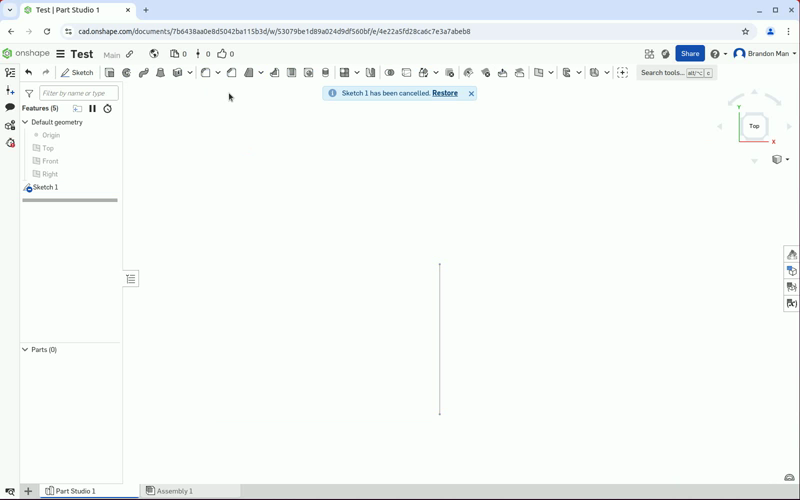
key(shift+s)
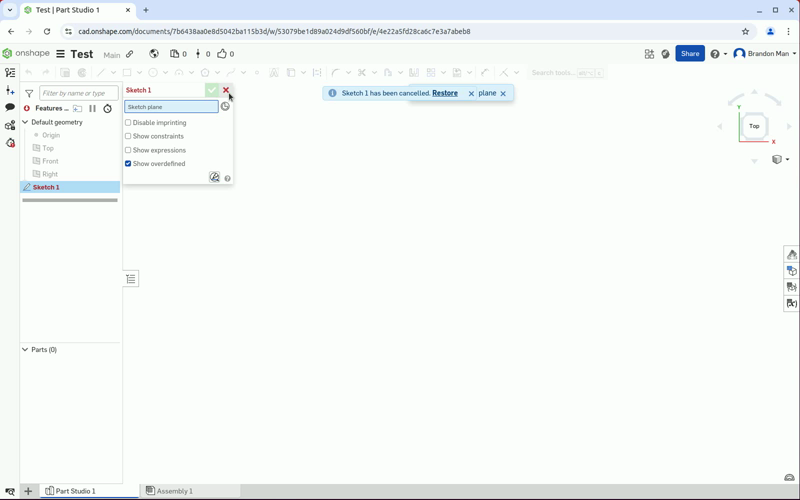
mouse_move(73, 150)
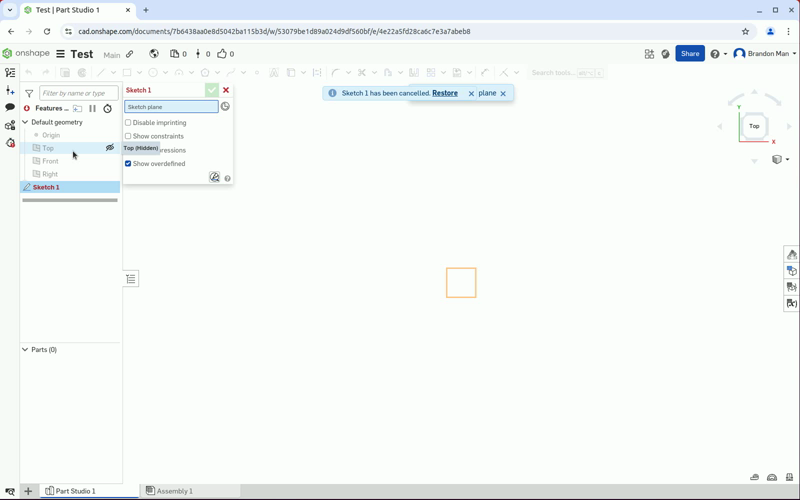
click(73, 150)
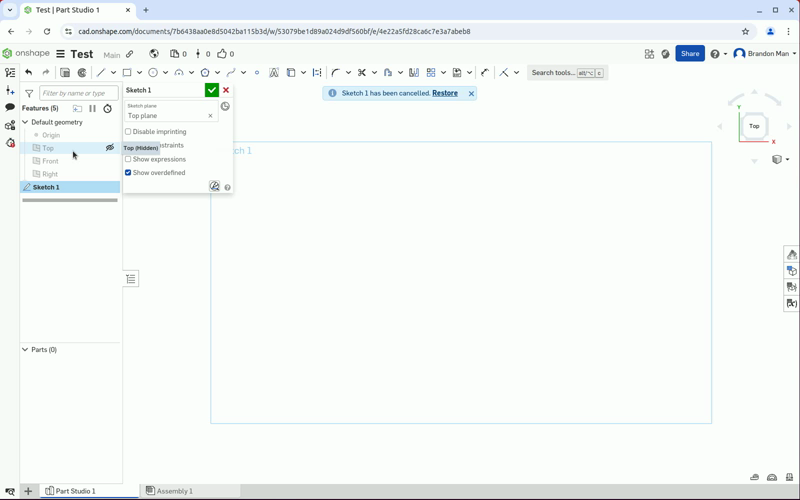
mouse_move(73, 352)
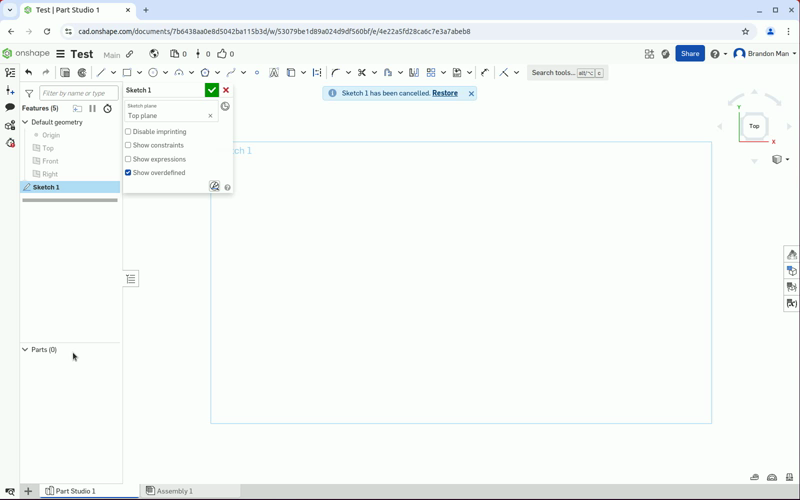
key(y)
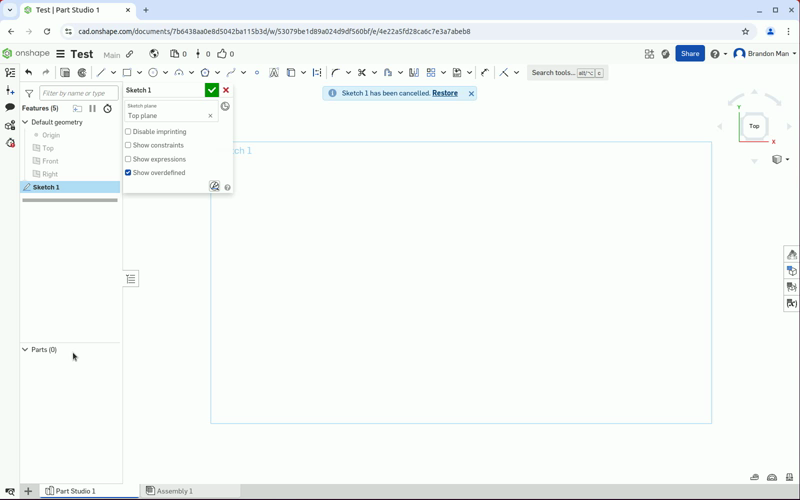
key(a)
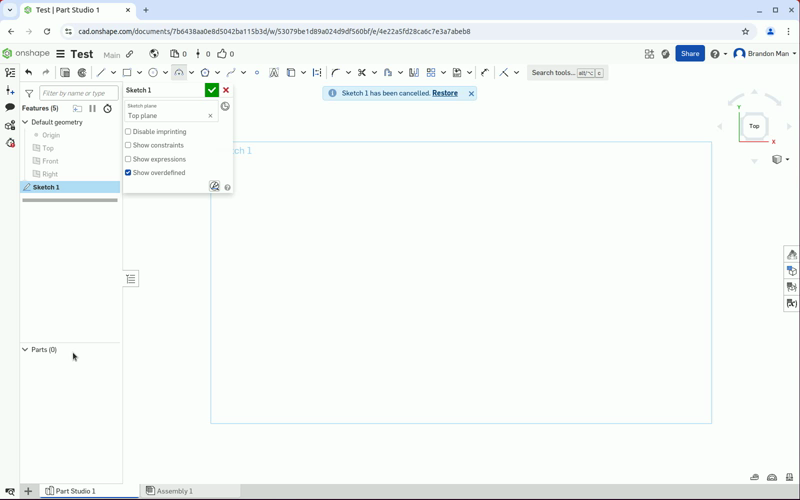
key_down(shift)
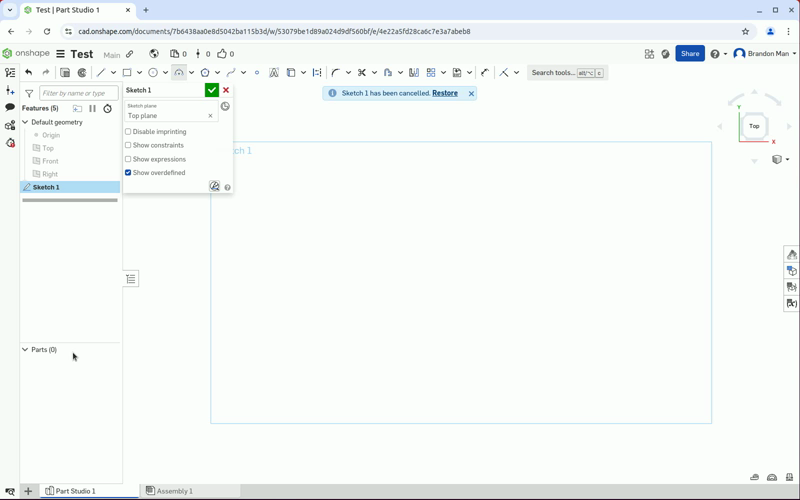
mouse_move(453, 286)
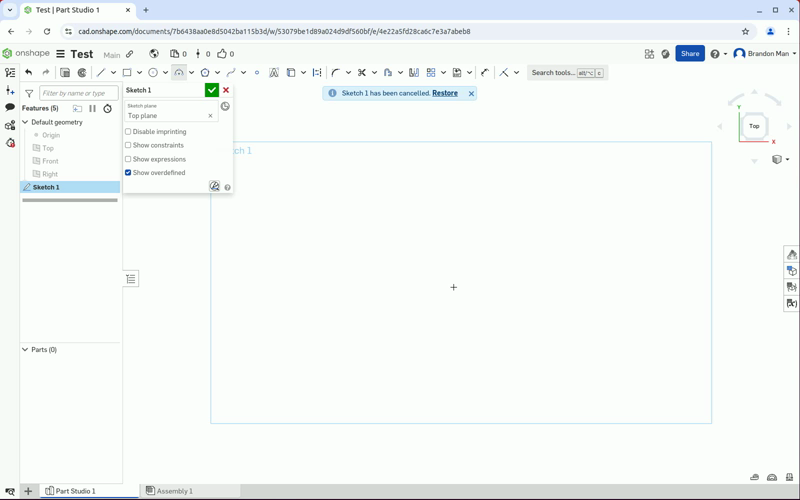
click(453, 286)
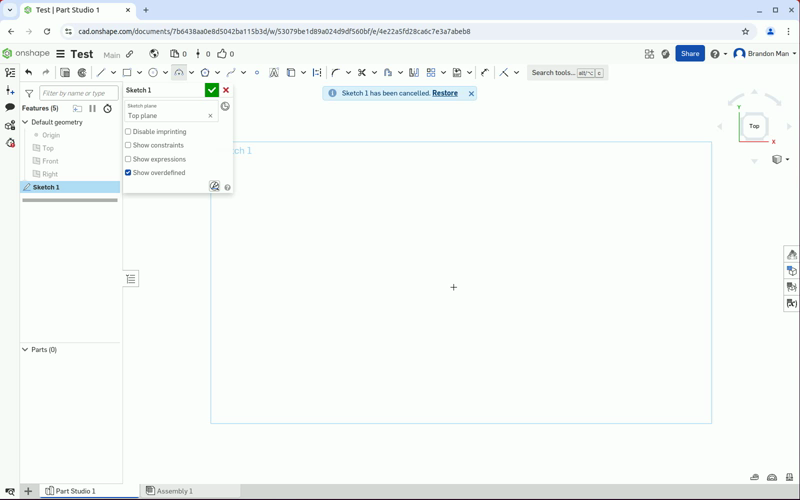
key_up(shift)
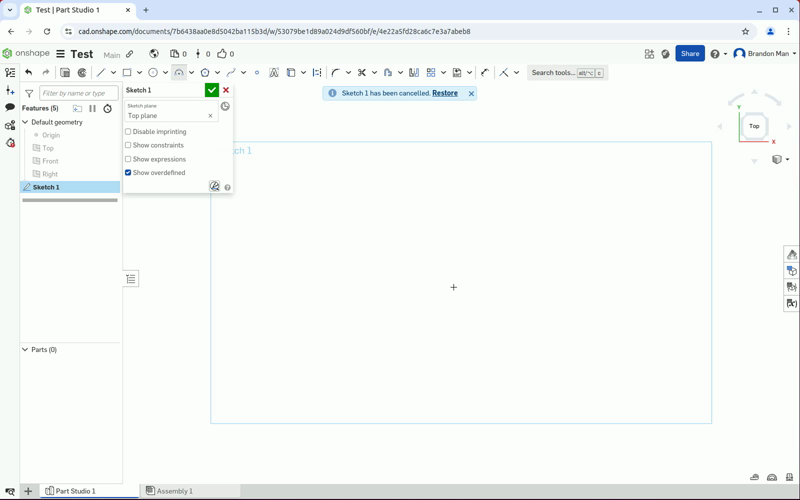
key_down(shift)
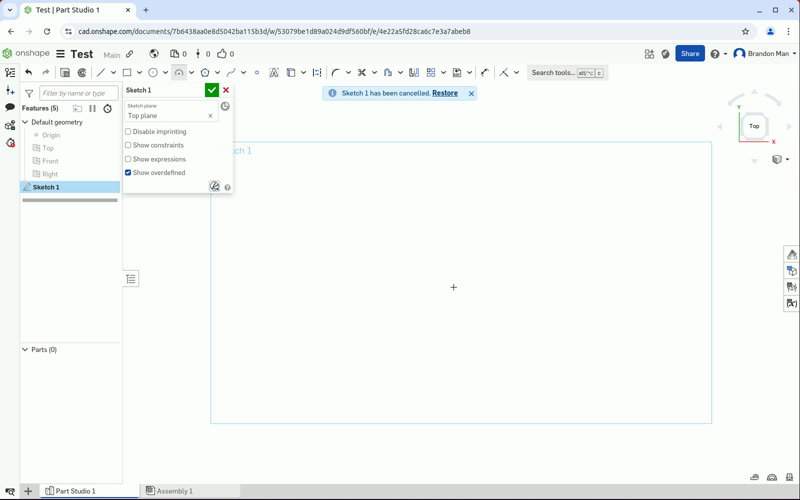
mouse_move(457, 289)
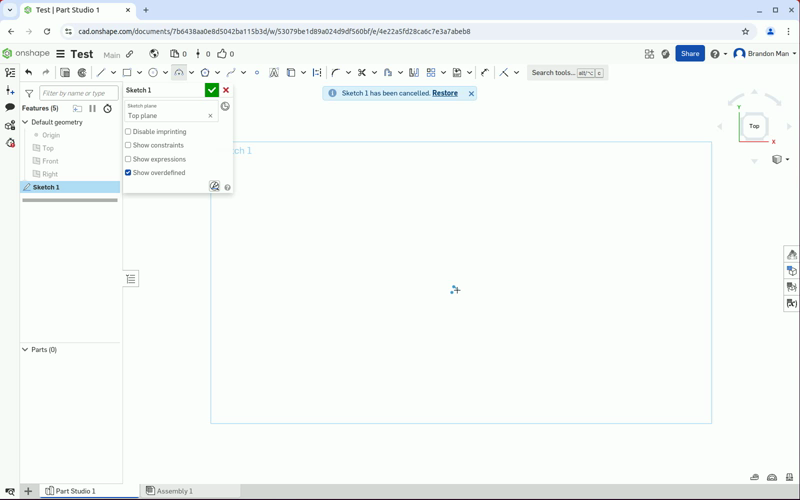
scroll(6)
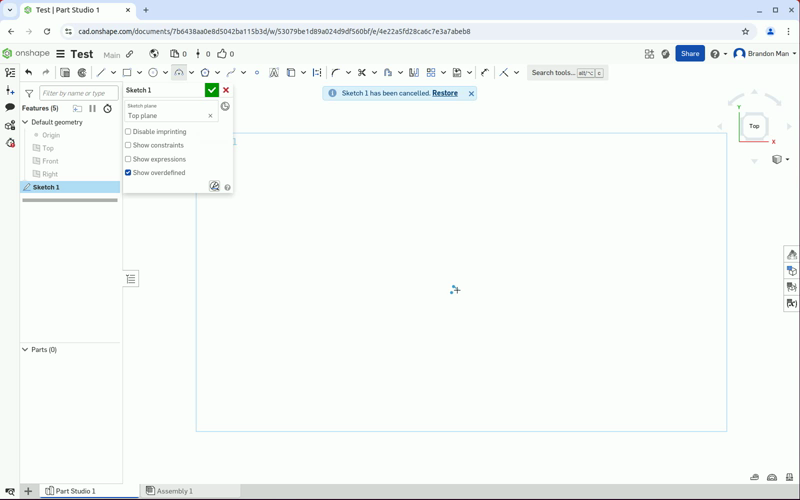
scroll(6)
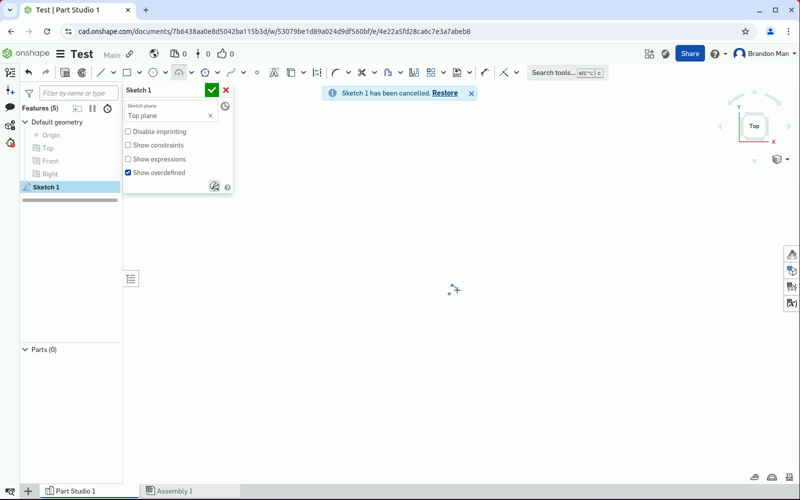
scroll(6)
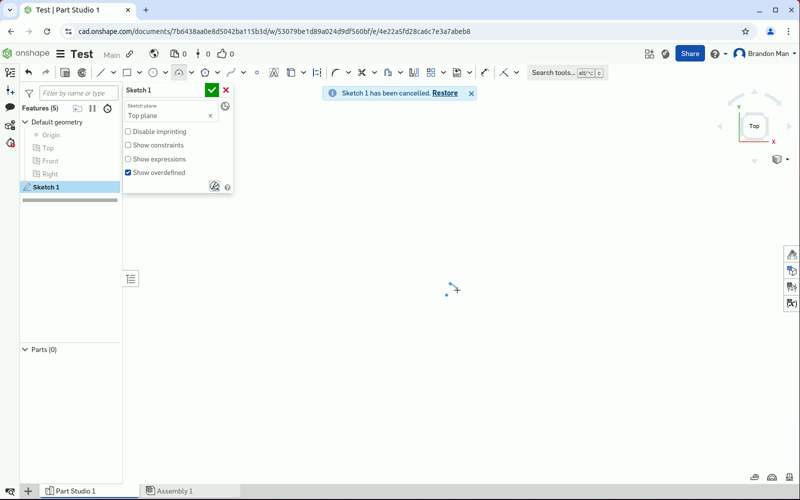
scroll(6)
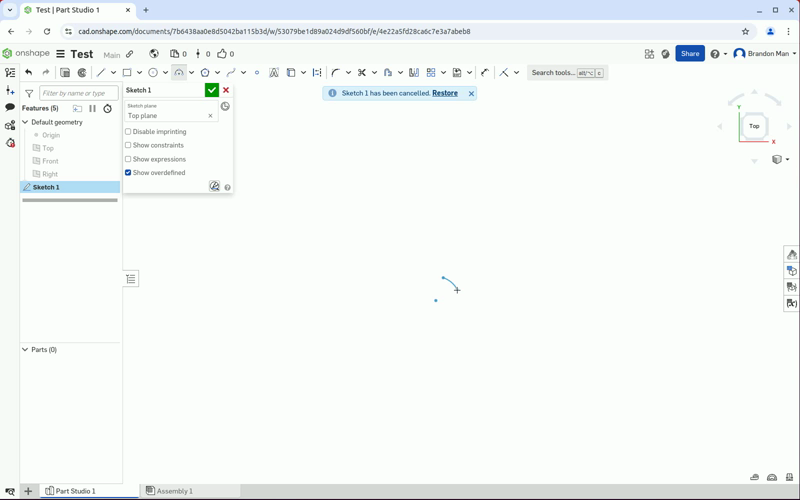
scroll(6)
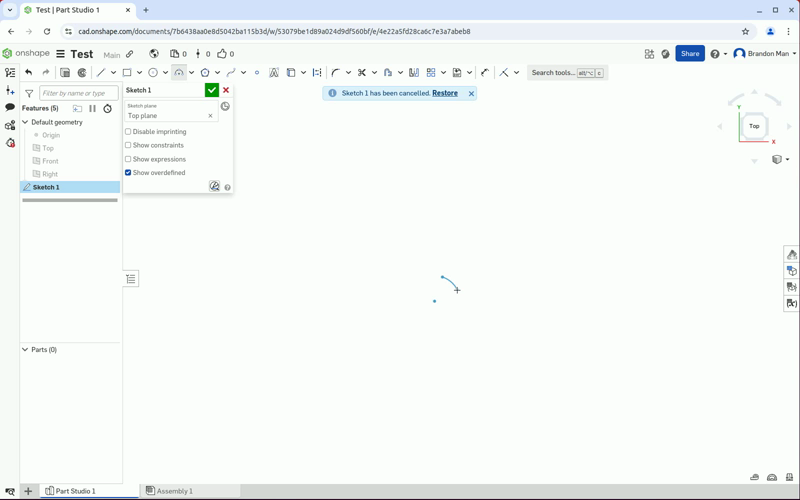
scroll(6)
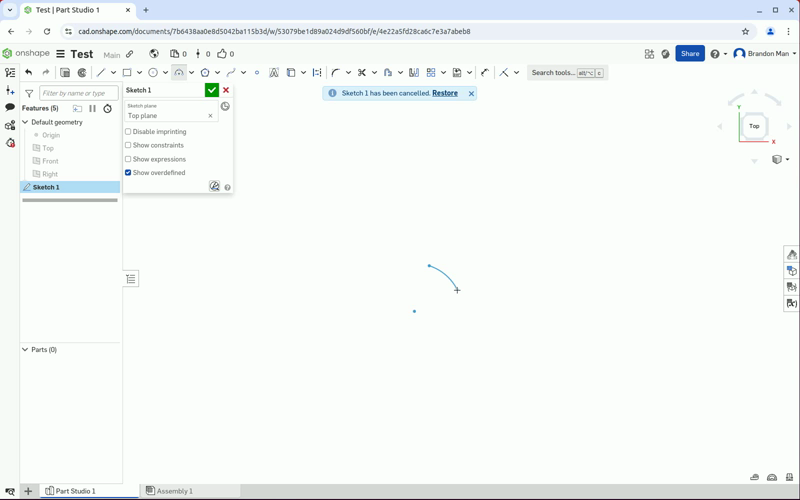
scroll(6)
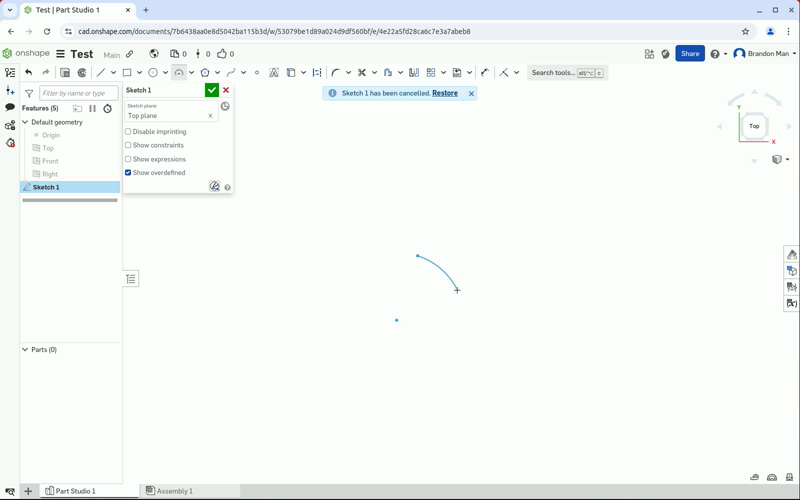
click(457, 289)
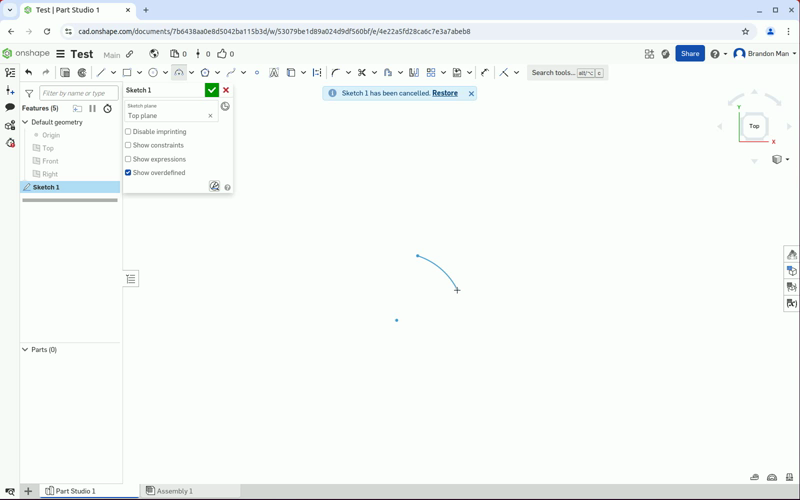
scroll(-6)
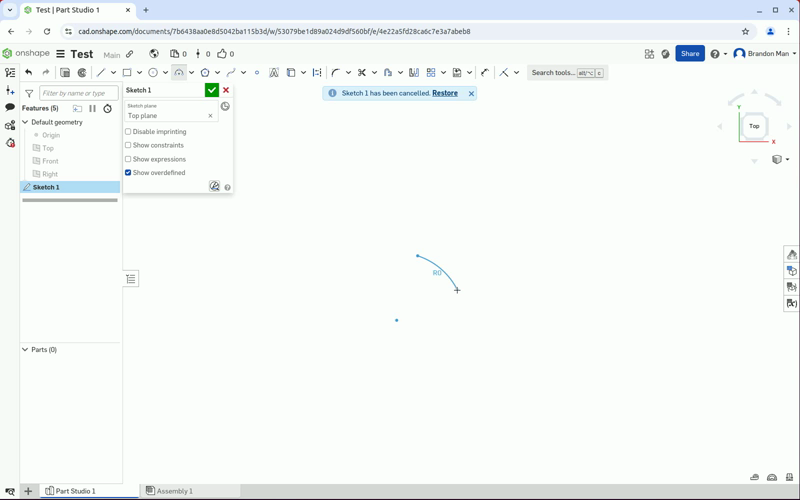
scroll(-6)
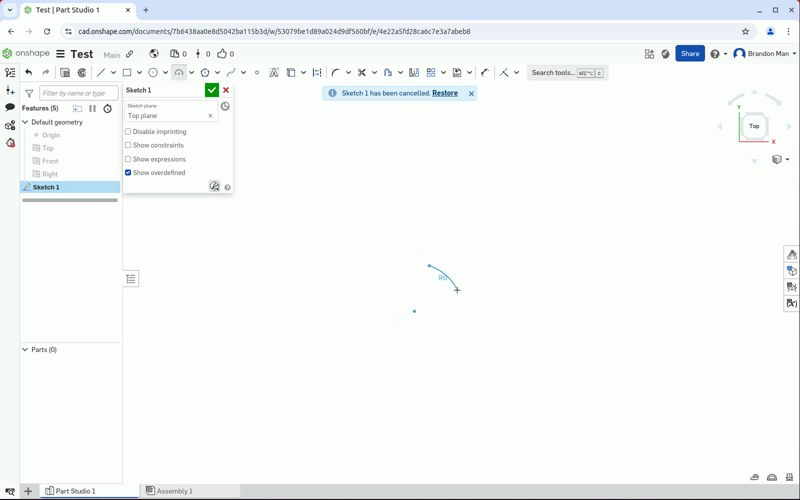
scroll(-6)
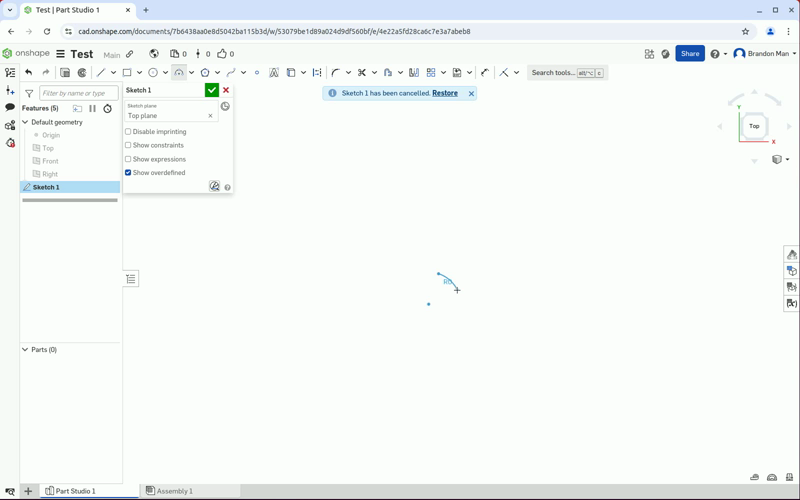
scroll(-6)
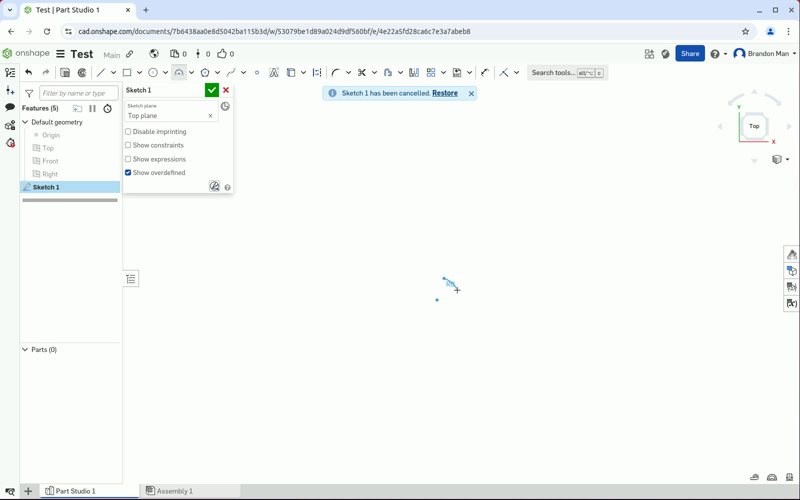
scroll(-6)
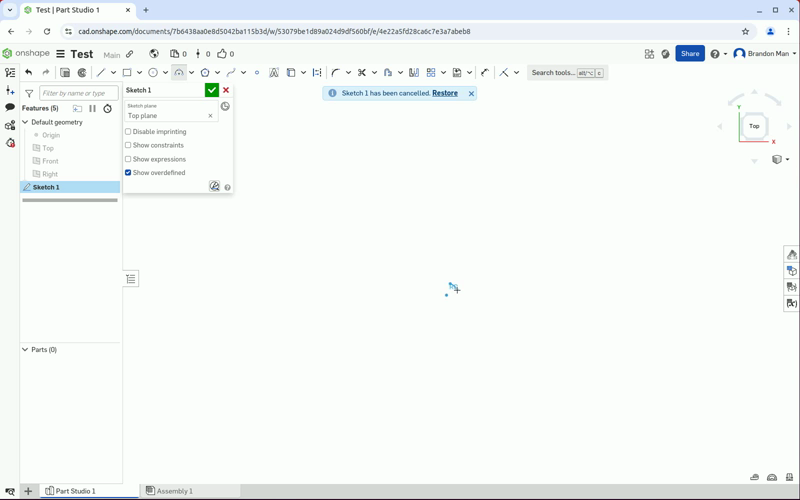
scroll(-6)
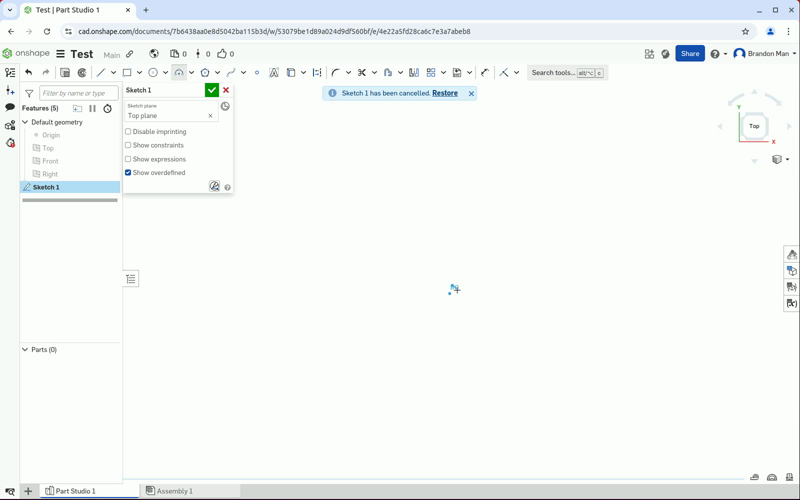
scroll(-6)
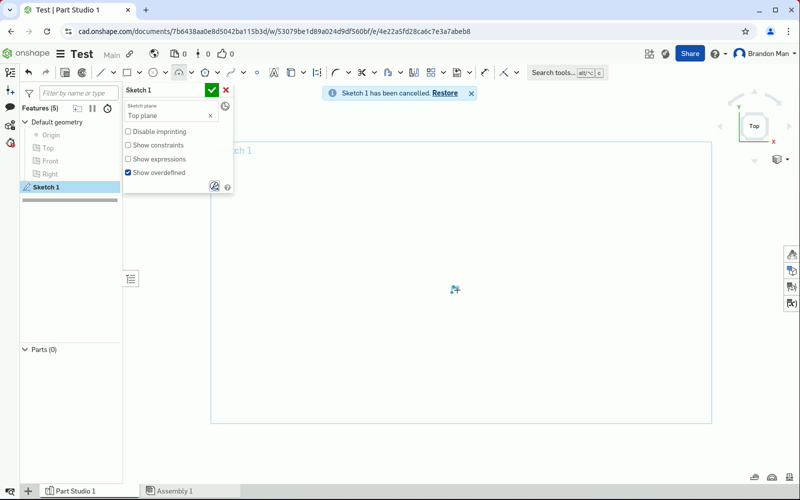
mouse_move(454, 288)
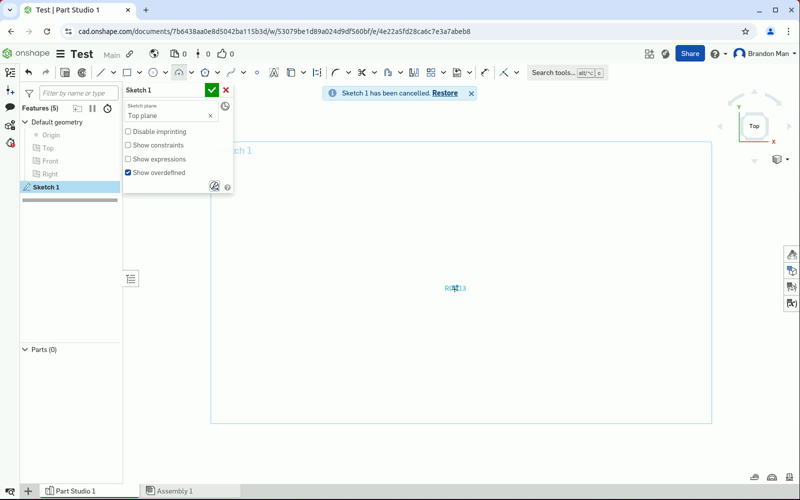
scroll(6)
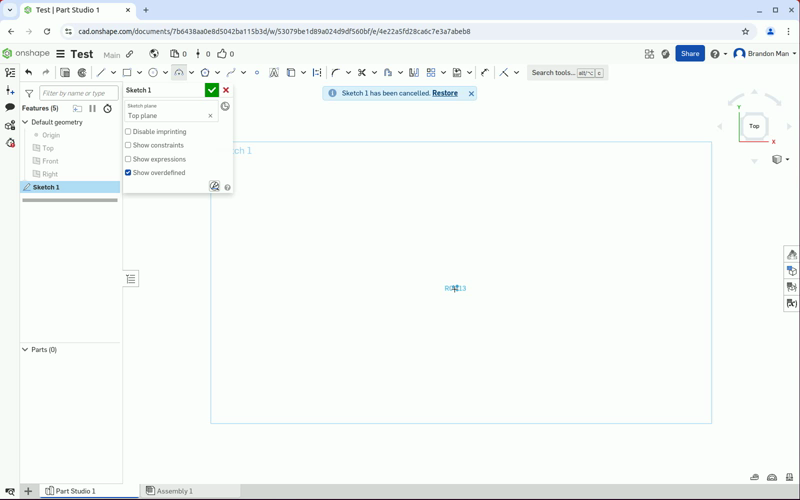
scroll(6)
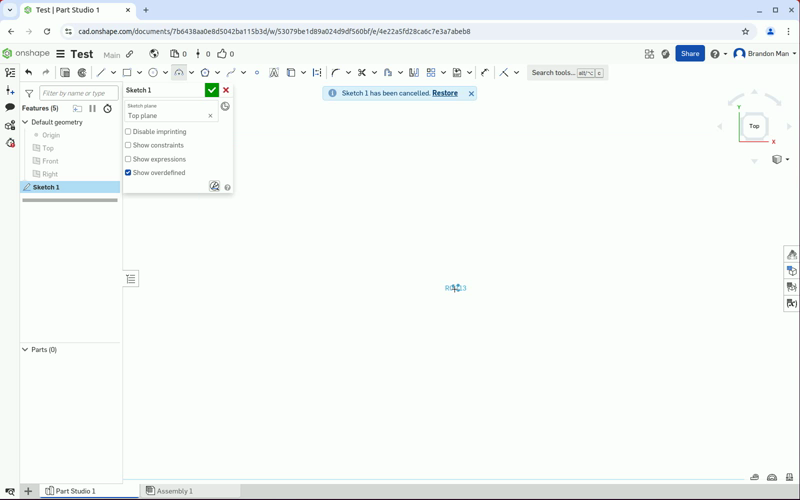
scroll(6)
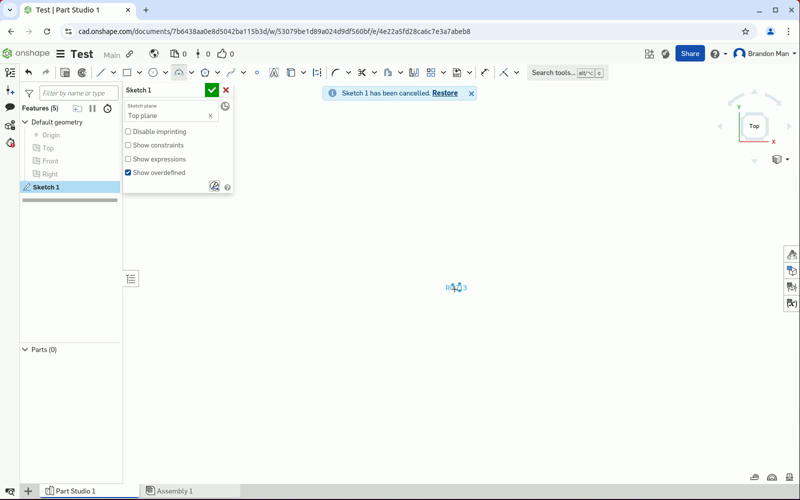
scroll(6)
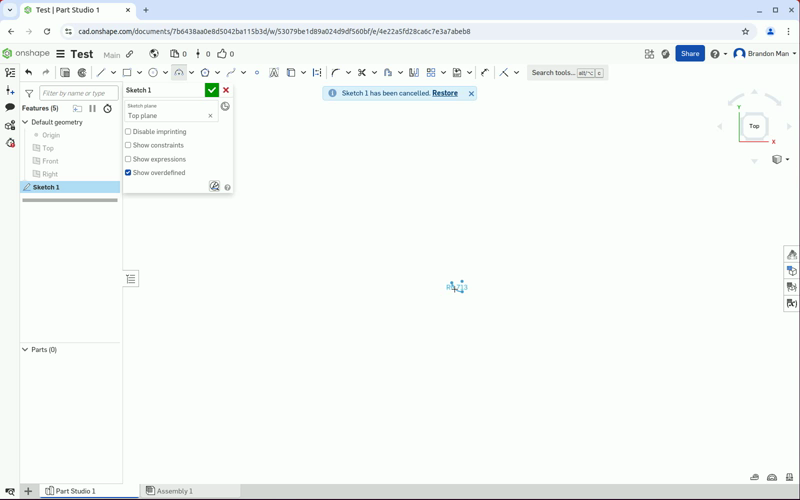
scroll(6)
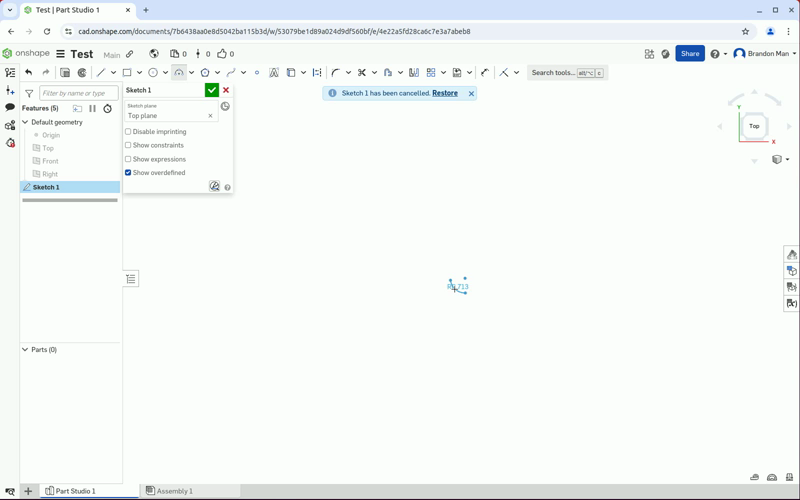
scroll(6)
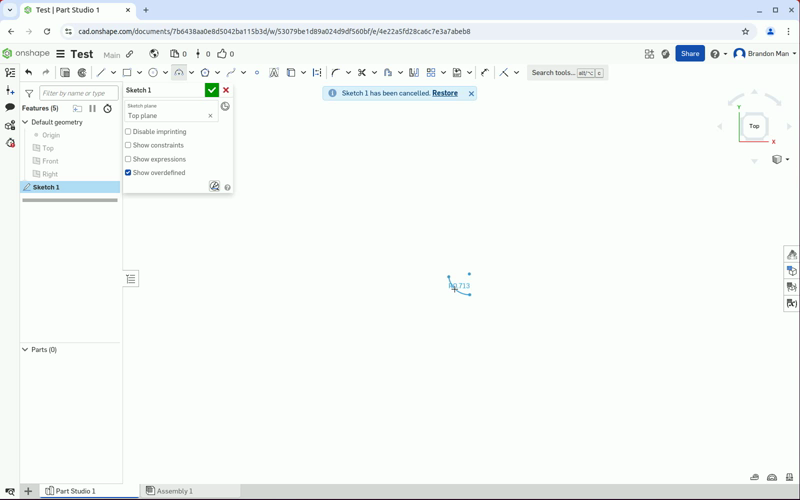
scroll(6)
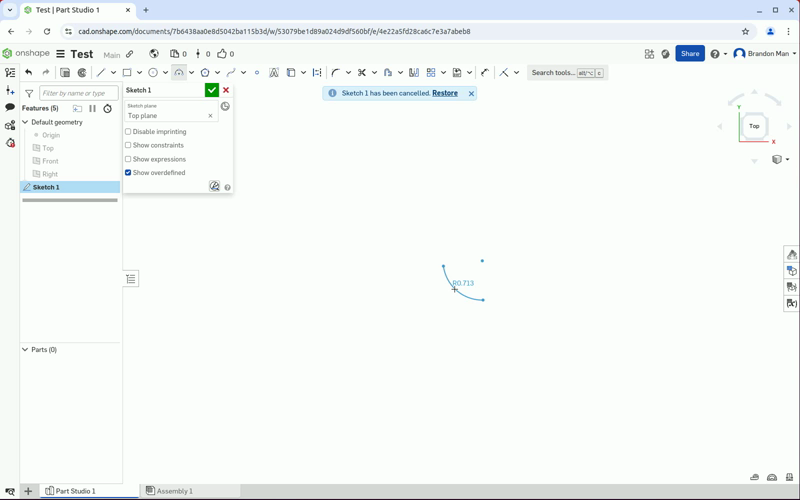
click(454, 288)
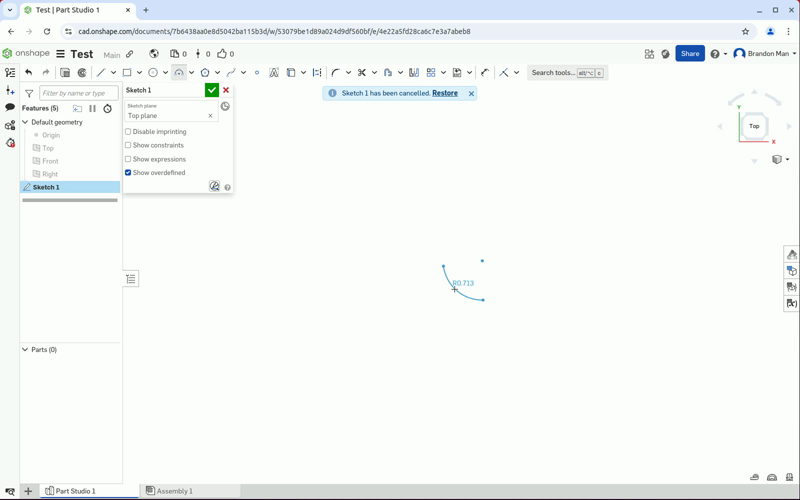
scroll(-6)
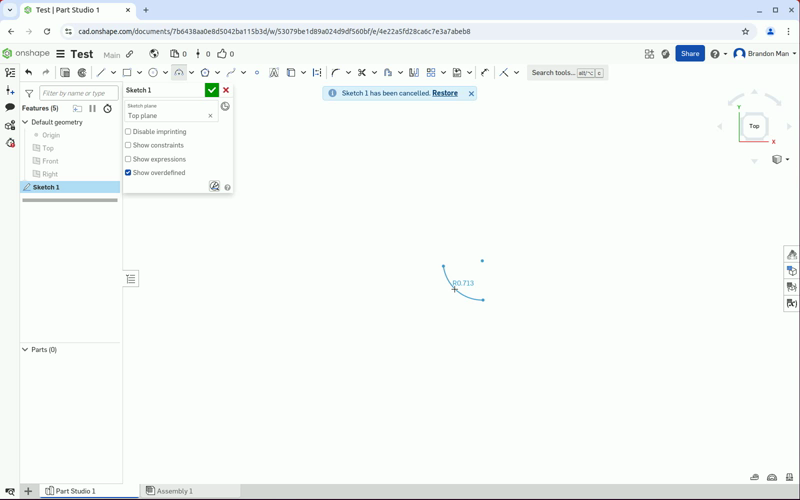
scroll(-6)
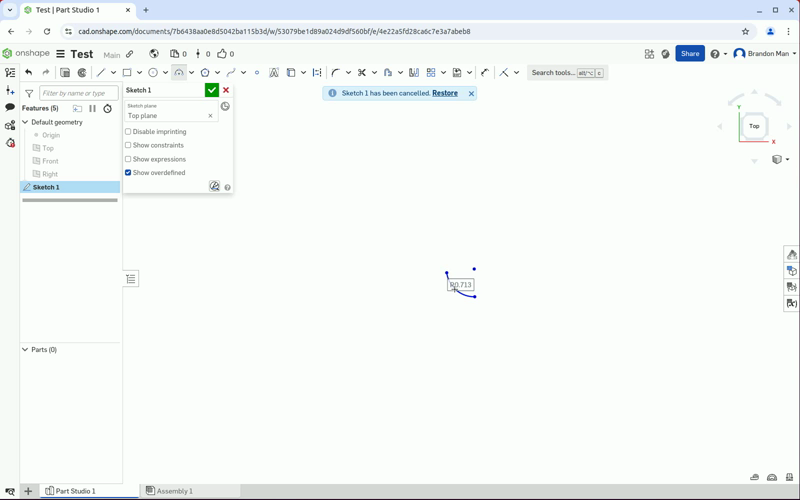
scroll(-6)
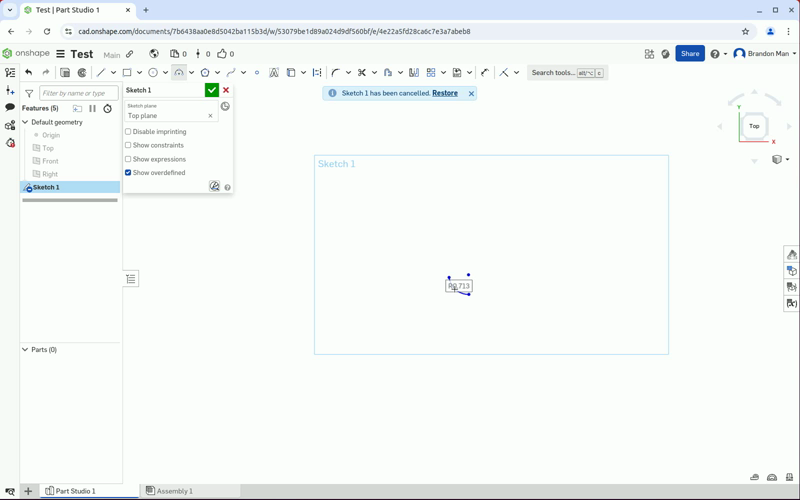
scroll(-6)
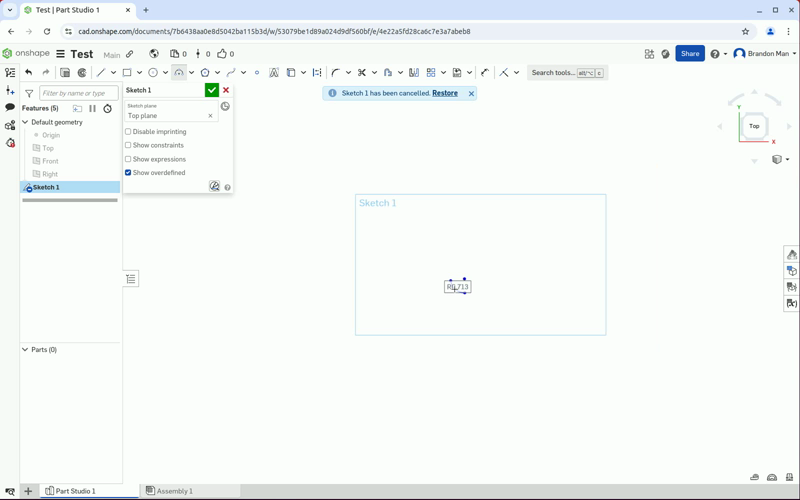
scroll(-6)
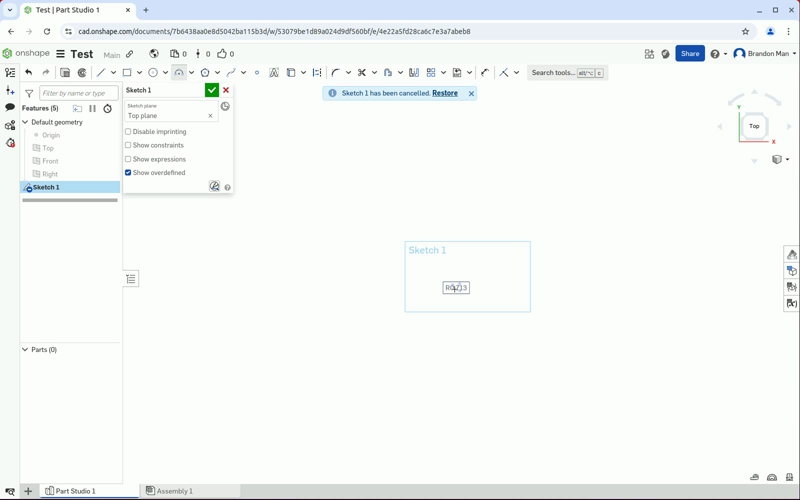
scroll(-6)
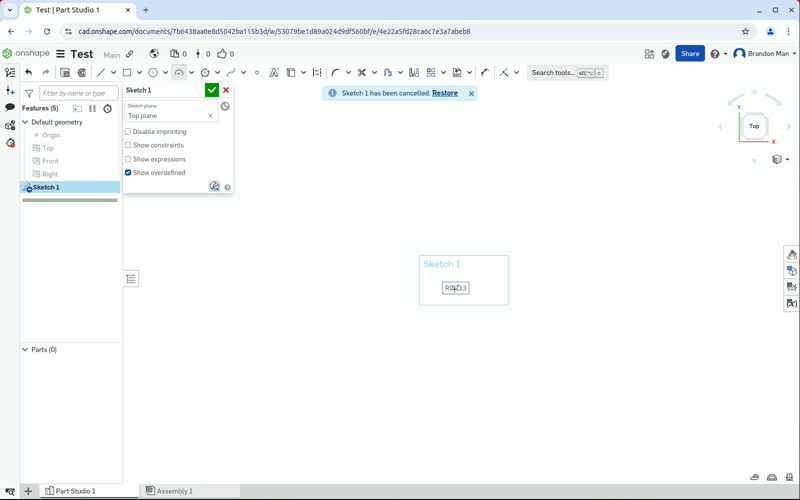
scroll(-6)
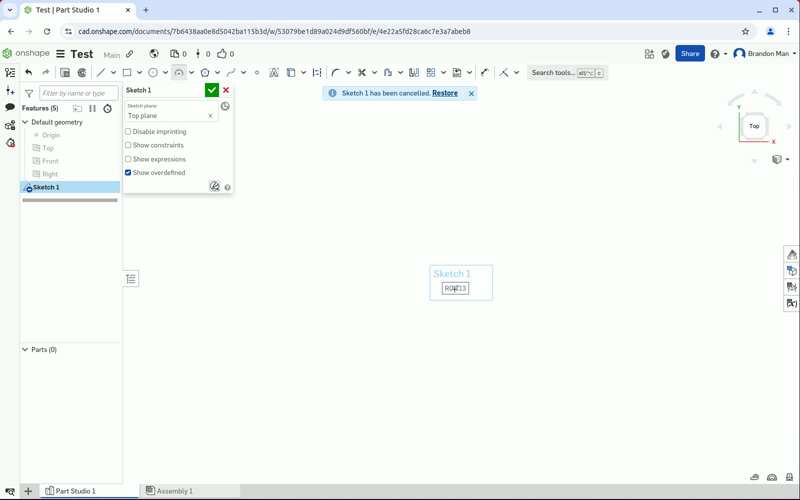
key_up(shift)
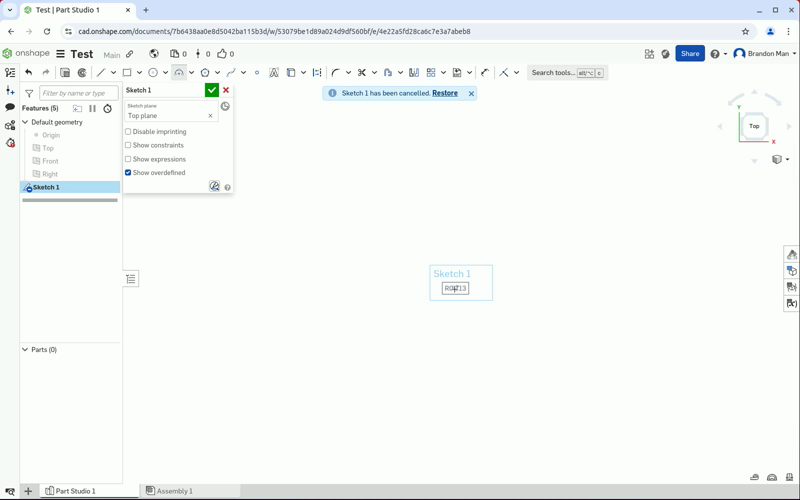
key(esc)
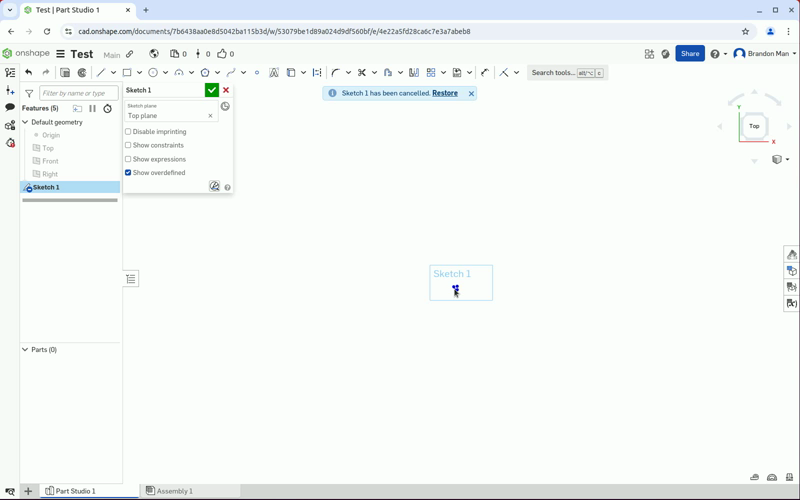
key(l)
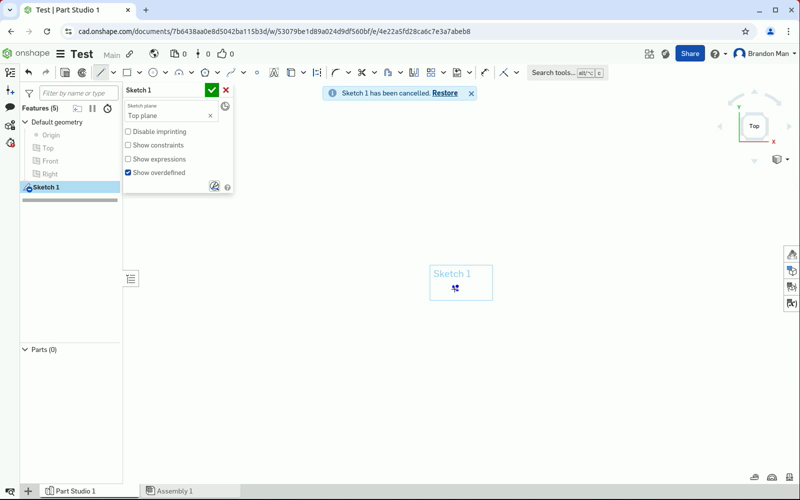
mouse_move(457, 289)
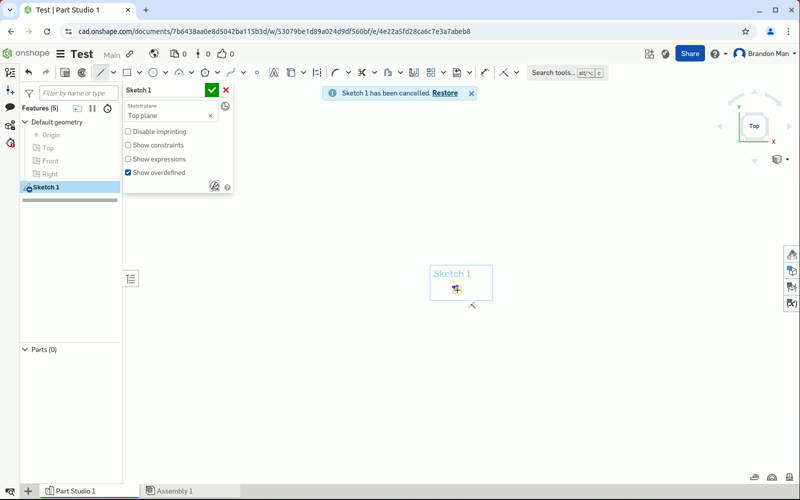
scroll(6)
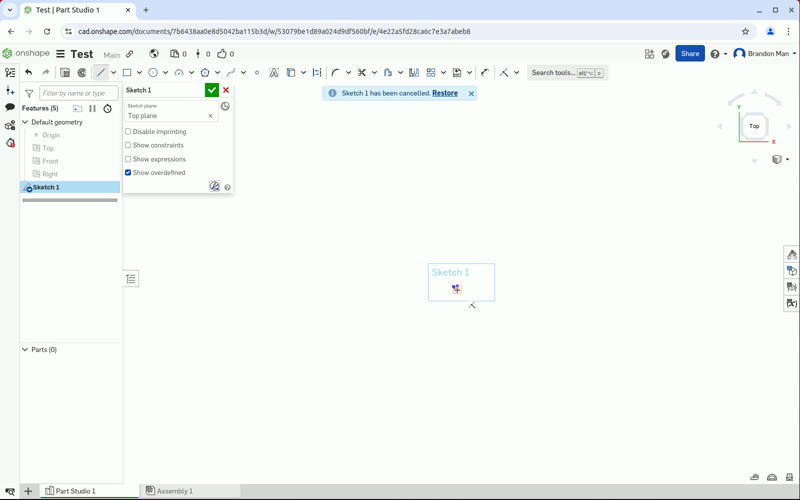
scroll(6)
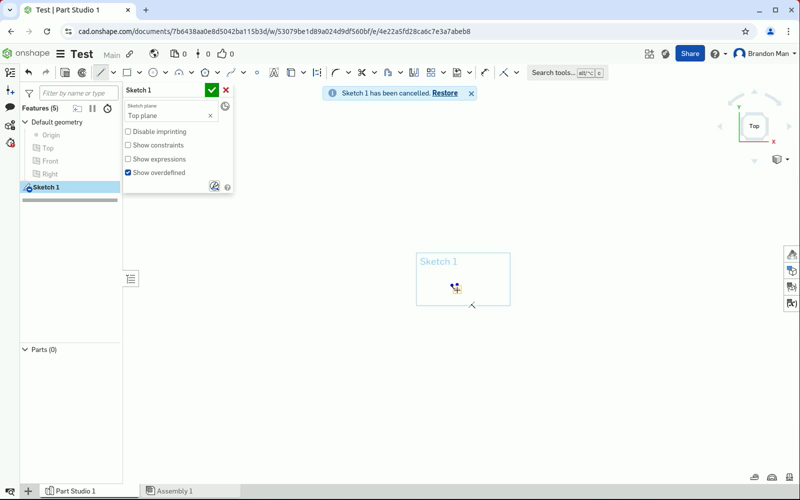
scroll(6)
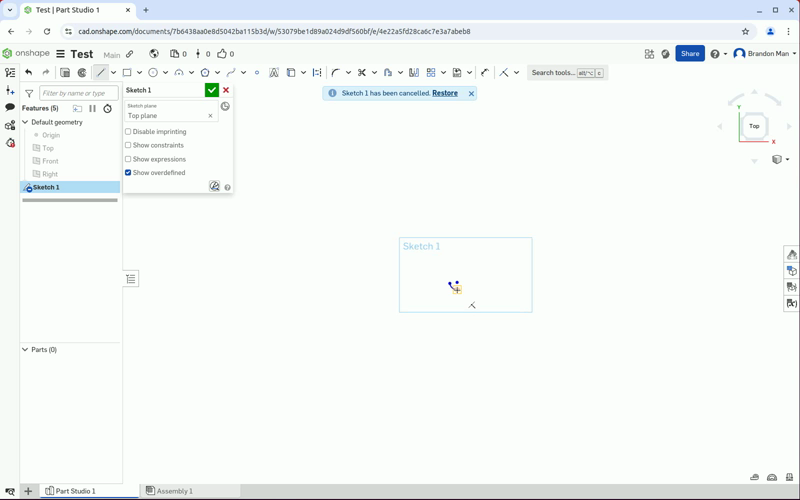
scroll(6)
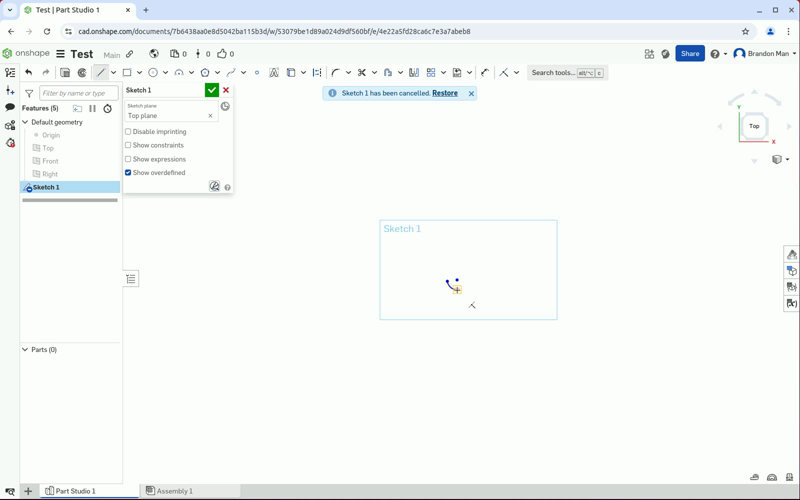
scroll(6)
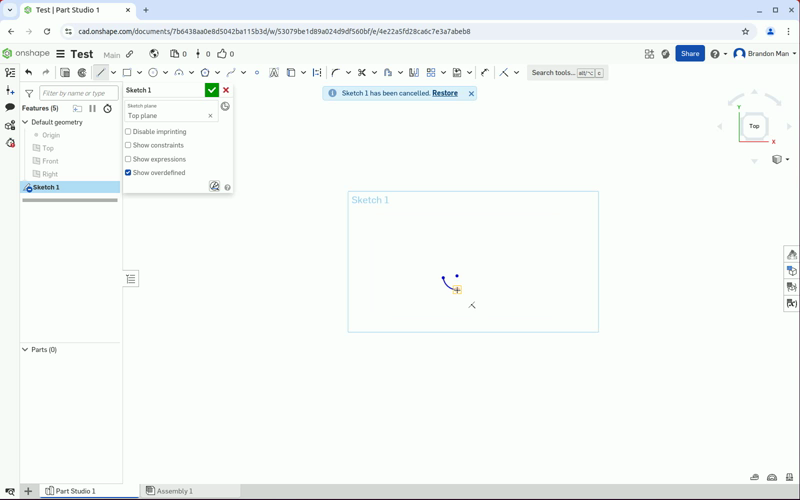
scroll(6)
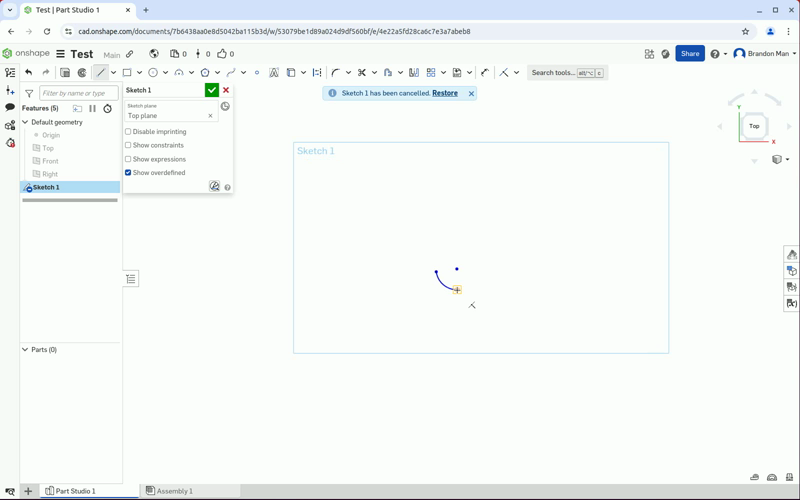
scroll(6)
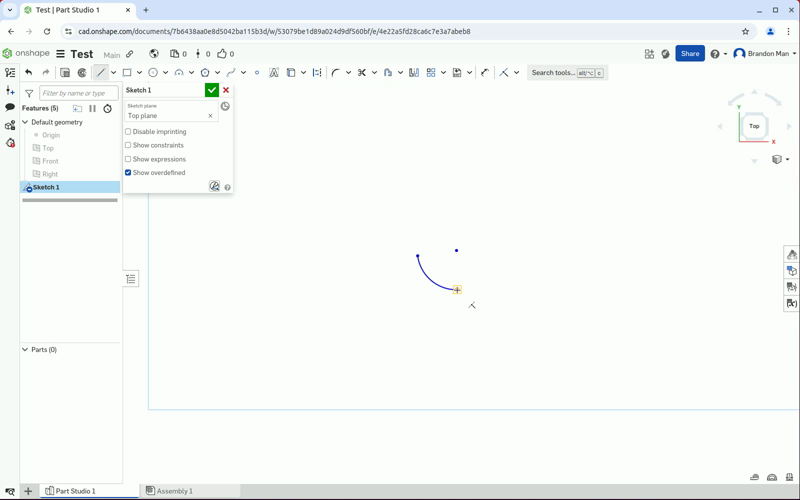
click(457, 289)
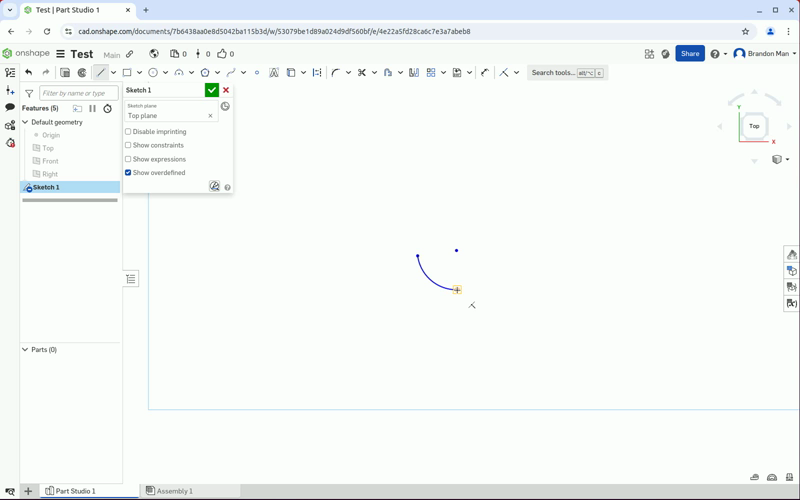
scroll(-6)
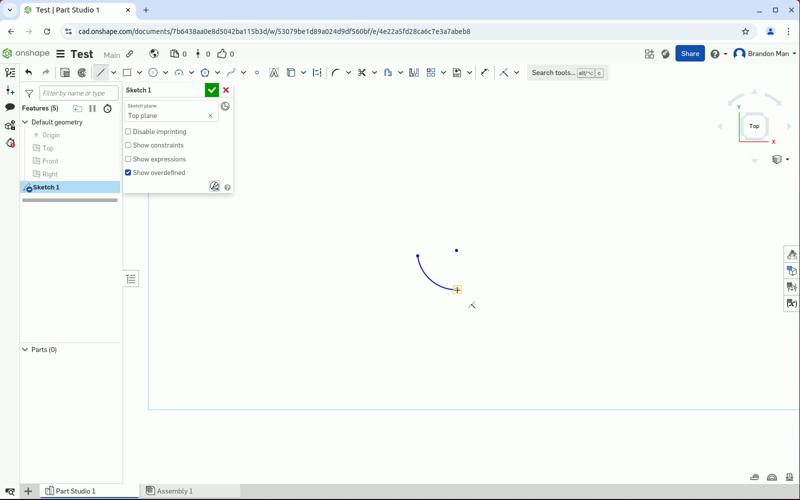
scroll(-6)
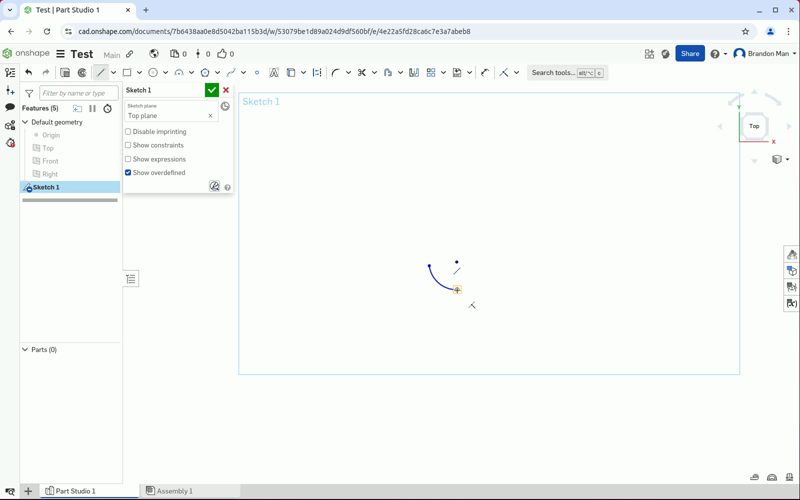
scroll(-6)
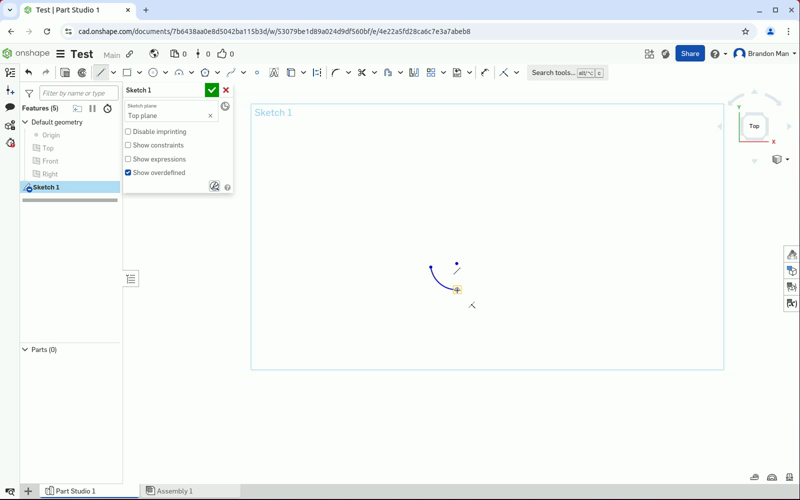
scroll(-6)
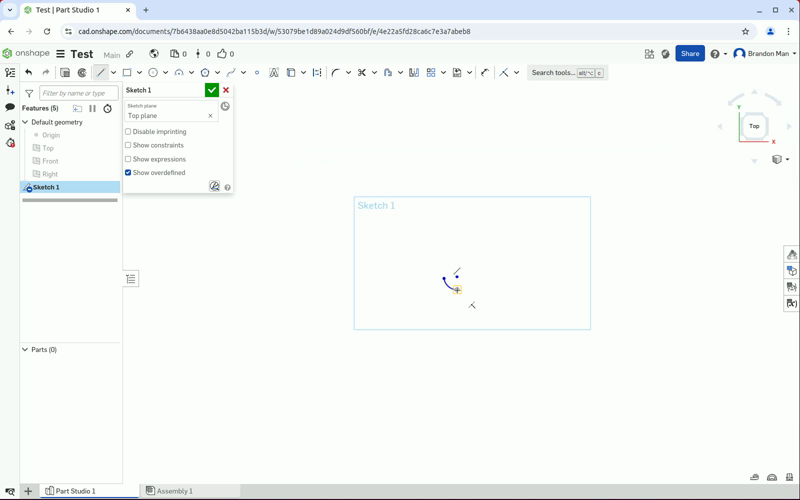
scroll(-6)
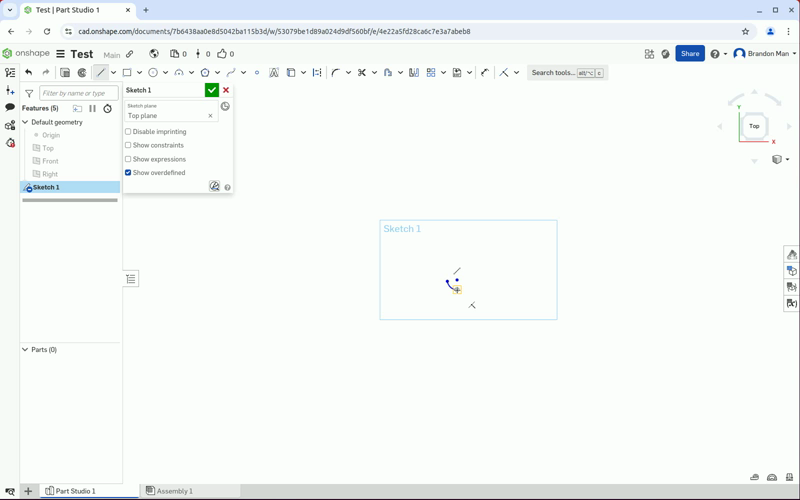
scroll(-6)
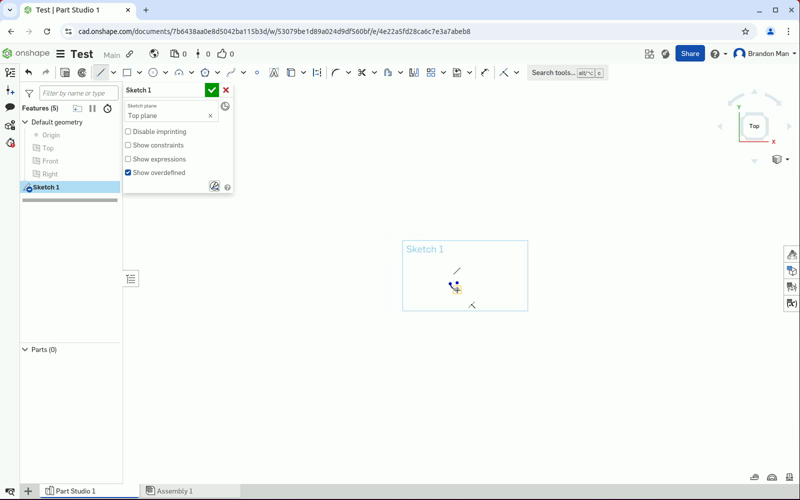
scroll(-6)
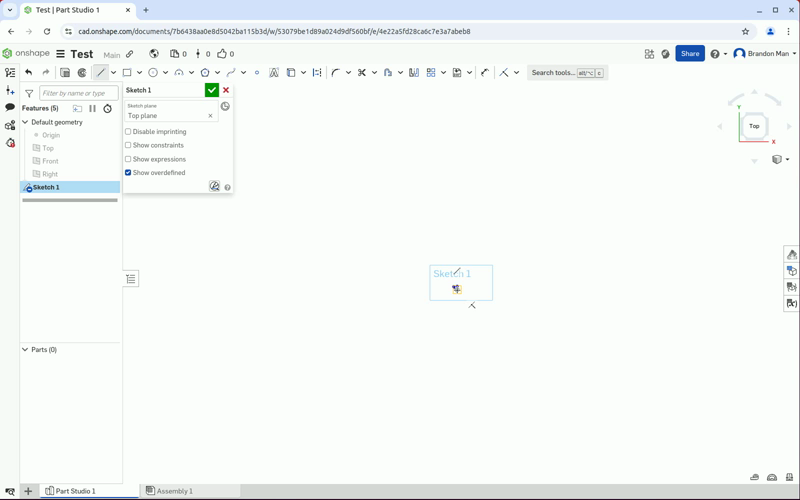
key_down(shift)
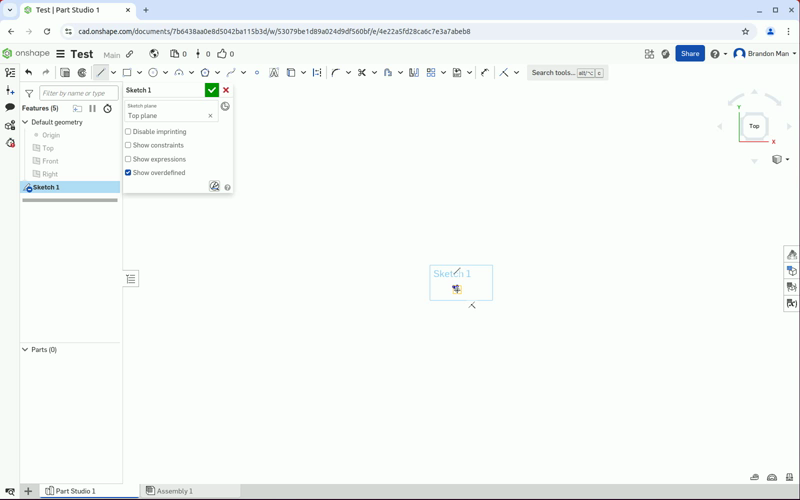
mouse_move(487, 289)
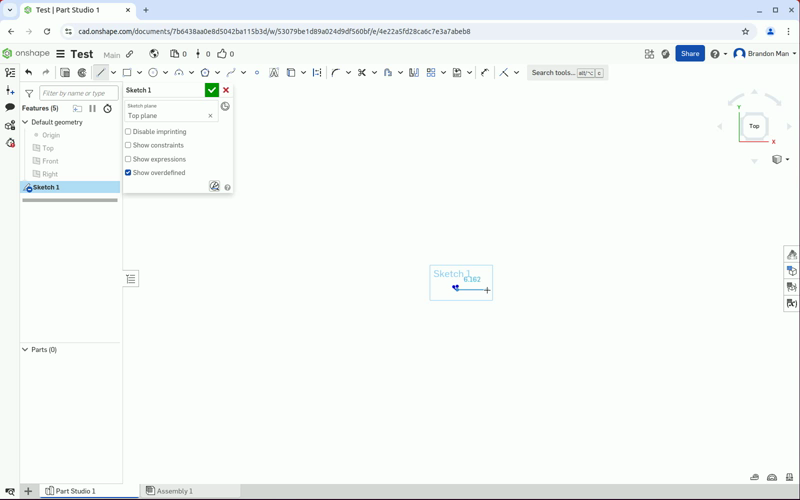
mouse_move(464, 289)
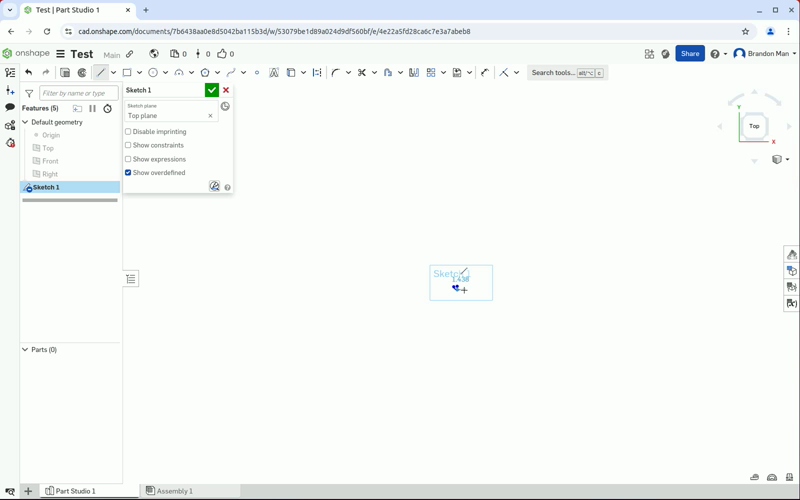
scroll(6)
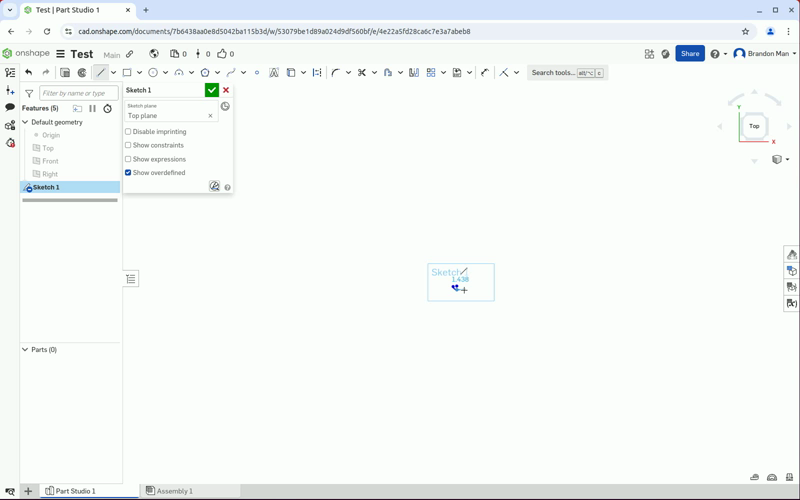
scroll(6)
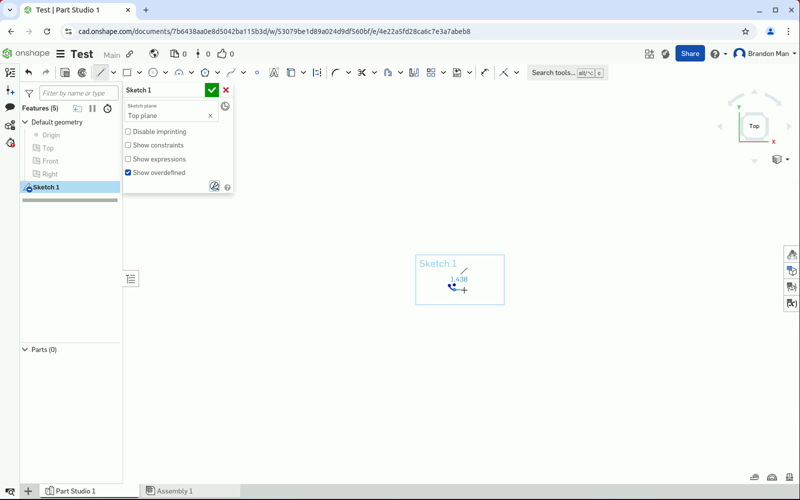
scroll(6)
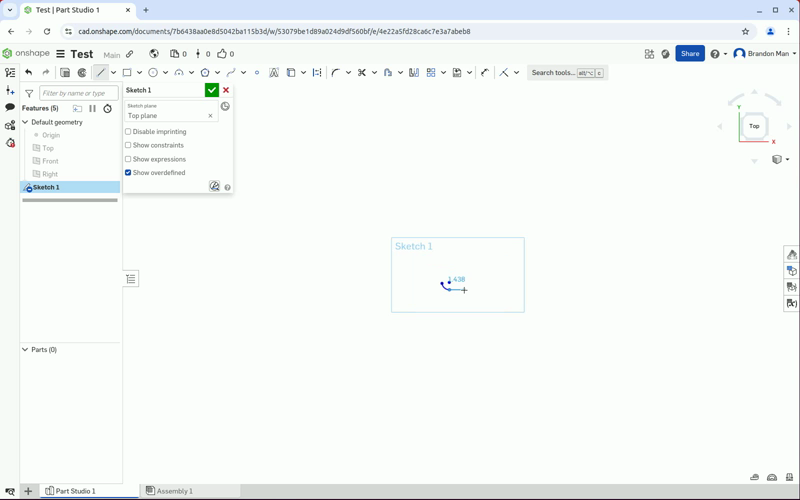
scroll(6)
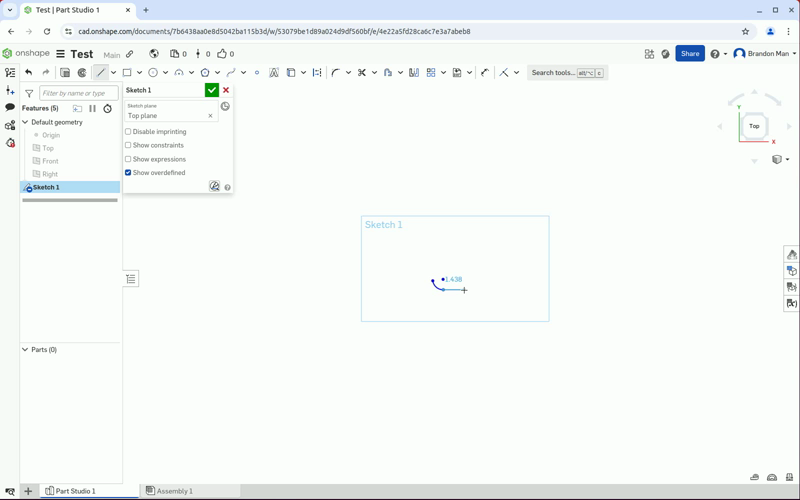
scroll(6)
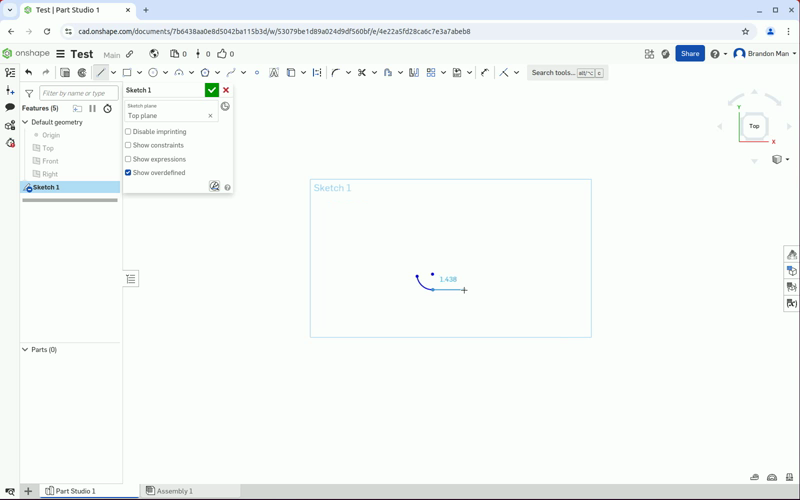
scroll(6)
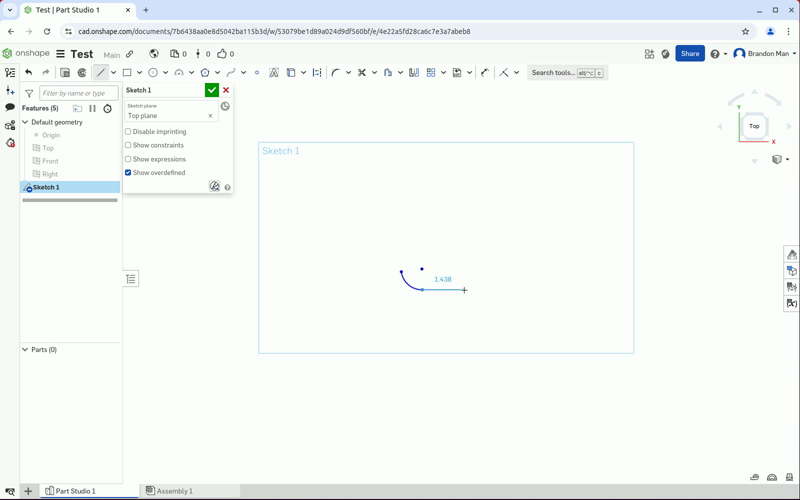
scroll(6)
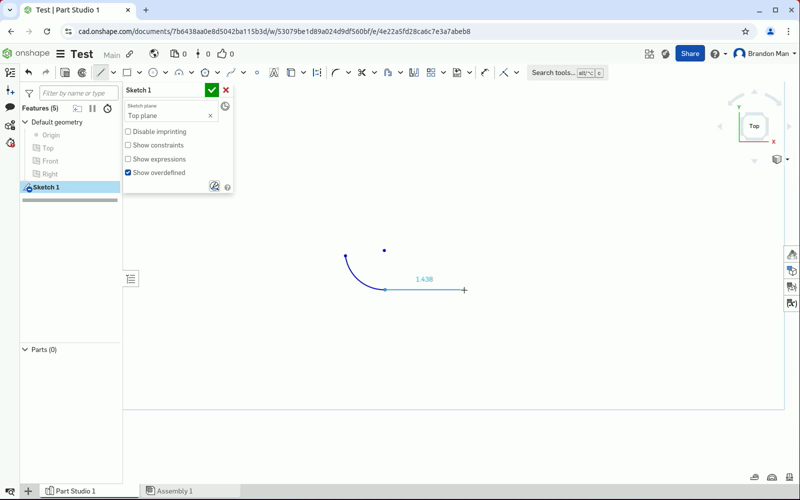
click(464, 289)
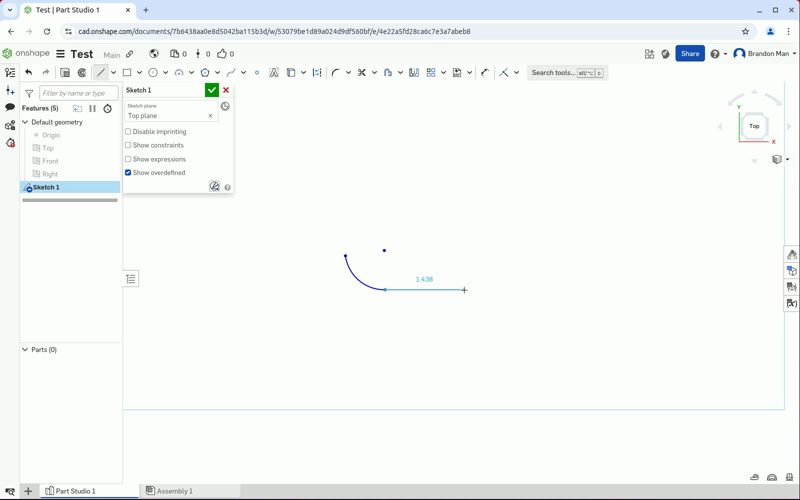
scroll(-6)
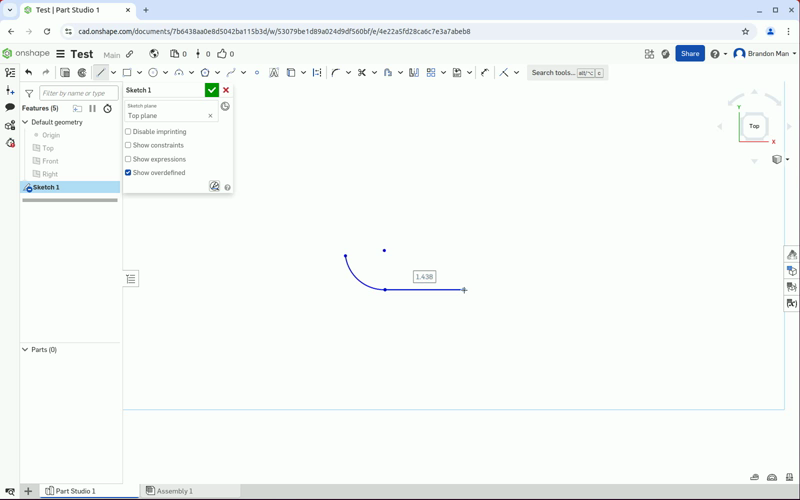
scroll(-6)
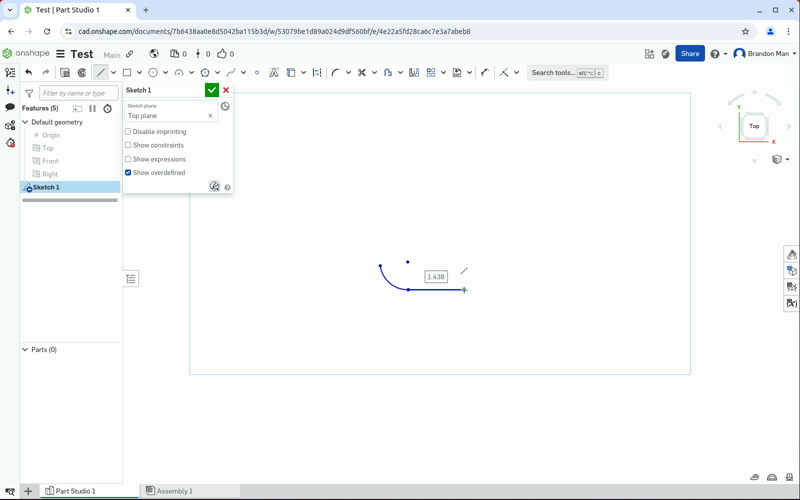
scroll(-6)
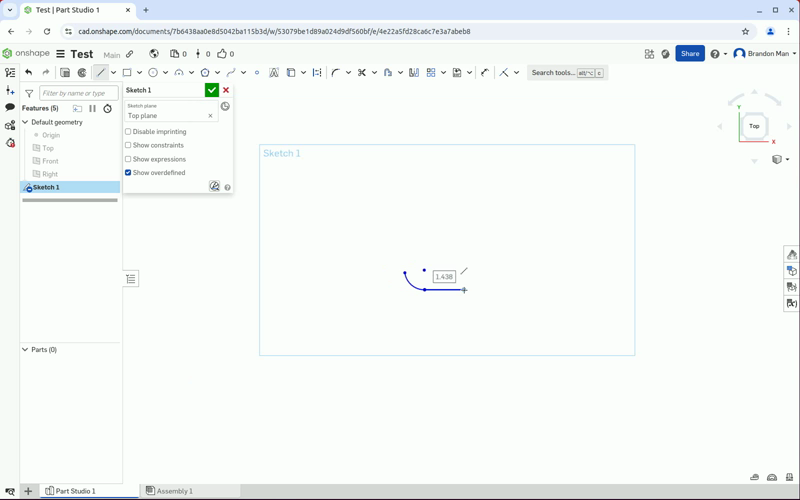
scroll(-6)
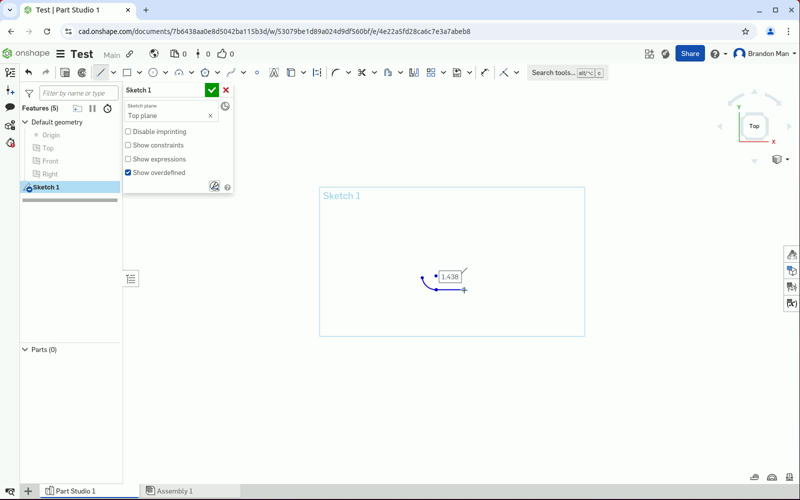
scroll(-6)
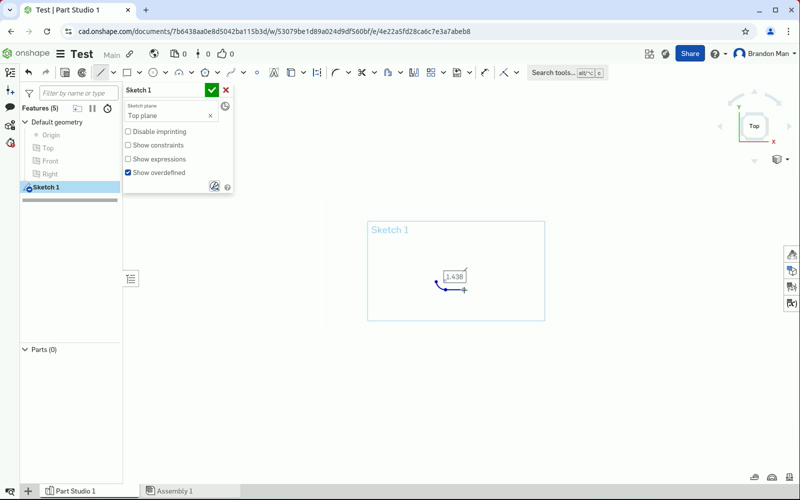
scroll(-6)
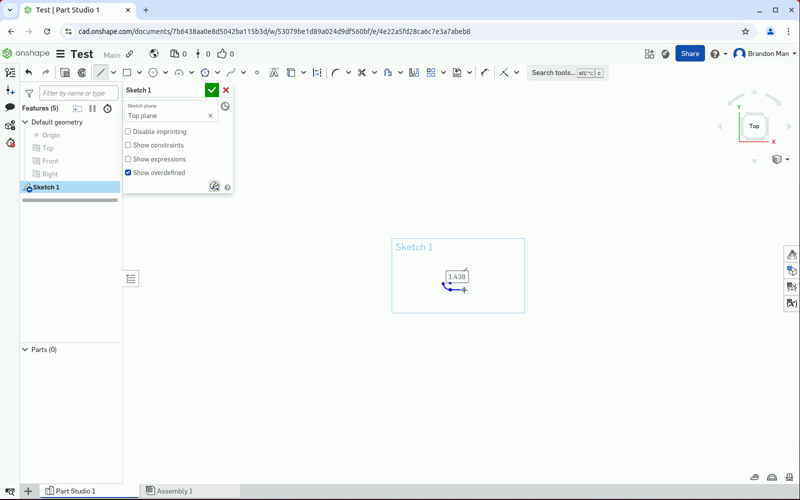
scroll(-6)
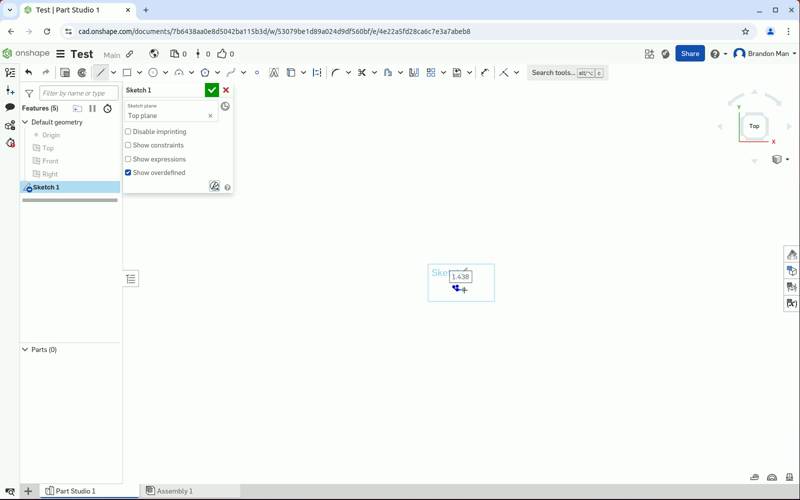
key_up(shift)
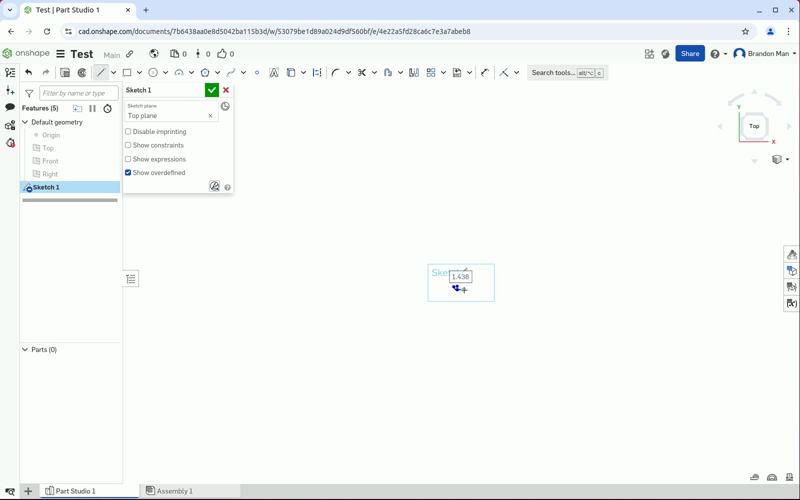
key(esc)
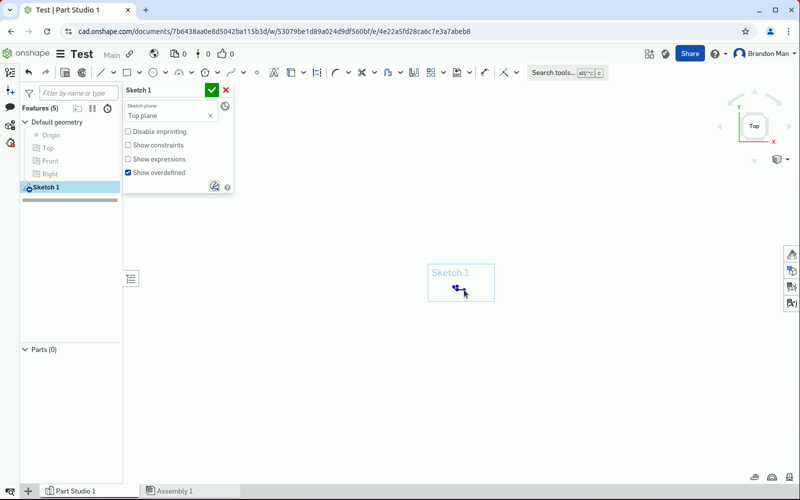
key(a)
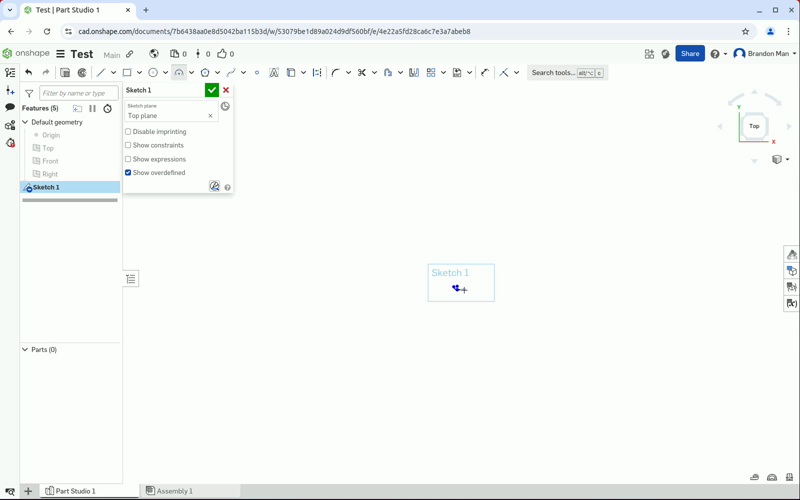
mouse_move(464, 289)
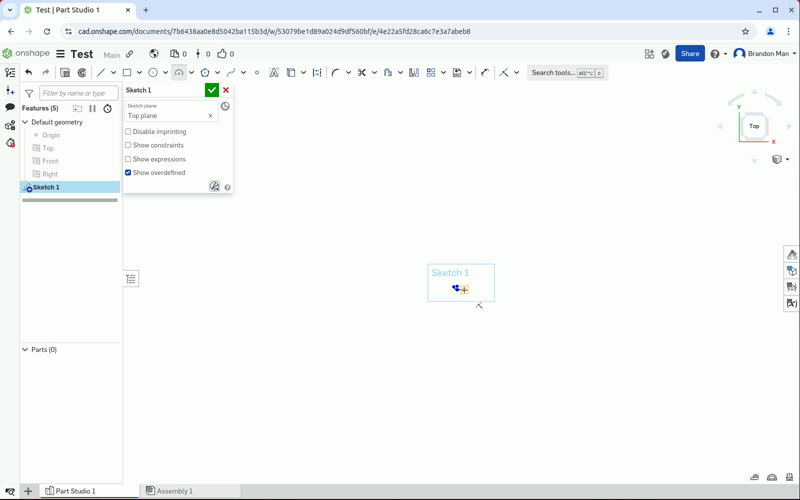
click(464, 289)
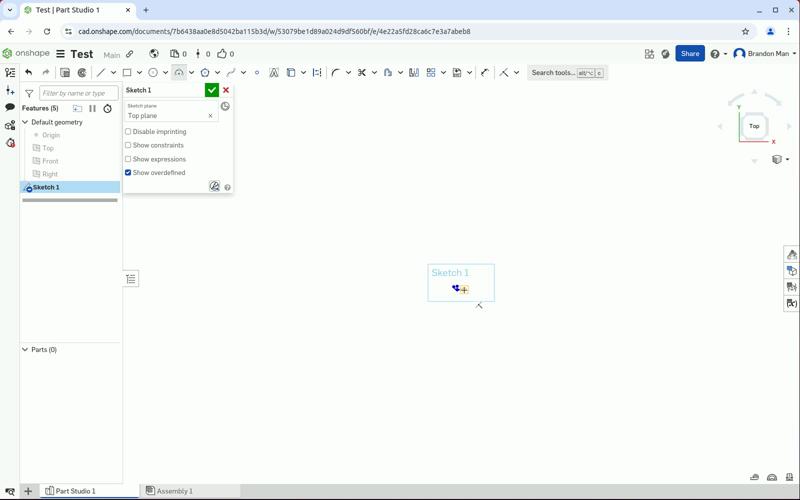
key_down(shift)
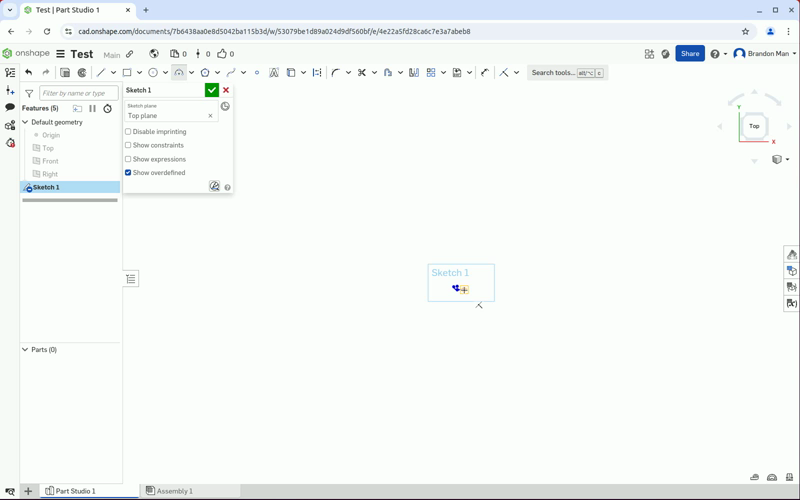
mouse_move(467, 286)
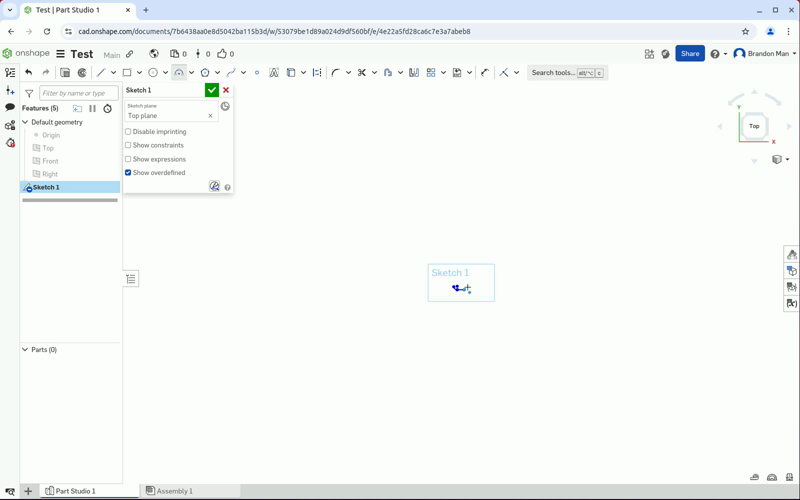
scroll(6)
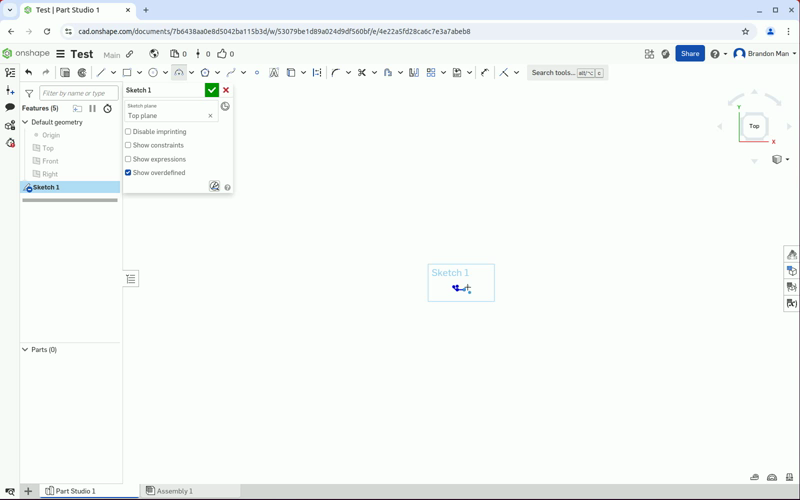
scroll(6)
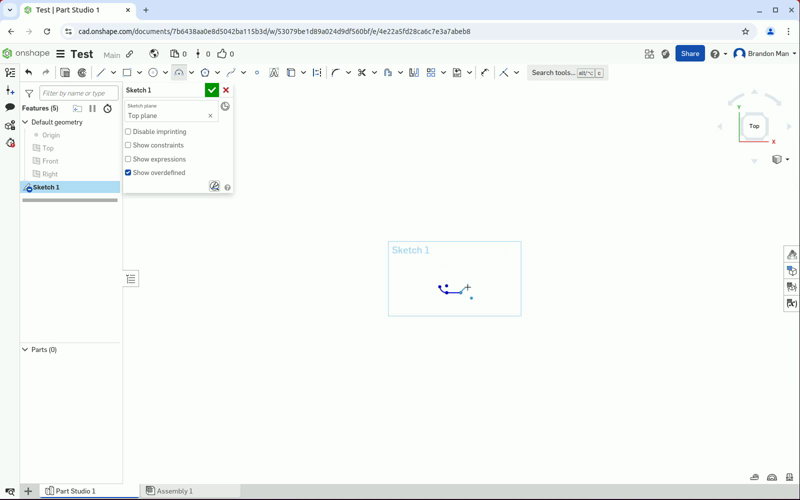
scroll(6)
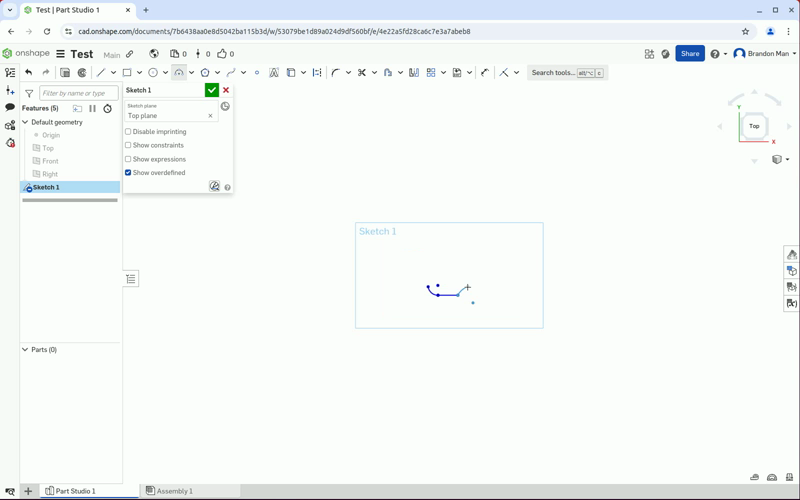
scroll(6)
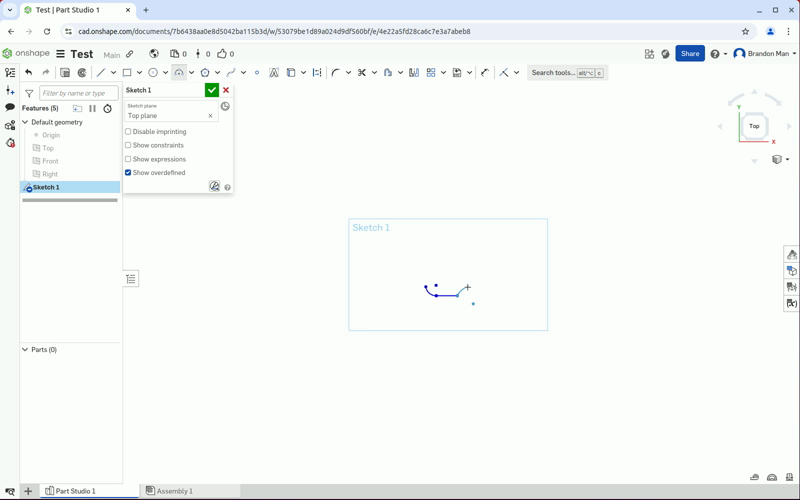
scroll(6)
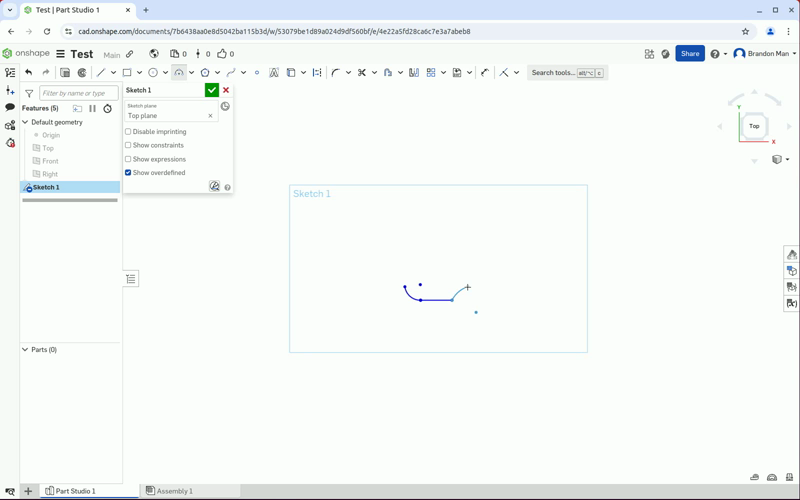
scroll(6)
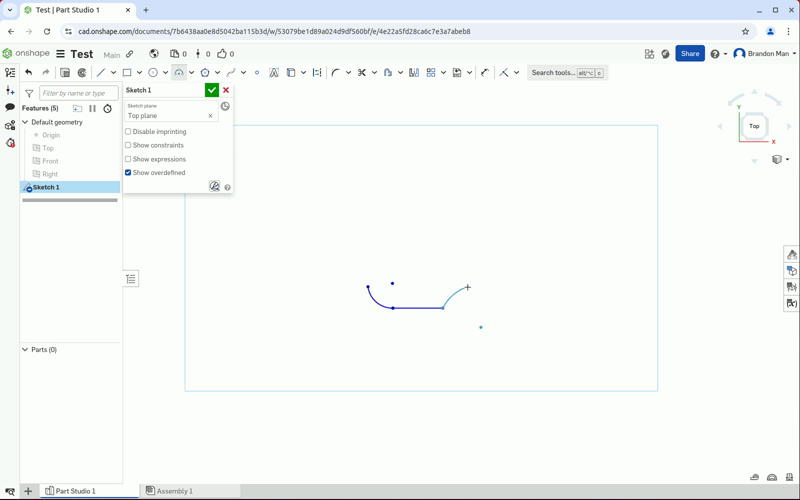
scroll(6)
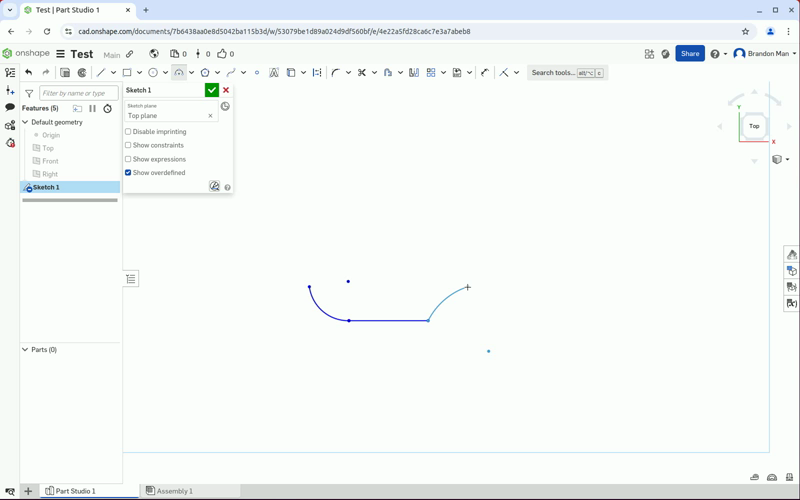
click(467, 286)
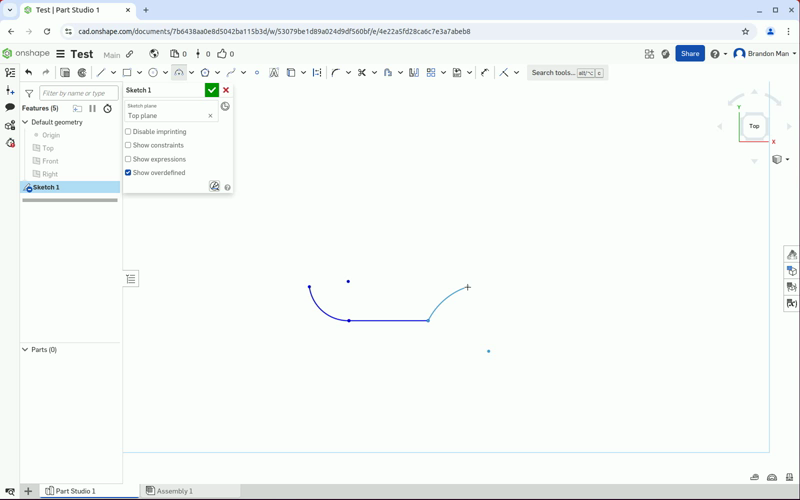
scroll(-6)
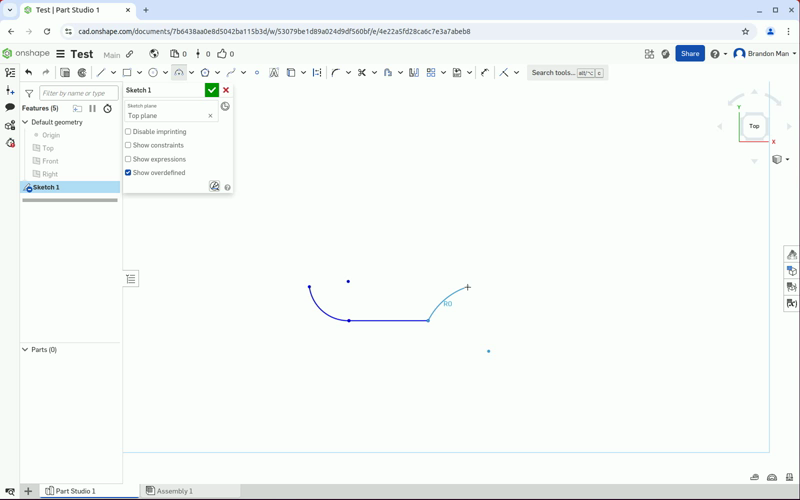
scroll(-6)
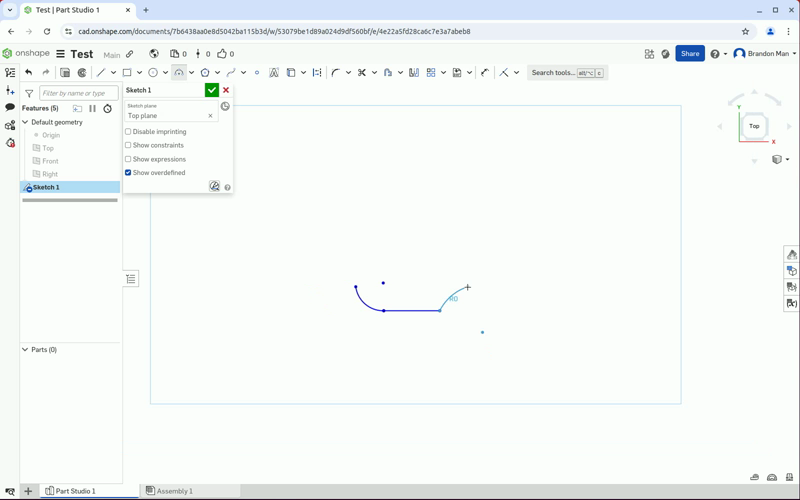
scroll(-6)
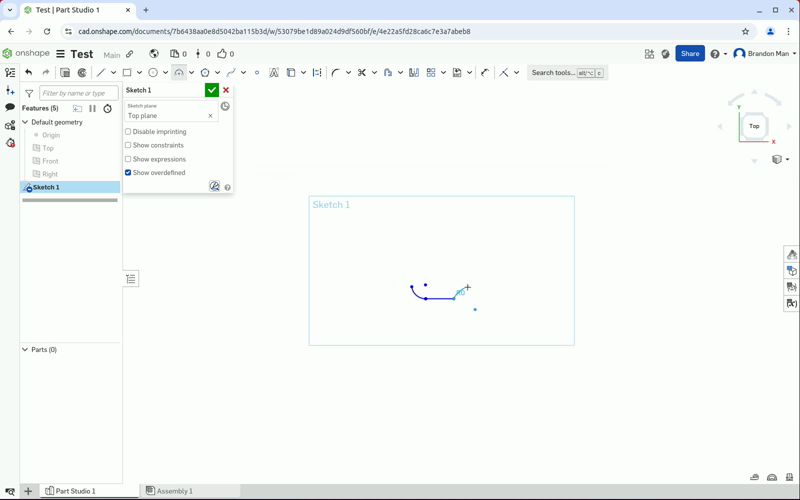
scroll(-6)
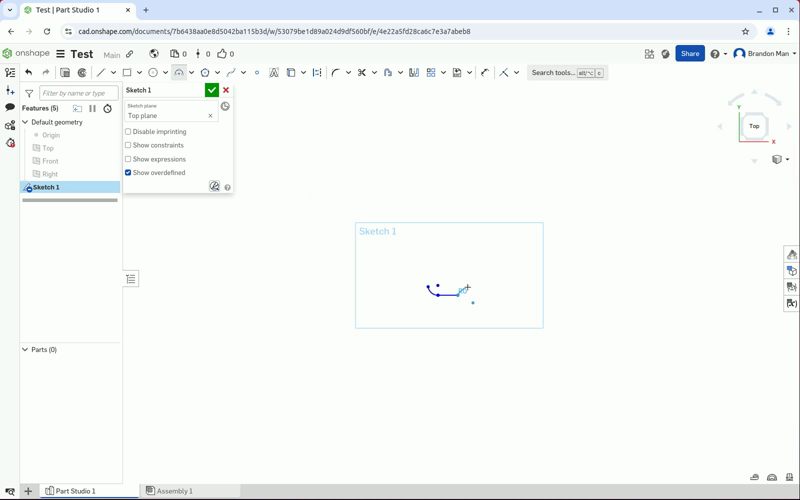
scroll(-6)
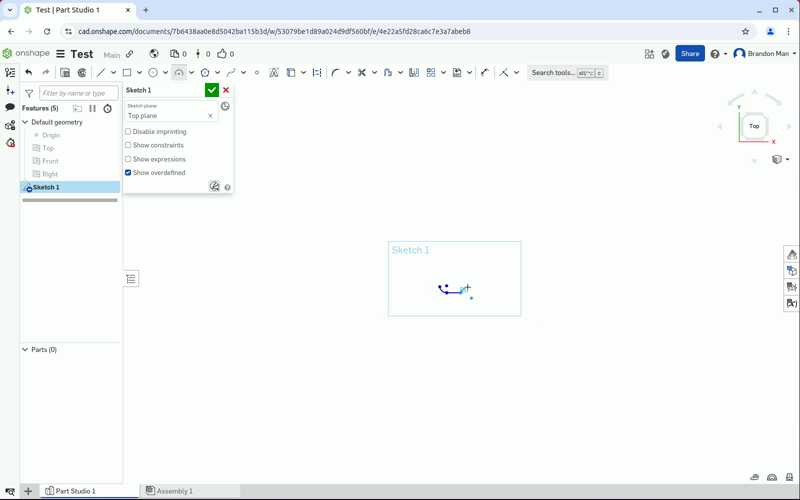
scroll(-6)
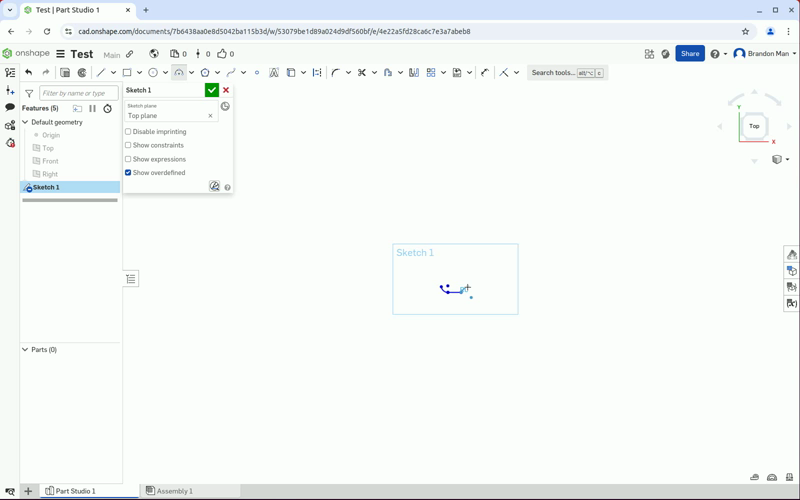
scroll(-6)
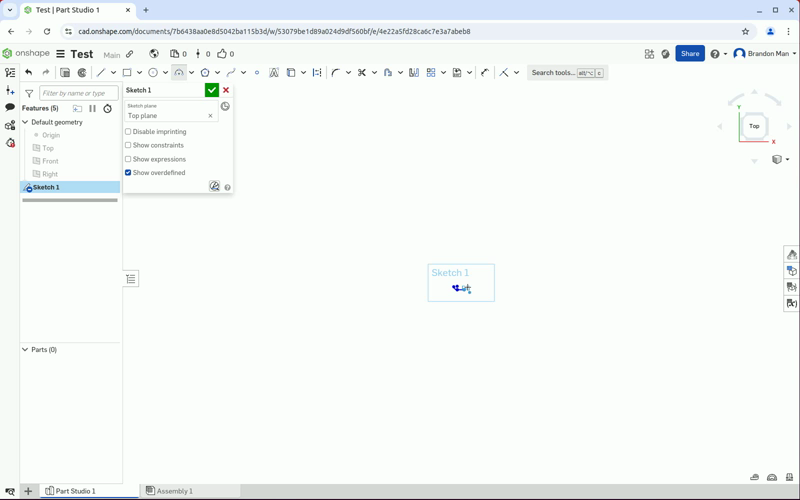
mouse_move(466, 288)
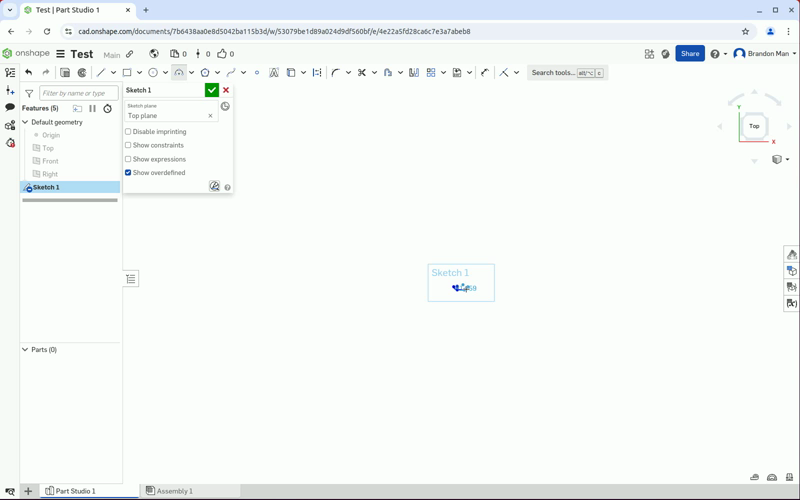
scroll(6)
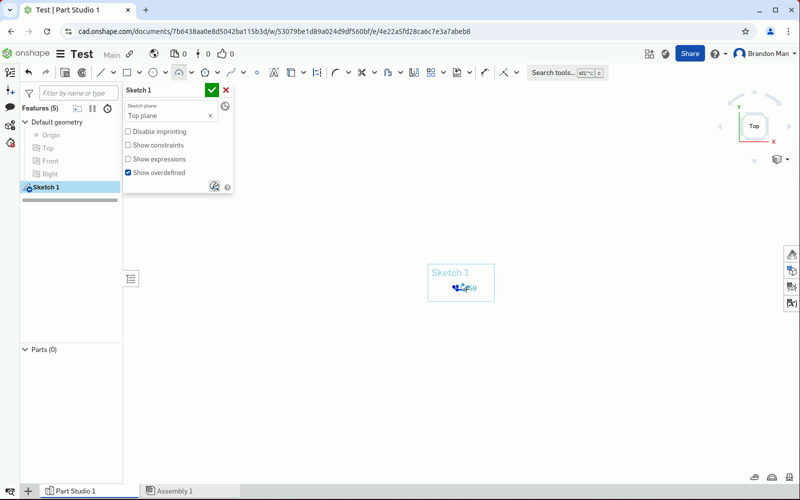
scroll(6)
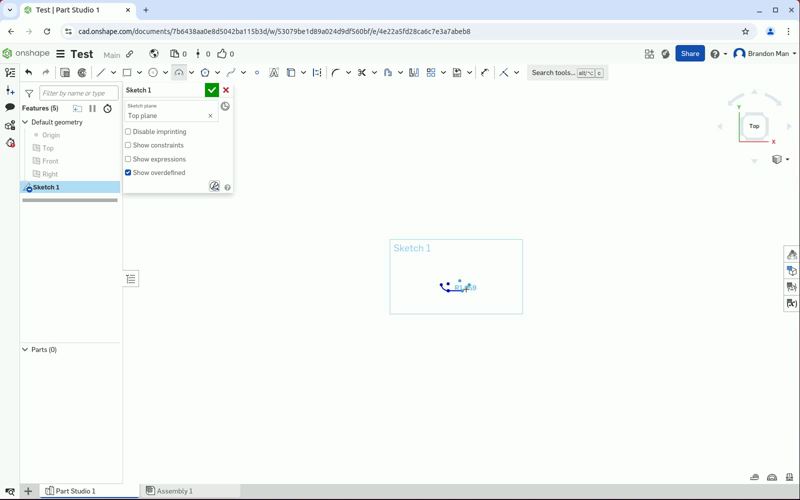
scroll(6)
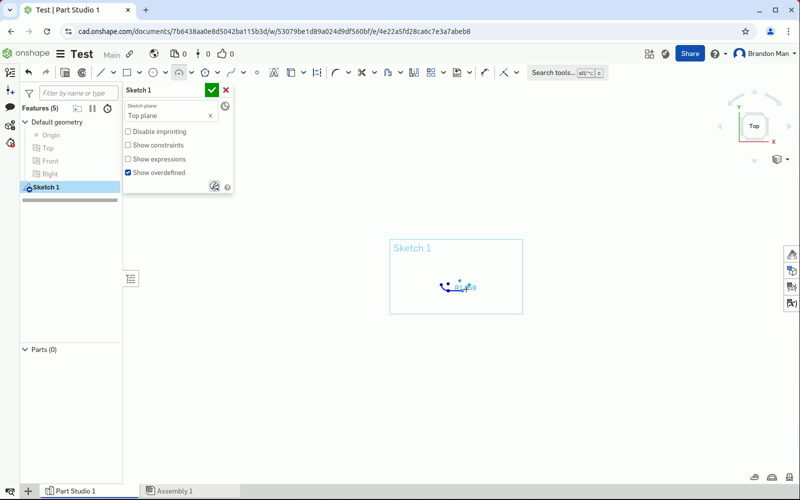
scroll(6)
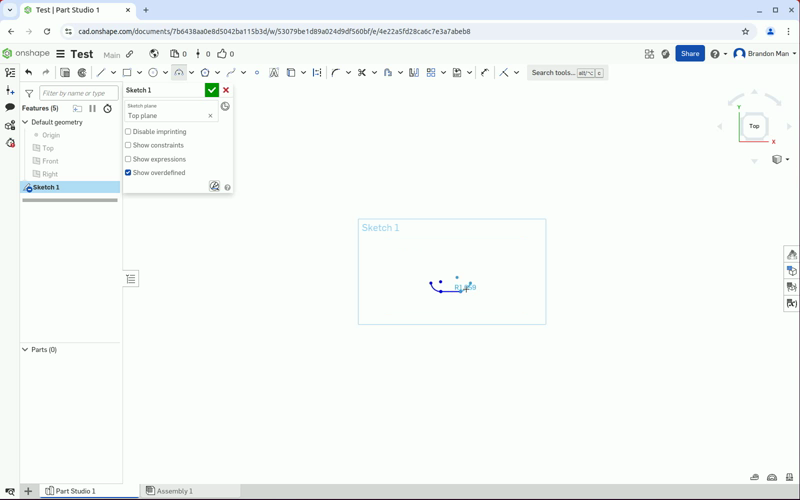
scroll(6)
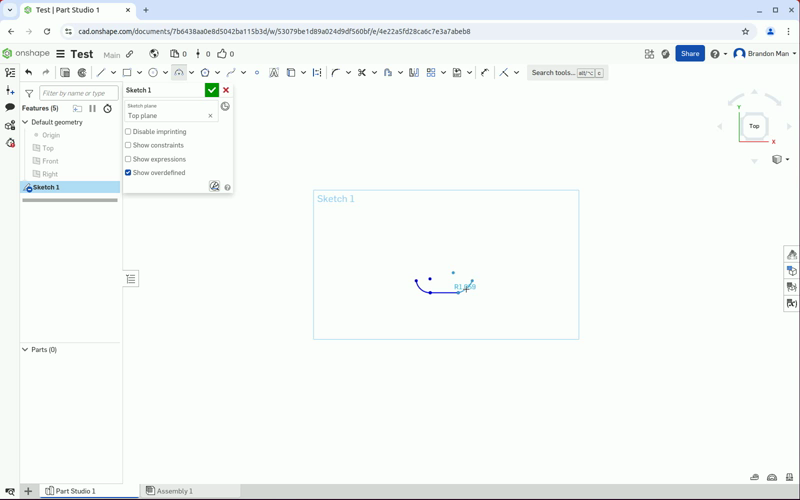
scroll(6)
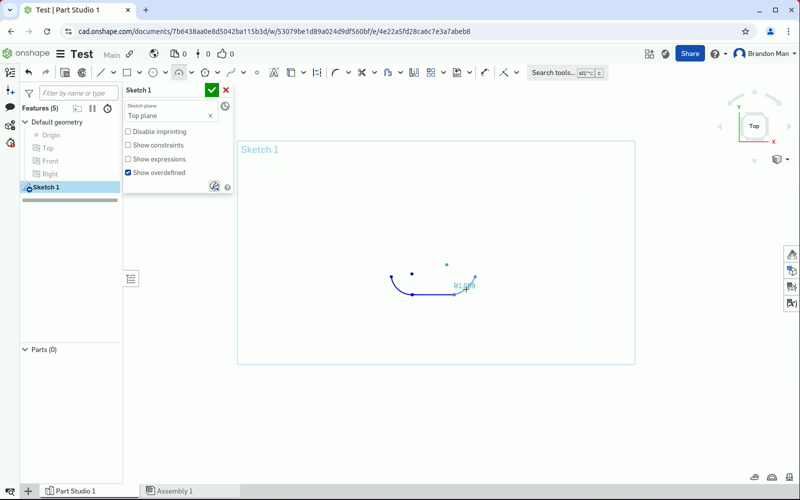
scroll(6)
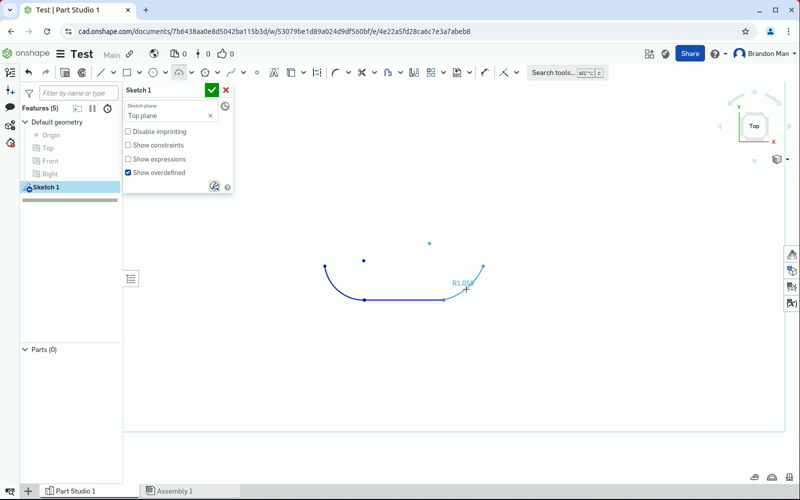
click(466, 288)
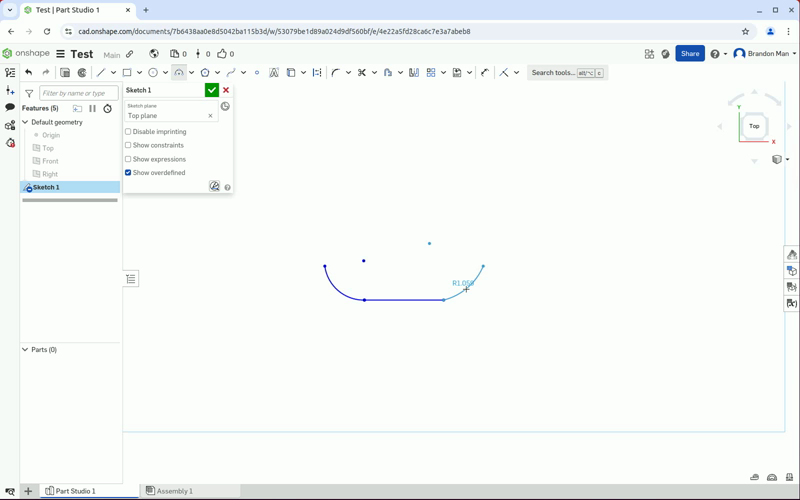
scroll(-6)
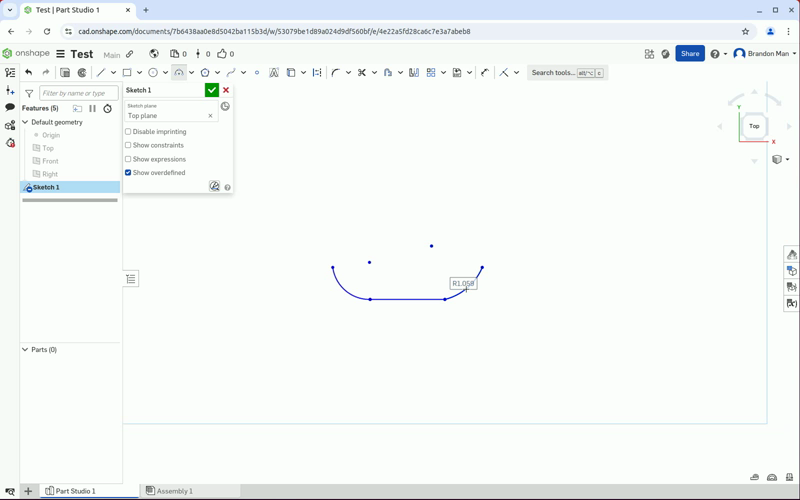
scroll(-6)
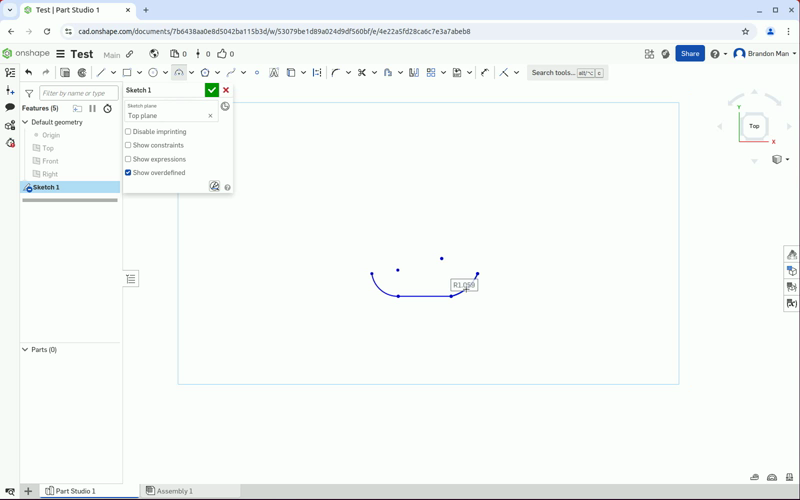
scroll(-6)
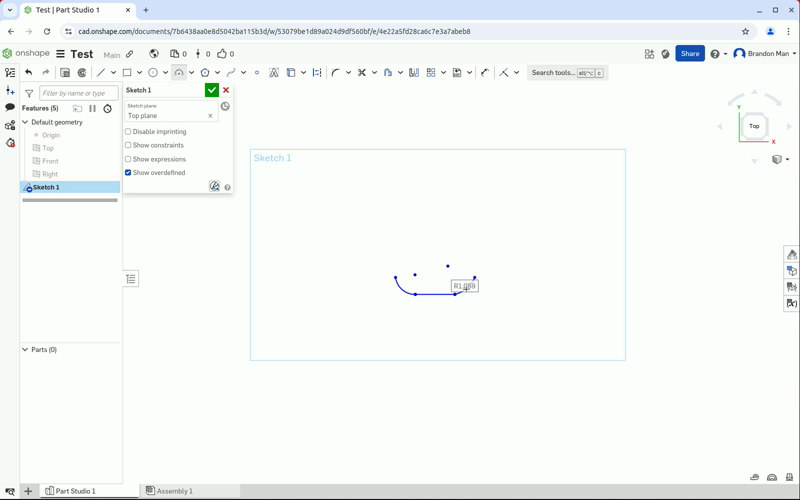
scroll(-6)
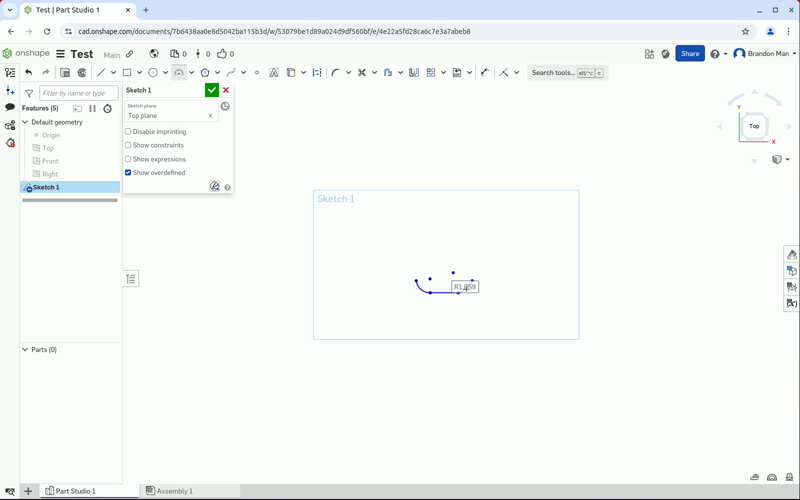
scroll(-6)
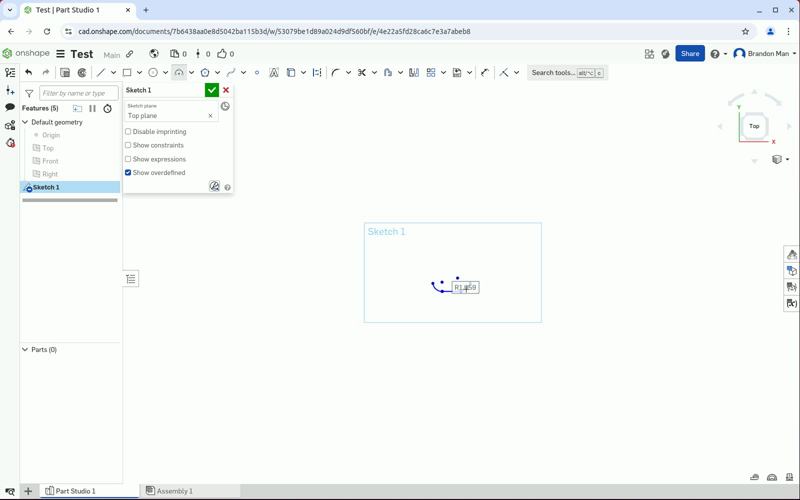
scroll(-6)
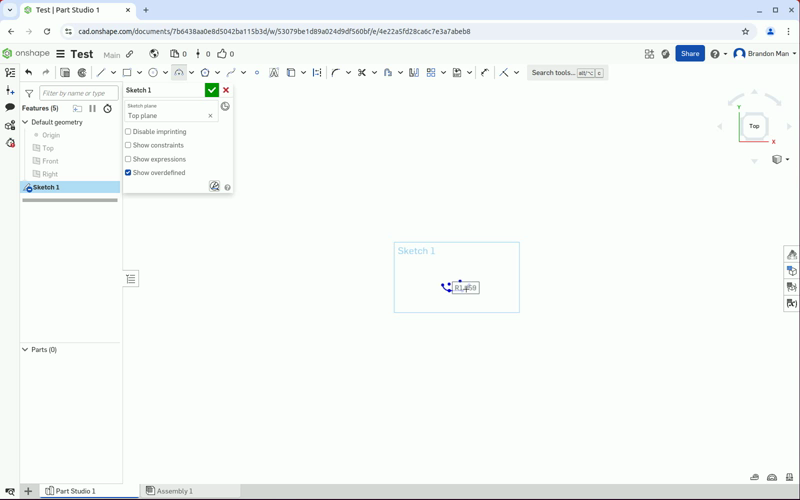
scroll(-6)
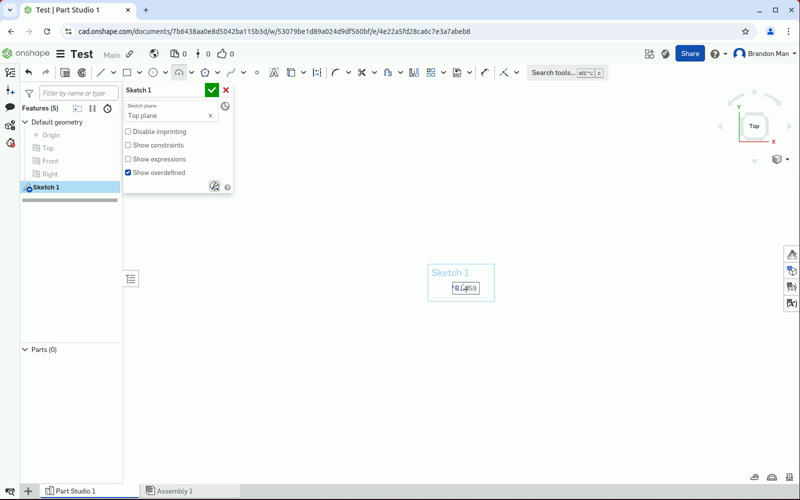
key_up(shift)
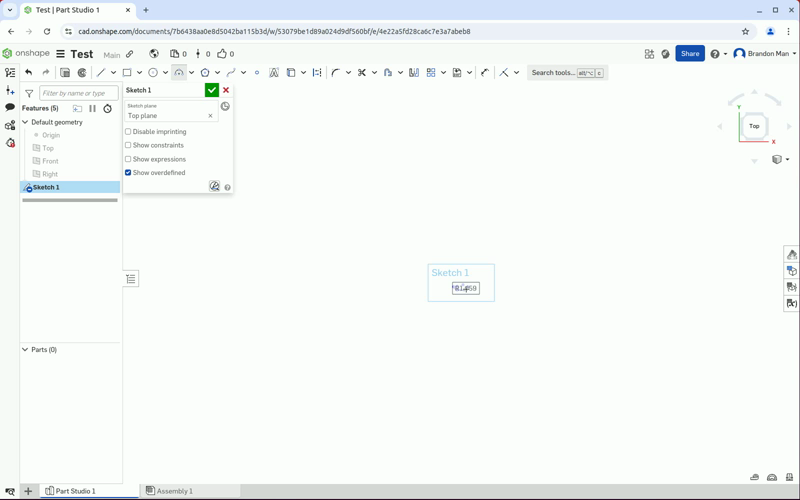
key(esc)
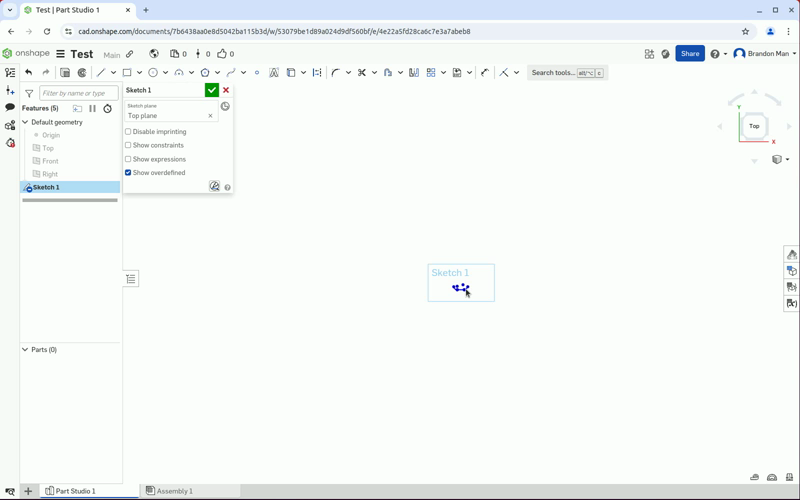
key(l)
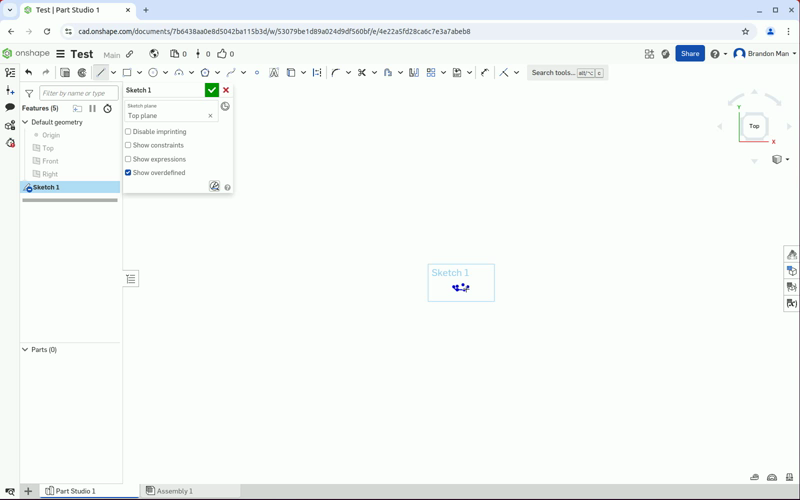
mouse_move(467, 286)
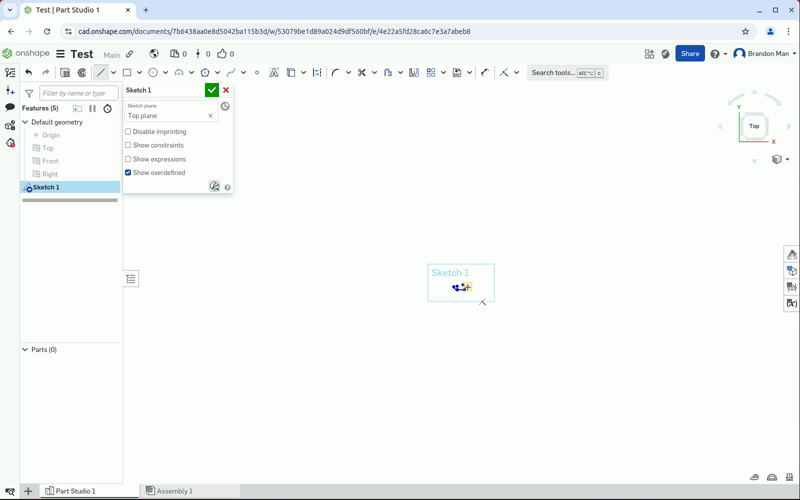
scroll(6)
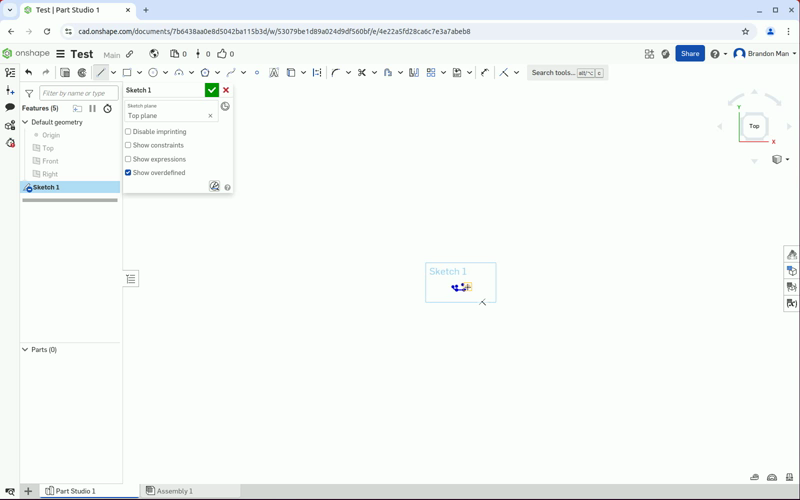
scroll(6)
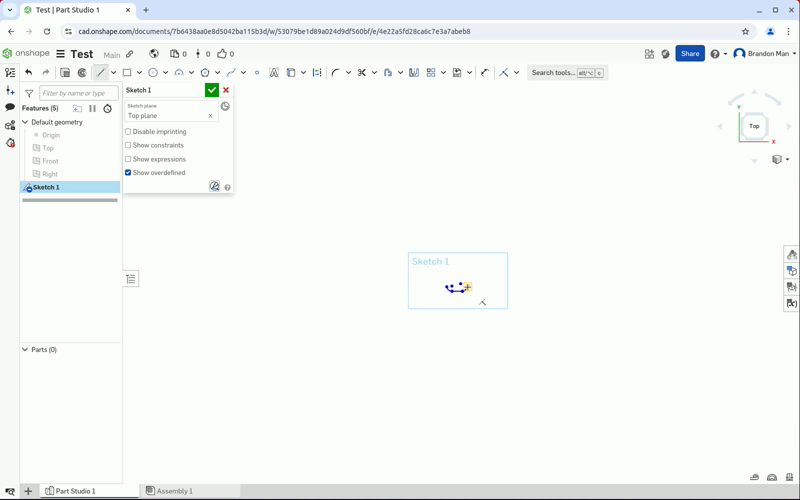
scroll(6)
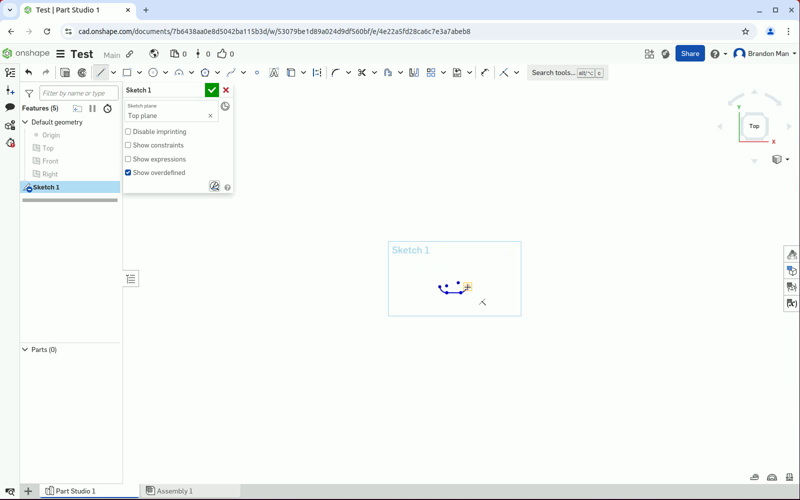
scroll(6)
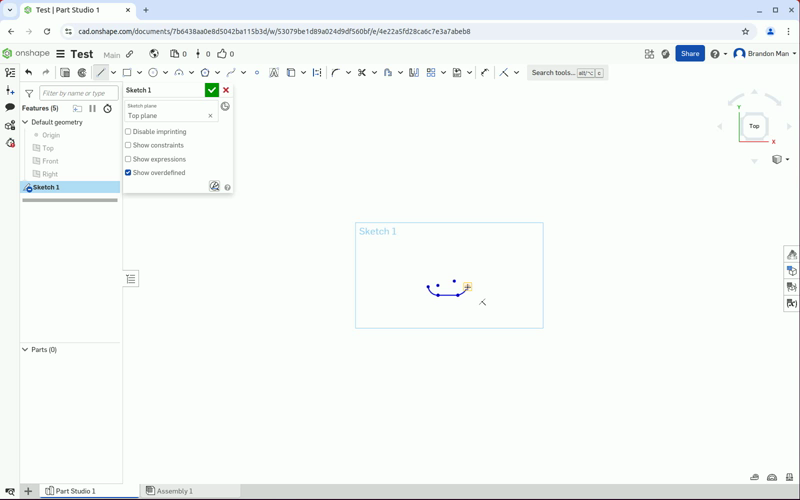
scroll(6)
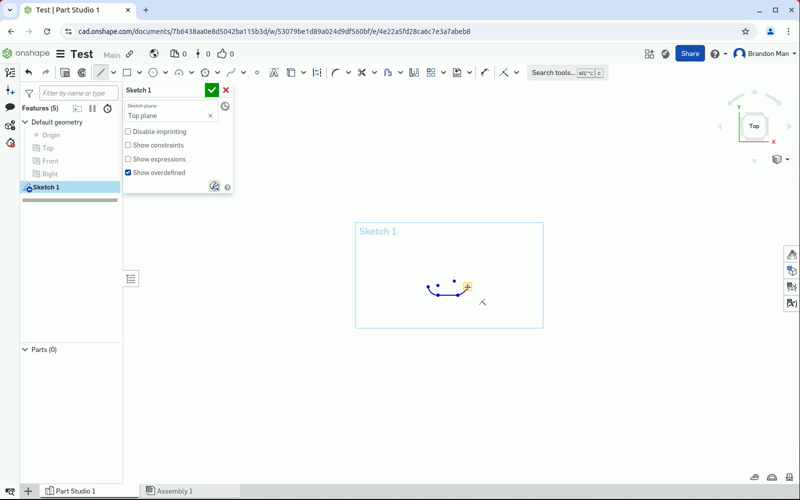
scroll(6)
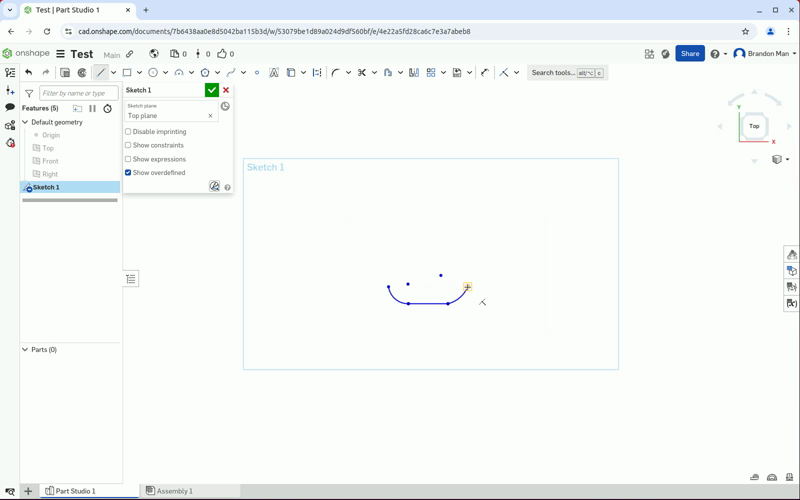
scroll(6)
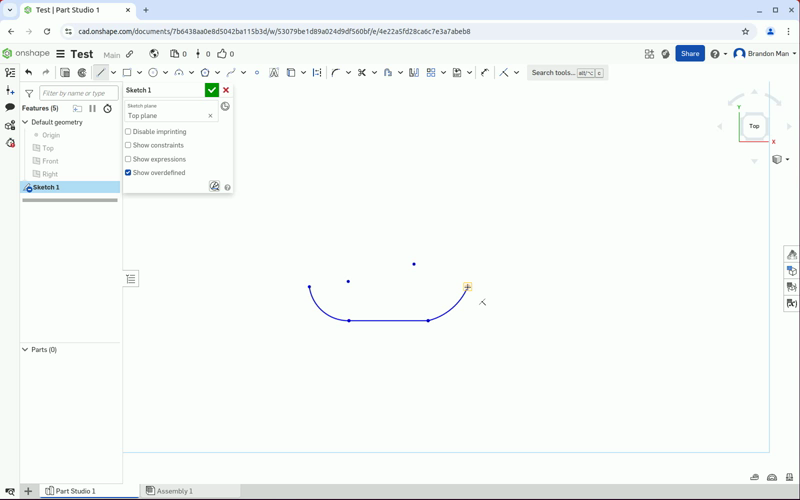
click(467, 286)
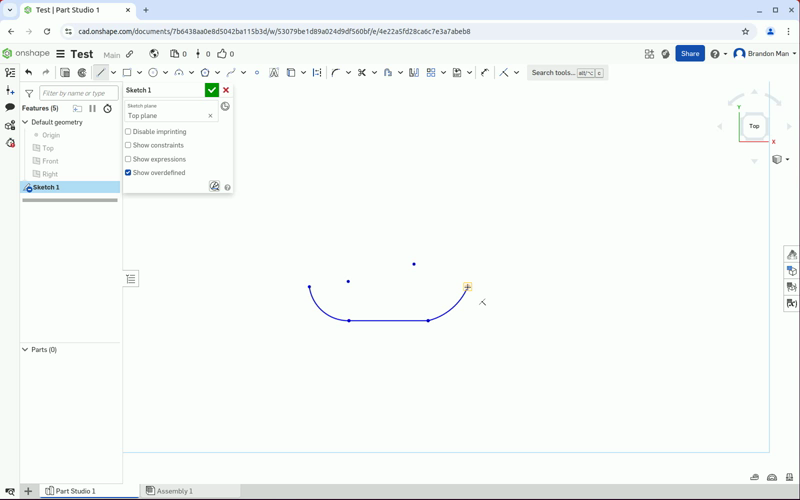
scroll(-6)
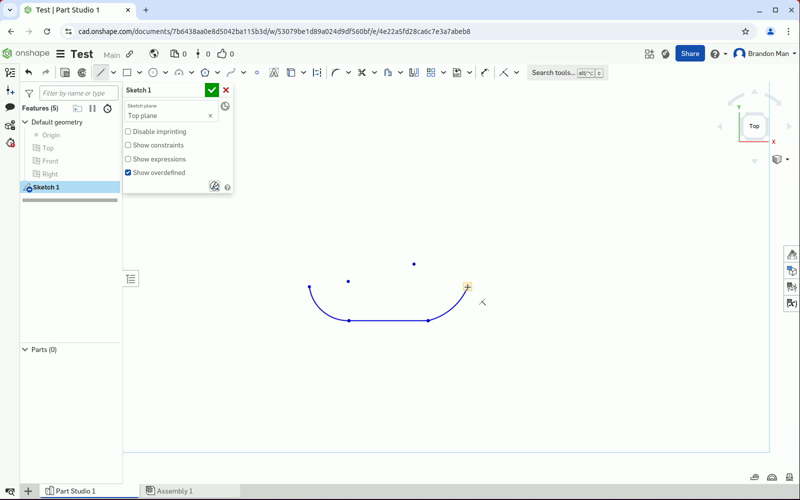
scroll(-6)
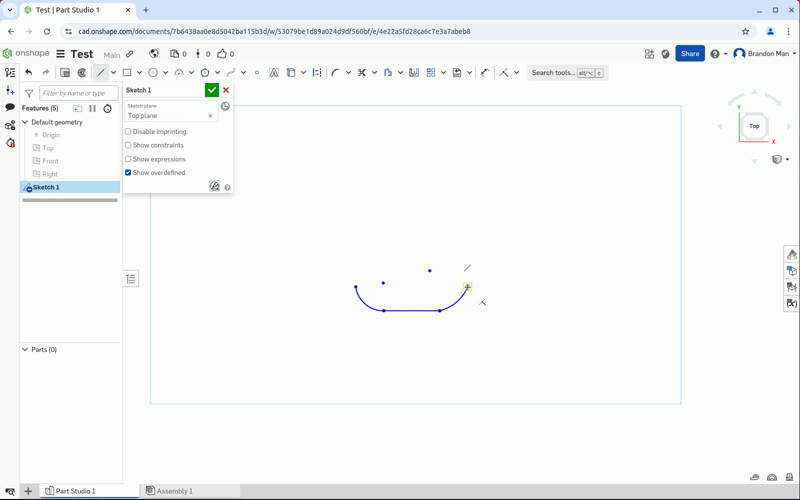
scroll(-6)
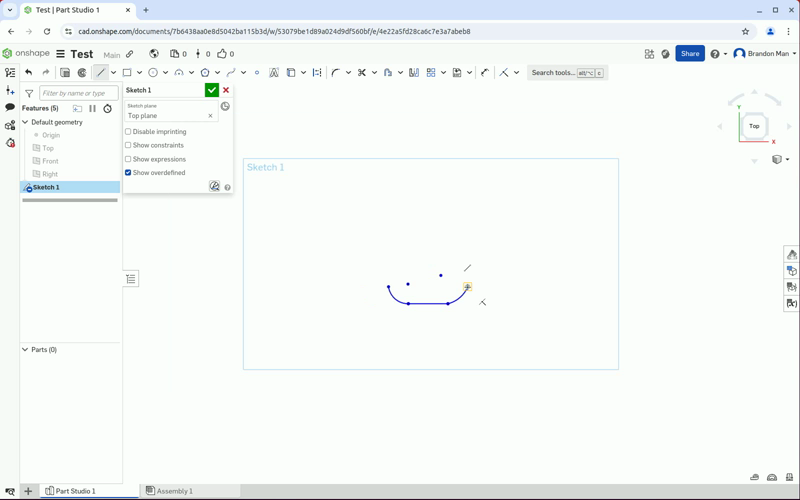
scroll(-6)
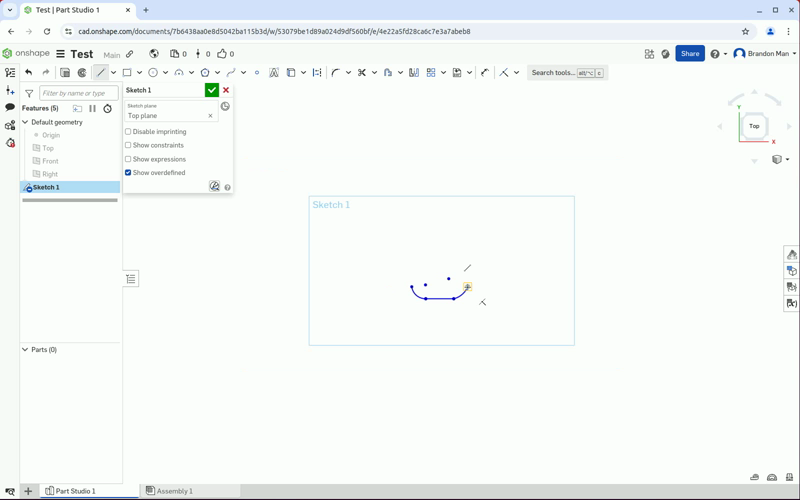
scroll(-6)
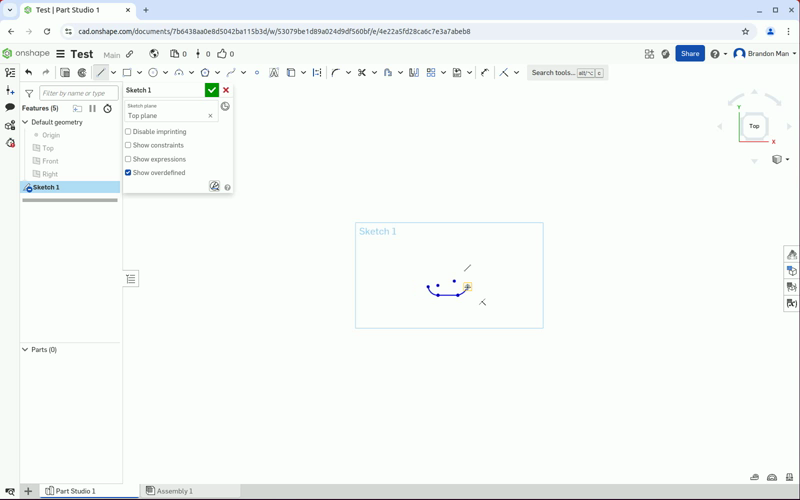
scroll(-6)
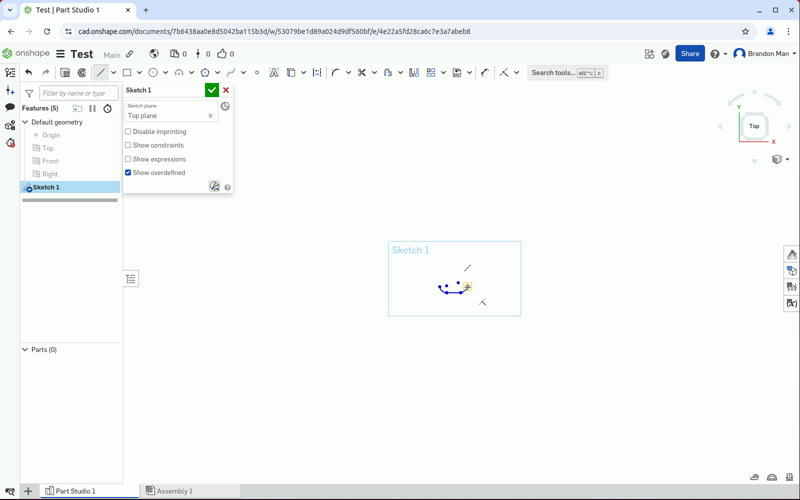
scroll(-6)
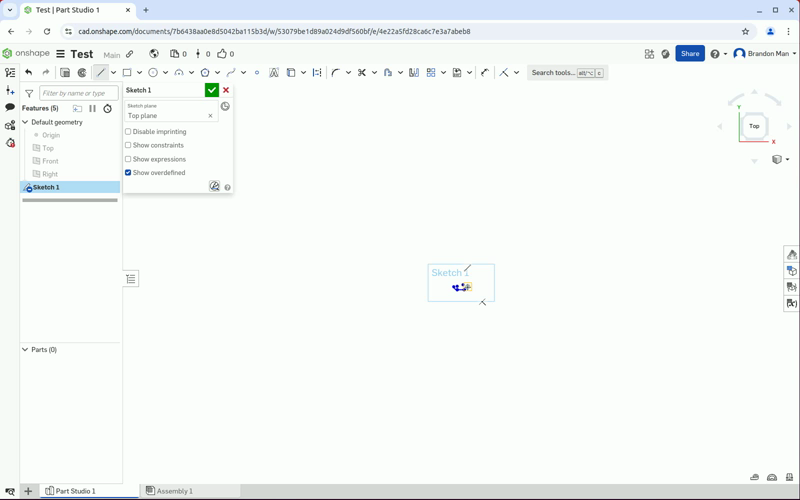
key_down(shift)
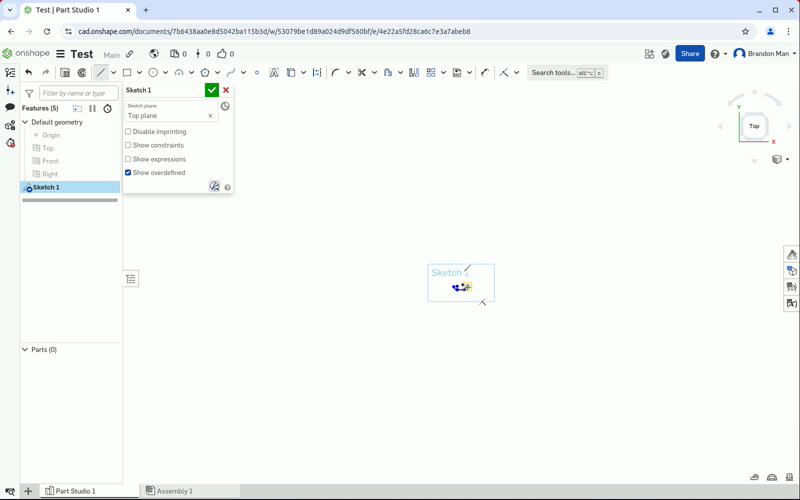
mouse_move(497, 286)
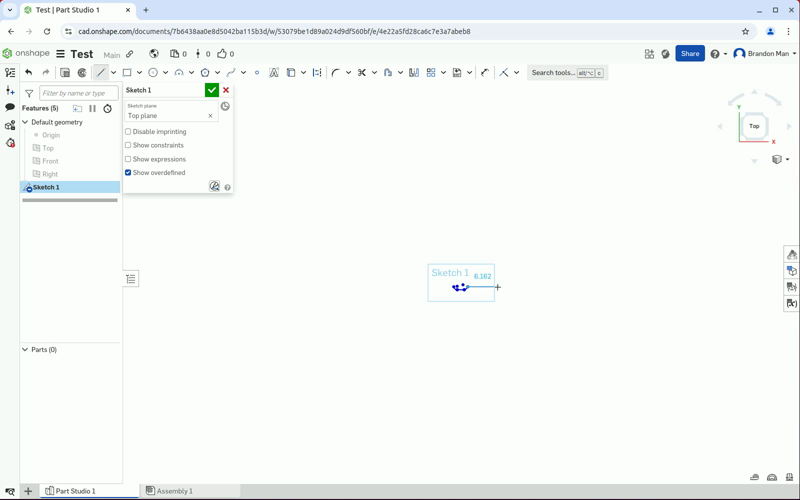
mouse_move(467, 279)
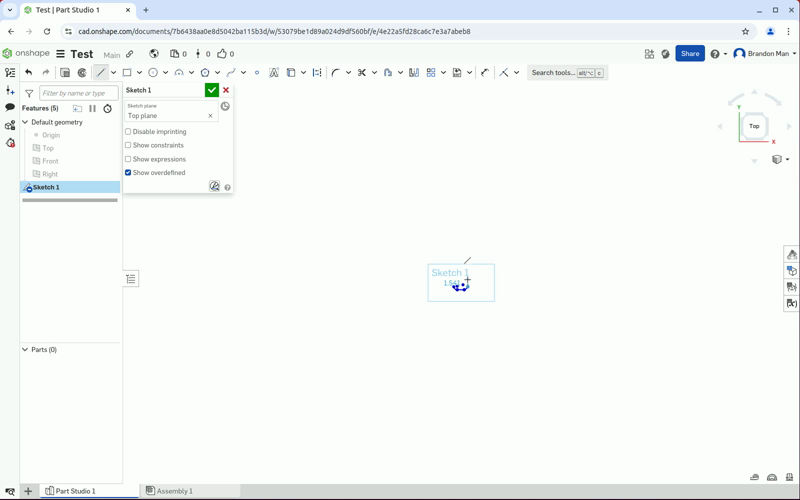
scroll(6)
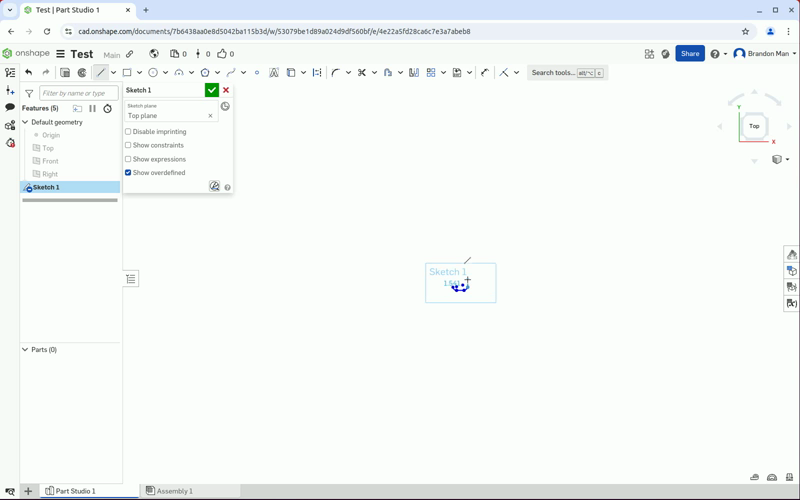
scroll(6)
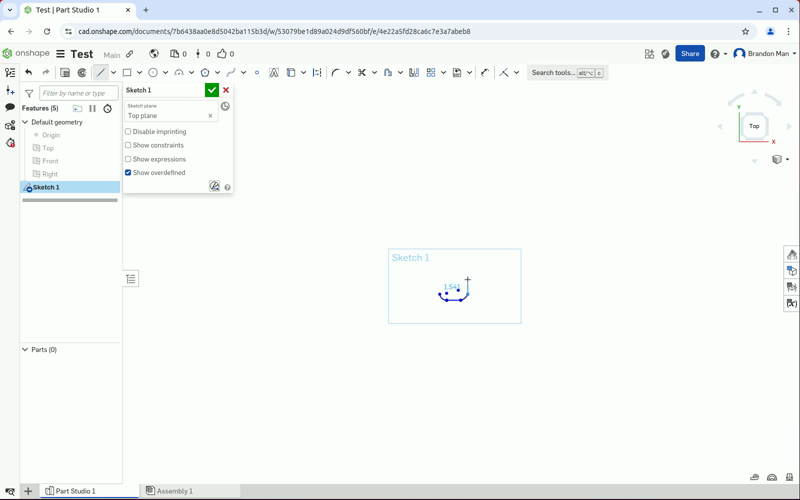
scroll(6)
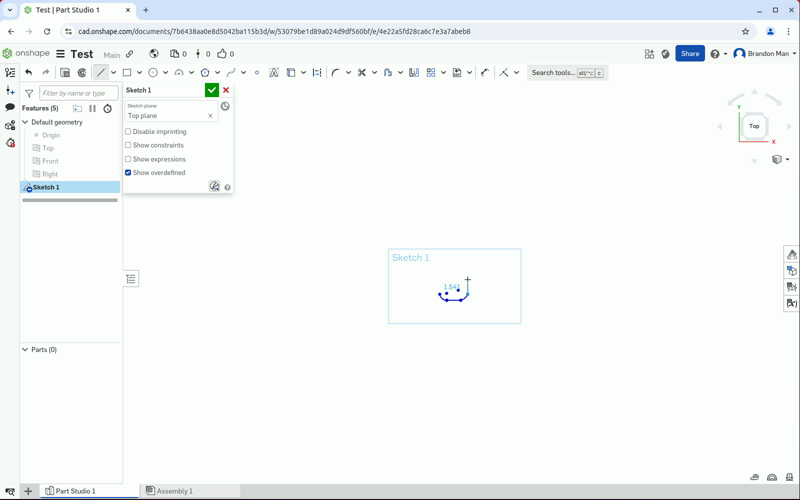
scroll(6)
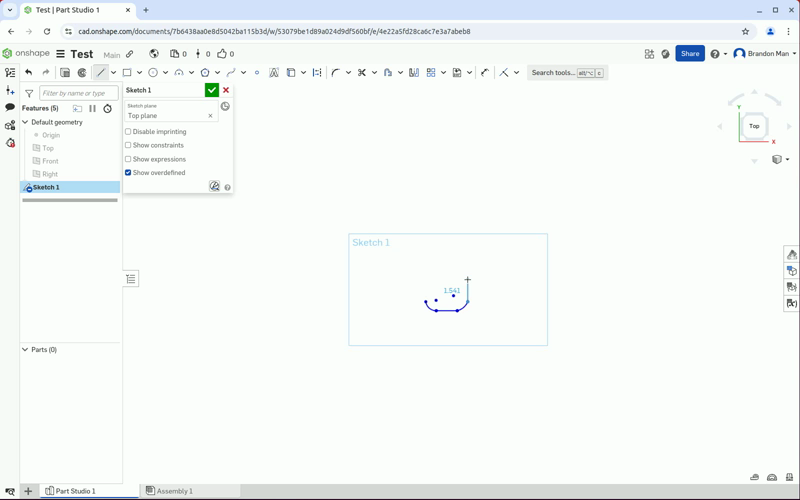
scroll(6)
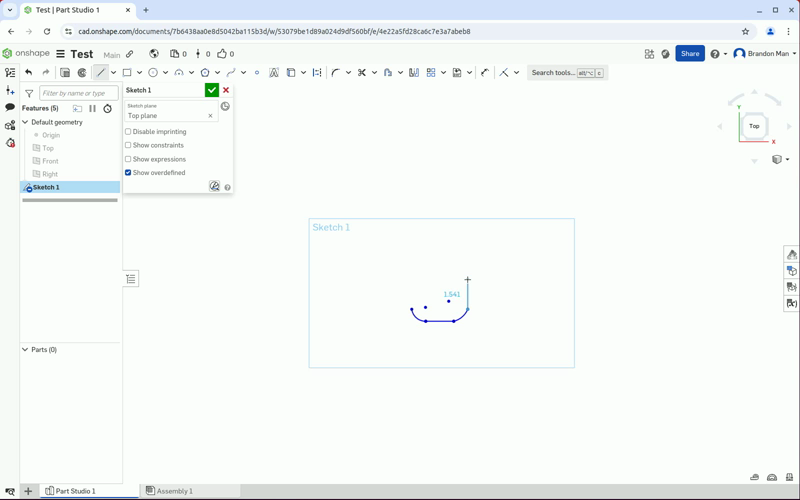
scroll(6)
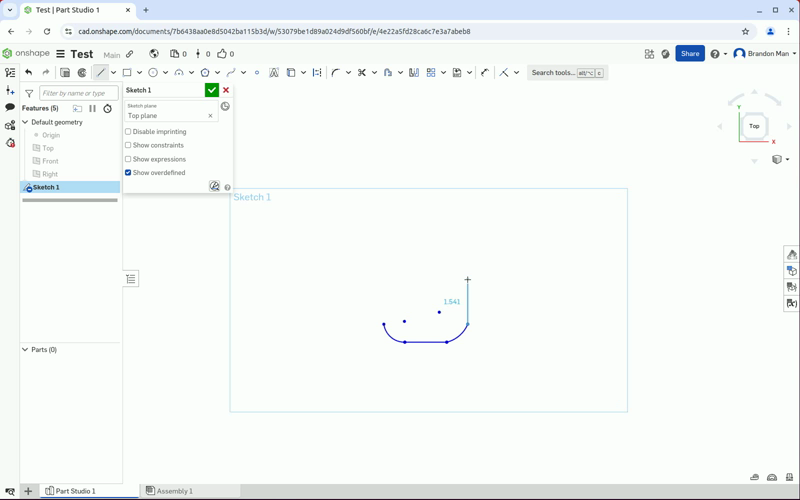
scroll(6)
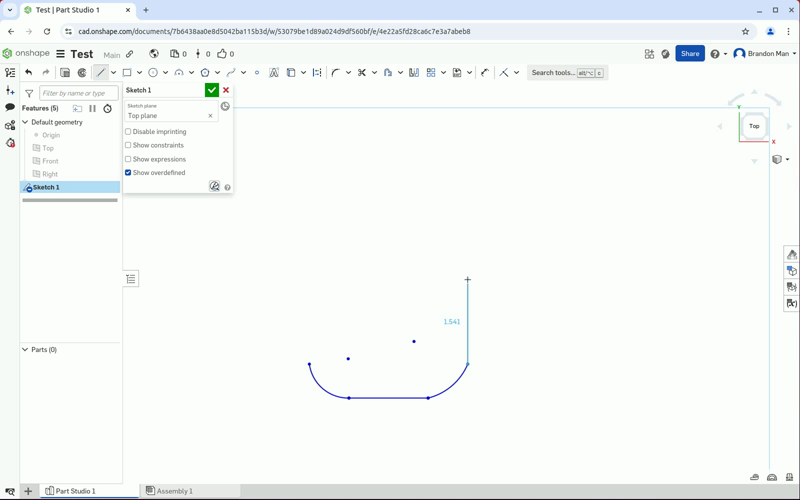
click(467, 279)
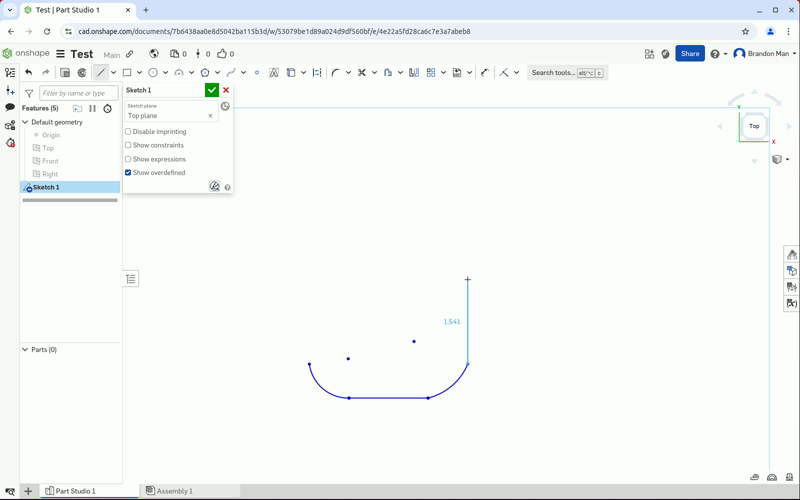
scroll(-6)
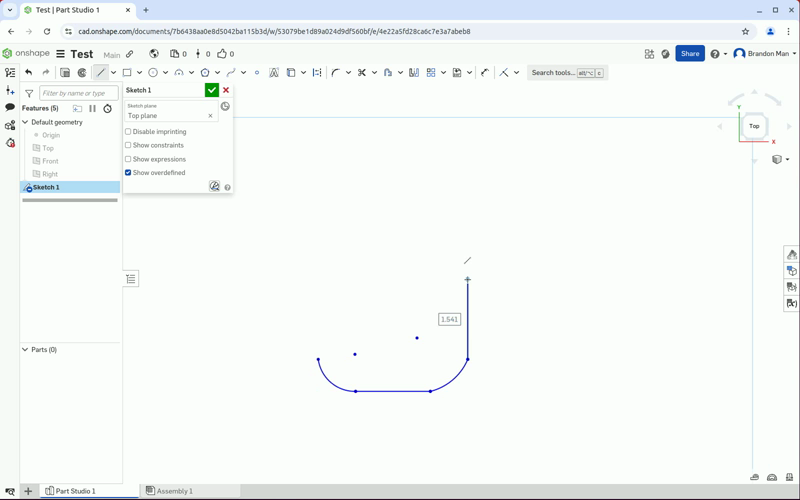
scroll(-6)
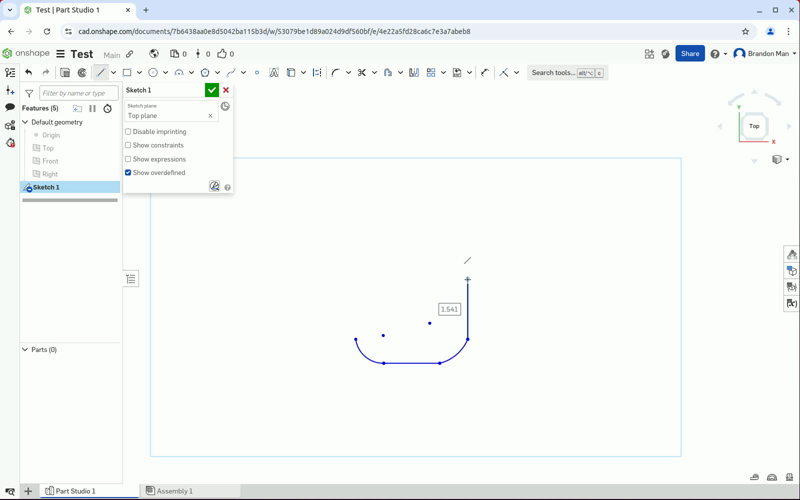
scroll(-6)
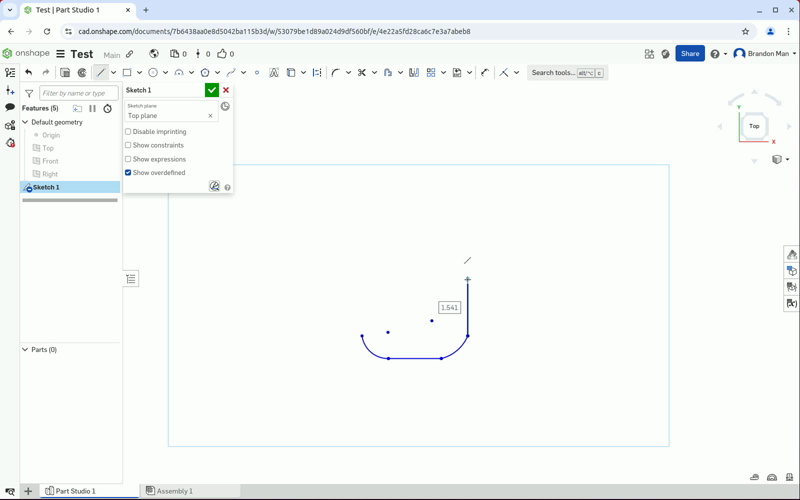
scroll(-6)
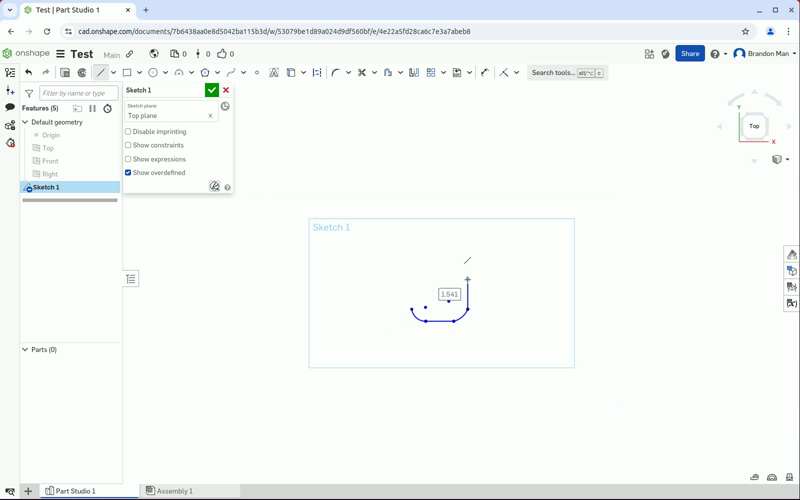
scroll(-6)
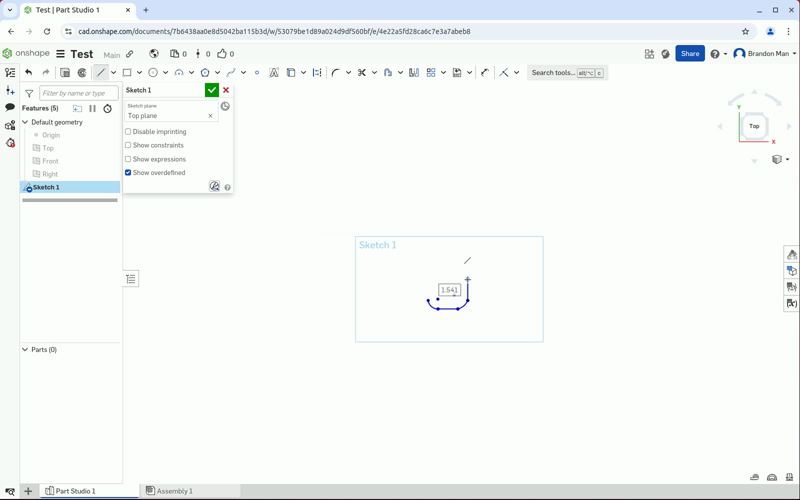
scroll(-6)
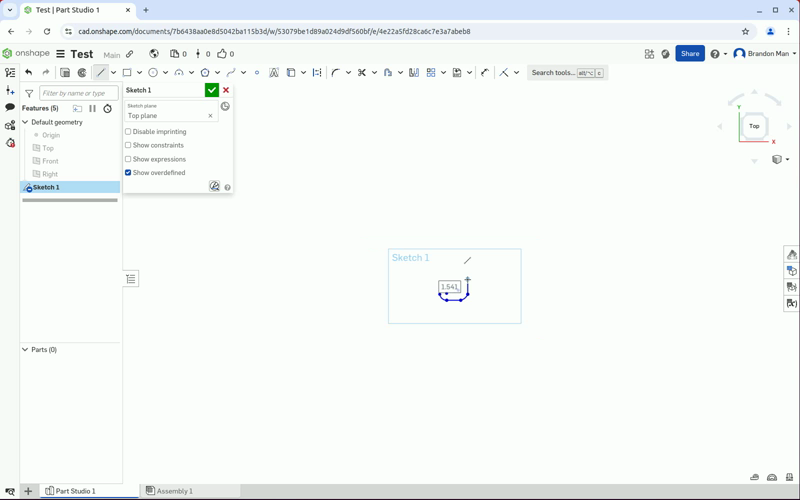
scroll(-6)
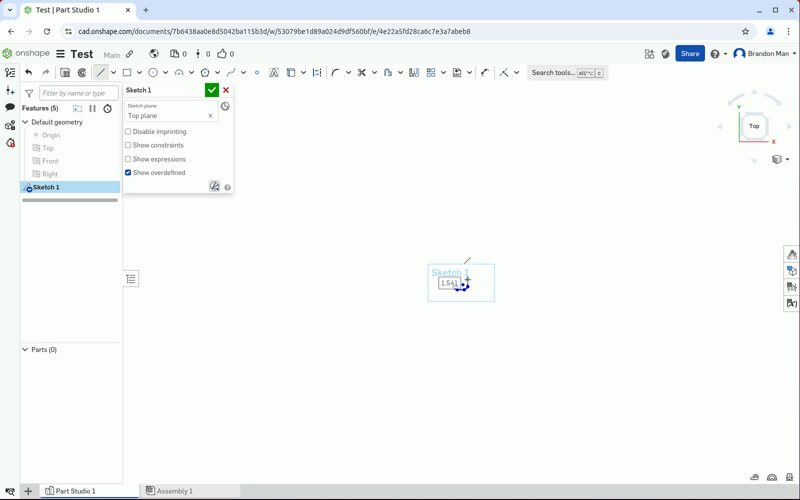
key_up(shift)
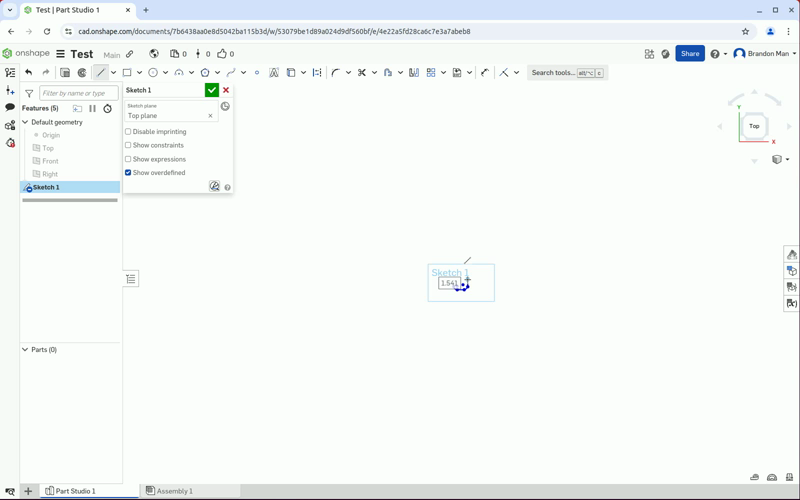
key(esc)
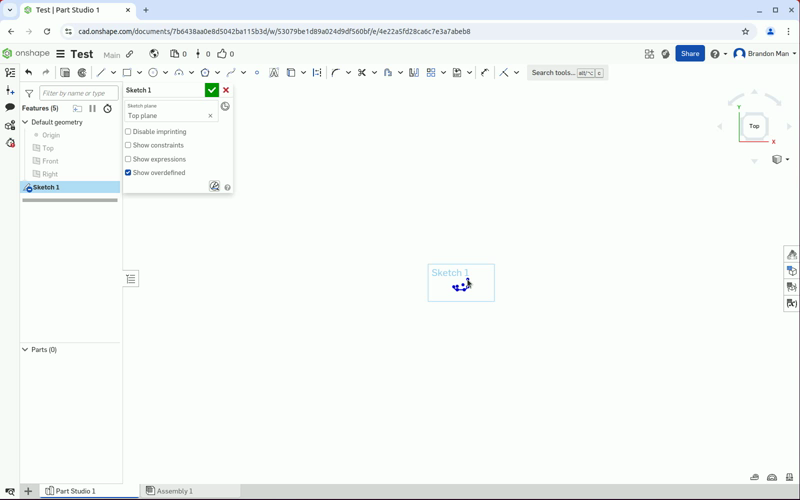
key(a)
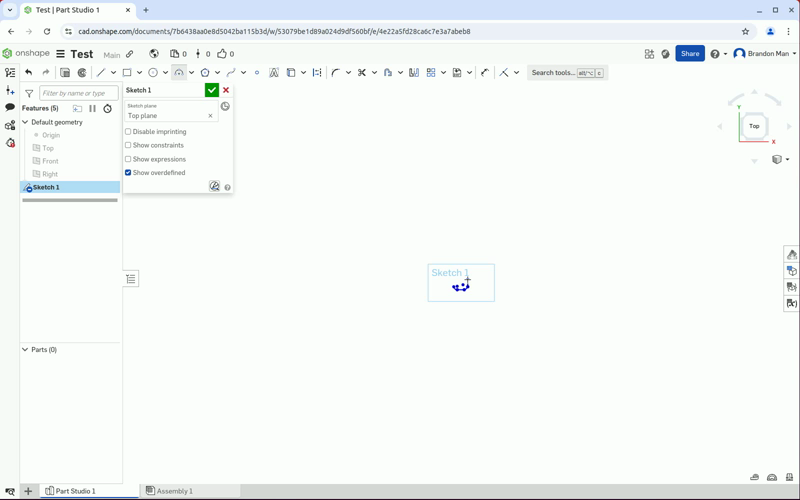
mouse_move(467, 279)
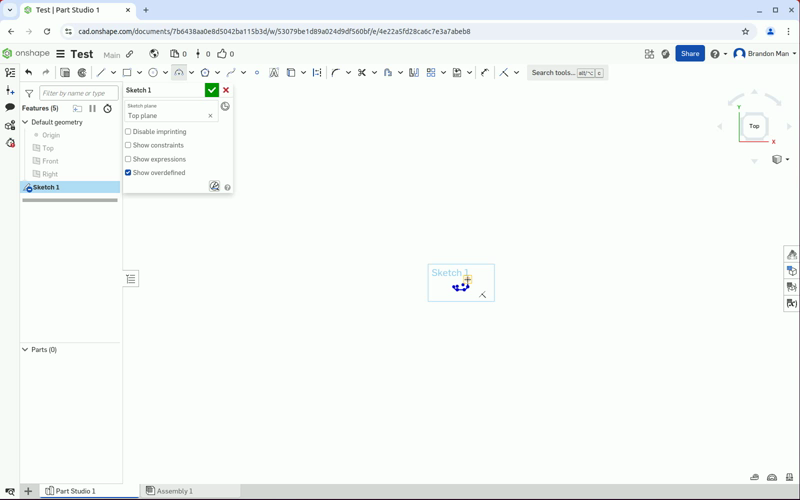
click(467, 279)
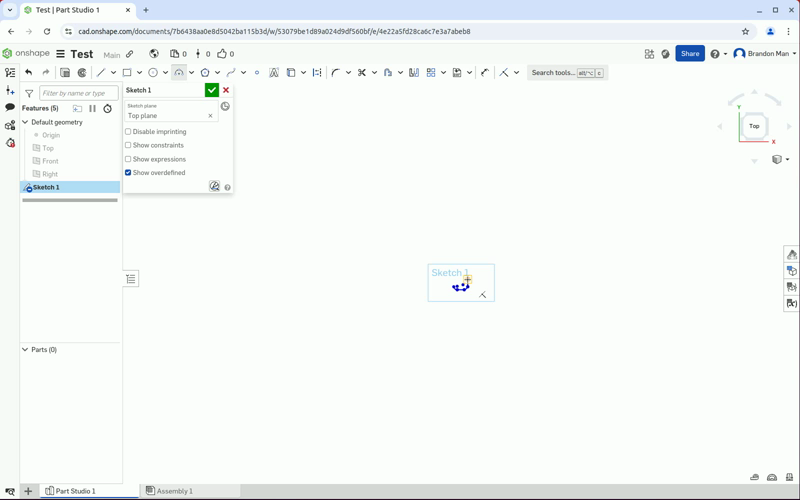
key_down(shift)
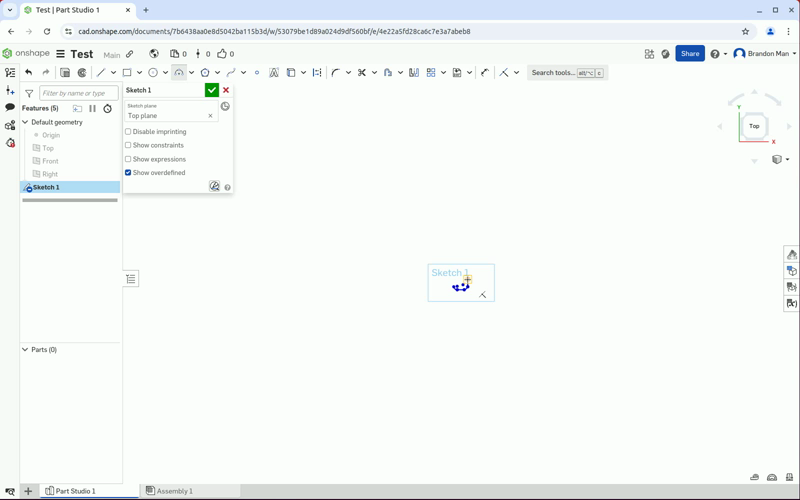
mouse_move(464, 276)
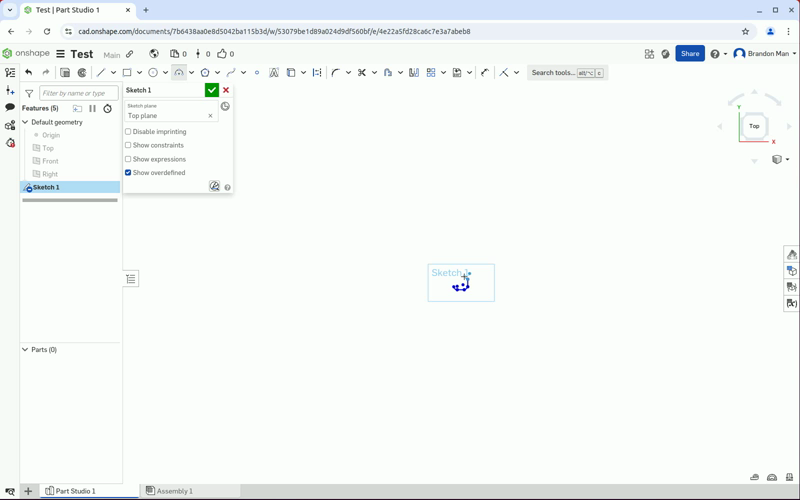
scroll(6)
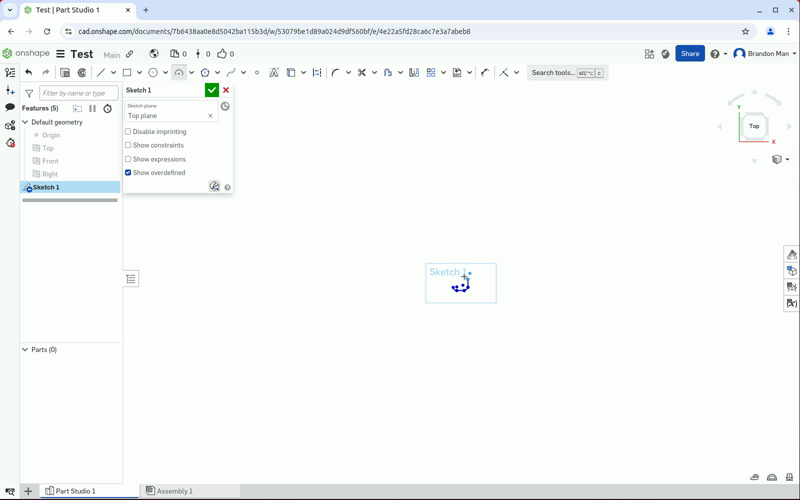
scroll(6)
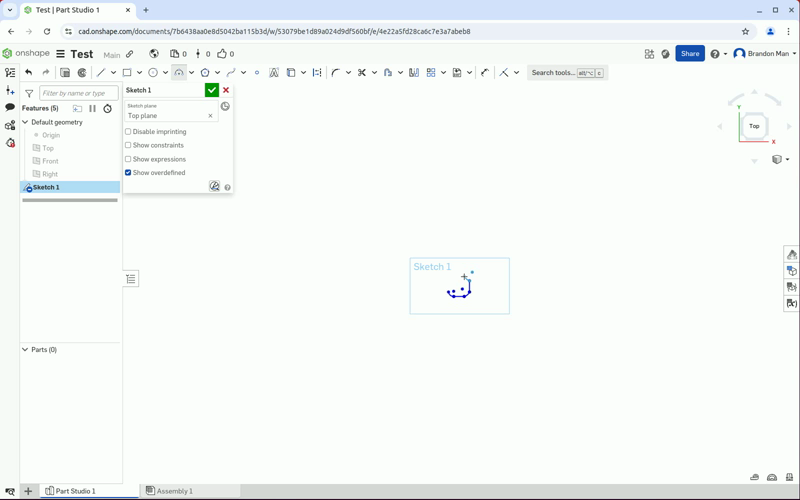
scroll(6)
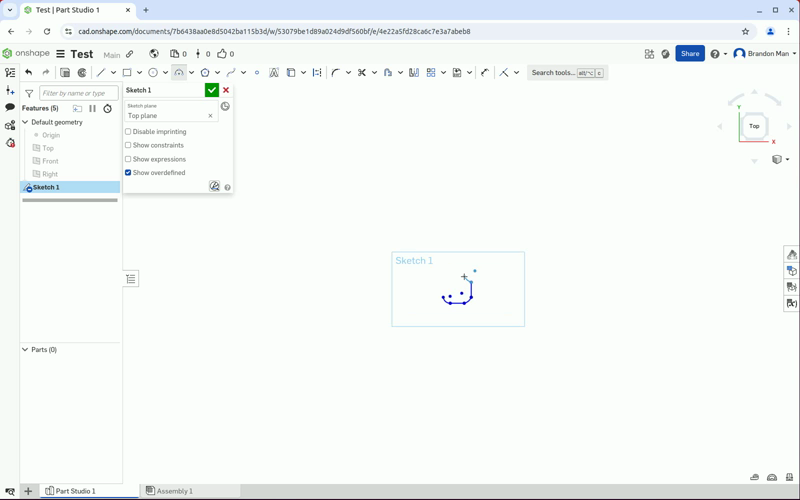
scroll(6)
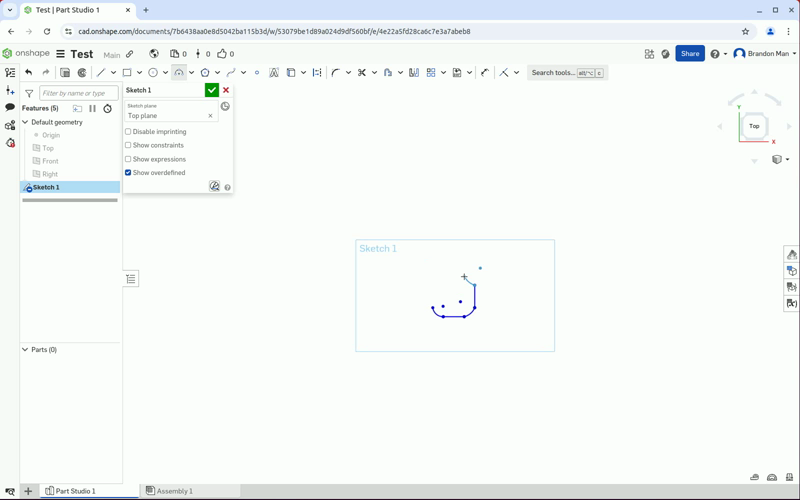
scroll(6)
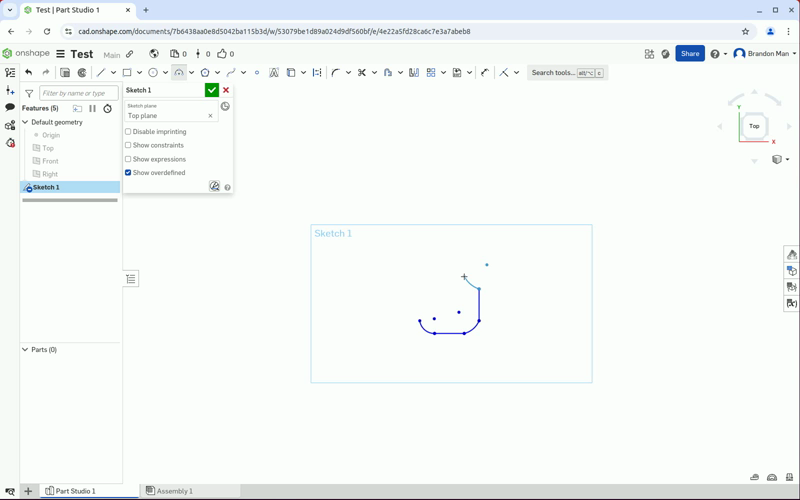
scroll(6)
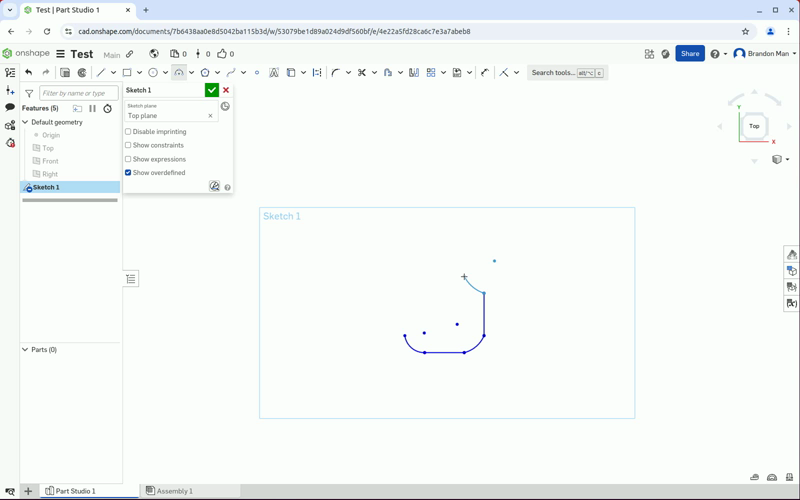
scroll(6)
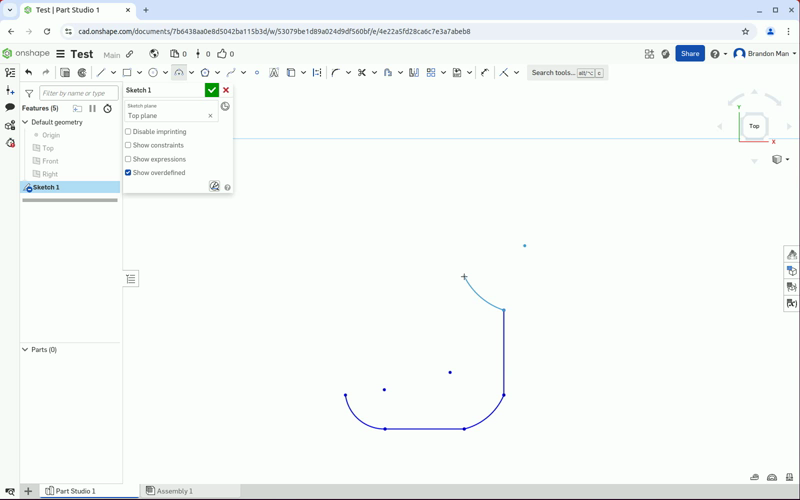
click(464, 276)
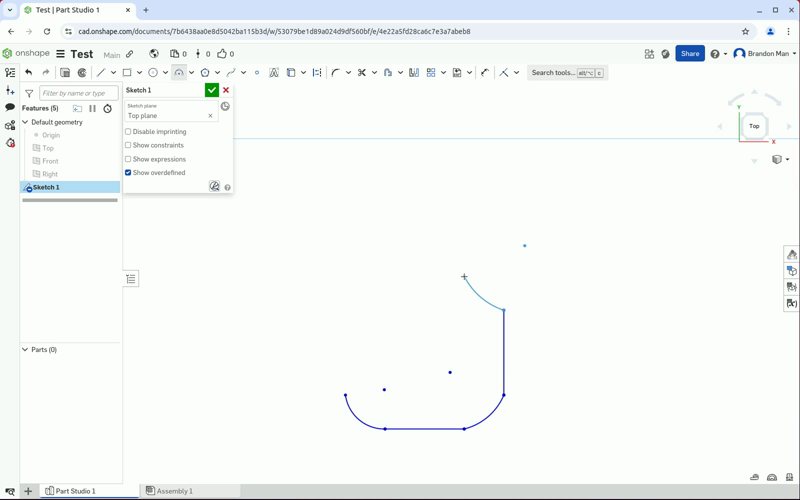
scroll(-6)
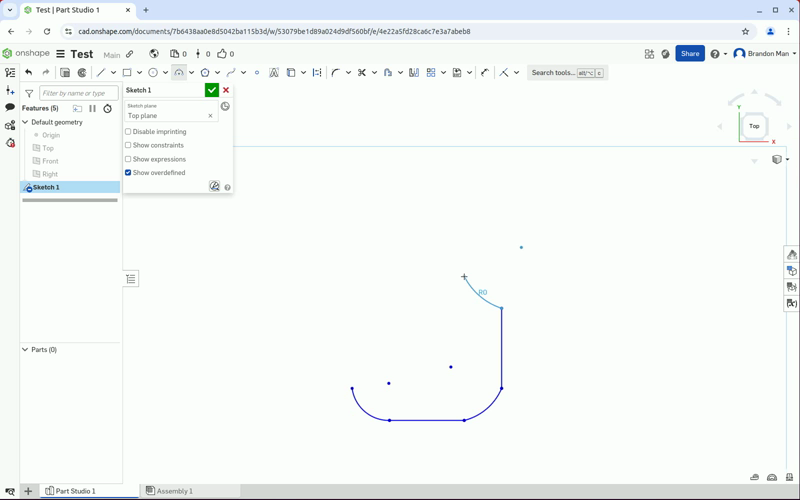
scroll(-6)
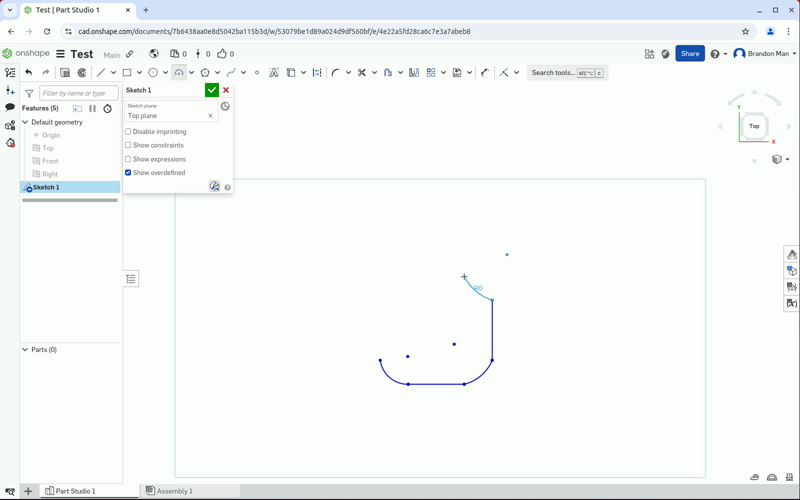
scroll(-6)
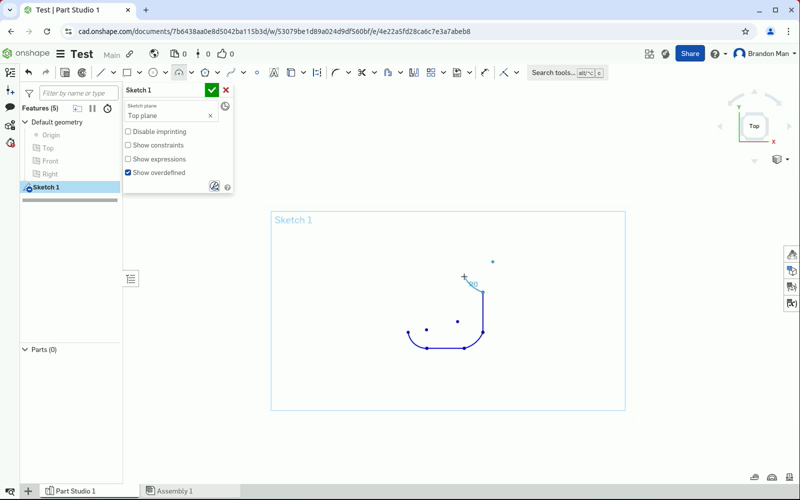
scroll(-6)
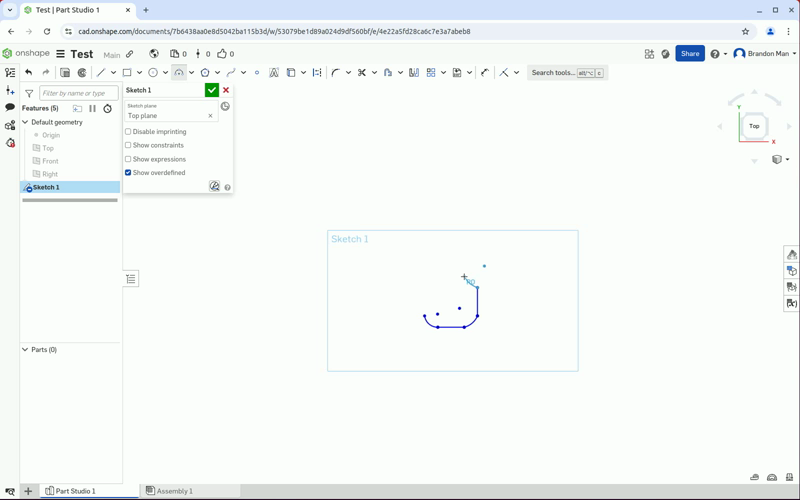
scroll(-6)
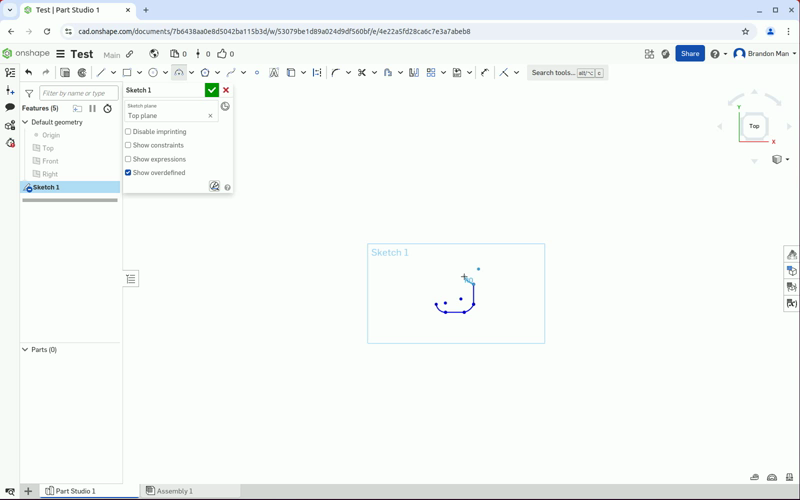
scroll(-6)
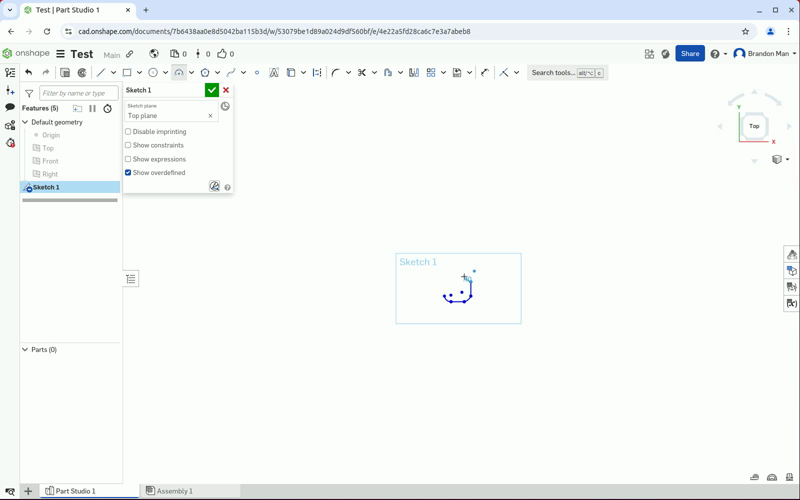
scroll(-6)
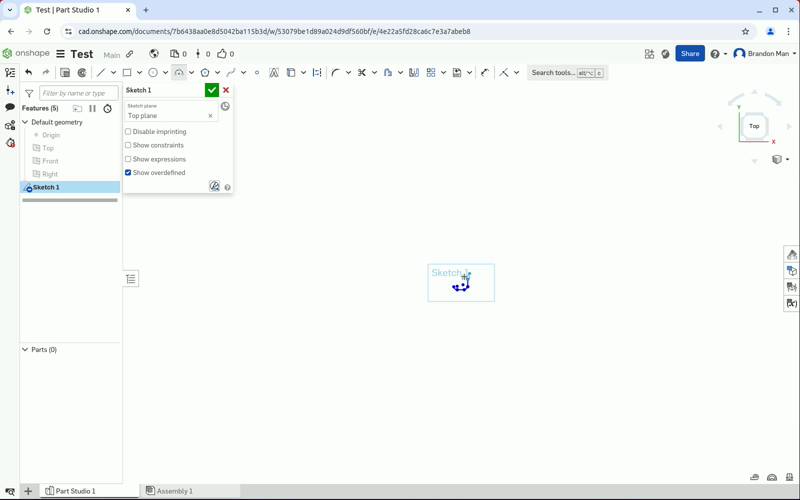
mouse_move(466, 276)
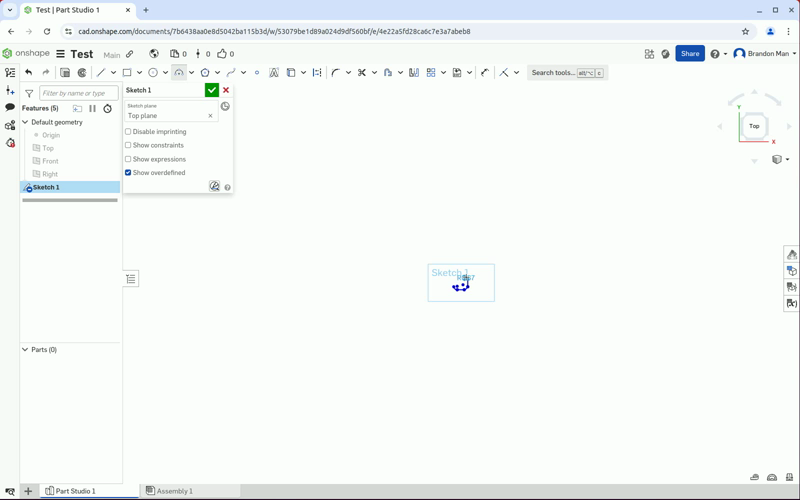
scroll(6)
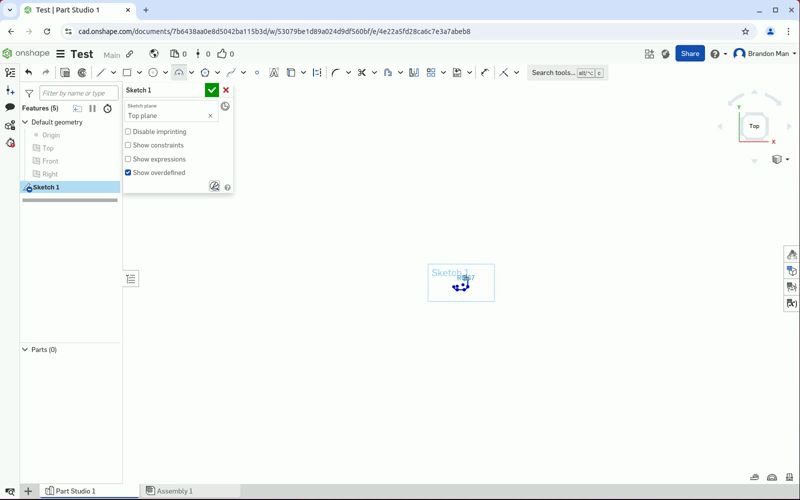
scroll(6)
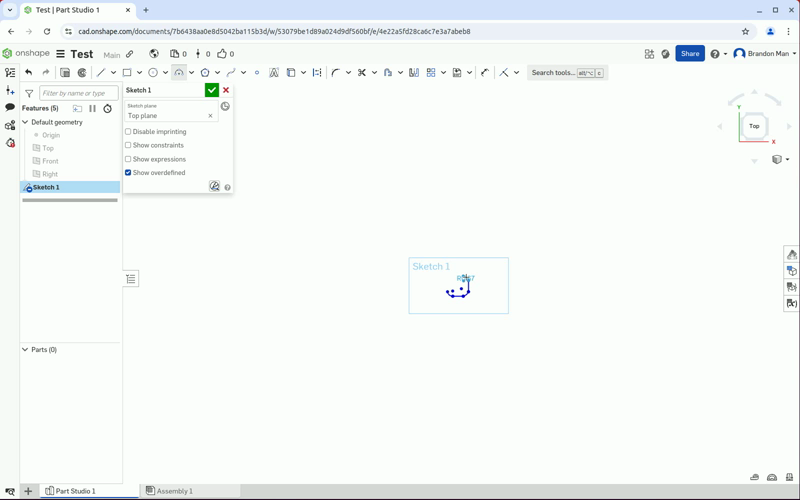
scroll(6)
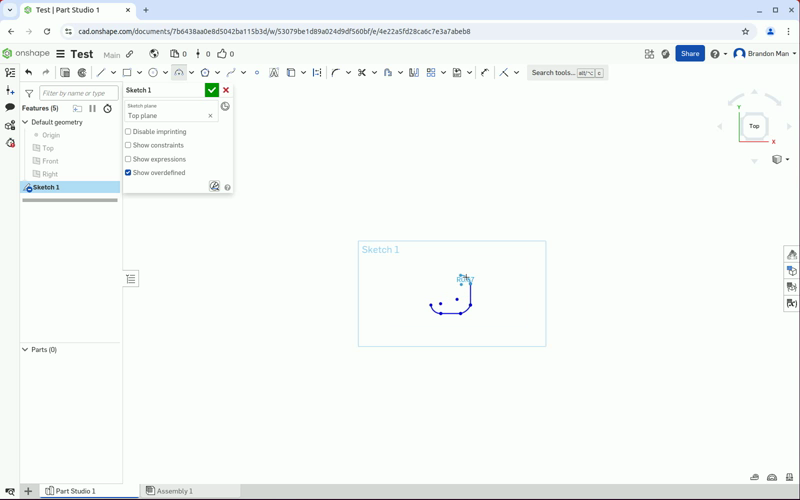
scroll(6)
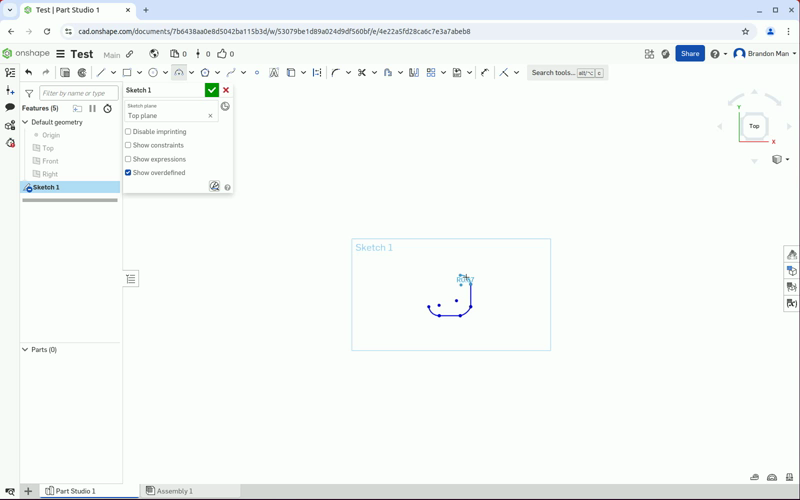
scroll(6)
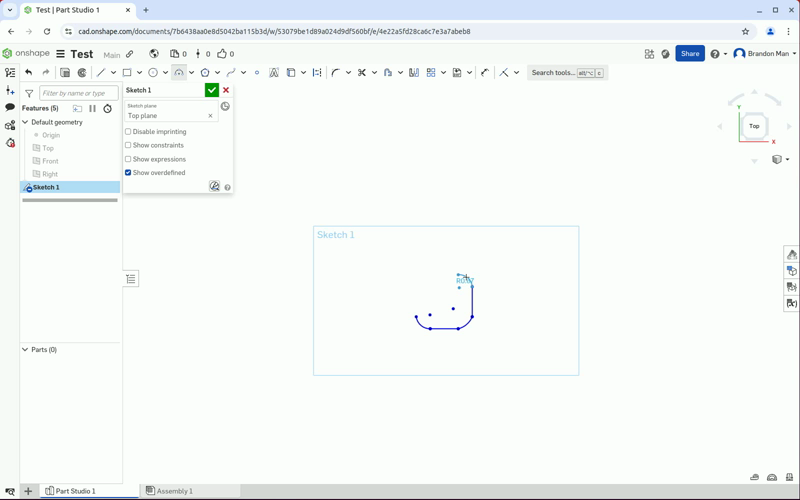
scroll(6)
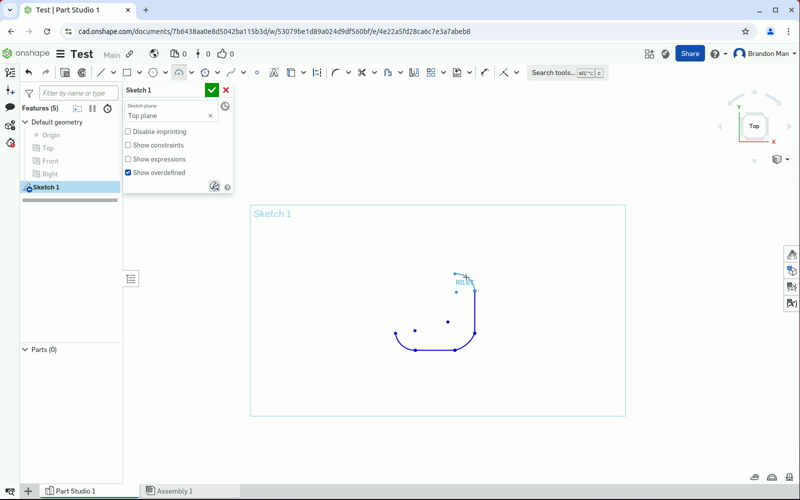
scroll(6)
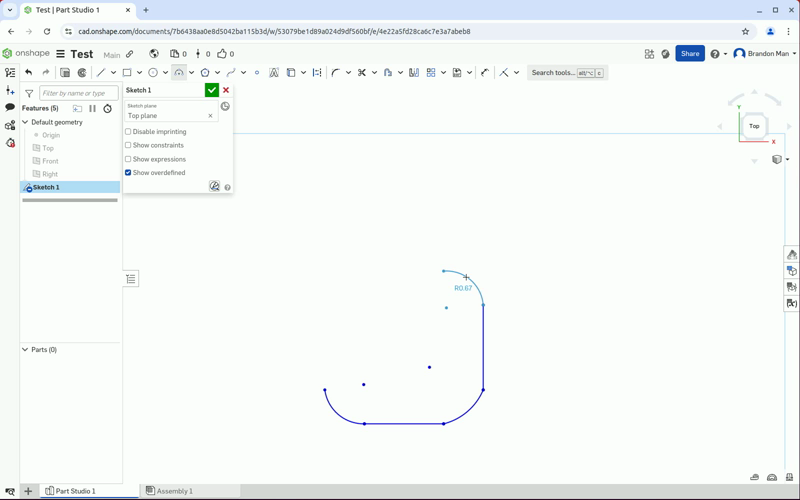
click(466, 276)
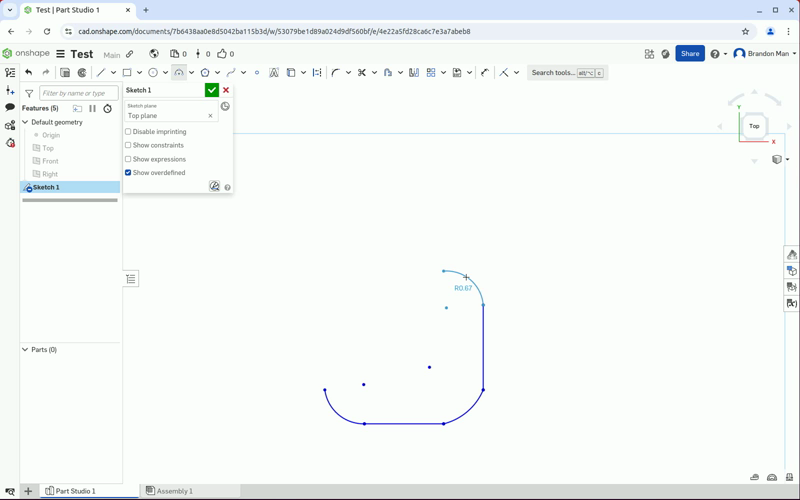
scroll(-6)
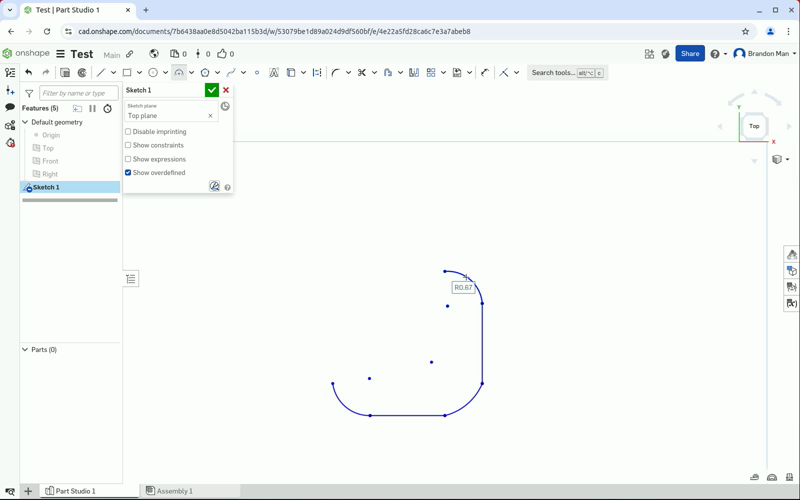
scroll(-6)
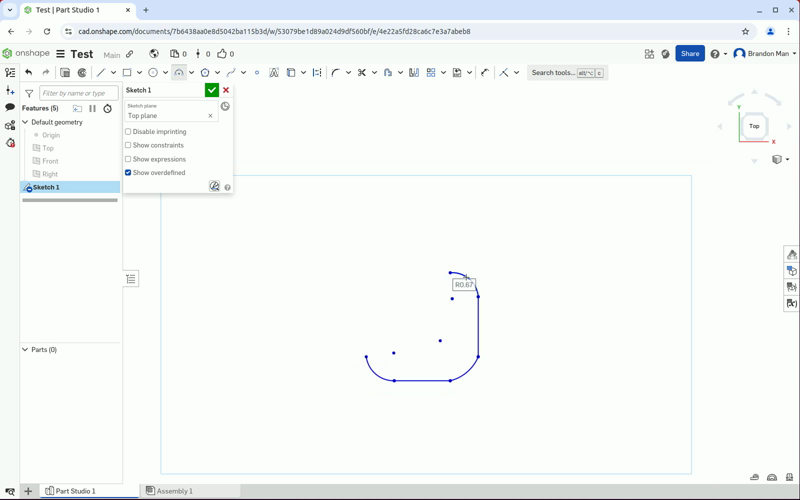
scroll(-6)
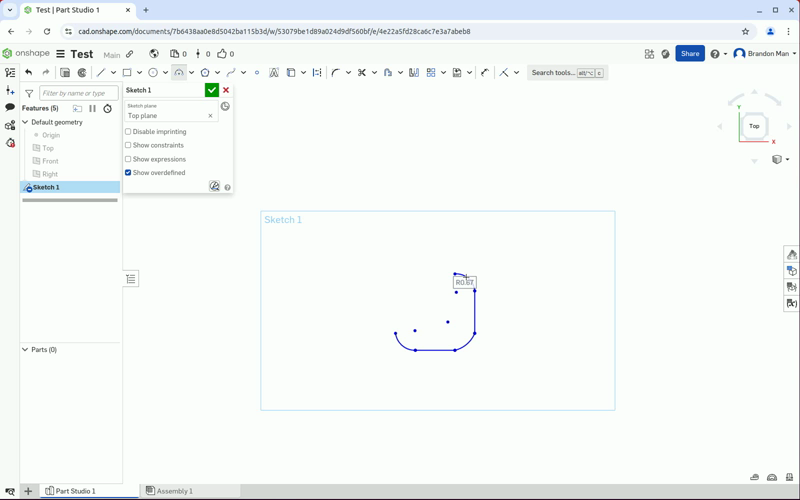
scroll(-6)
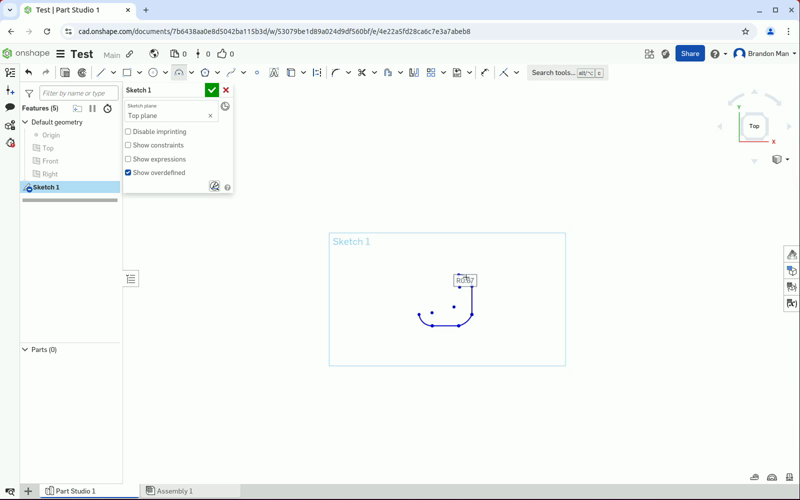
scroll(-6)
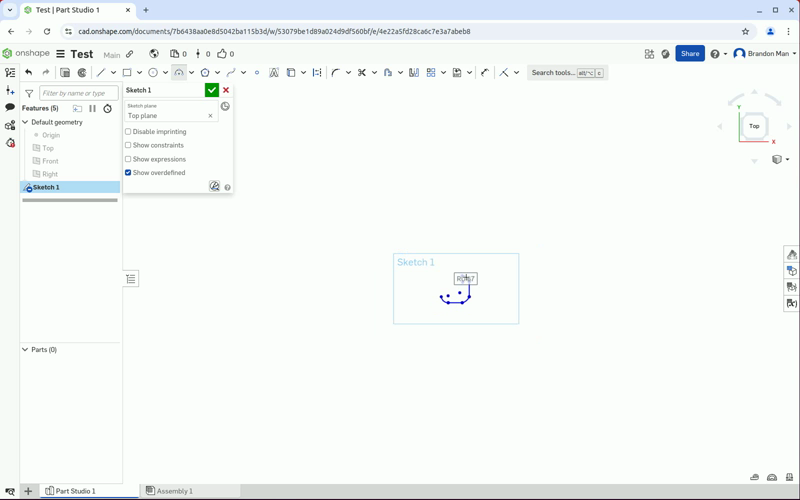
scroll(-6)
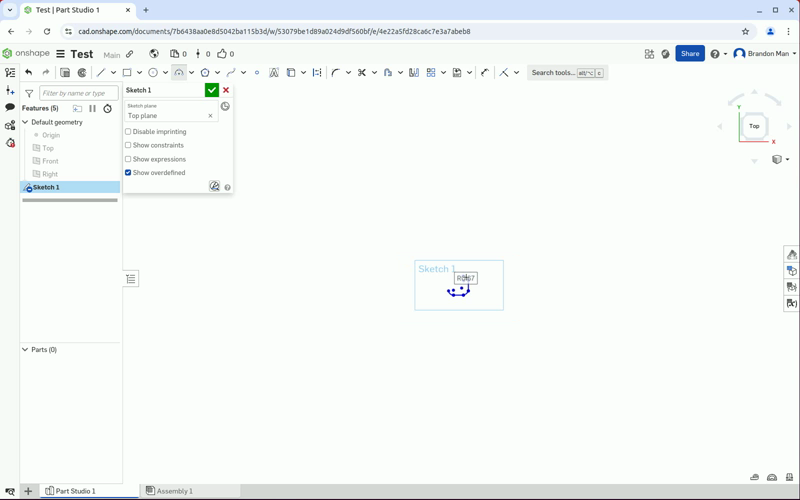
scroll(-6)
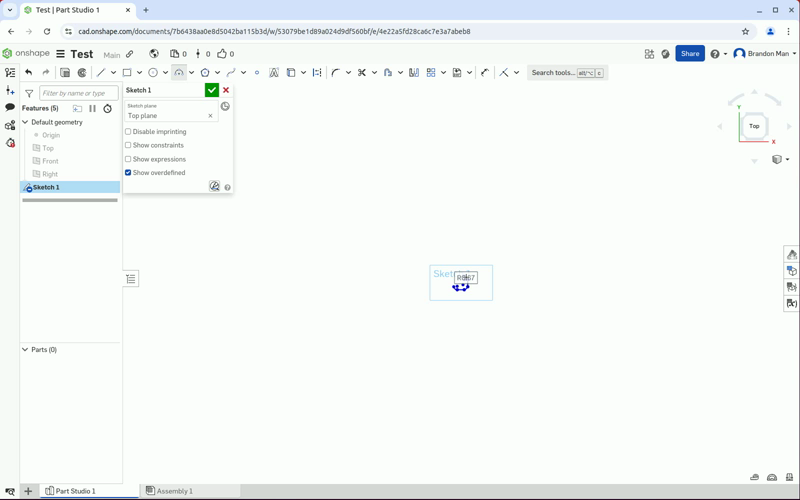
key_up(shift)
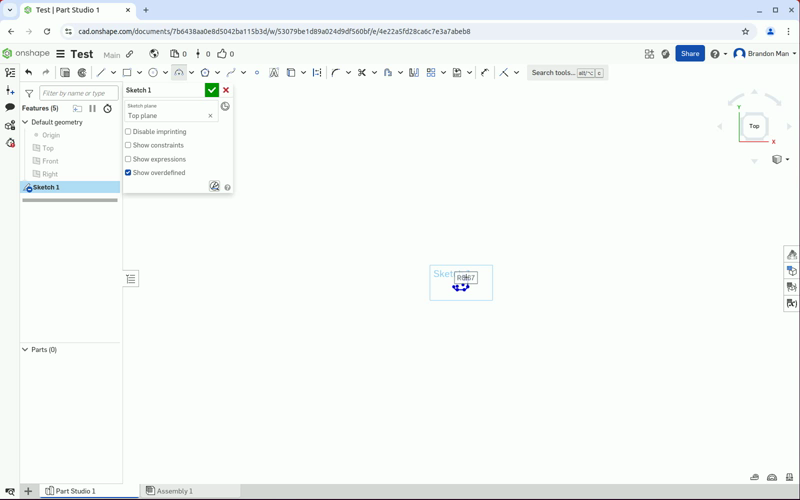
key(esc)
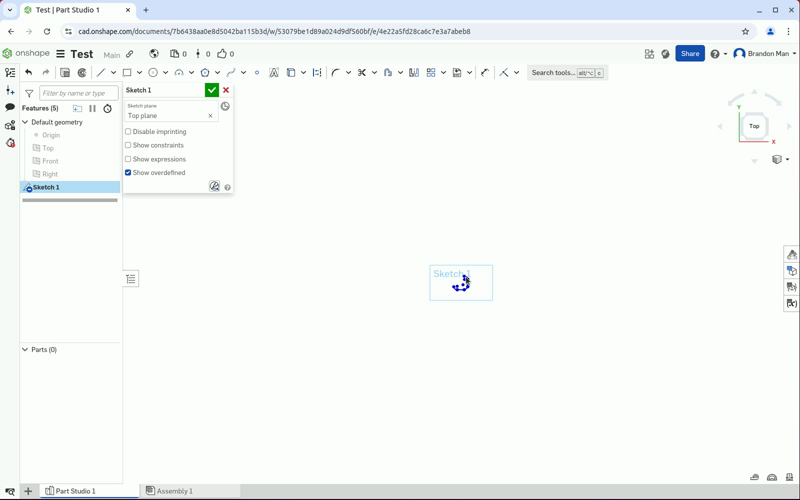
key(l)
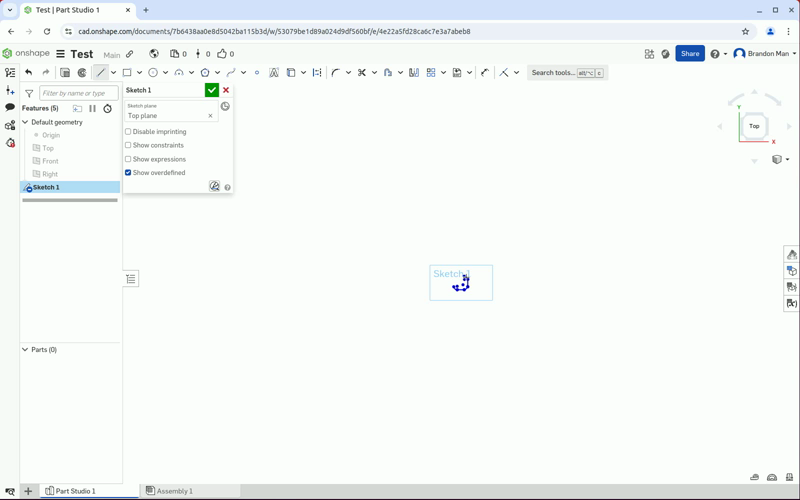
mouse_move(464, 276)
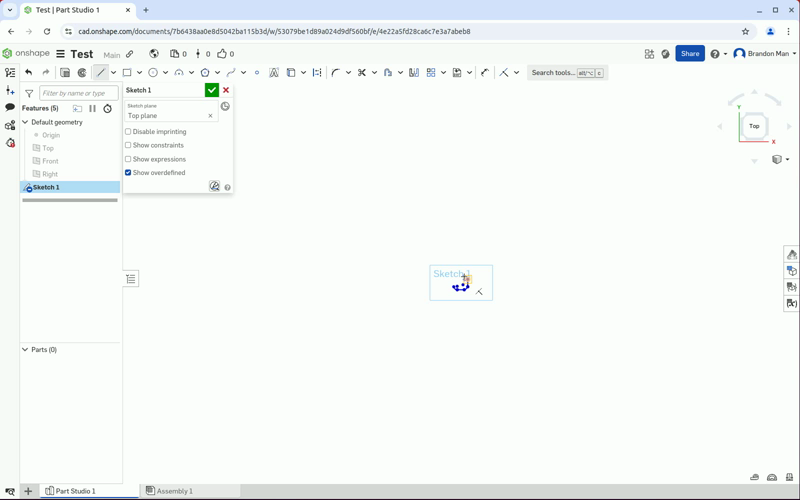
scroll(6)
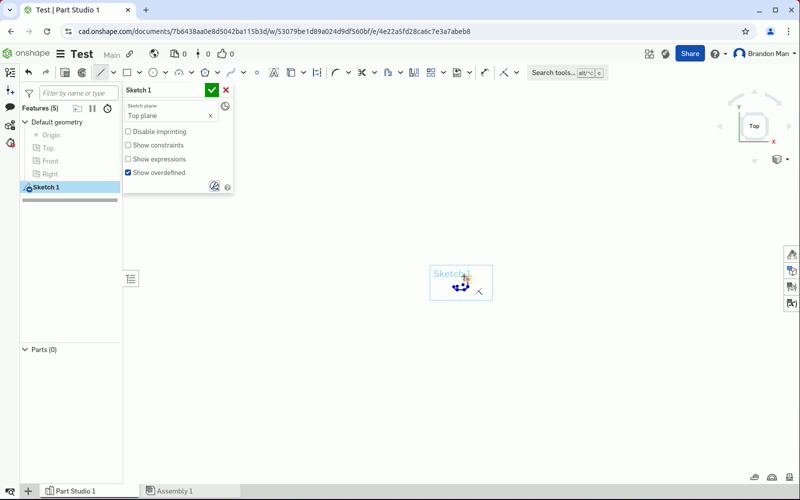
scroll(6)
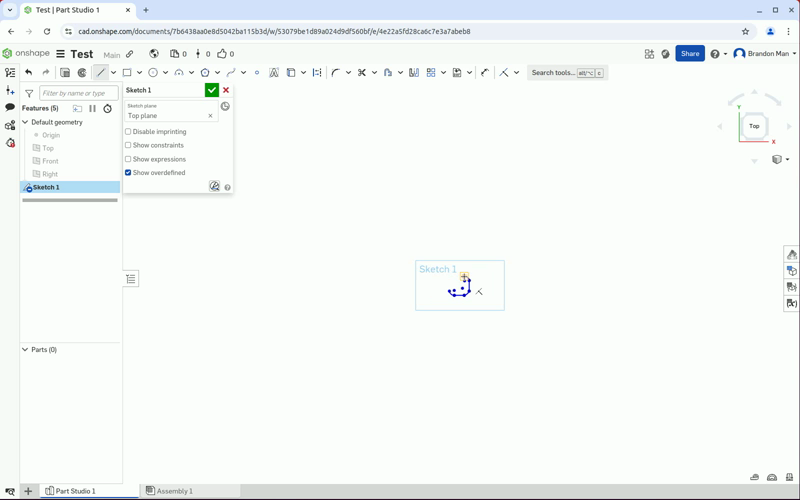
scroll(6)
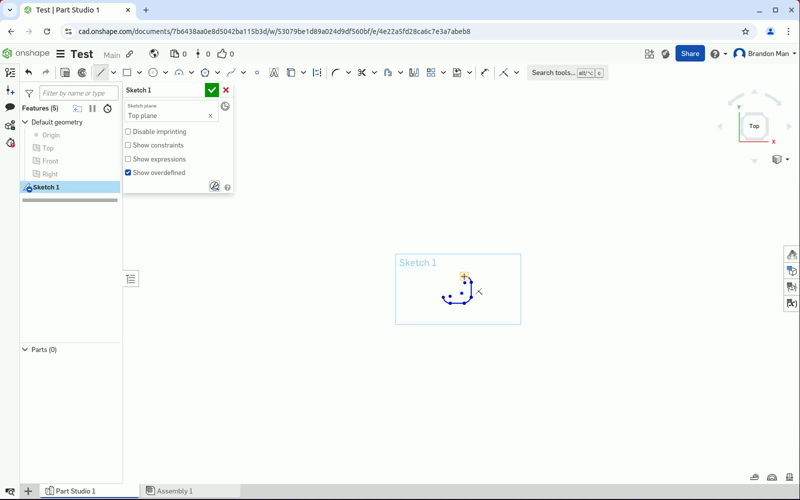
scroll(6)
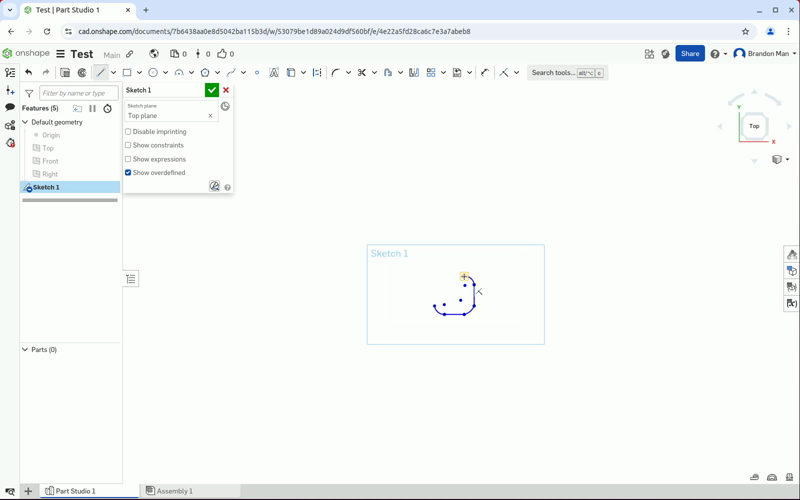
scroll(6)
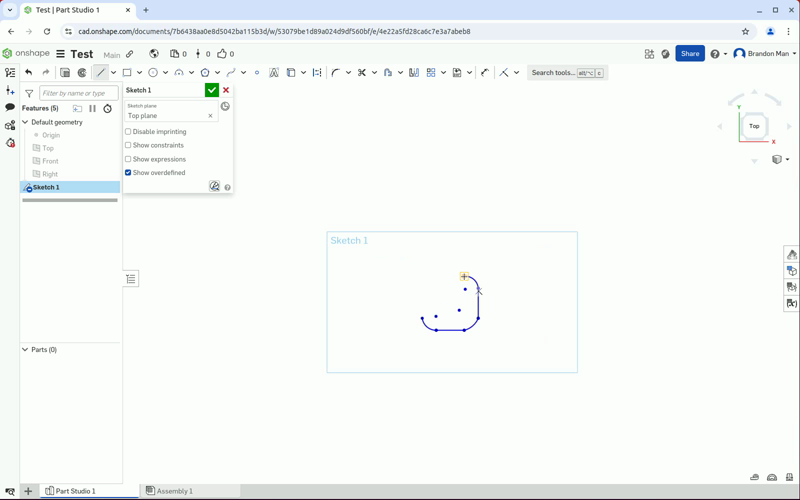
scroll(6)
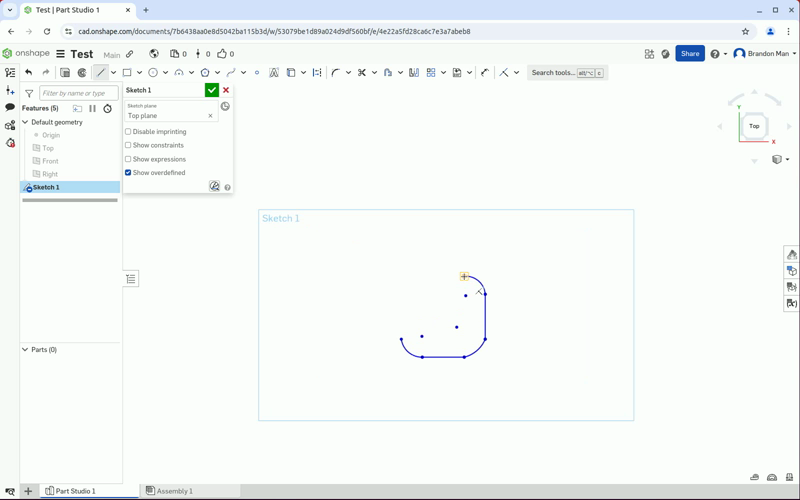
scroll(6)
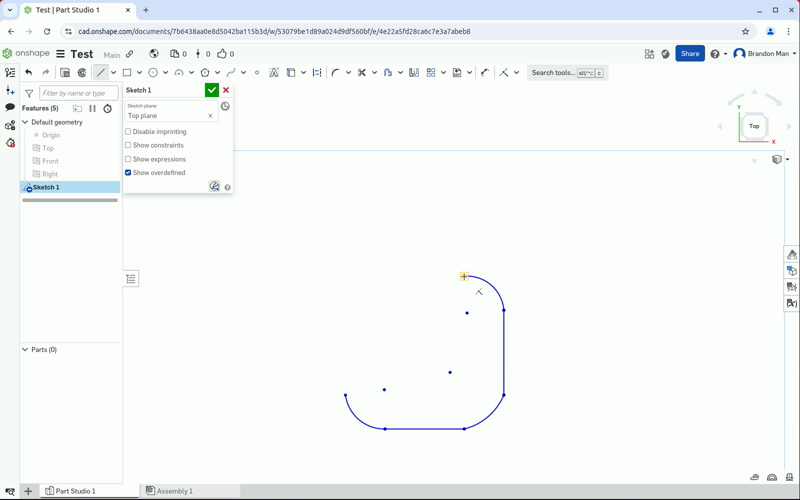
click(464, 276)
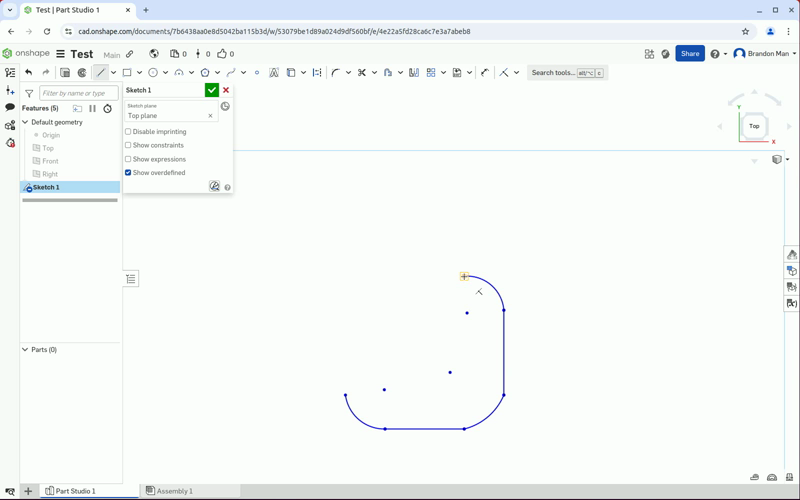
scroll(-6)
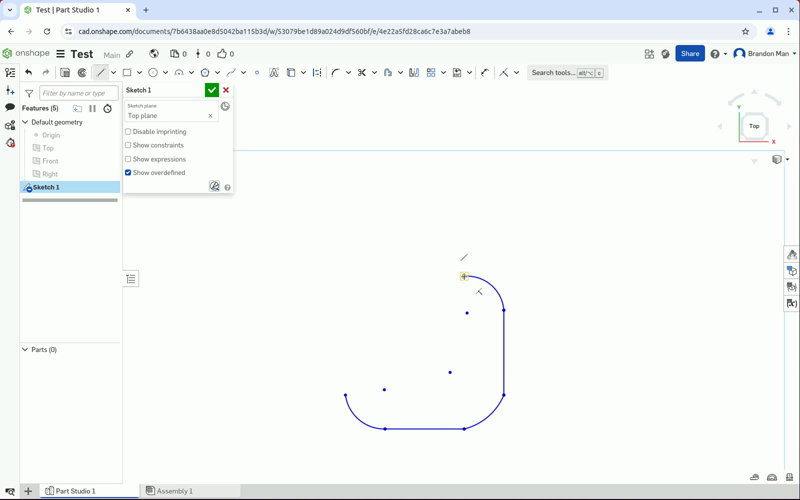
scroll(-6)
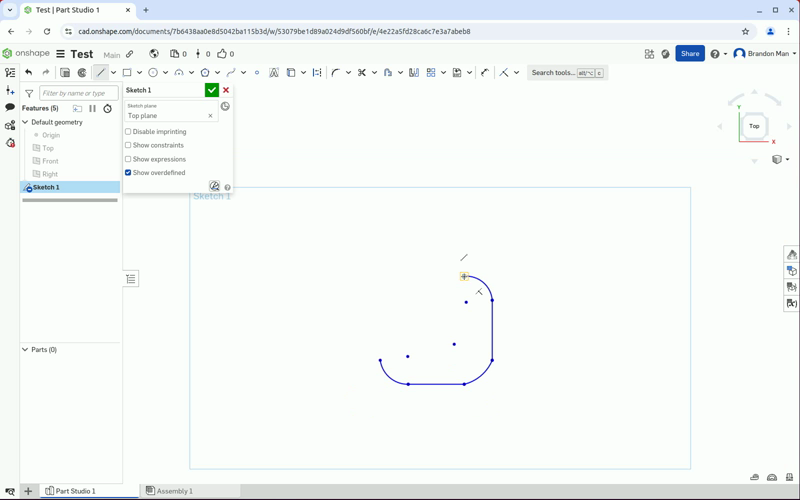
scroll(-6)
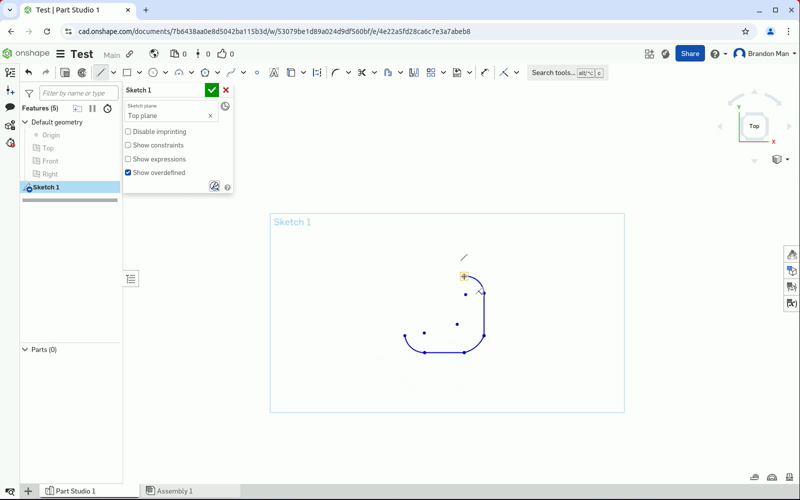
scroll(-6)
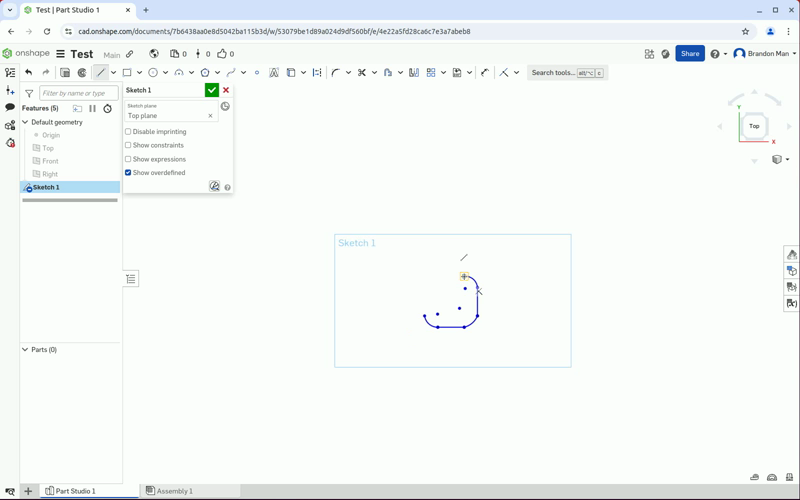
scroll(-6)
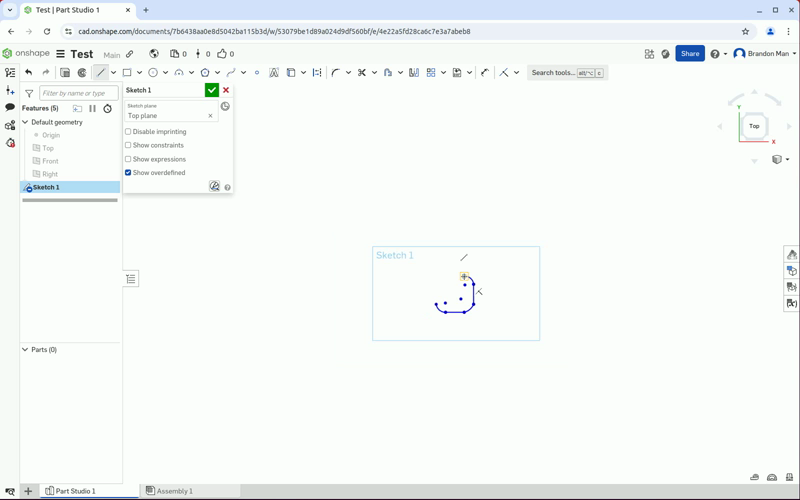
scroll(-6)
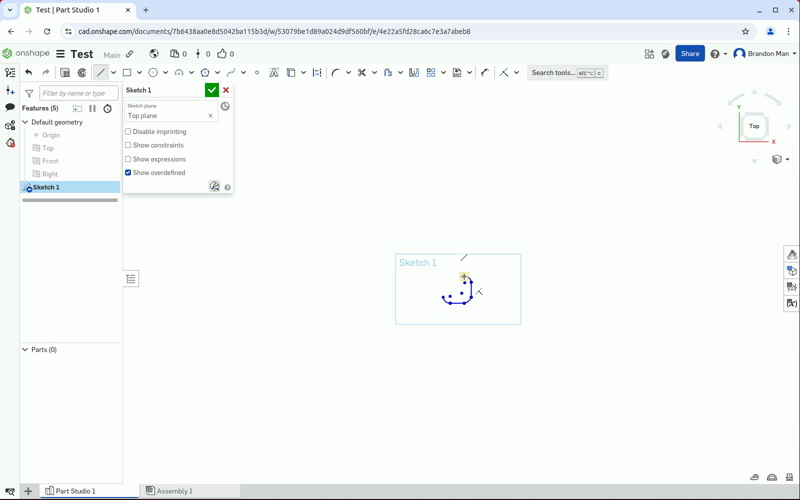
scroll(-6)
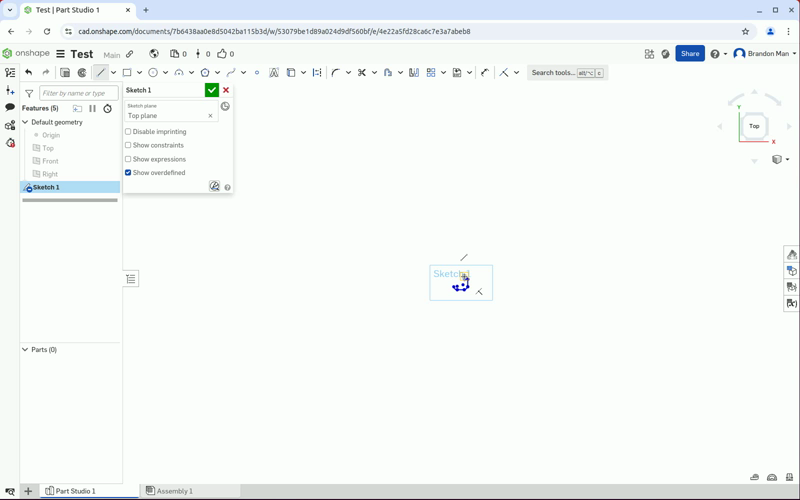
key_down(shift)
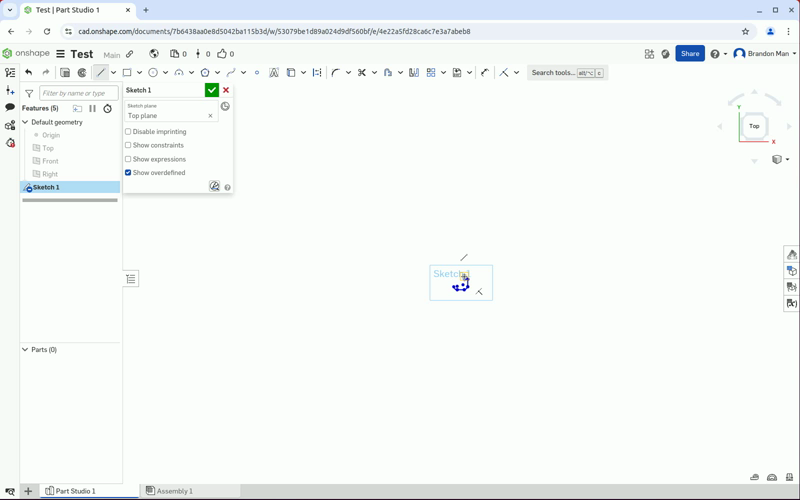
mouse_move(494, 276)
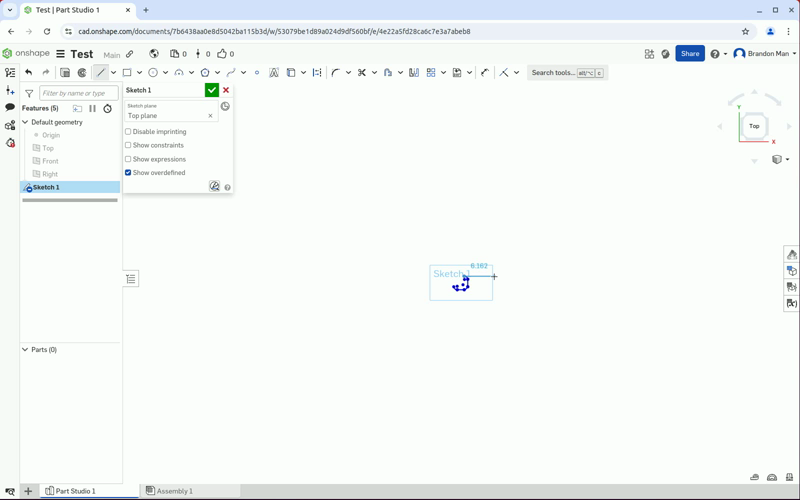
mouse_move(457, 276)
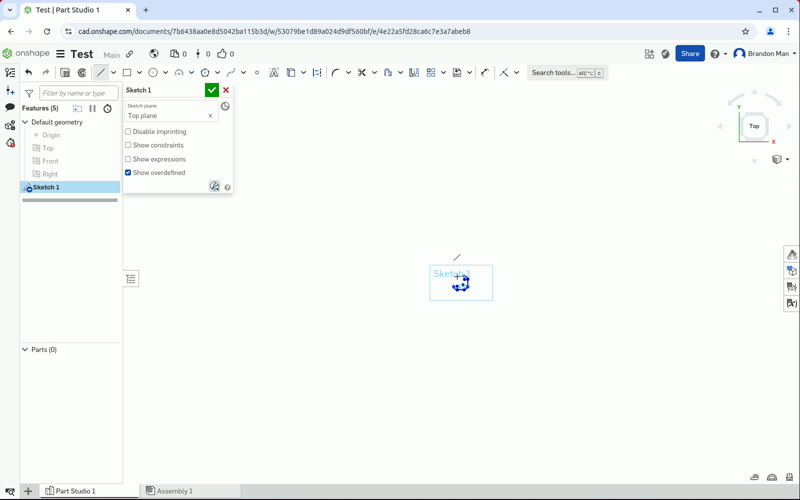
scroll(6)
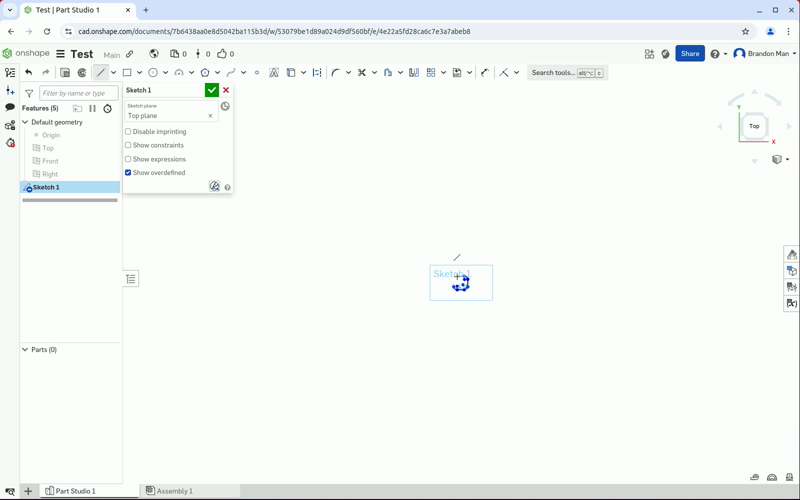
scroll(6)
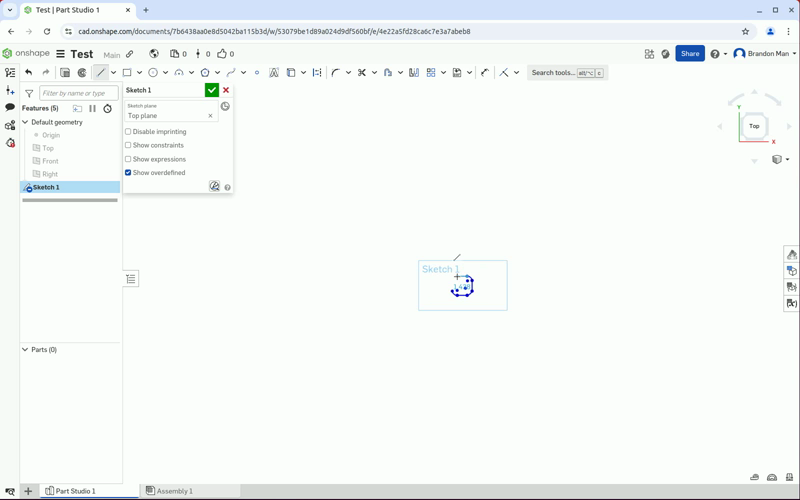
scroll(6)
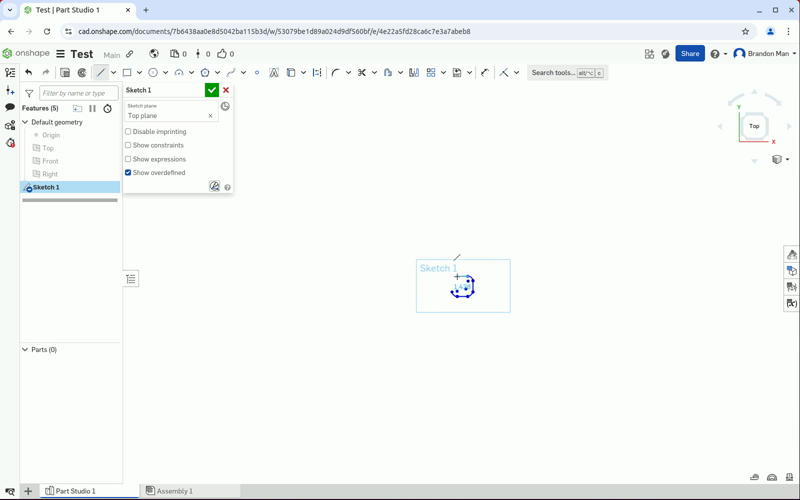
scroll(6)
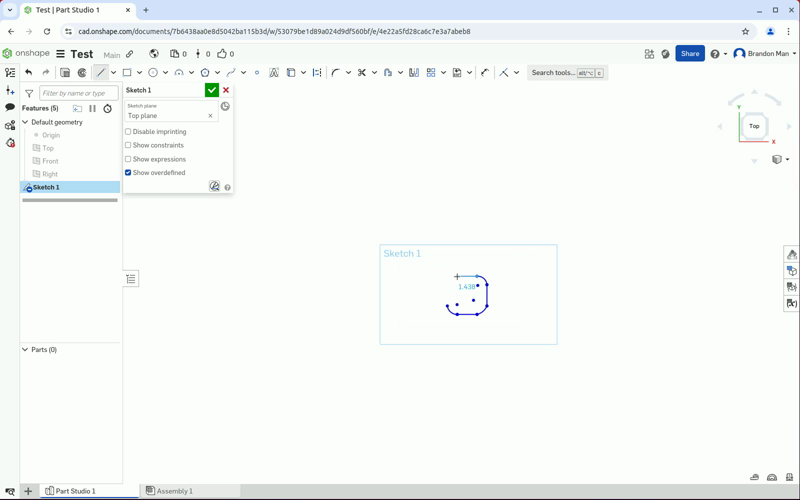
scroll(6)
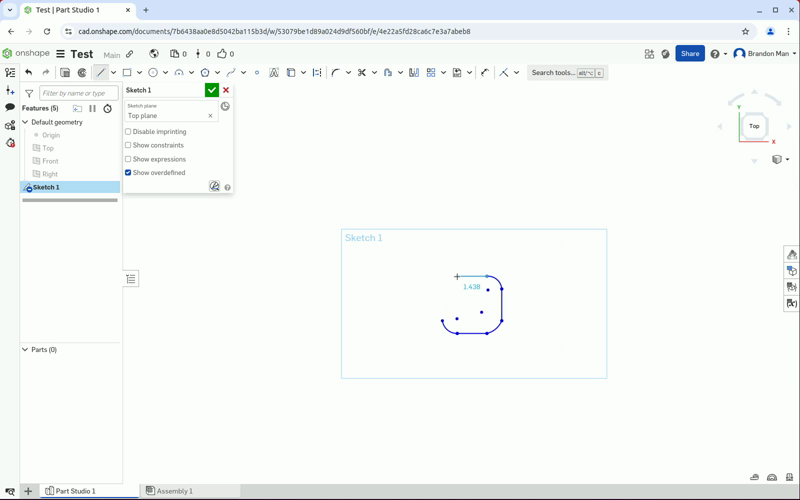
scroll(6)
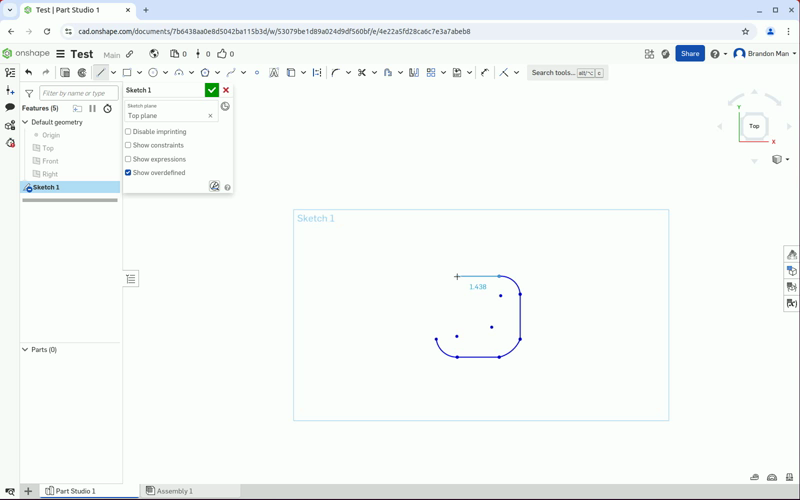
scroll(6)
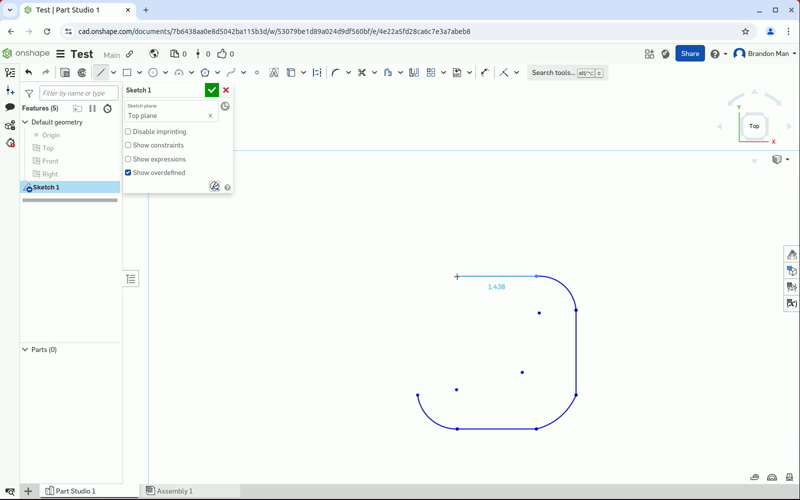
click(457, 276)
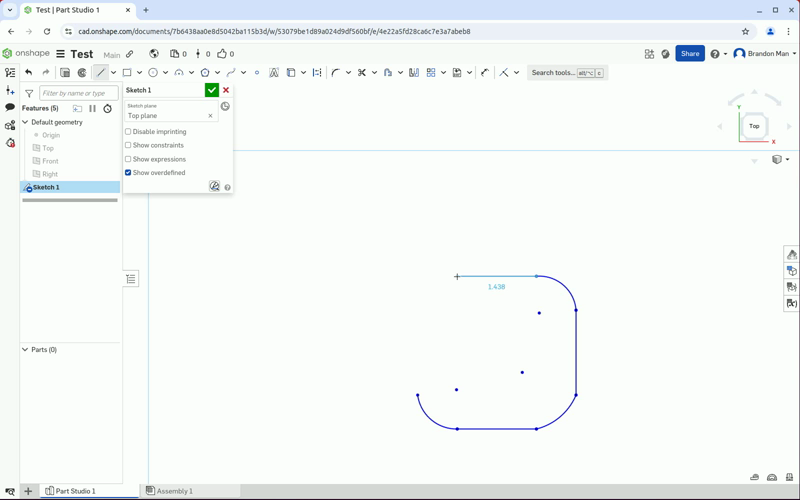
scroll(-6)
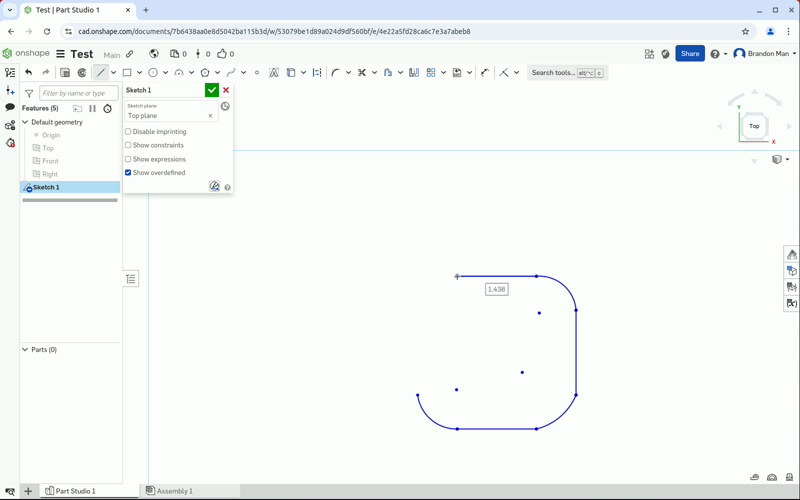
scroll(-6)
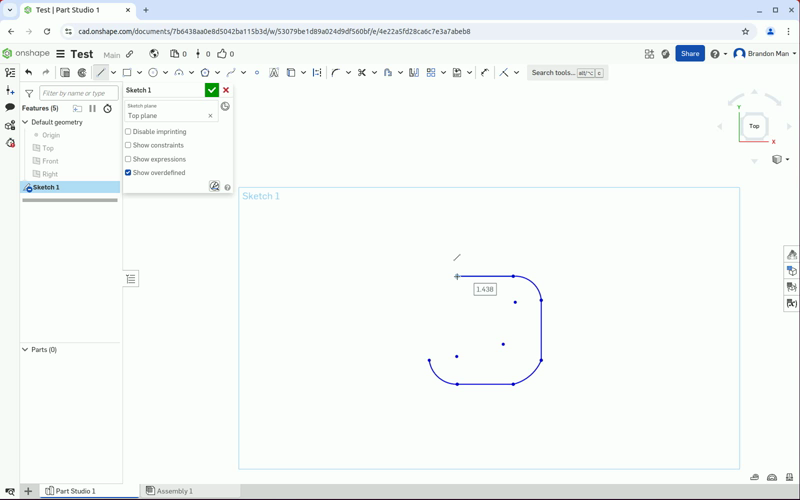
scroll(-6)
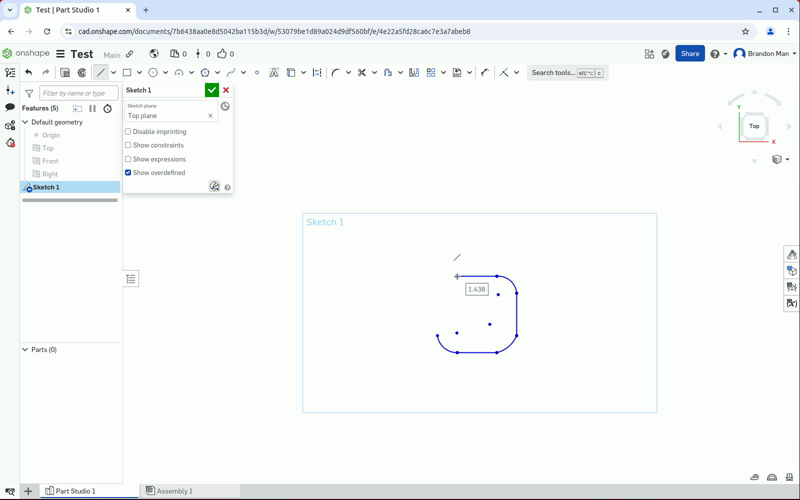
scroll(-6)
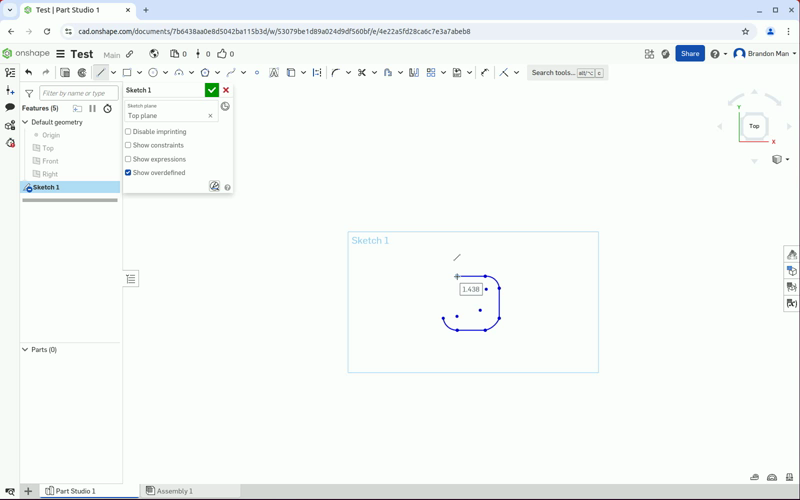
scroll(-6)
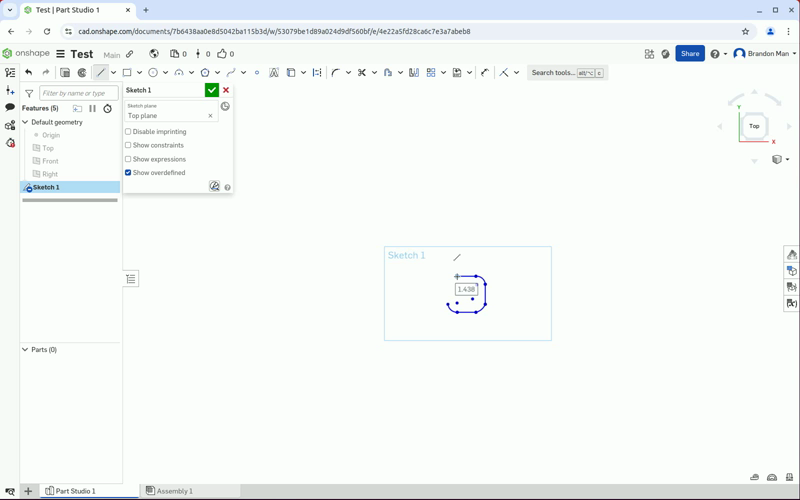
scroll(-6)
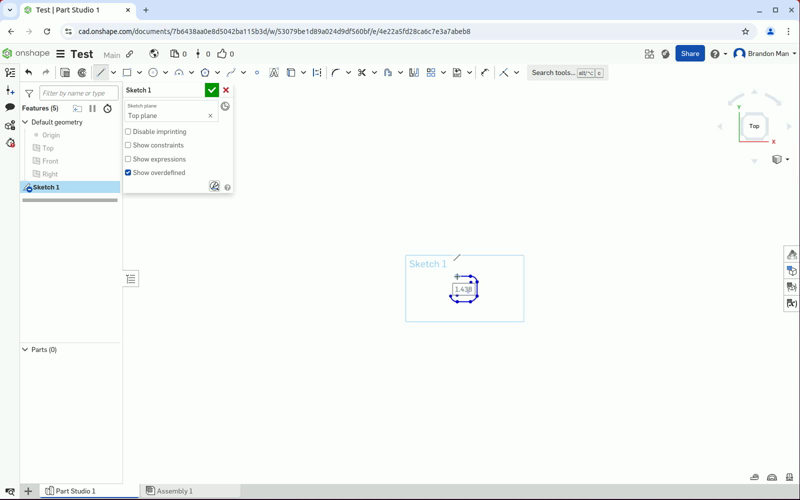
scroll(-6)
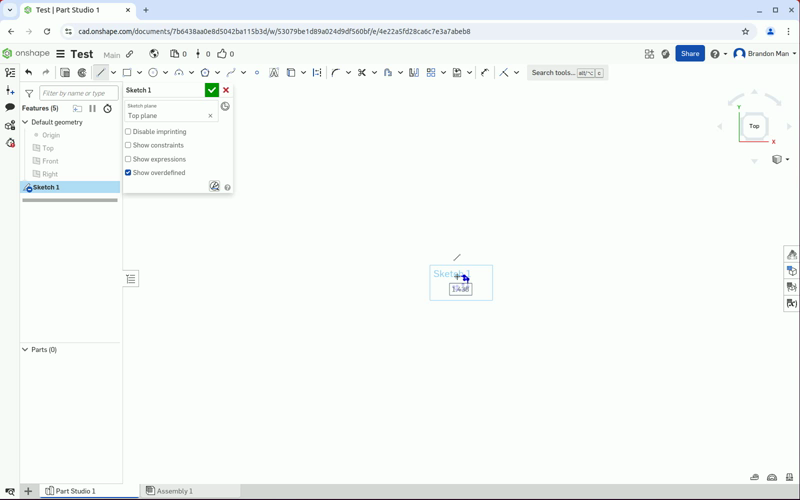
key_up(shift)
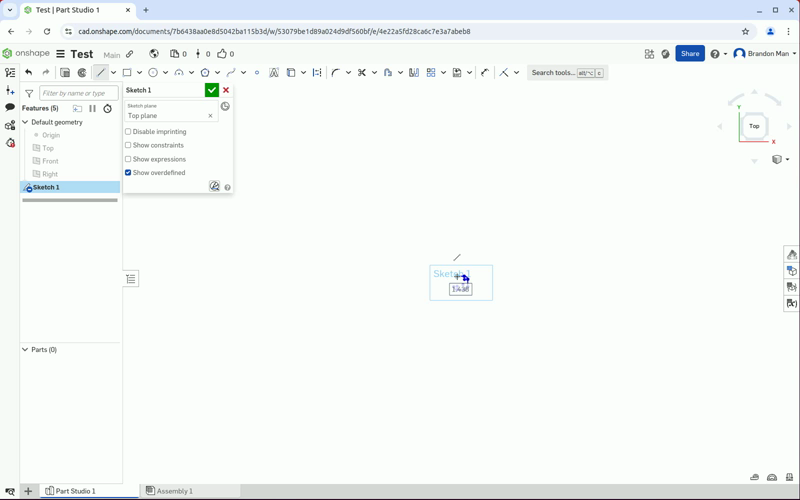
key(esc)
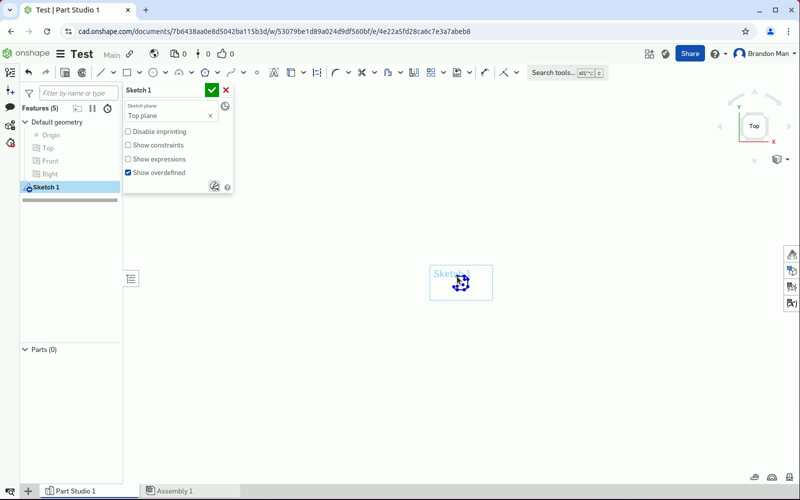
key(a)
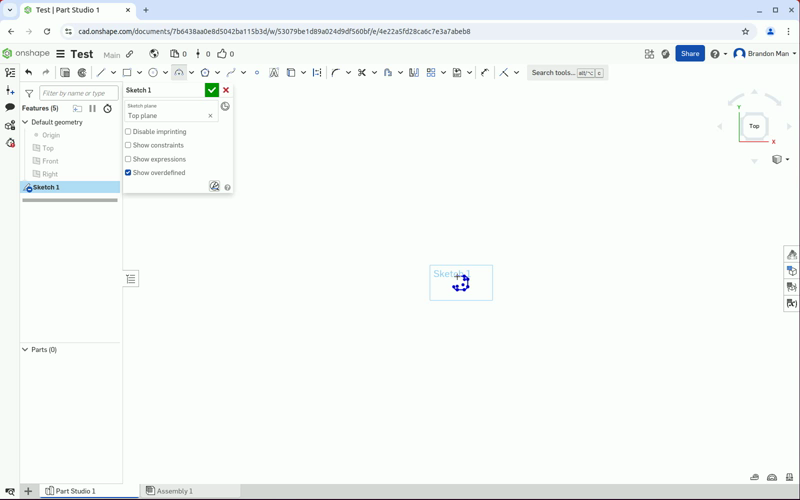
mouse_move(457, 276)
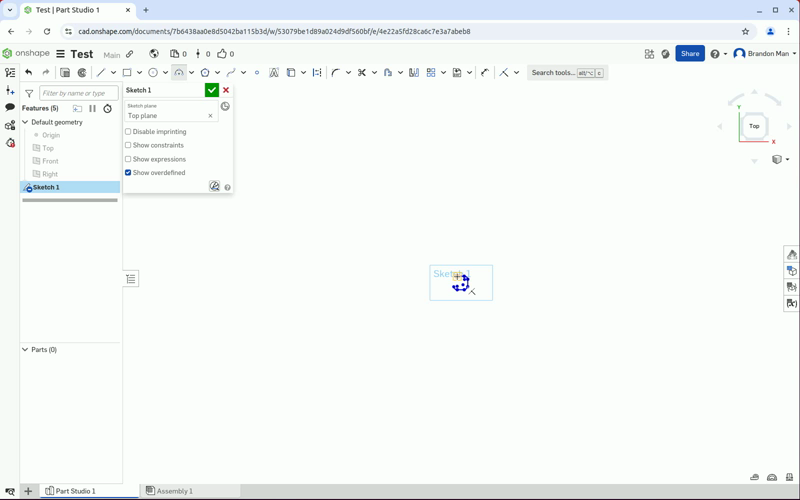
click(457, 276)
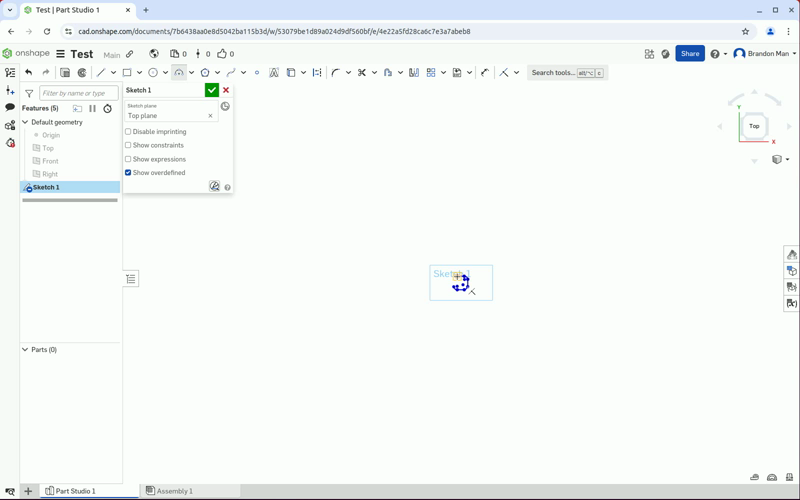
key_down(shift)
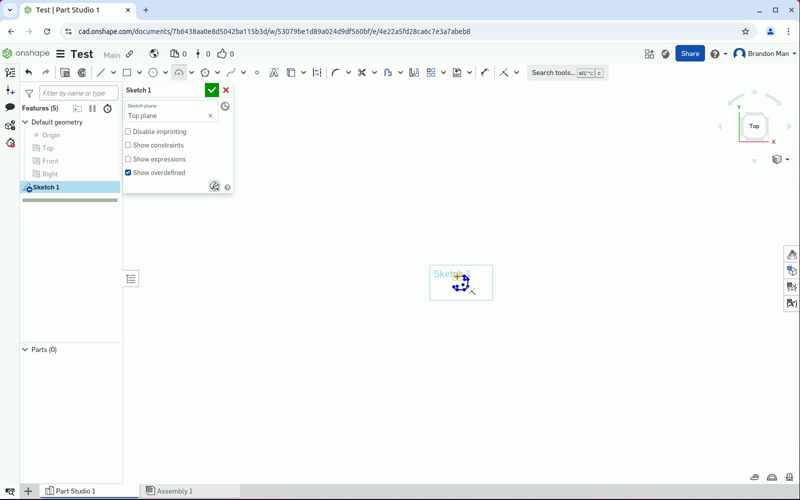
mouse_move(453, 279)
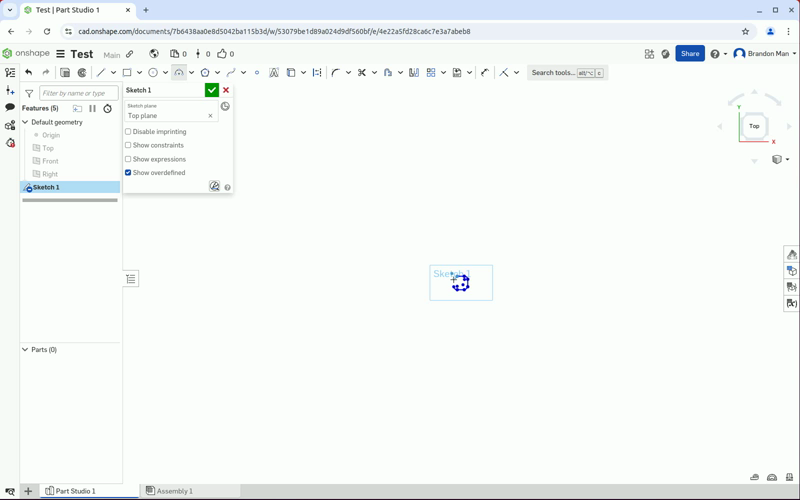
scroll(6)
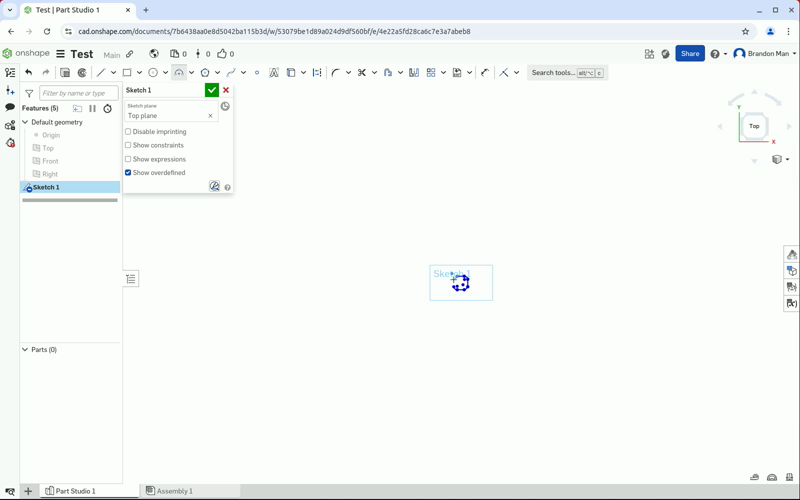
scroll(6)
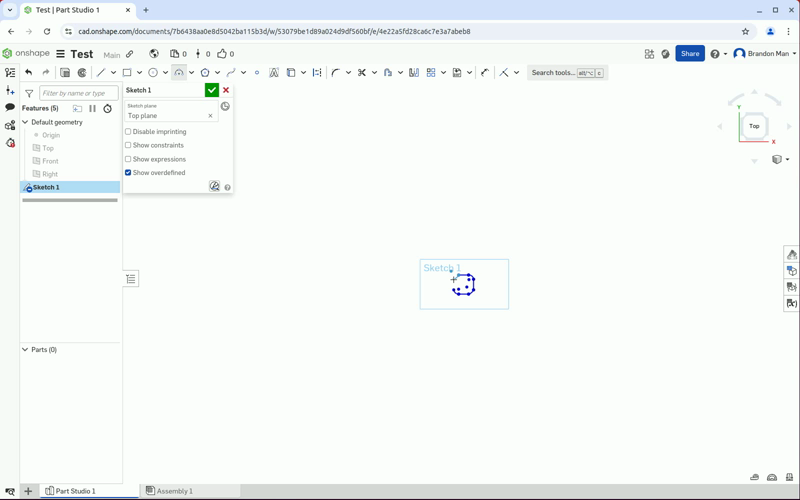
scroll(6)
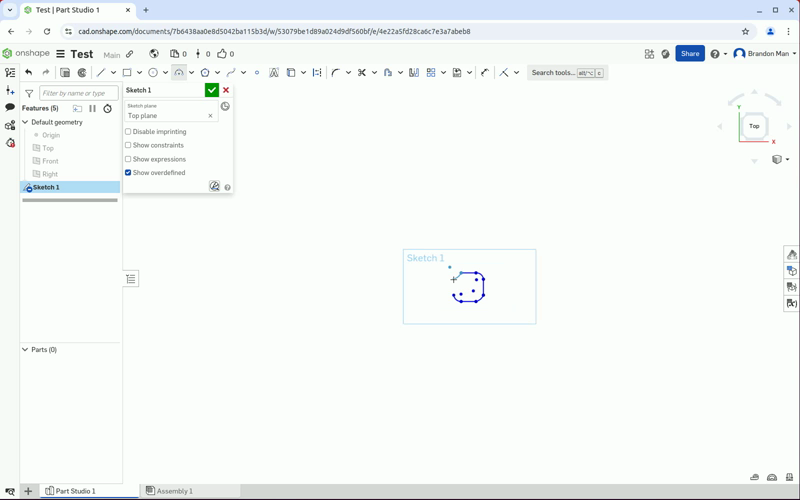
scroll(6)
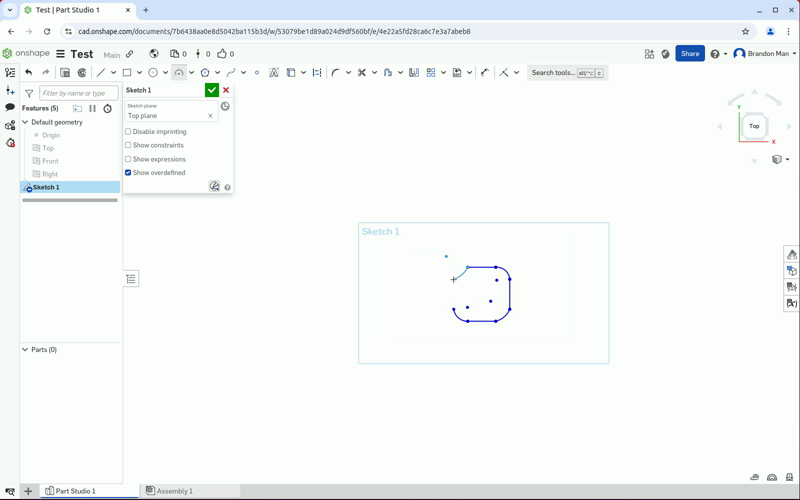
scroll(6)
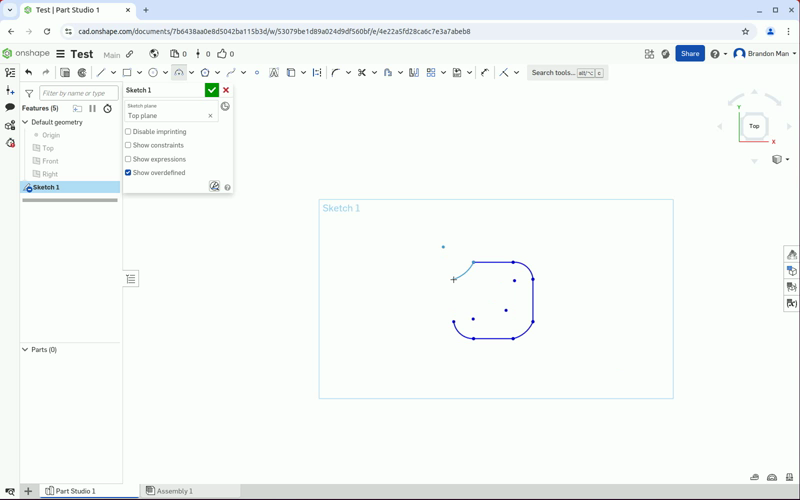
scroll(6)
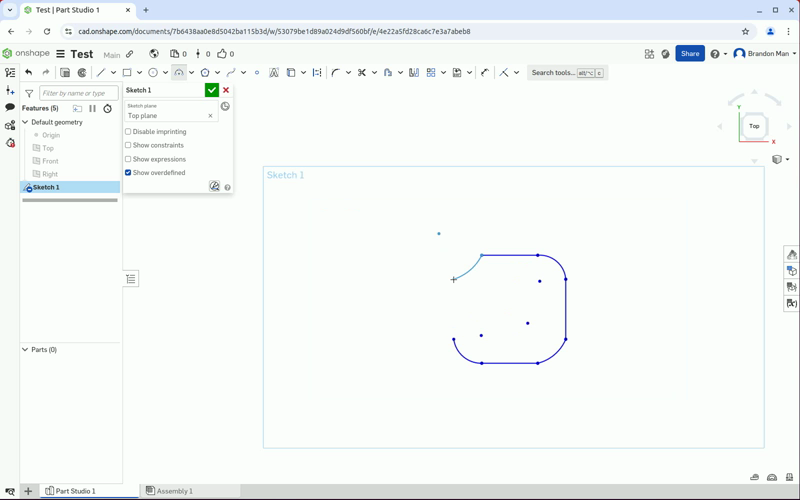
scroll(6)
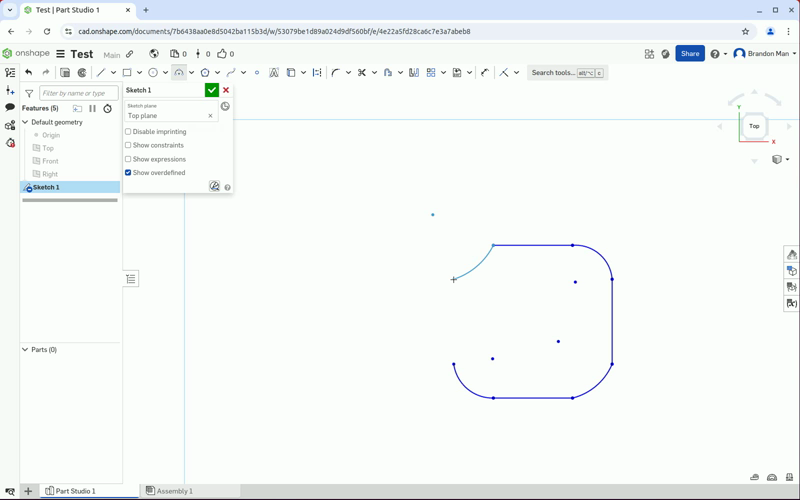
click(453, 279)
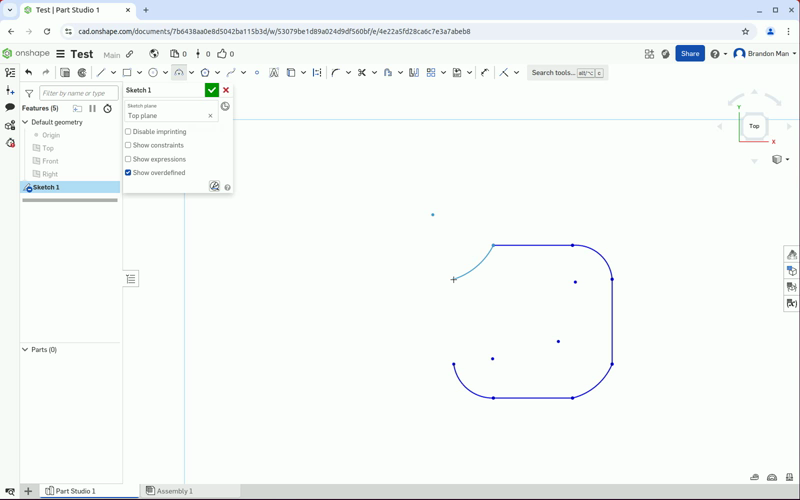
scroll(-6)
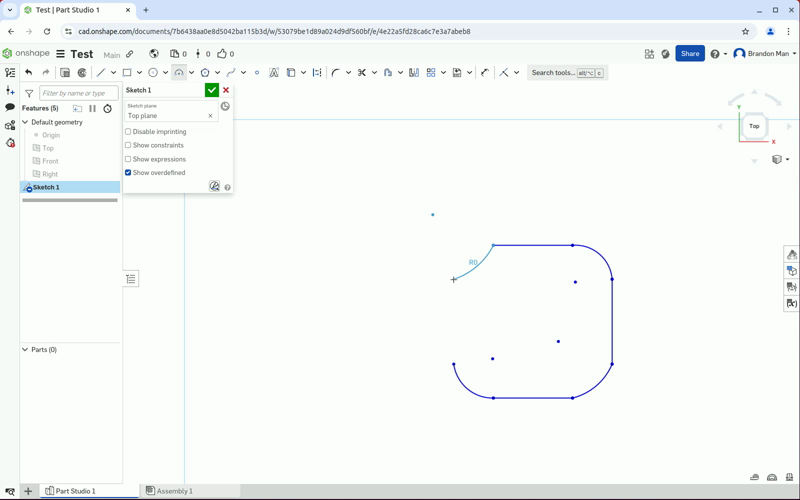
scroll(-6)
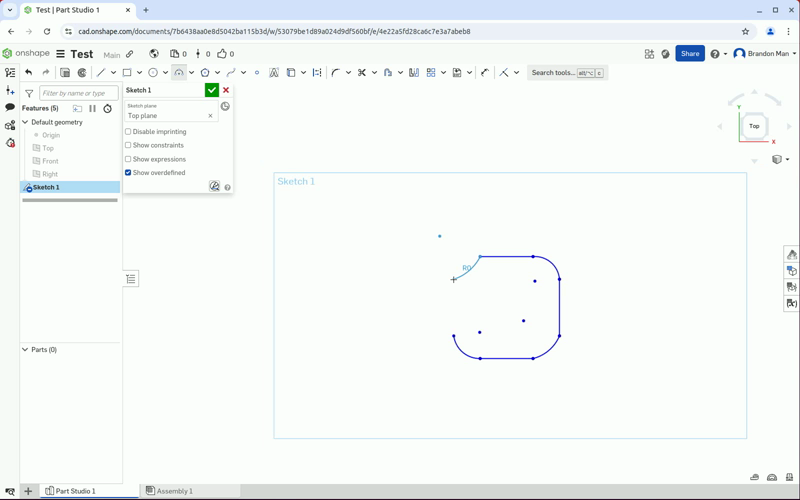
scroll(-6)
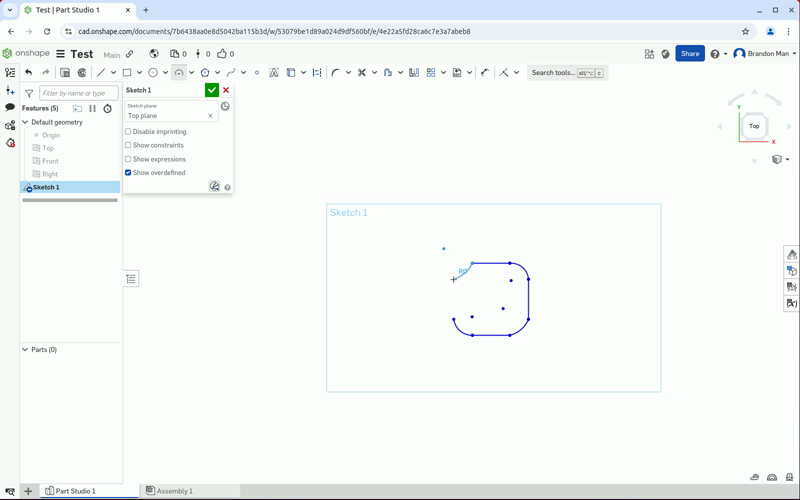
scroll(-6)
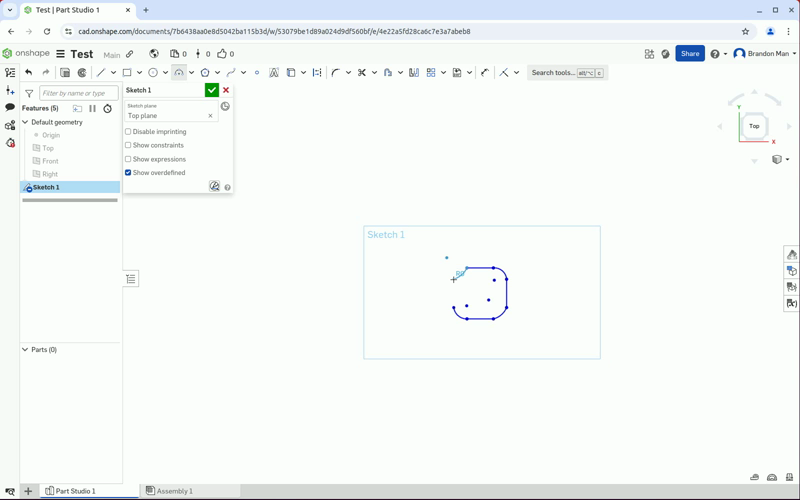
scroll(-6)
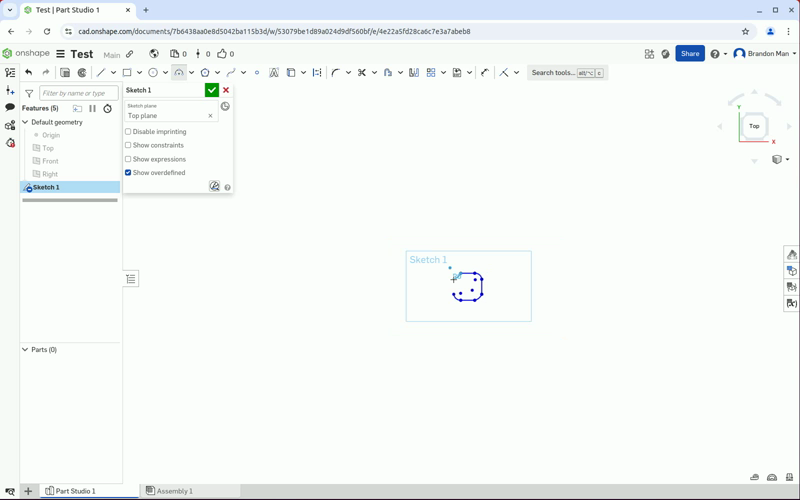
scroll(-6)
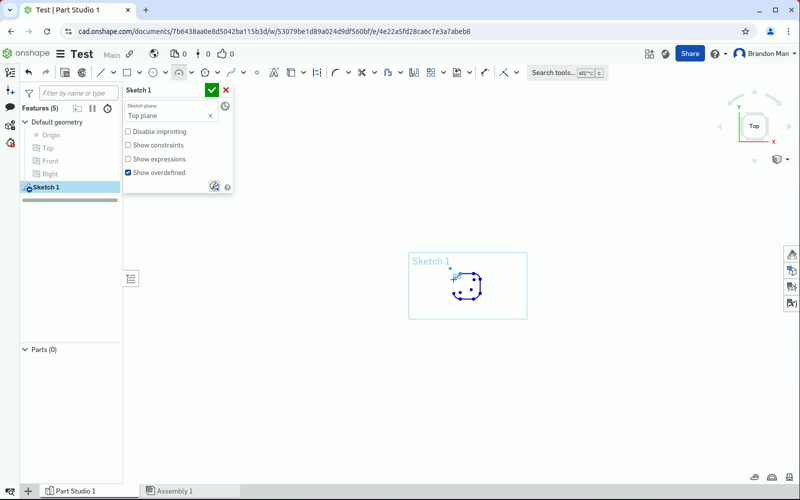
scroll(-6)
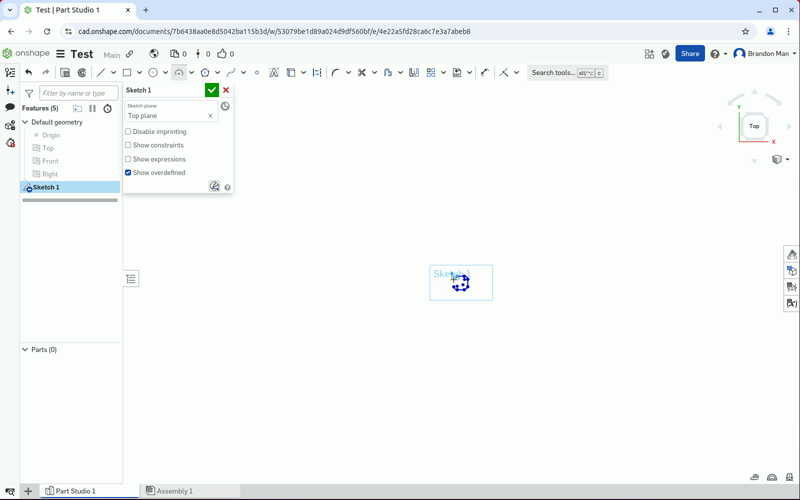
mouse_move(454, 276)
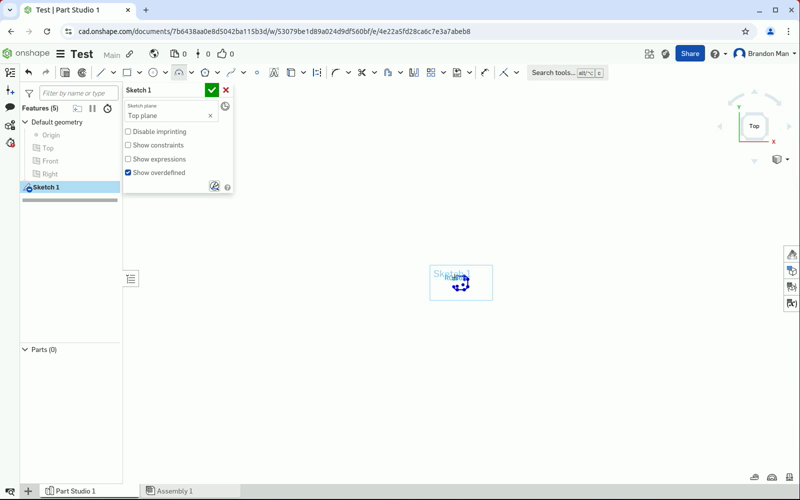
scroll(6)
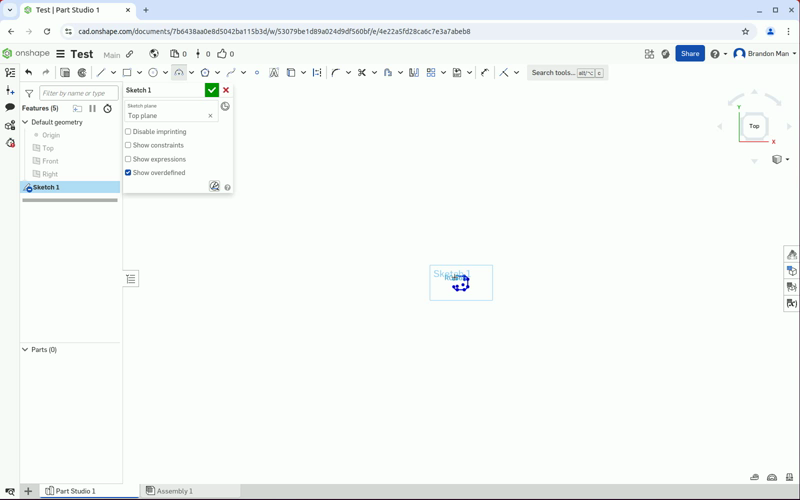
scroll(6)
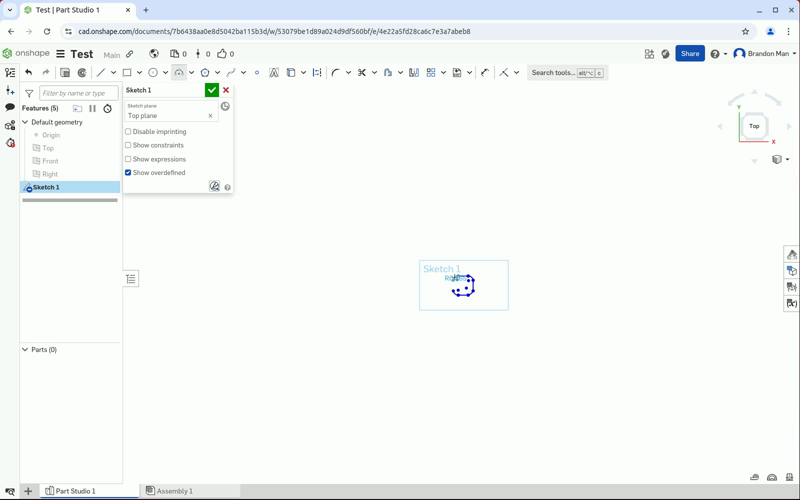
scroll(6)
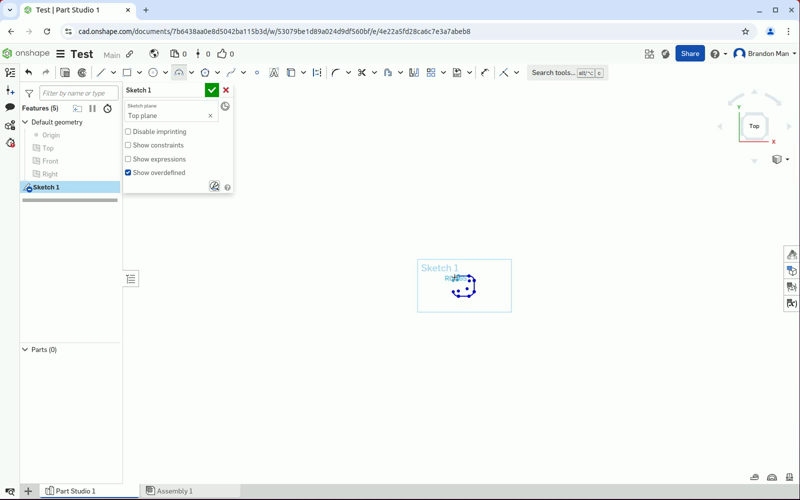
scroll(6)
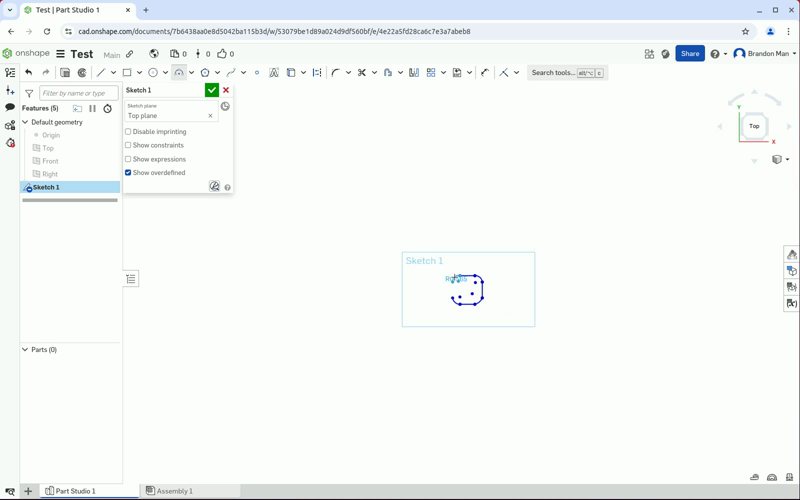
scroll(6)
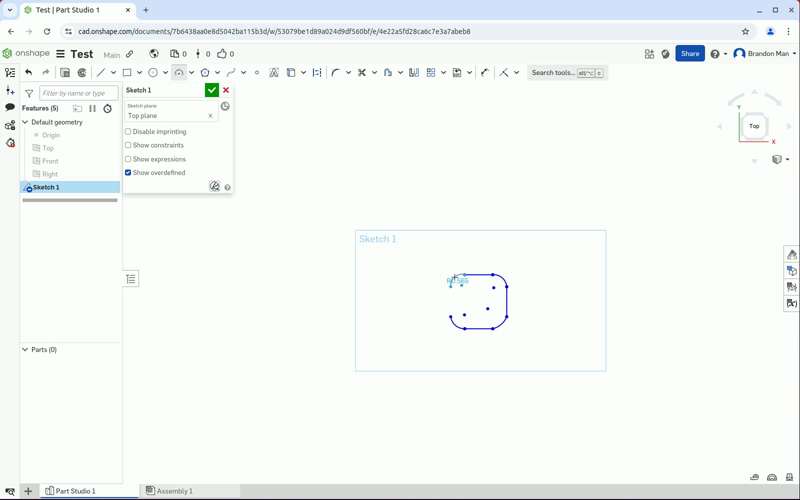
scroll(6)
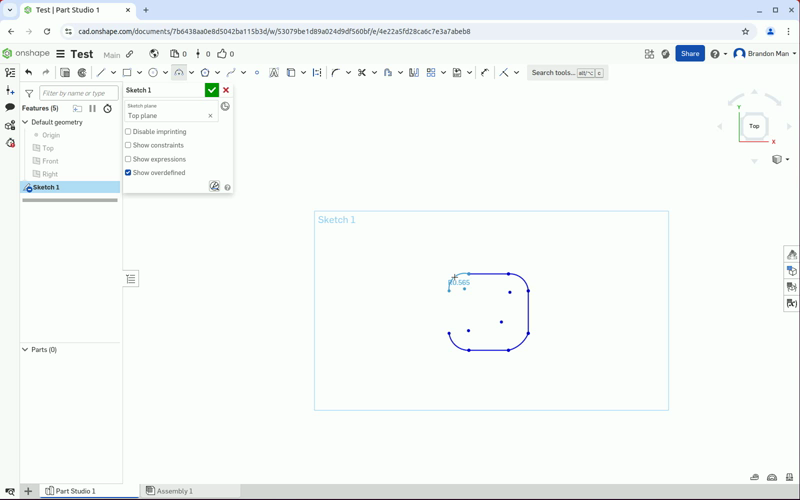
scroll(6)
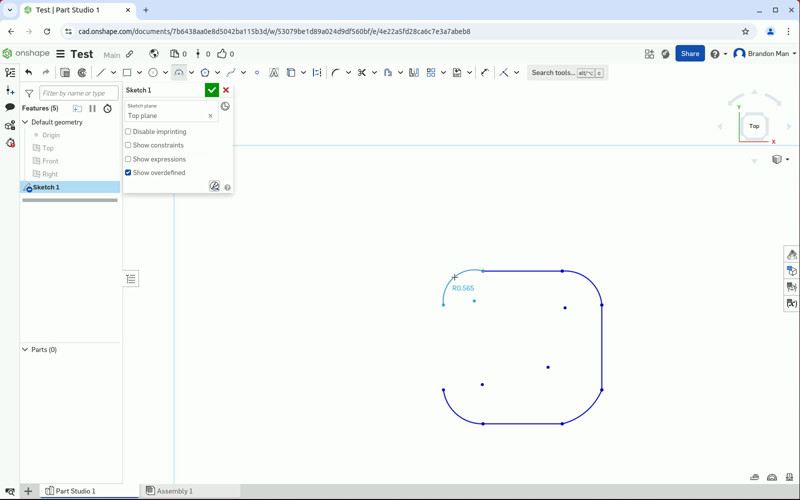
click(454, 276)
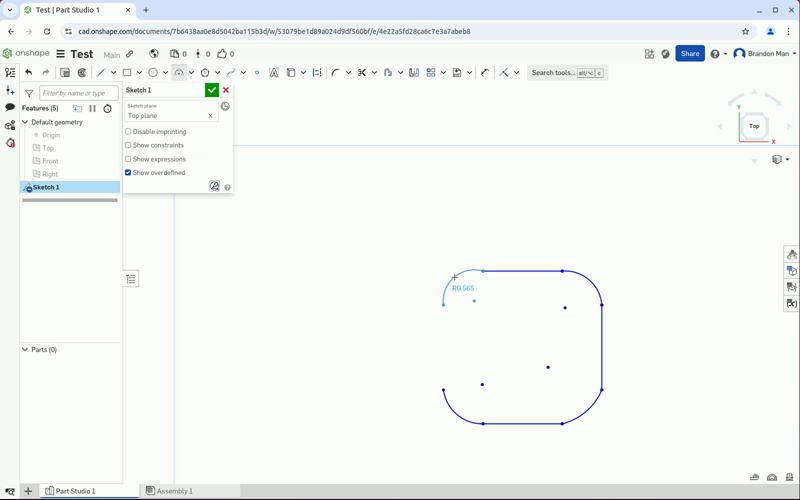
scroll(-6)
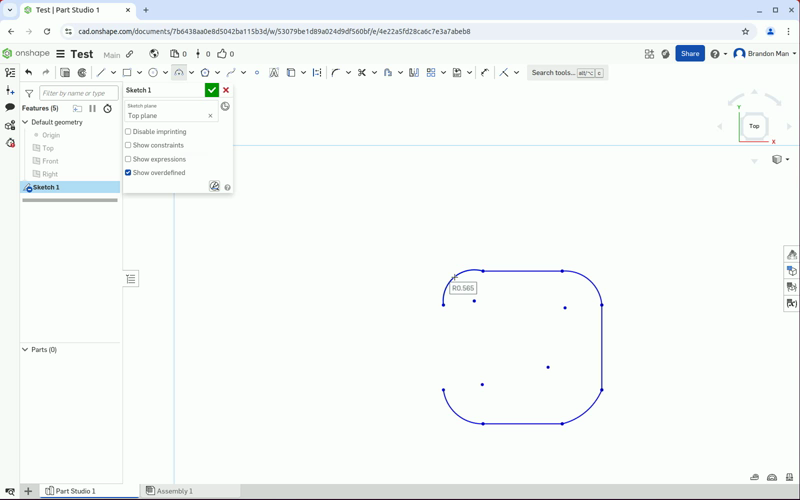
scroll(-6)
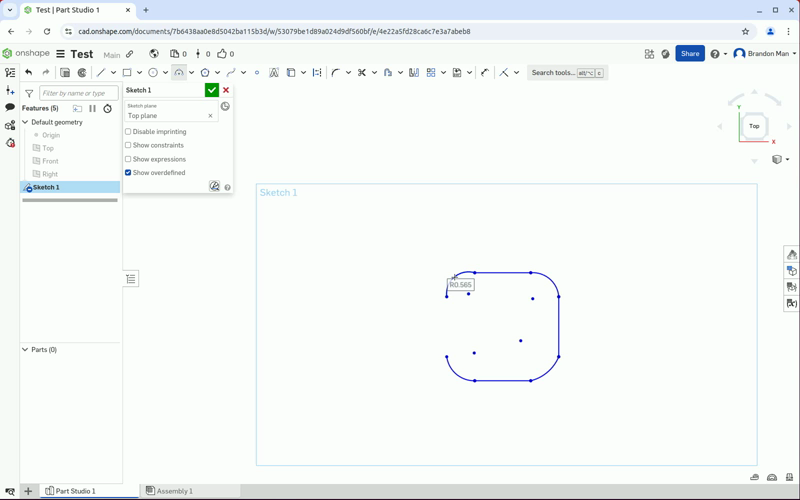
scroll(-6)
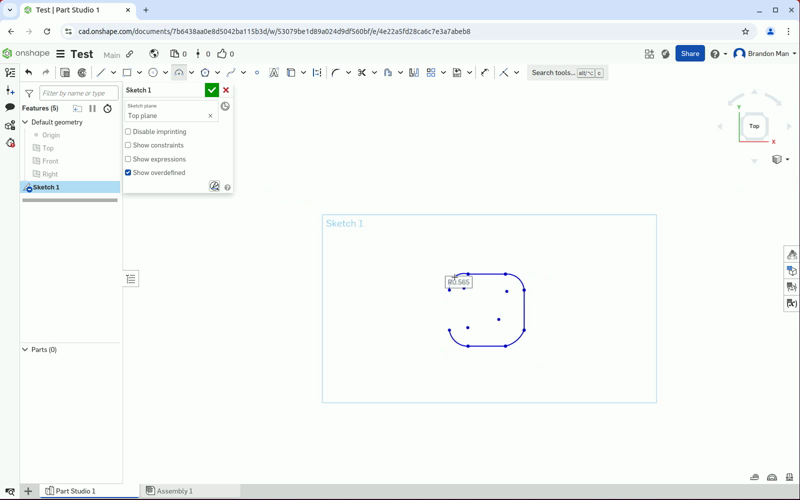
scroll(-6)
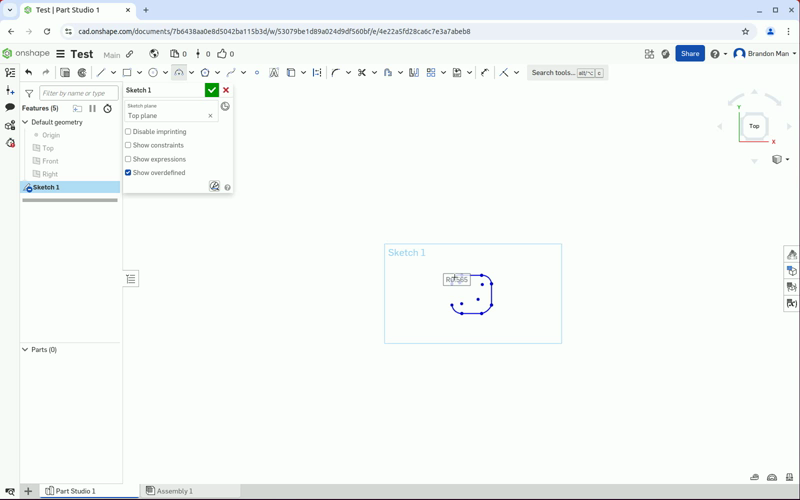
scroll(-6)
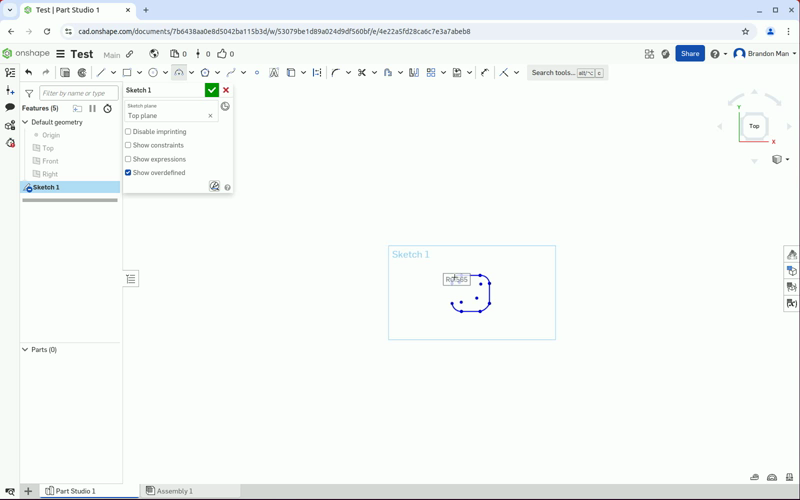
scroll(-6)
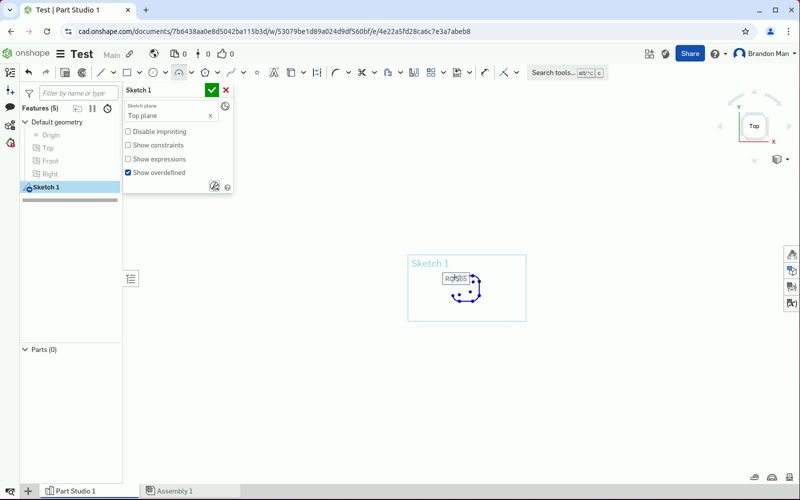
scroll(-6)
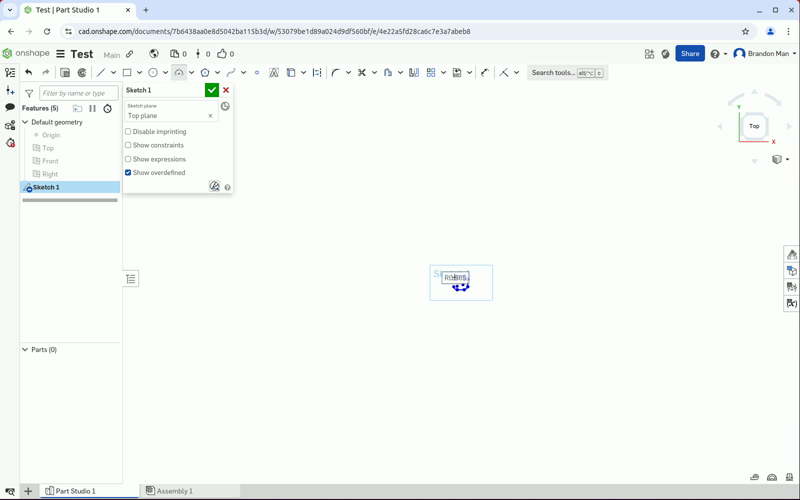
key_up(shift)
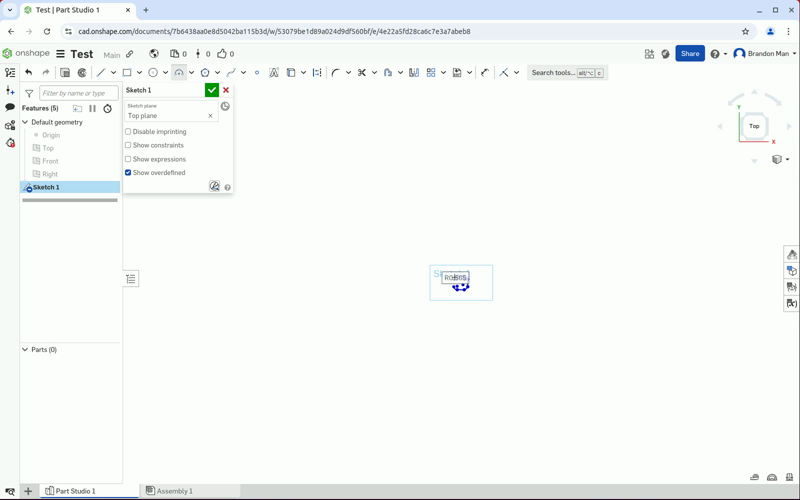
key(esc)
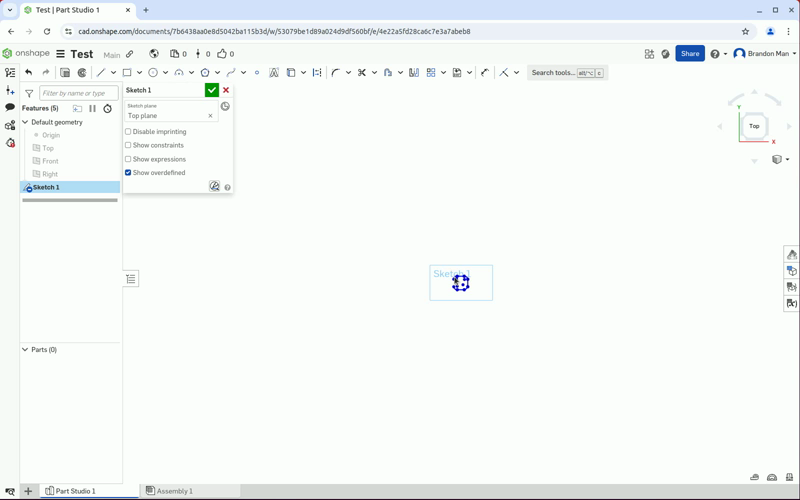
key(l)
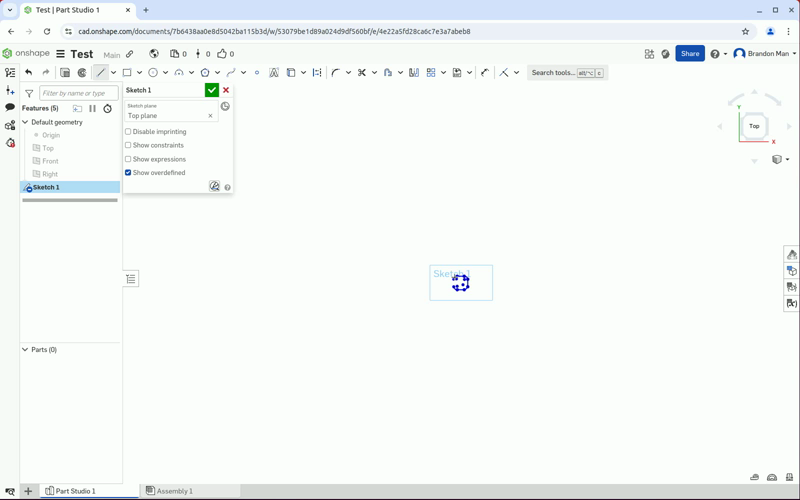
mouse_move(453, 279)
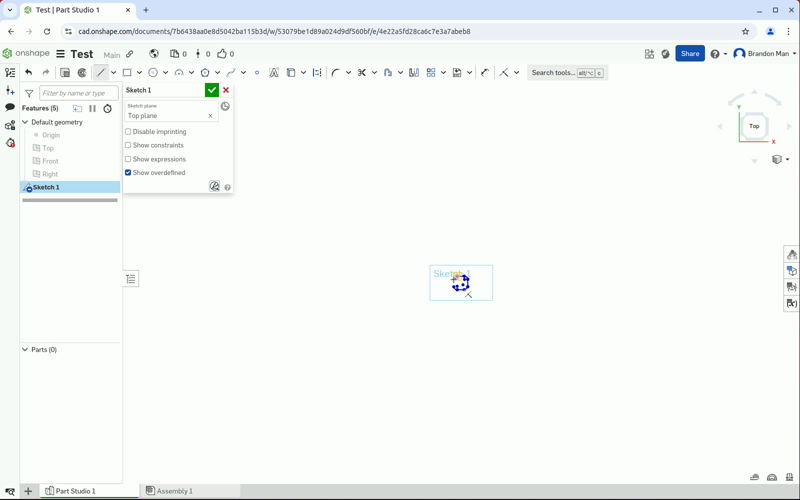
scroll(6)
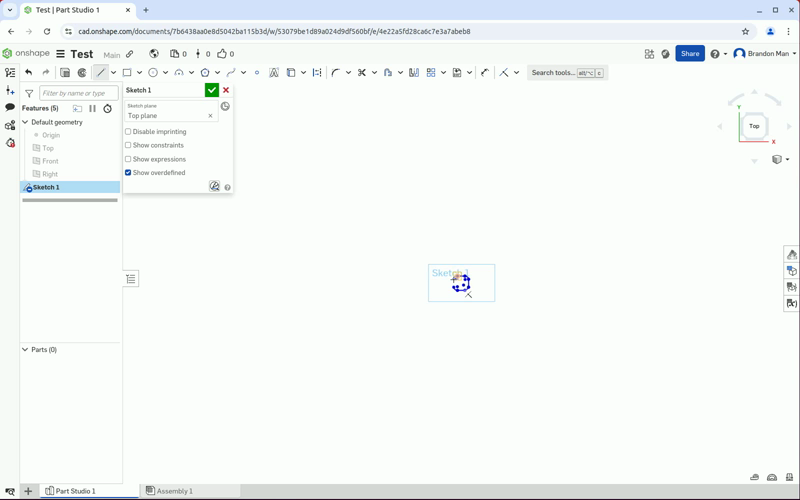
scroll(6)
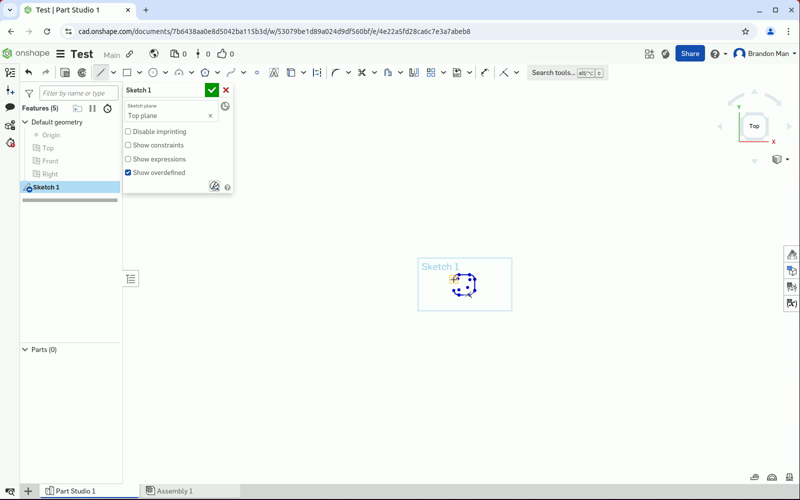
scroll(6)
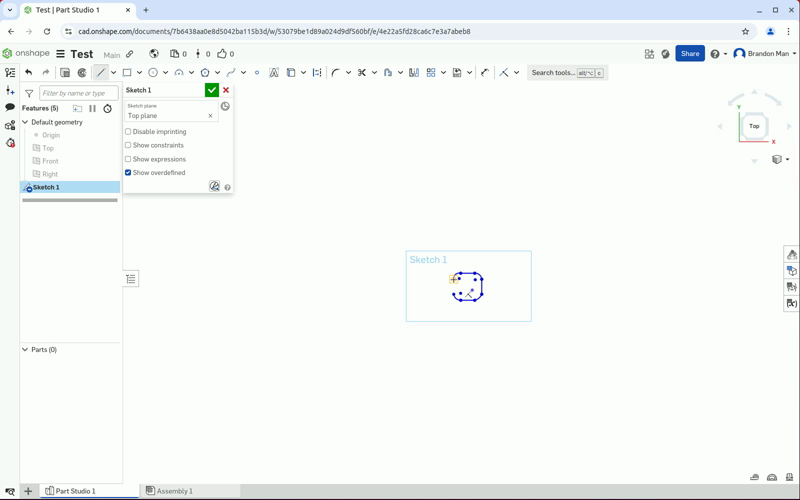
scroll(6)
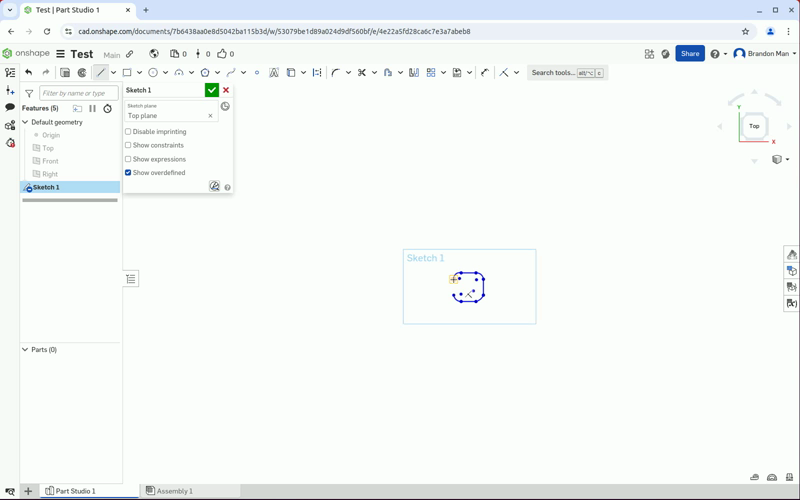
scroll(6)
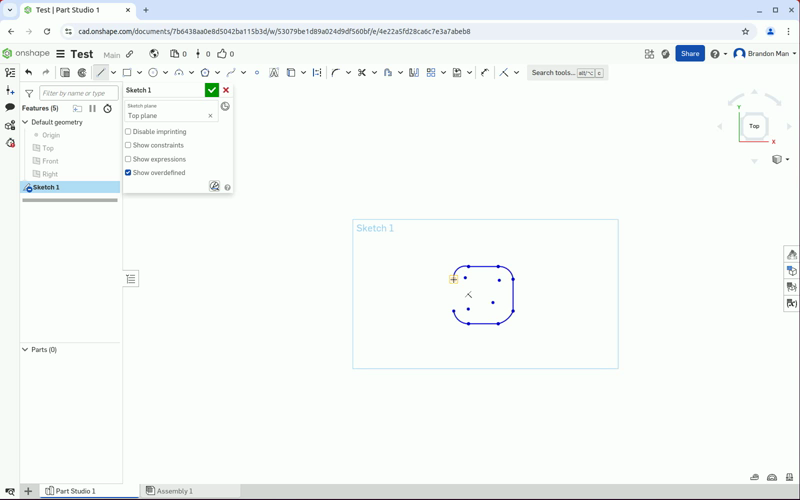
scroll(6)
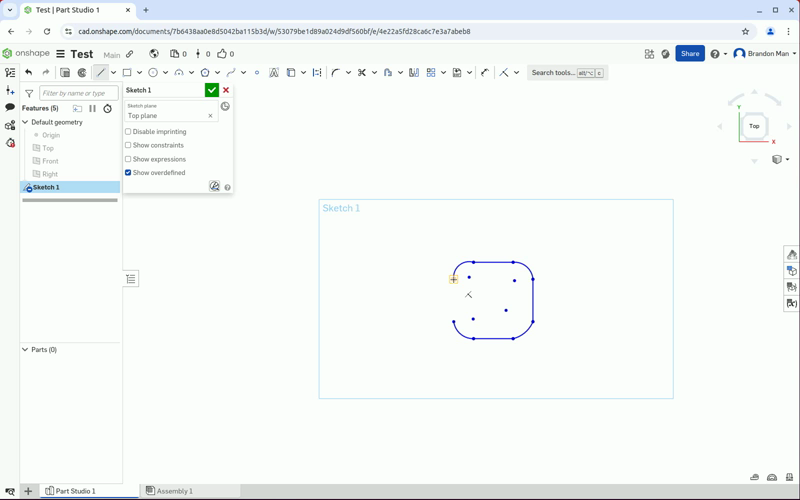
scroll(6)
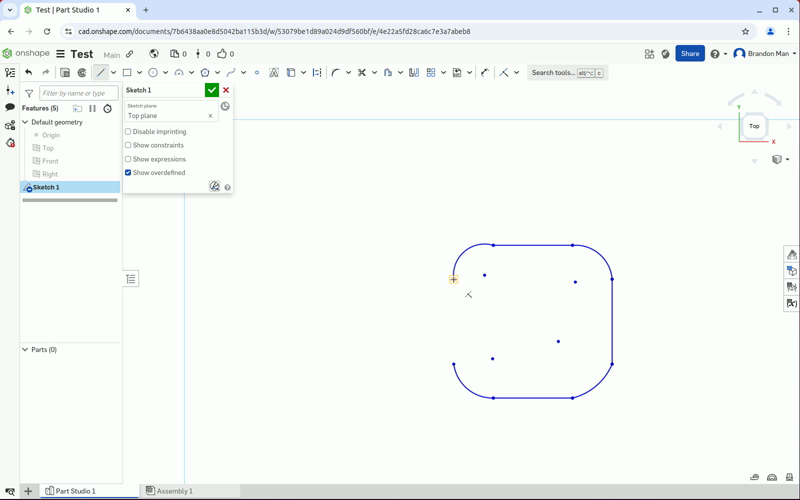
click(453, 279)
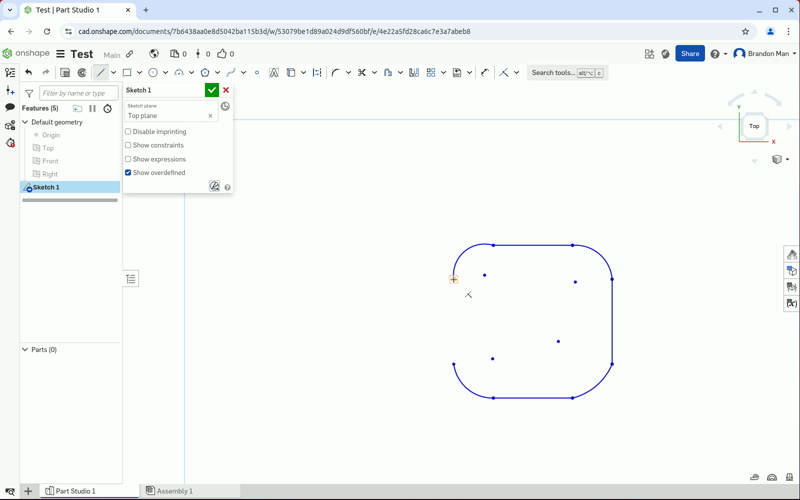
scroll(-6)
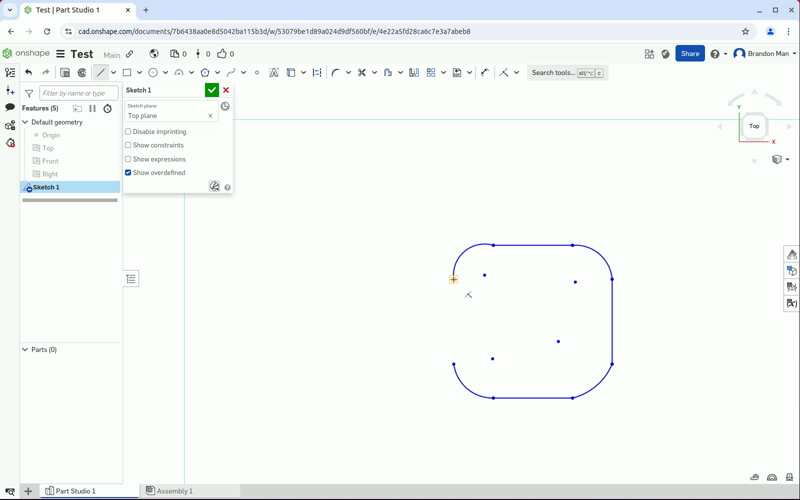
scroll(-6)
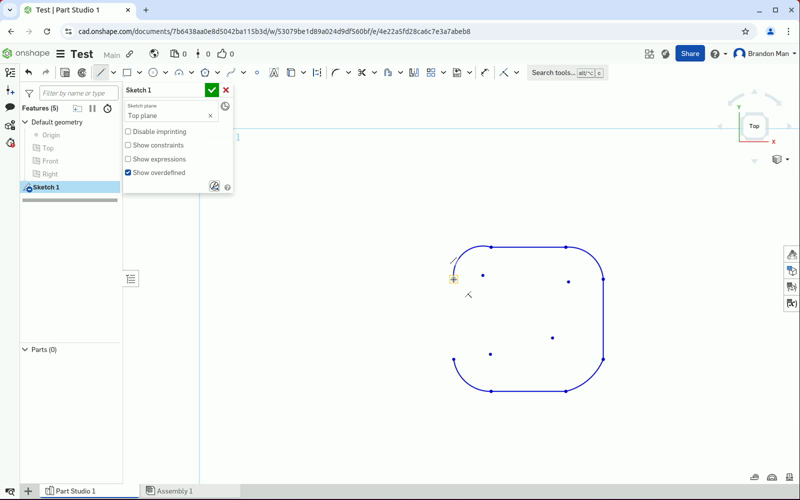
scroll(-6)
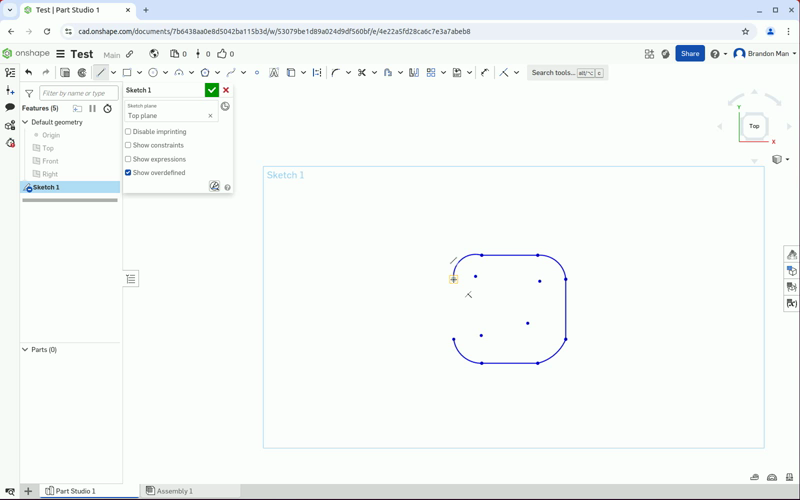
scroll(-6)
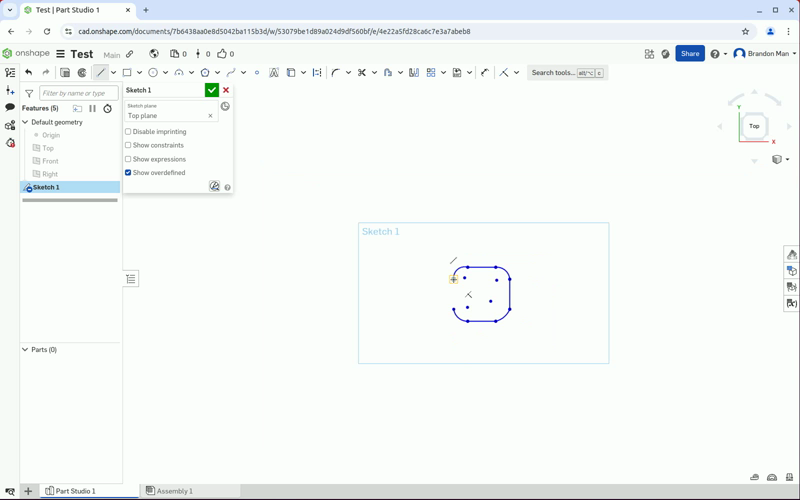
scroll(-6)
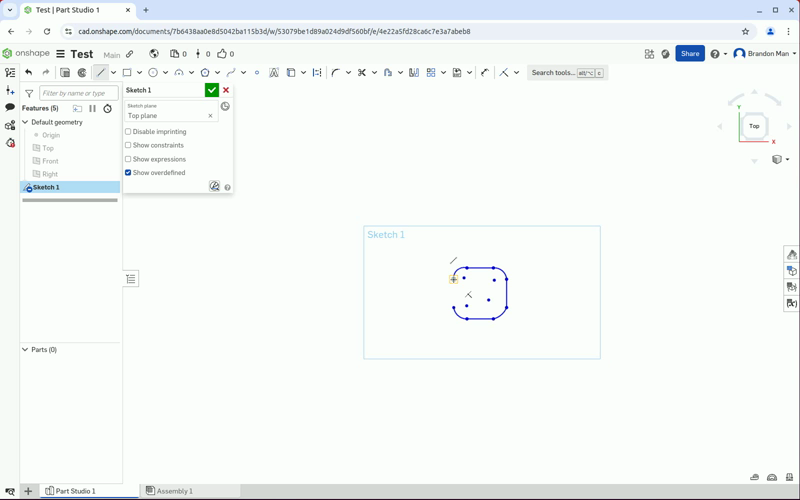
scroll(-6)
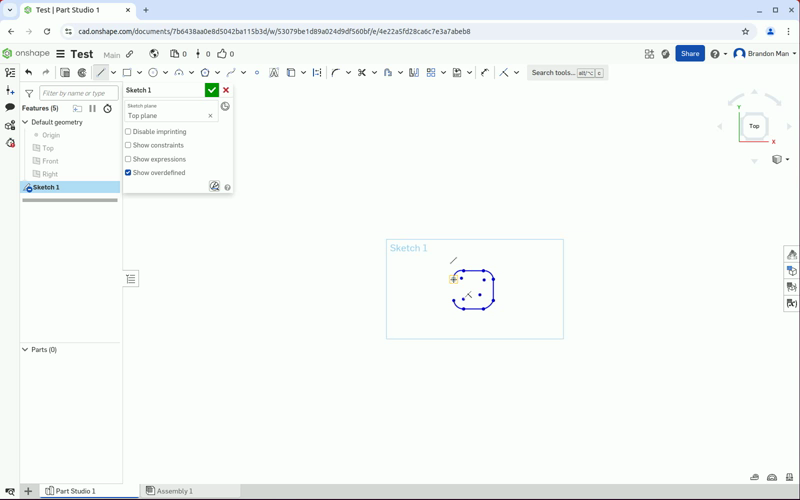
scroll(-6)
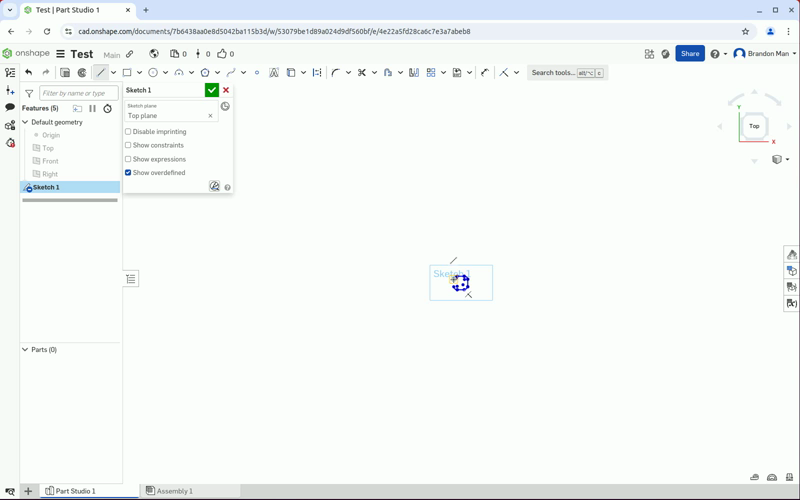
mouse_move(483, 279)
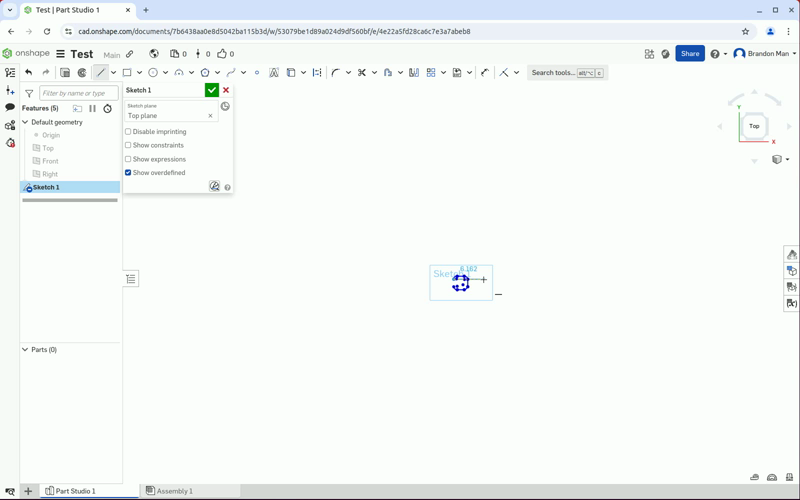
key_down(shift)
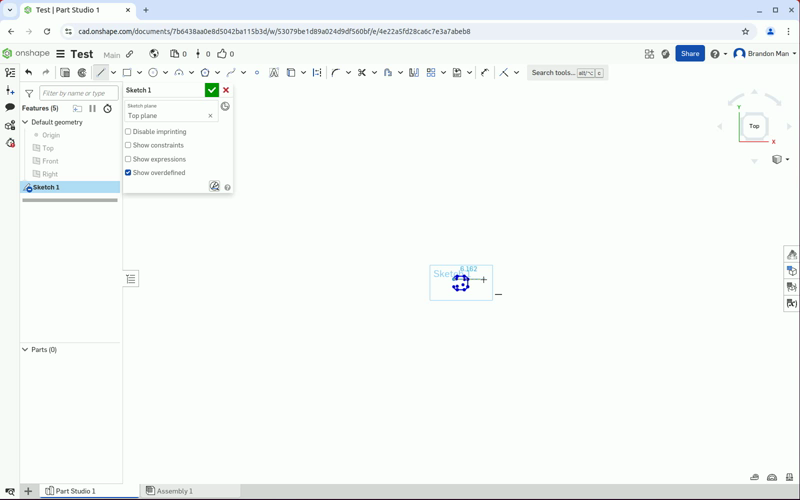
mouse_move(453, 286)
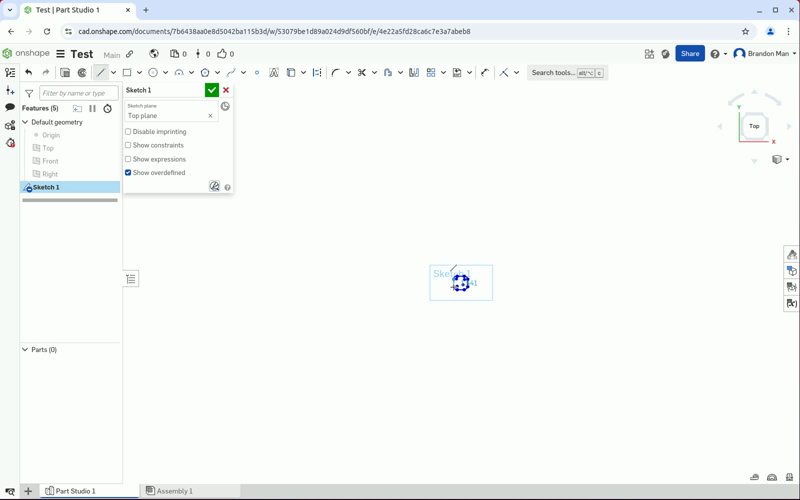
scroll(6)
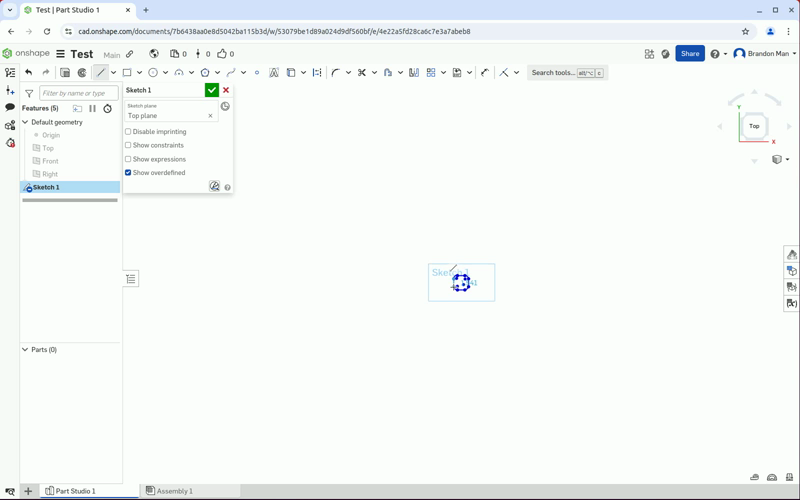
scroll(6)
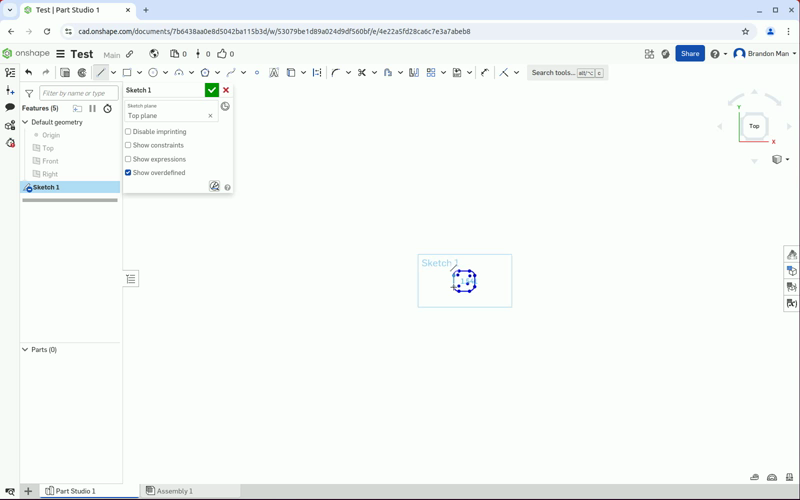
scroll(6)
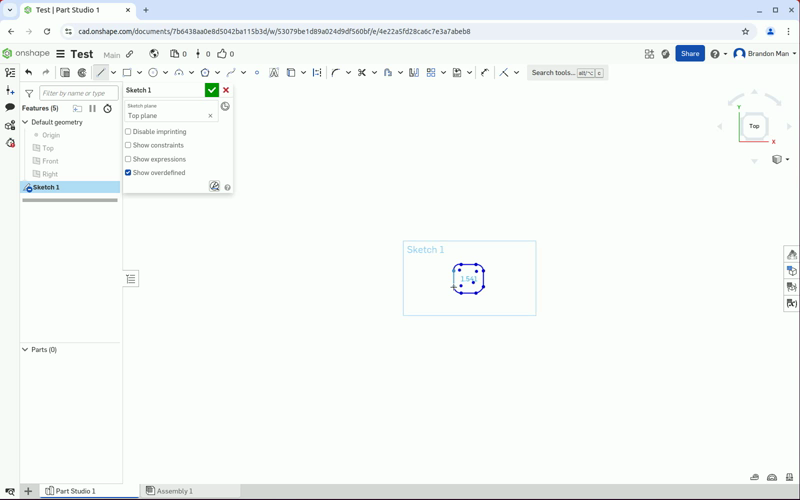
scroll(6)
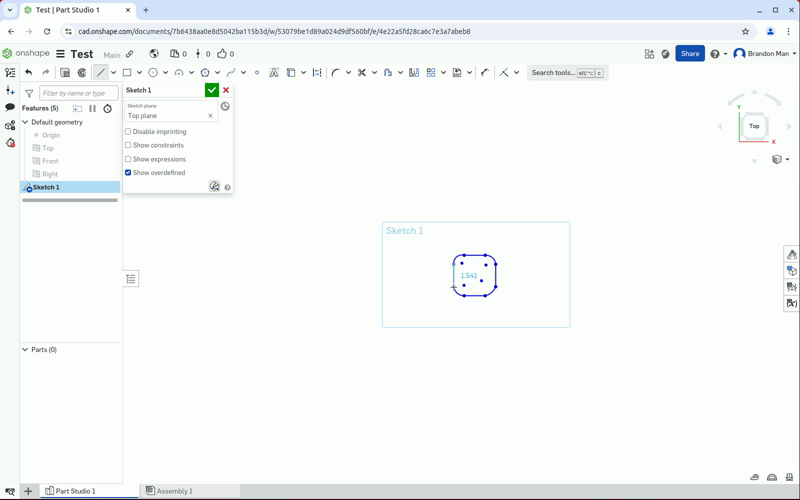
scroll(6)
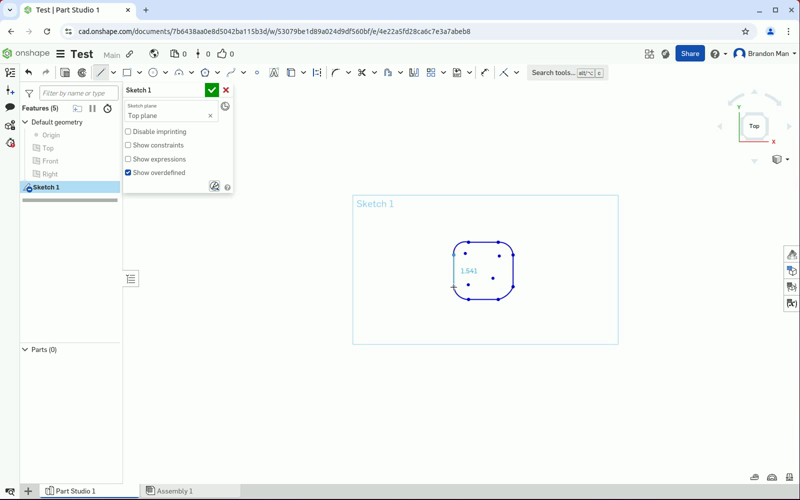
scroll(6)
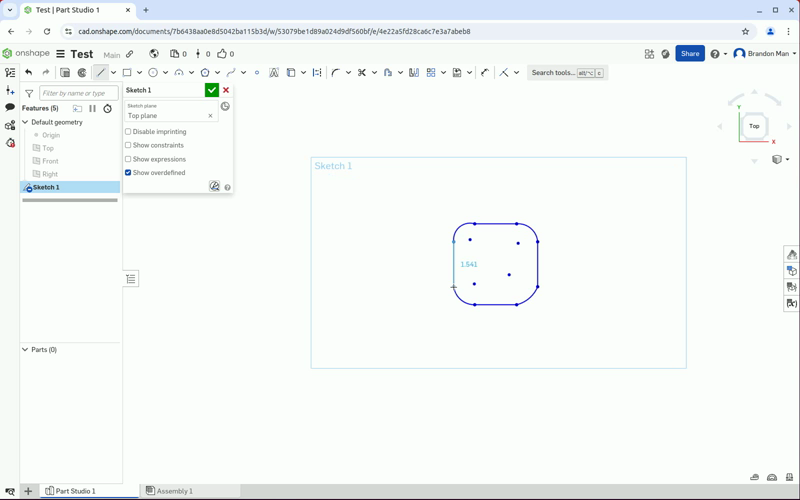
scroll(6)
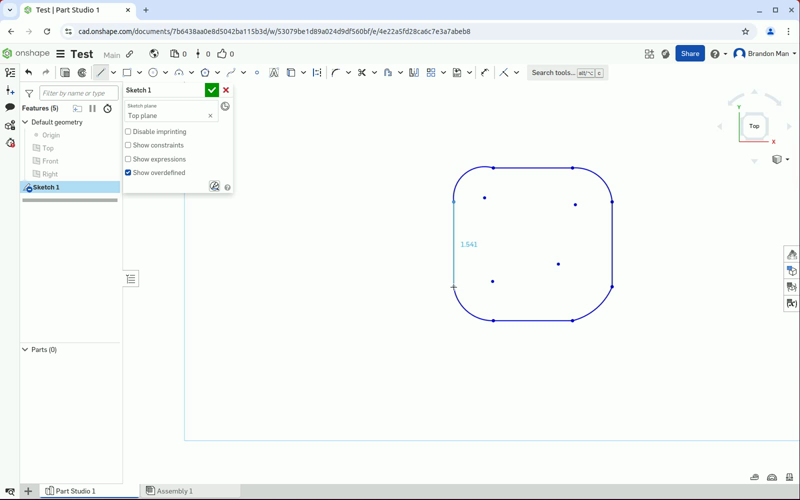
key_up(shift)
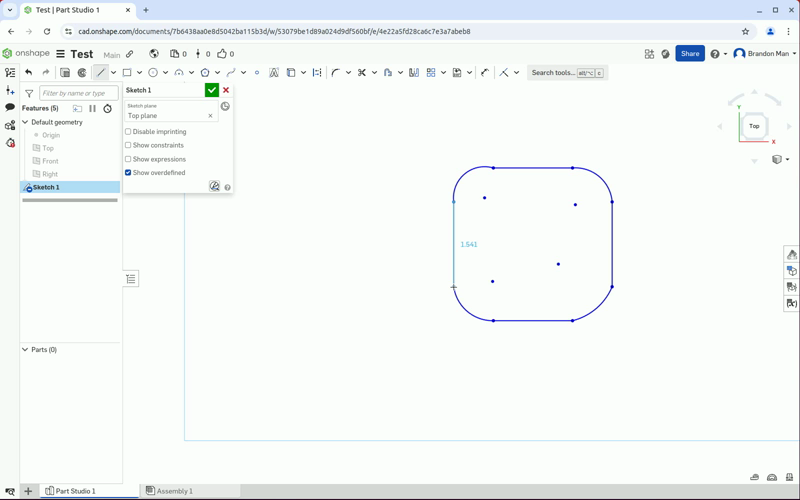
click(453, 286)
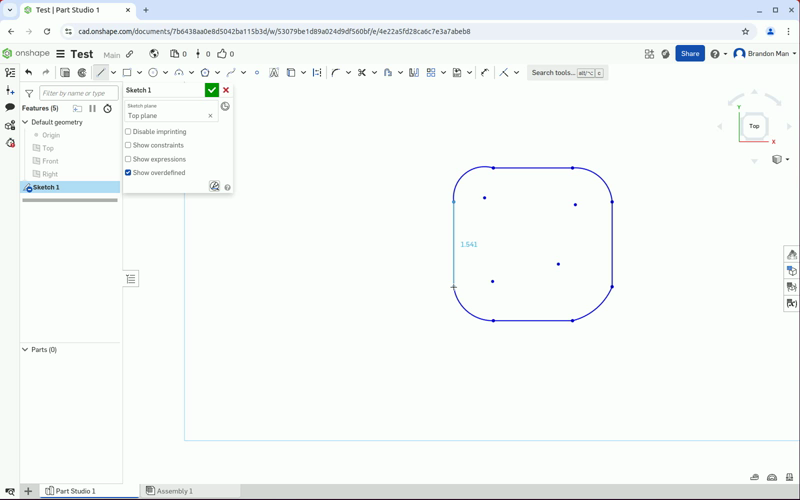
scroll(-6)
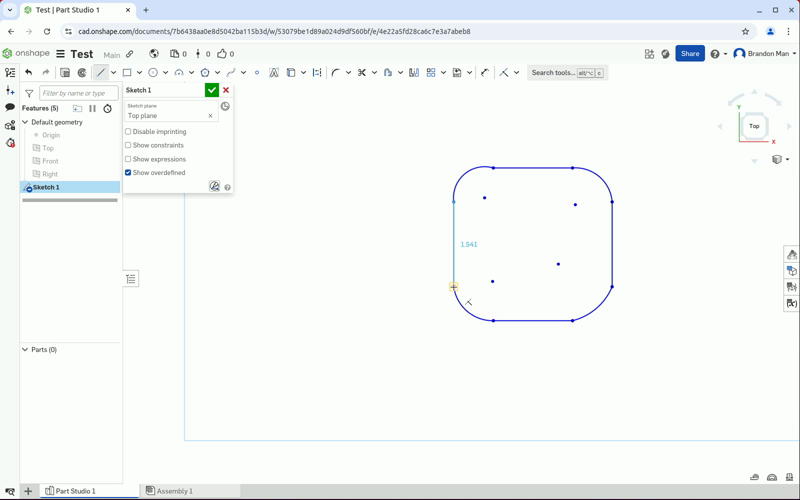
scroll(-6)
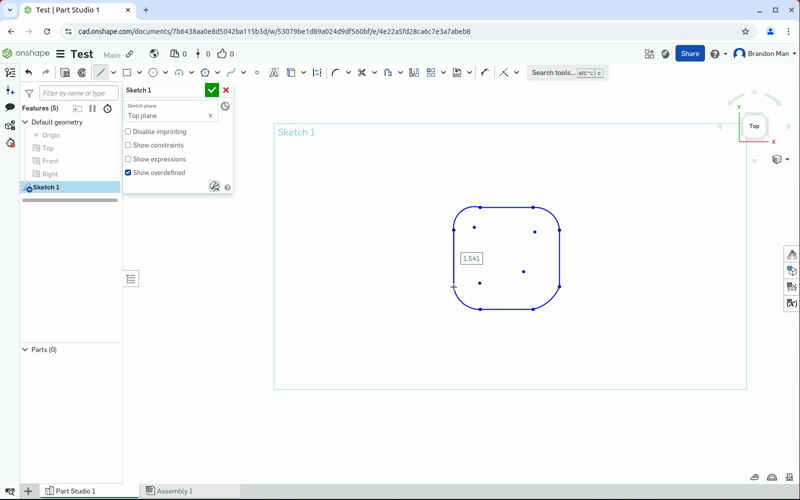
scroll(-6)
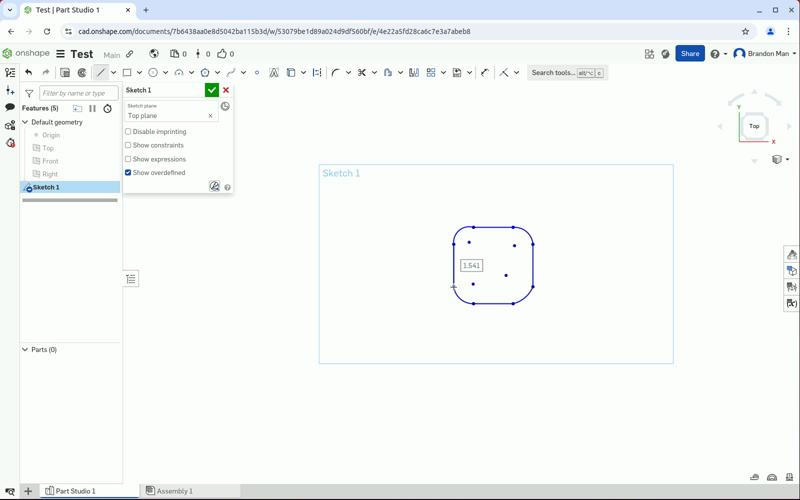
scroll(-6)
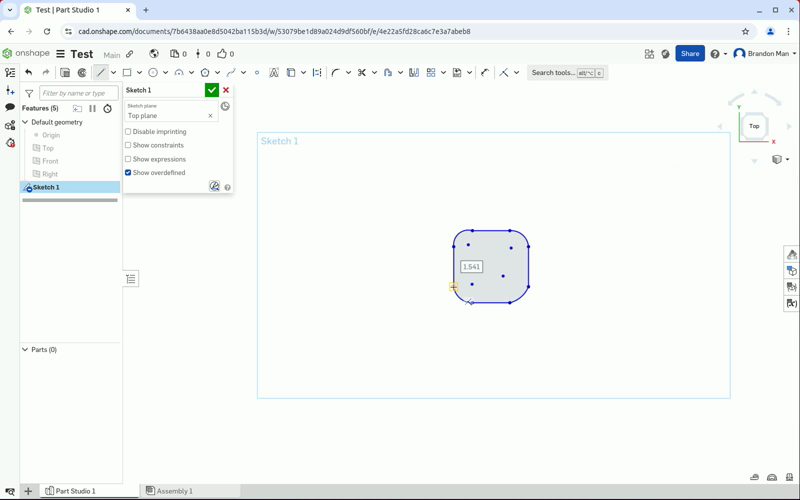
scroll(-6)
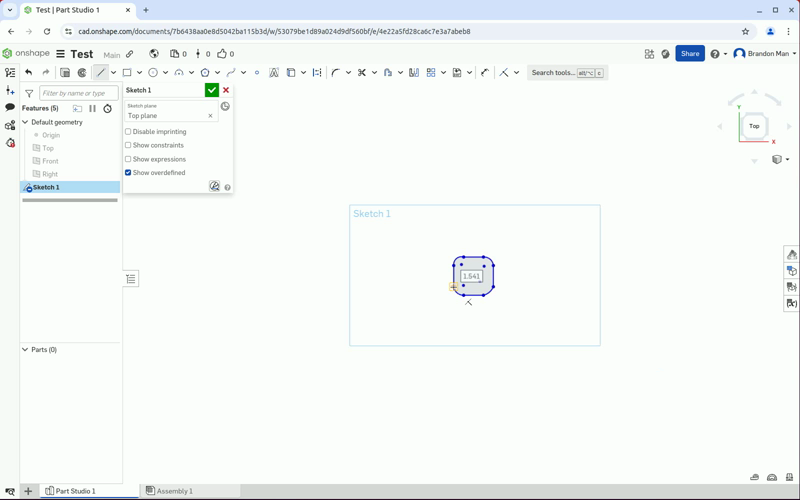
scroll(-6)
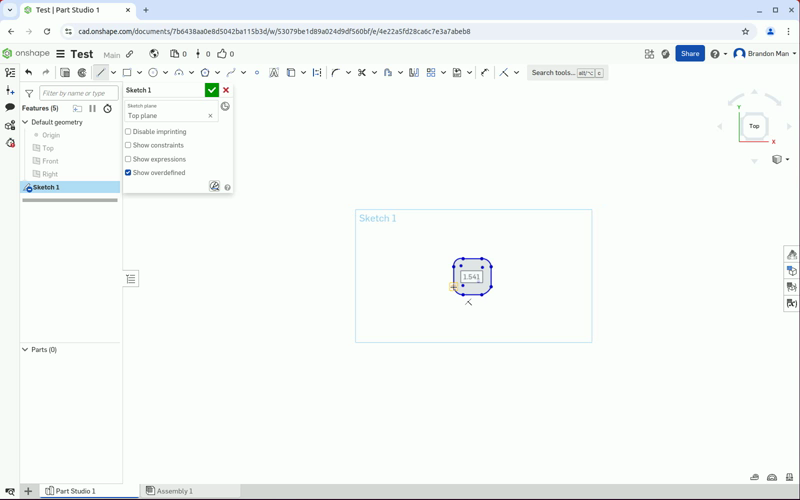
scroll(-6)
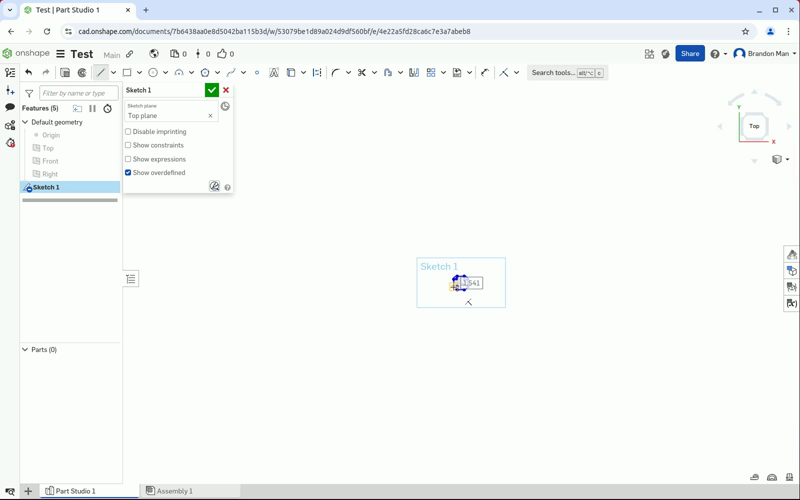
key(esc)
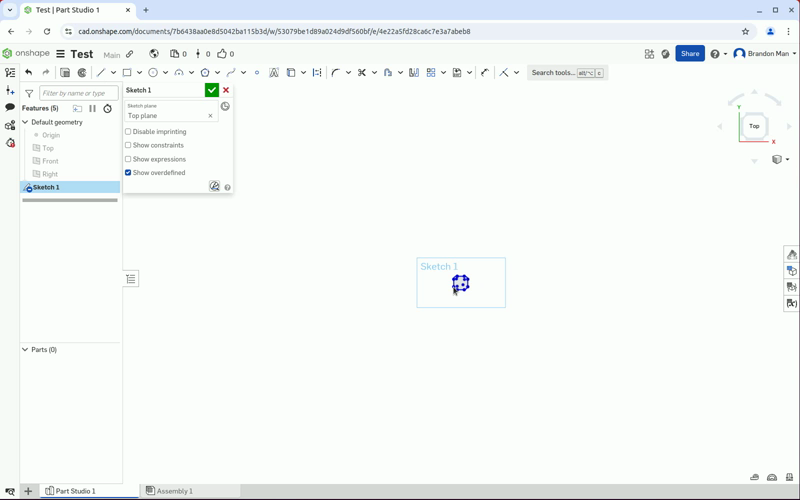
mouse_move(455, 285)
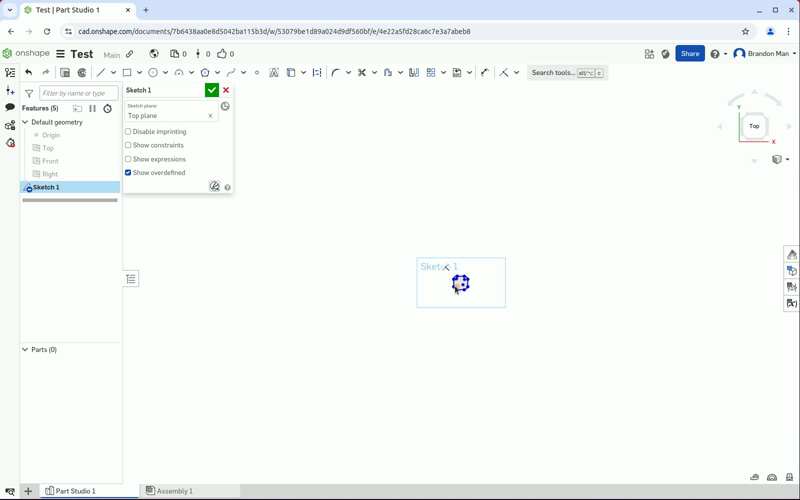
scroll(6)
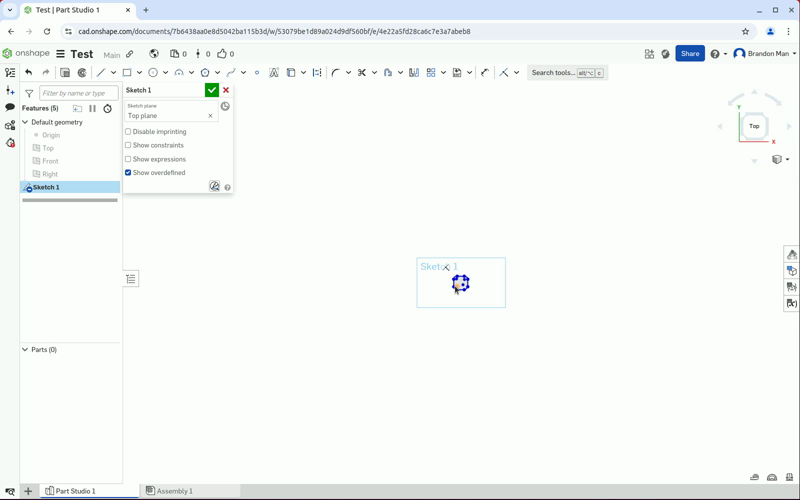
scroll(6)
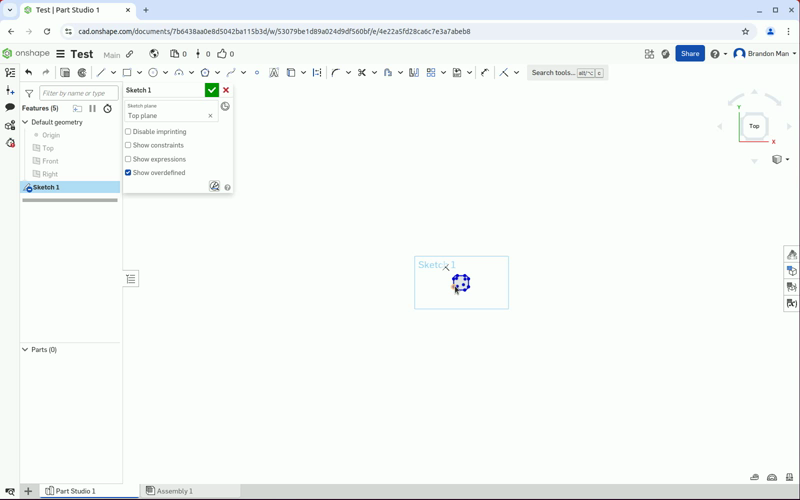
scroll(6)
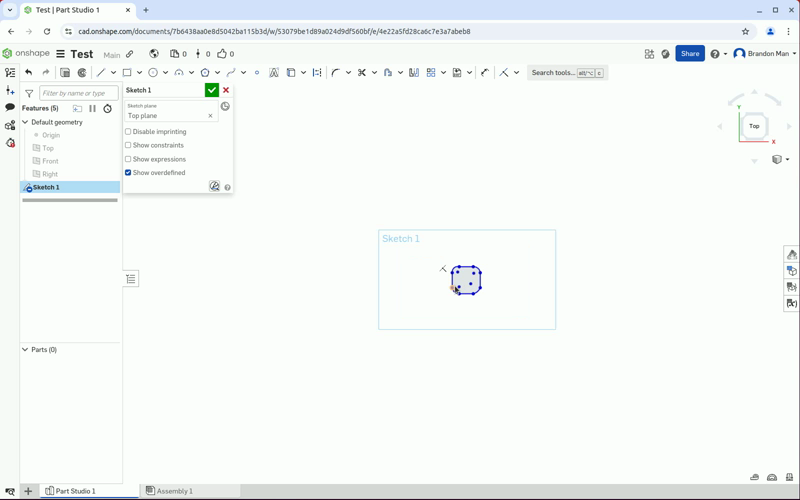
scroll(6)
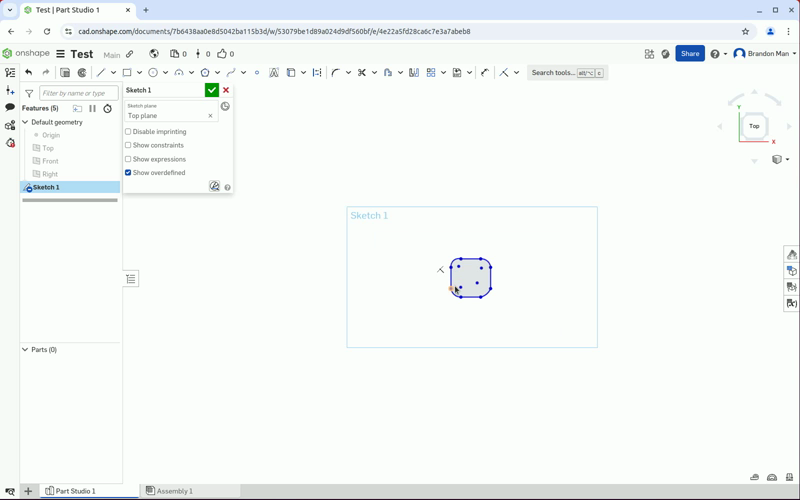
scroll(6)
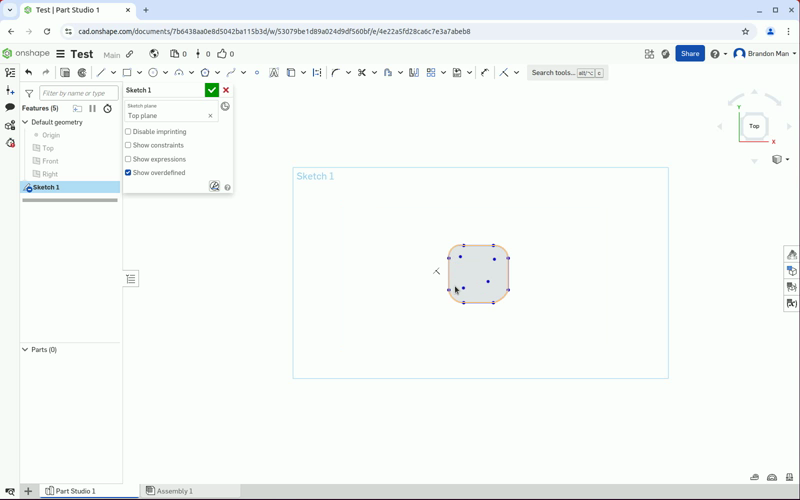
scroll(6)
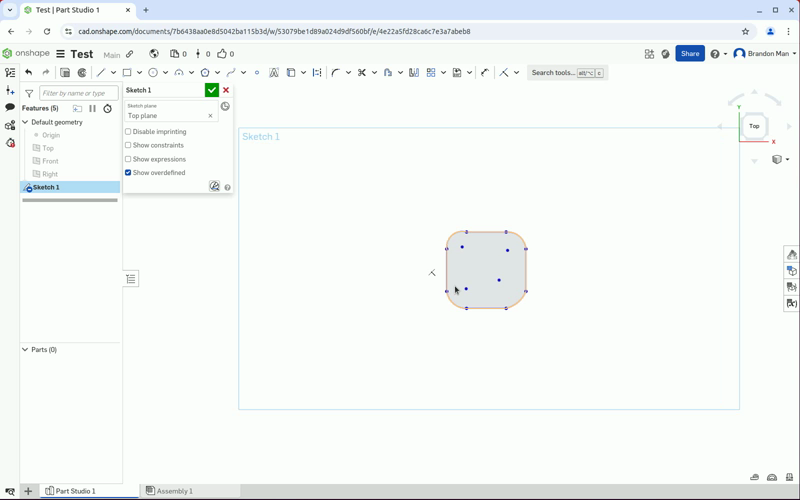
scroll(6)
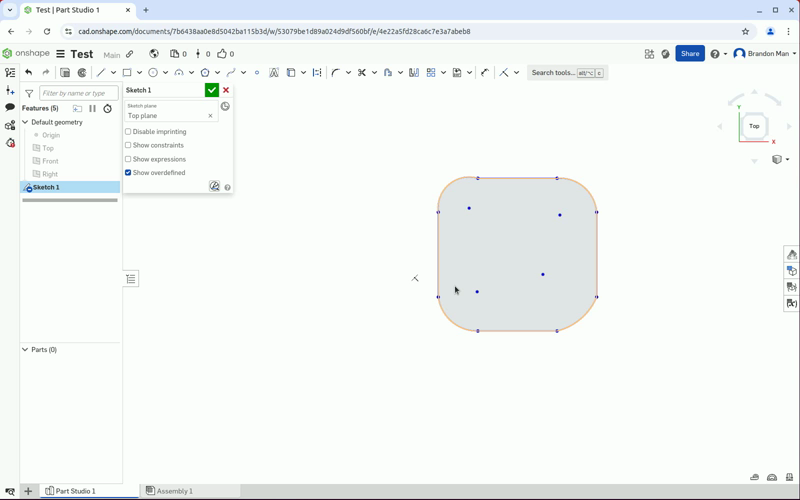
click(455, 285)
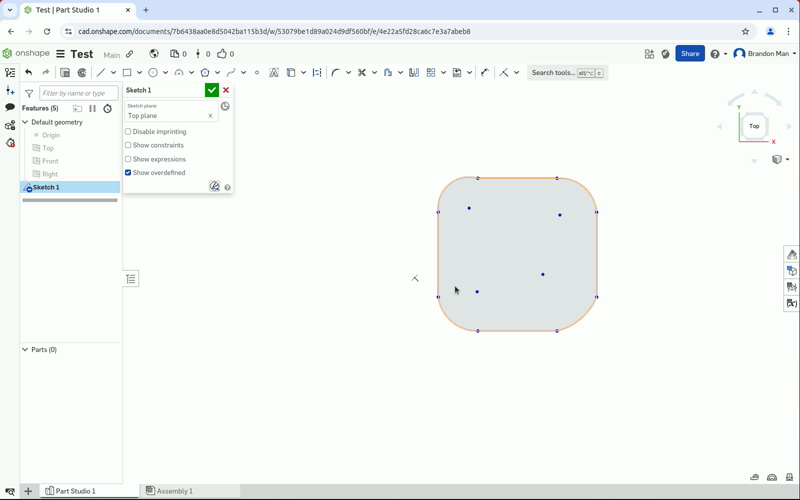
scroll(-6)
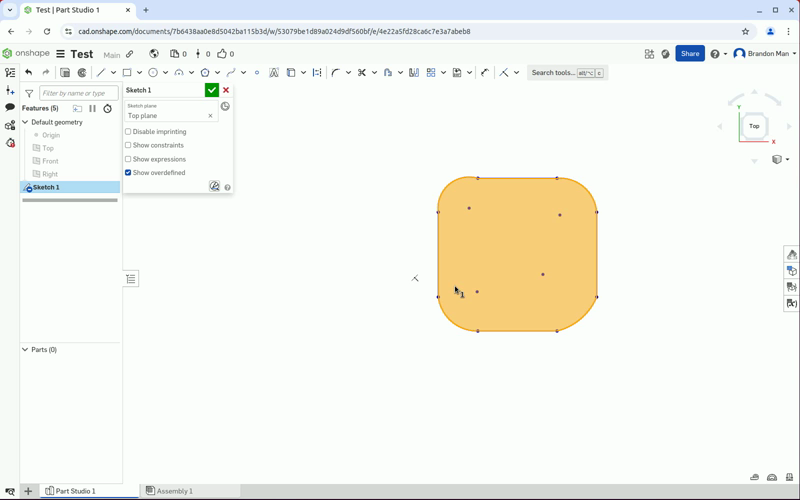
scroll(-6)
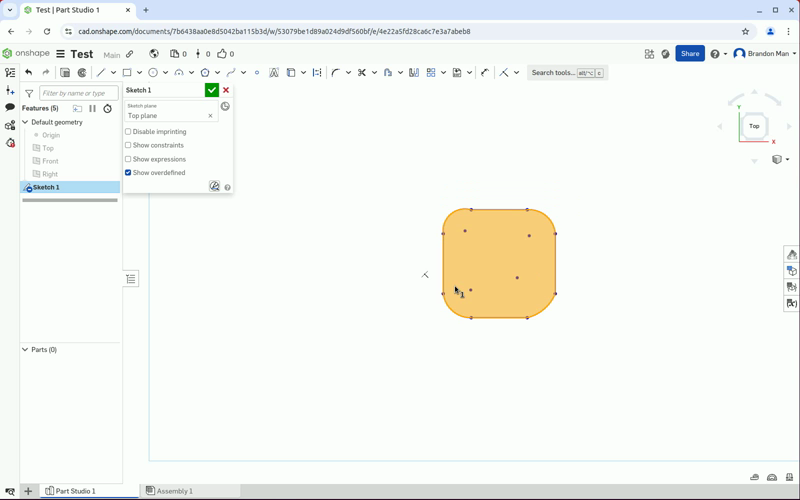
scroll(-6)
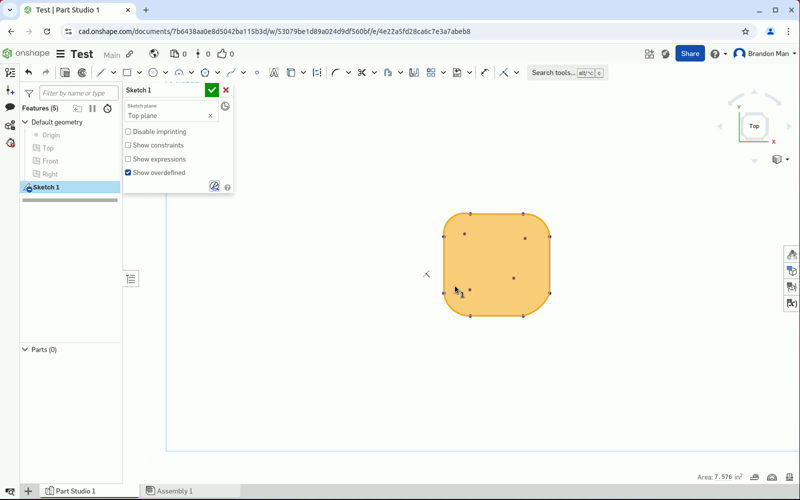
scroll(-6)
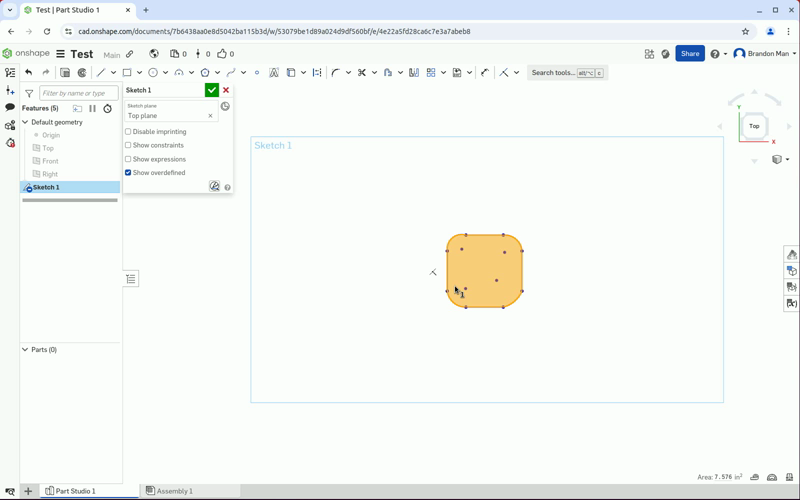
scroll(-6)
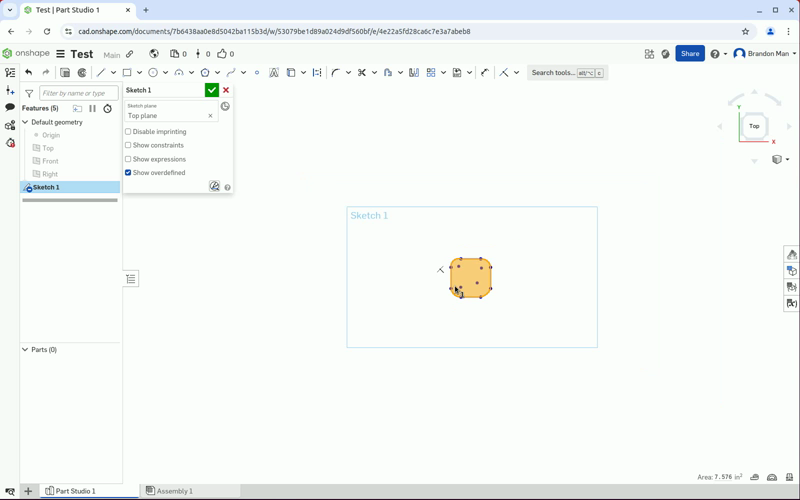
scroll(-6)
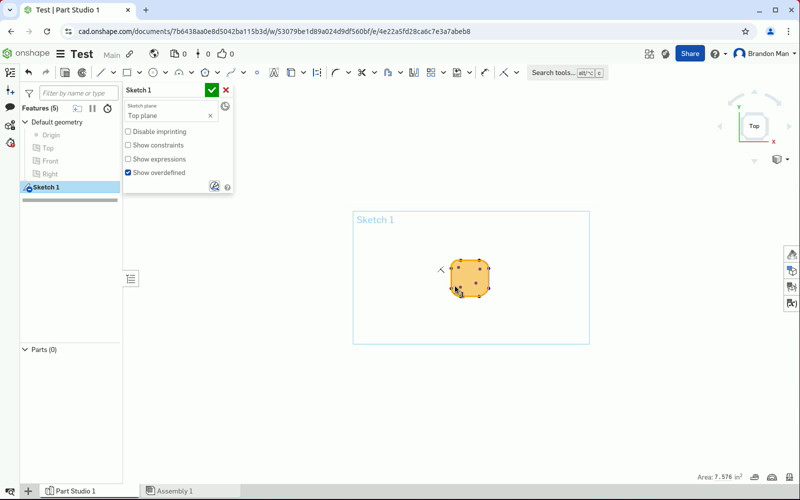
scroll(-6)
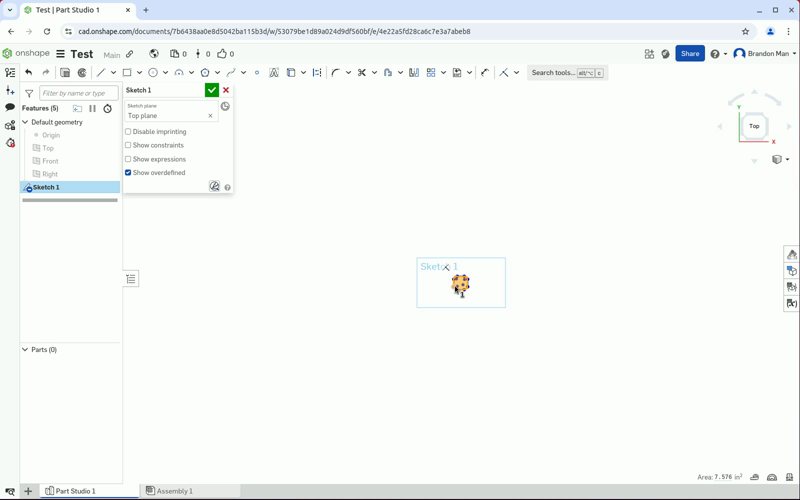
mouse_move(73, 352)
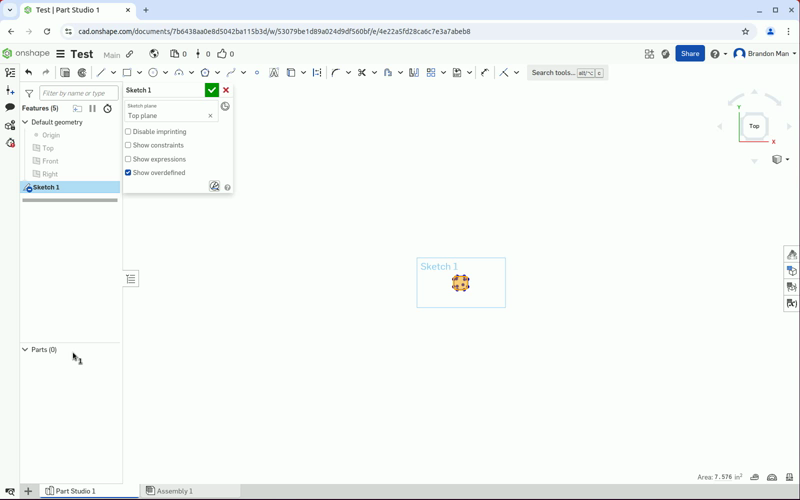
key(shift+y)
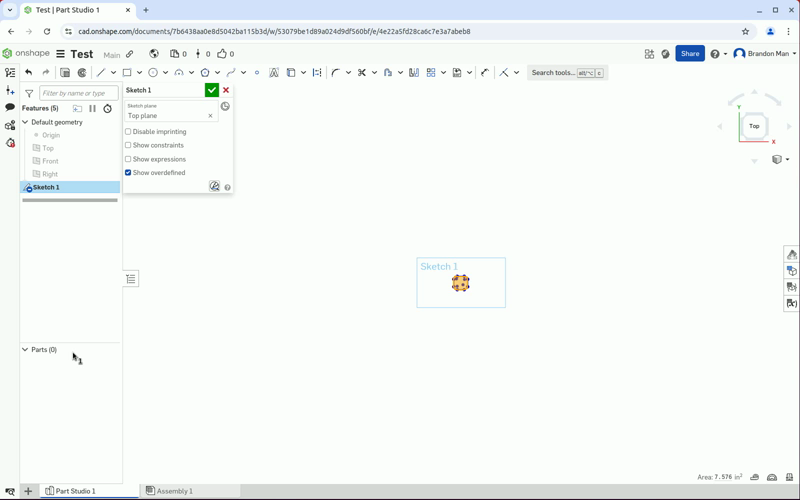
key(shift+e)
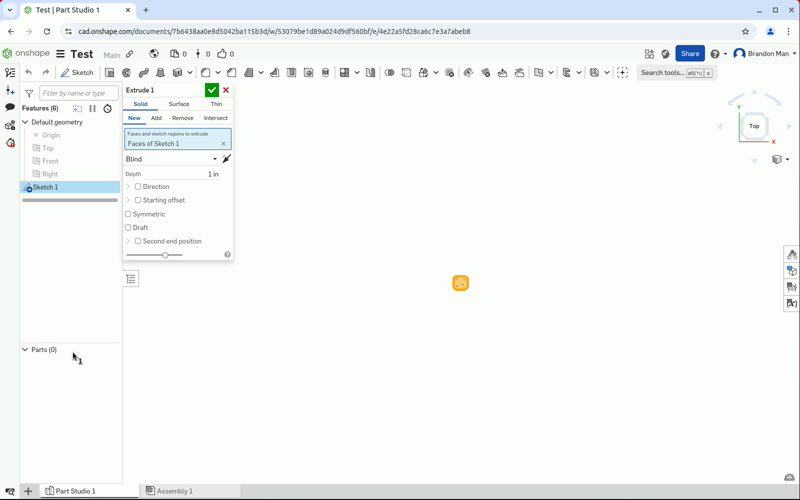
mouse_move(143, 106)
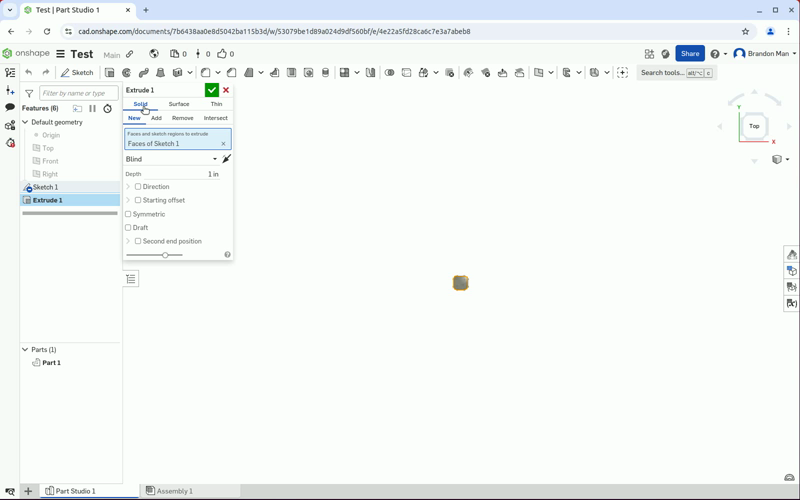
click(143, 106)
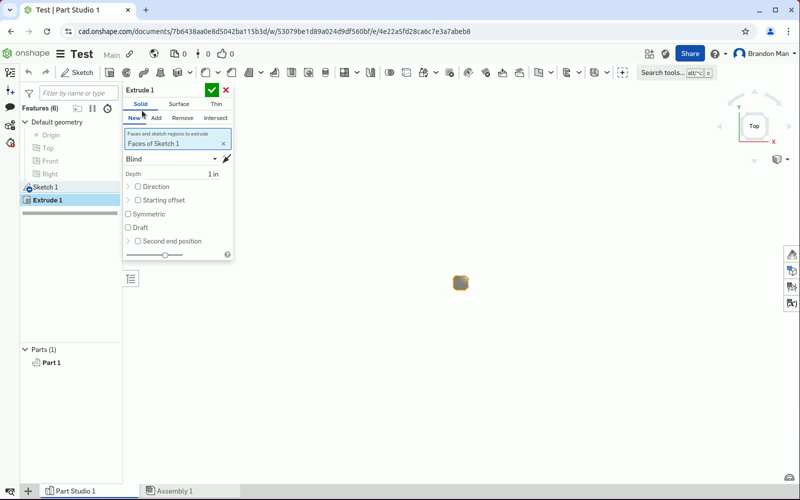
mouse_move(137, 120)
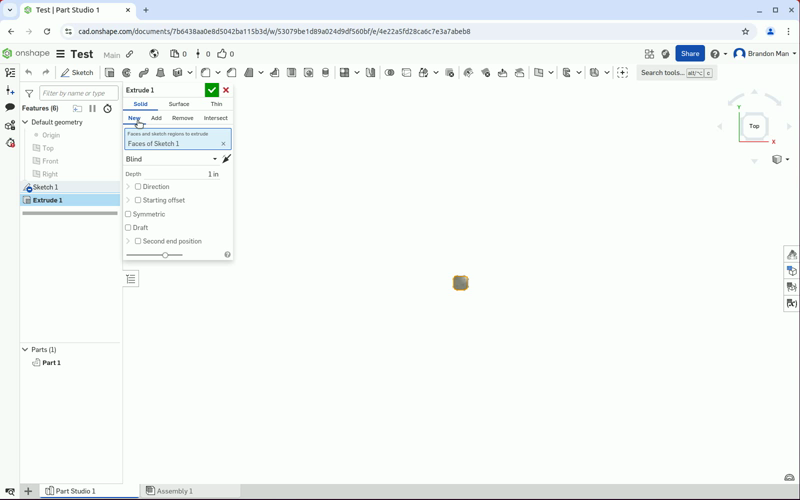
click(137, 120)
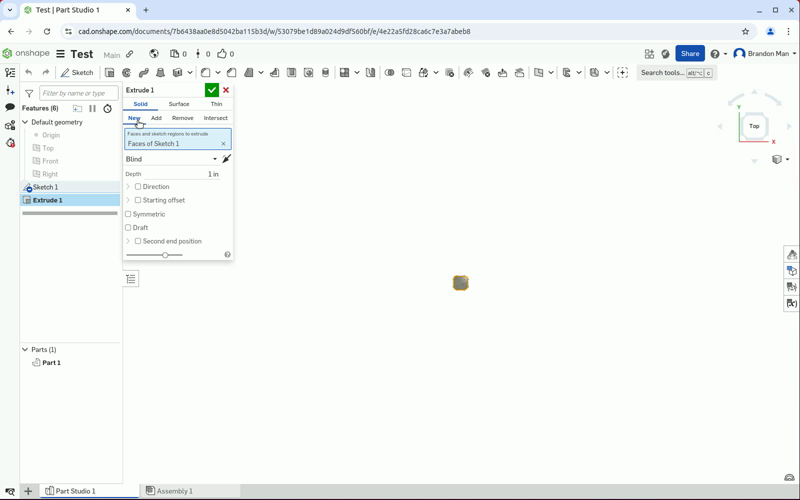
key(tab, 4)
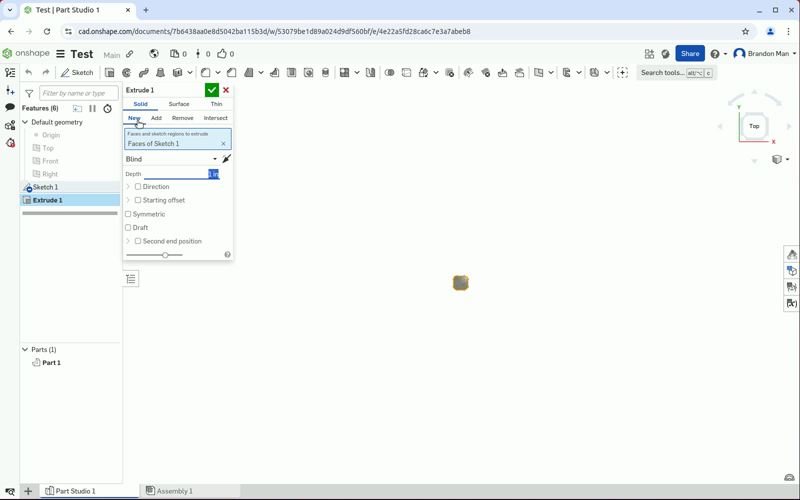
text(23.108)
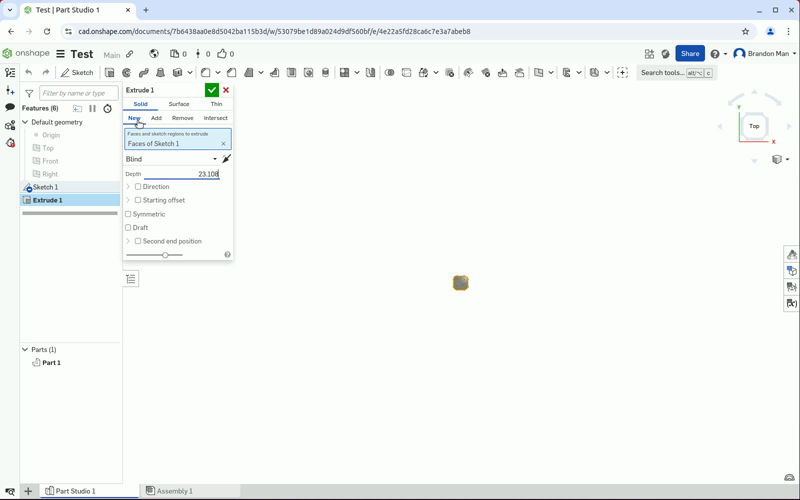
key(enter)
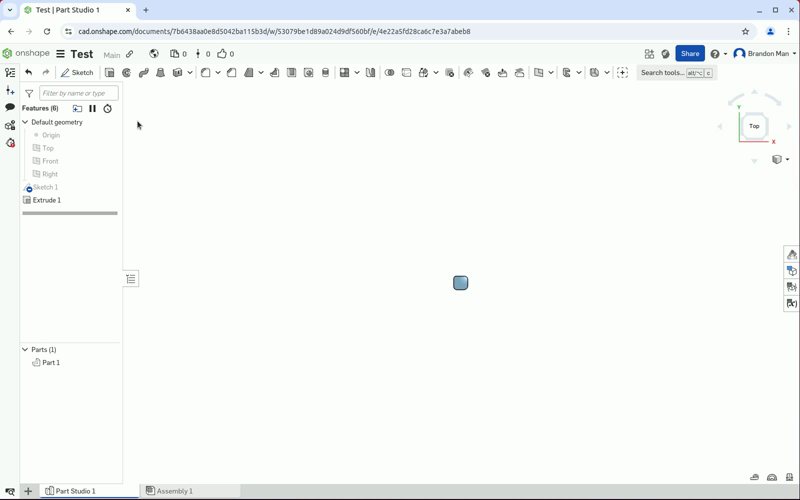
key(shift+h)
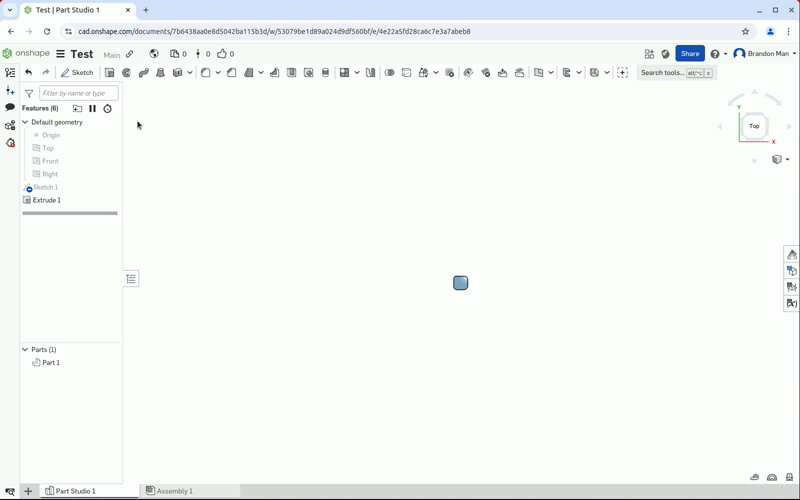
key(shift+h)
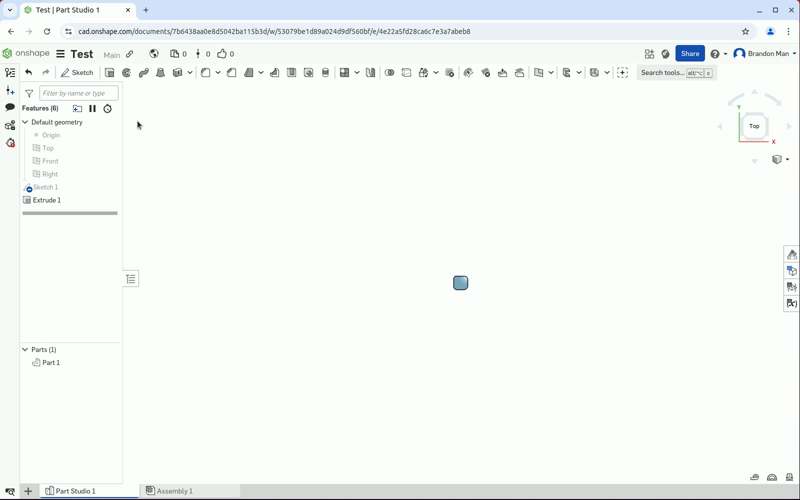
mouse_move(73, 189)
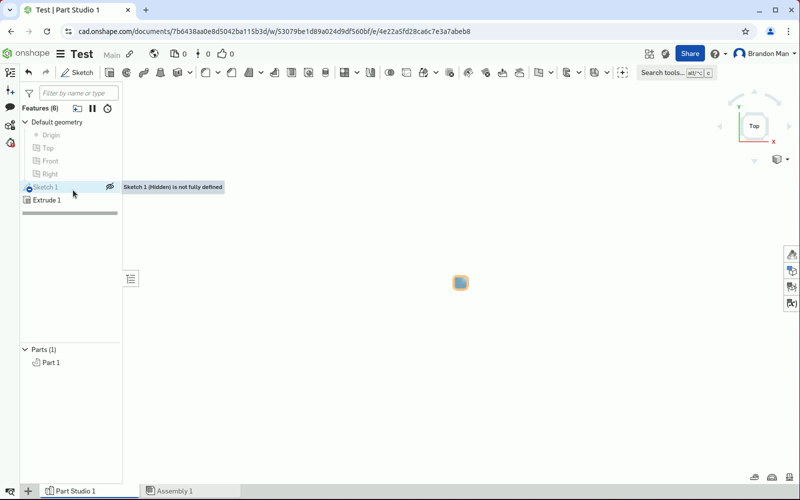
click(73, 189)
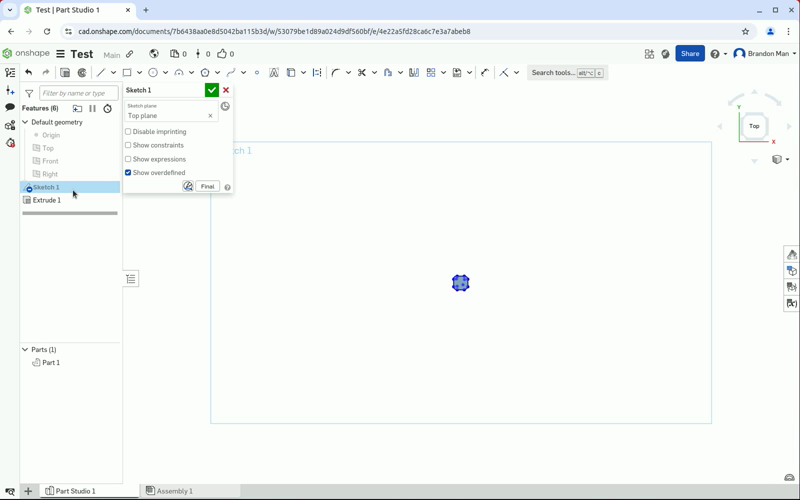
mouse_move(229, 92)
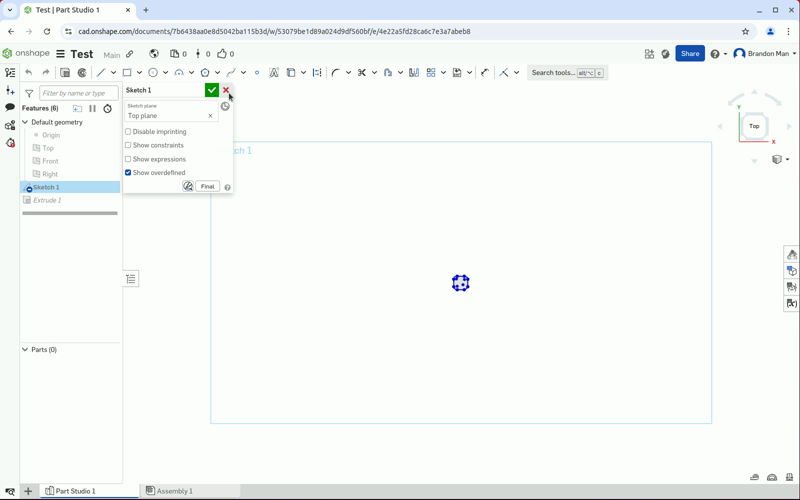
click(229, 92)
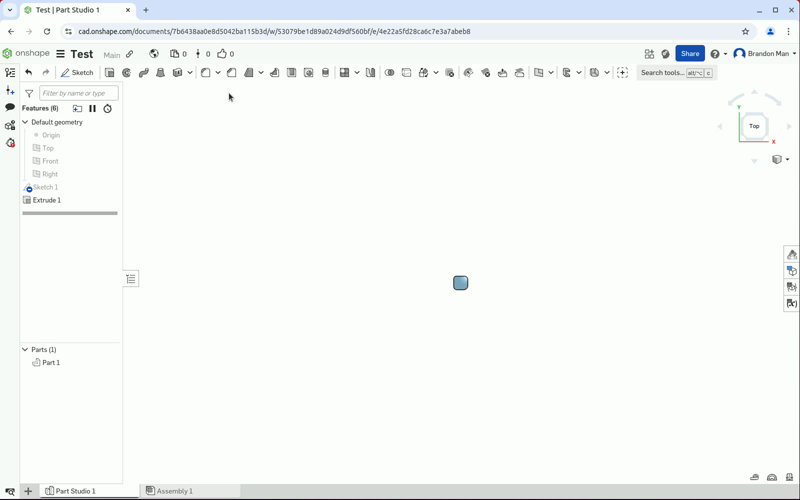
mouse_move(73, 352)
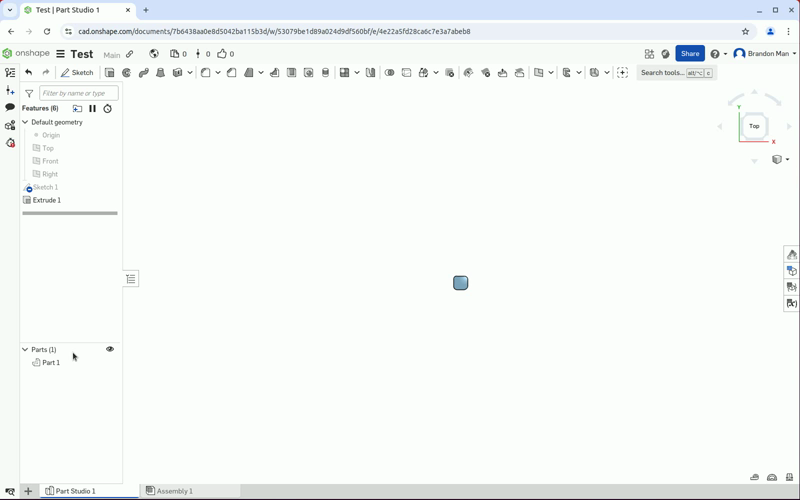
key(y)
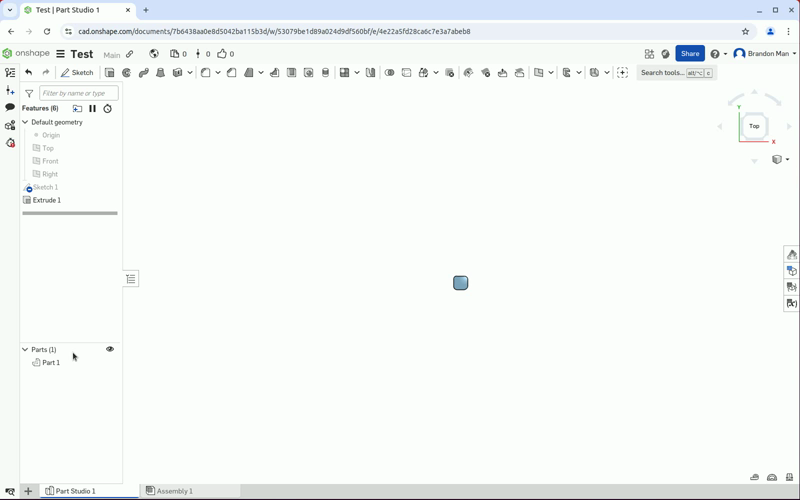
key(shift+p)
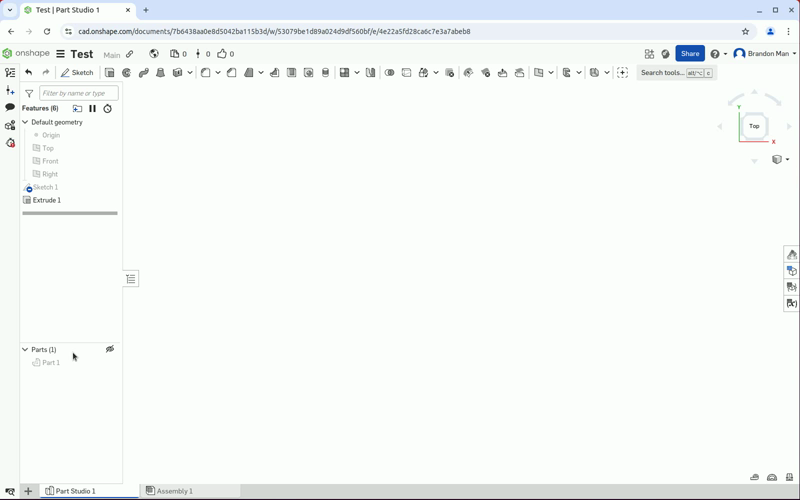
key(space)
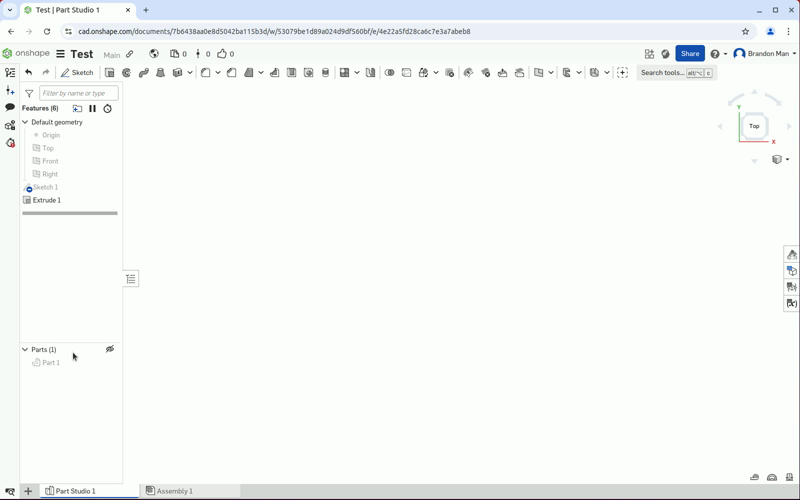
key_down(shift)
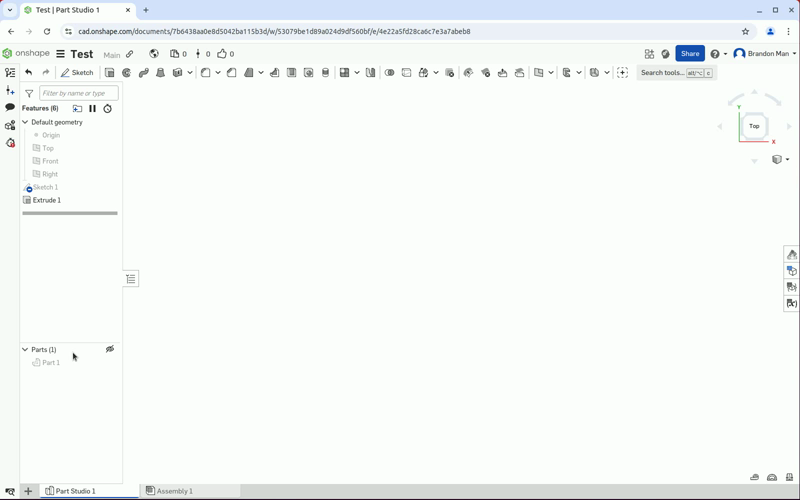
key(up)
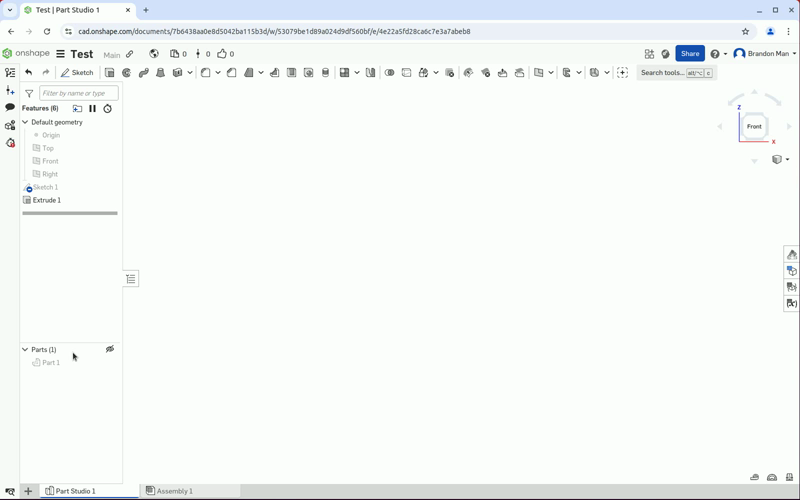
key_up(shift)
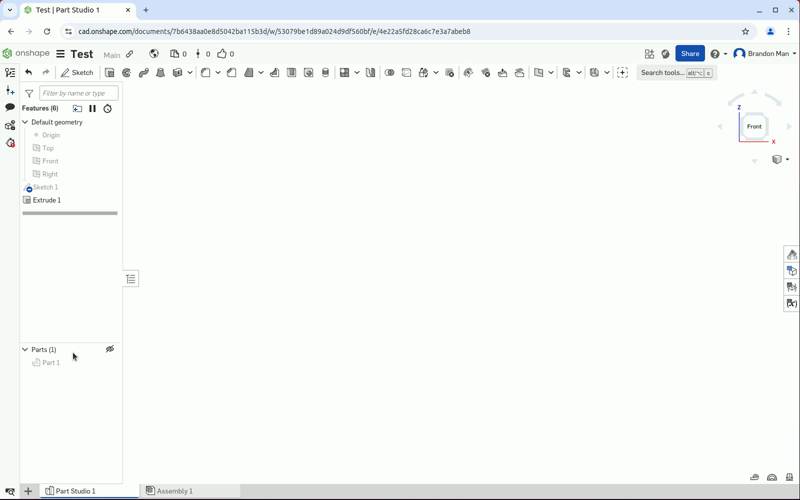
key(space)
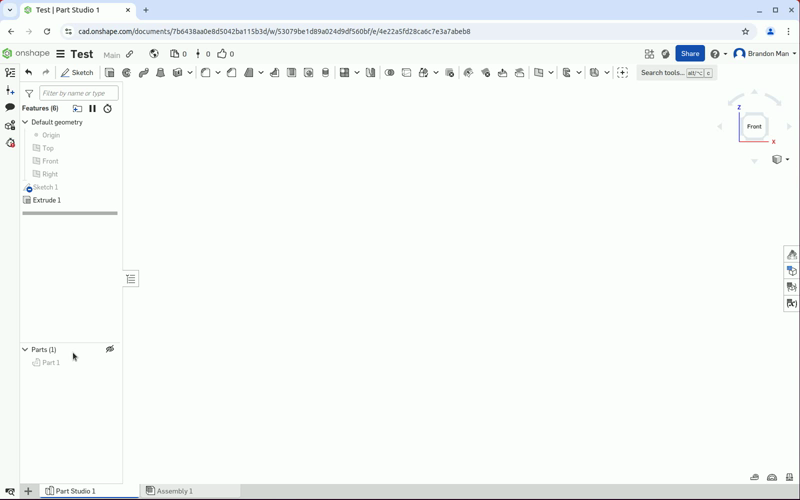
key_down(shift)
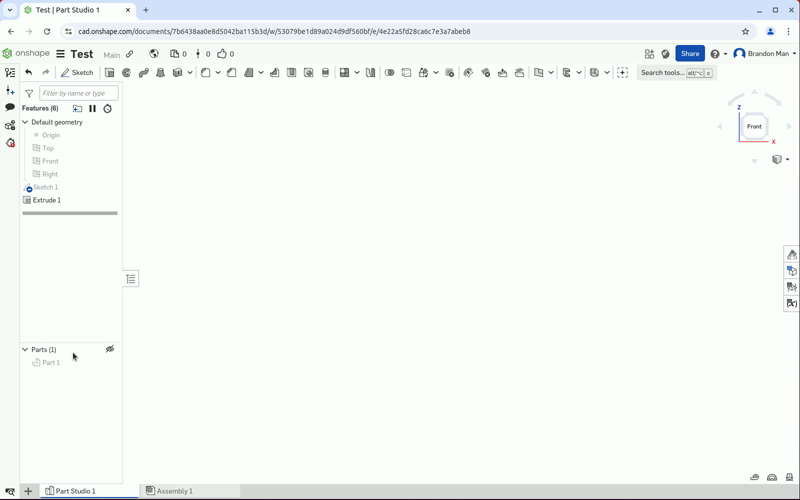
key(left)
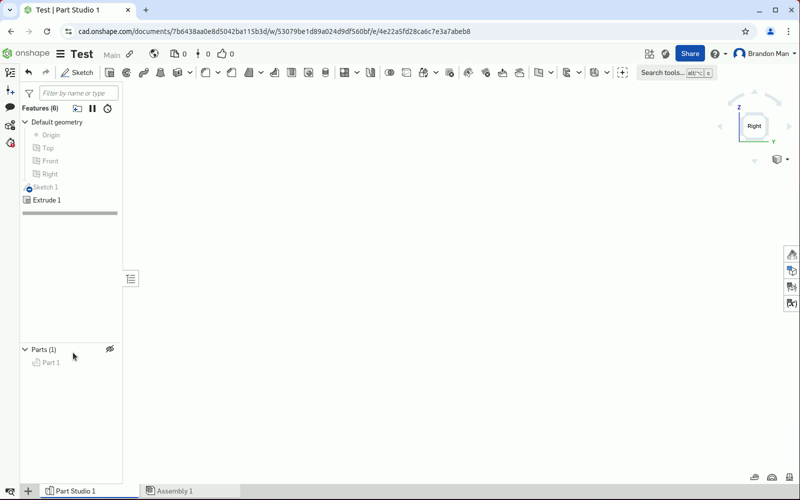
key_up(shift)
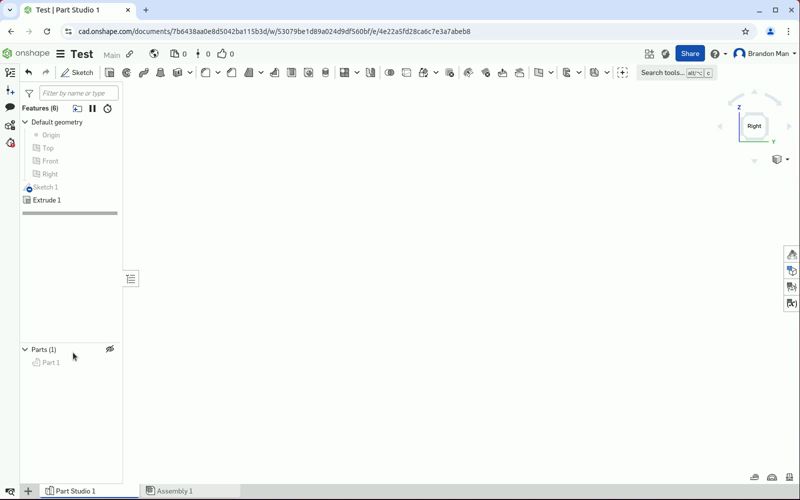
mouse_move(73, 352)
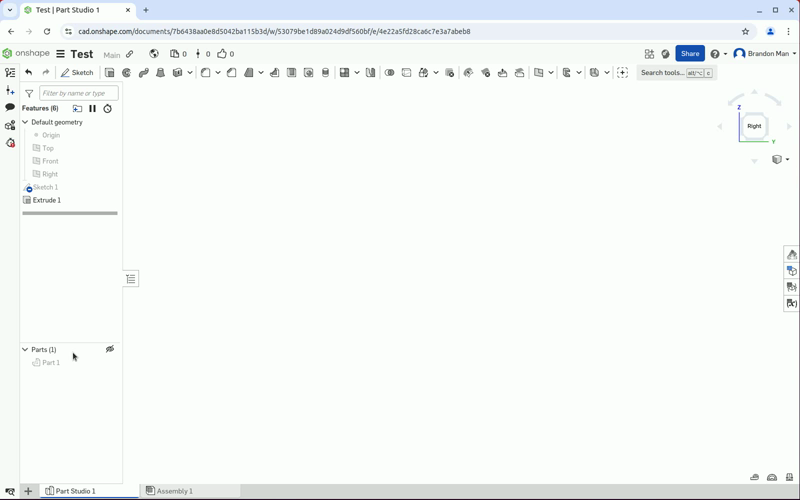
key(shift+y)
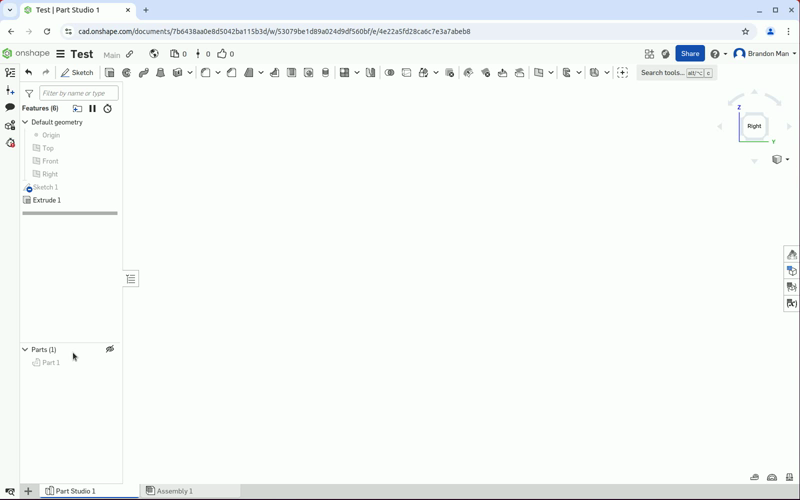
key(shift+s)
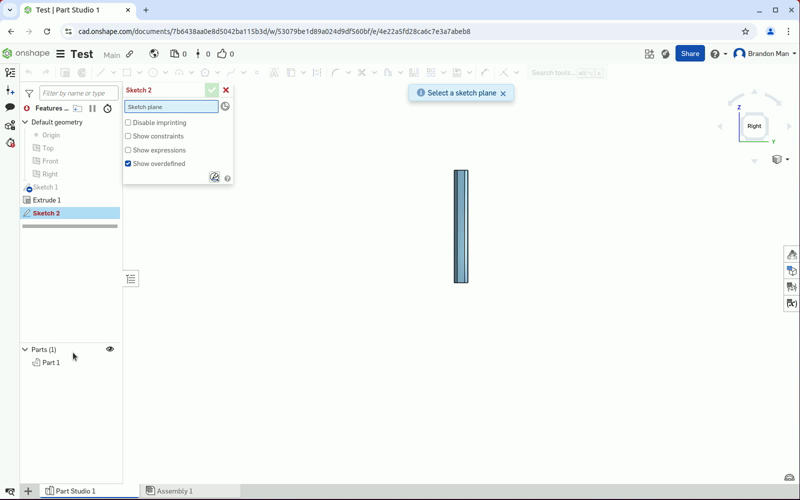
mouse_move(73, 176)
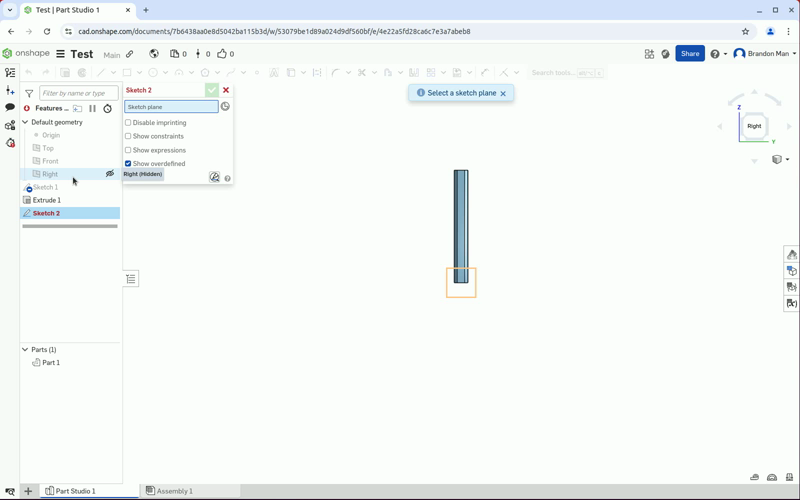
click(73, 176)
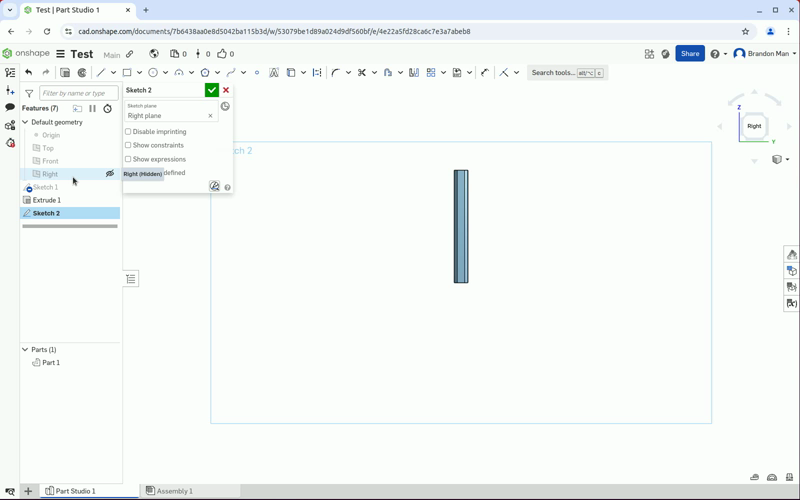
mouse_move(73, 352)
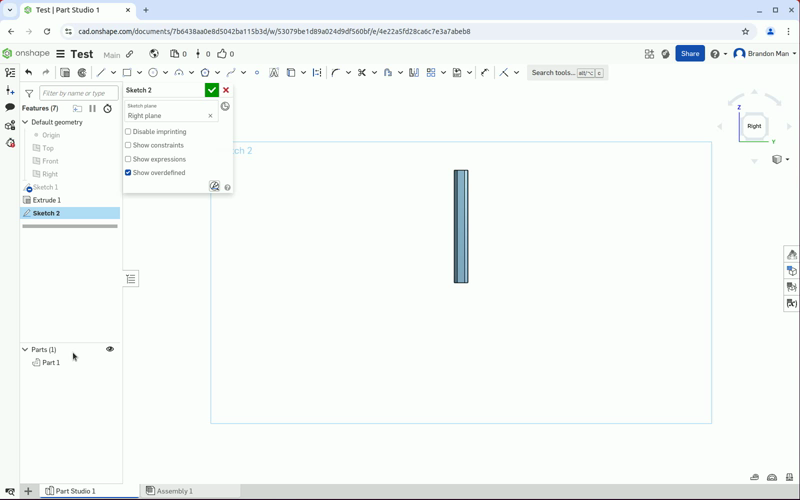
key(y)
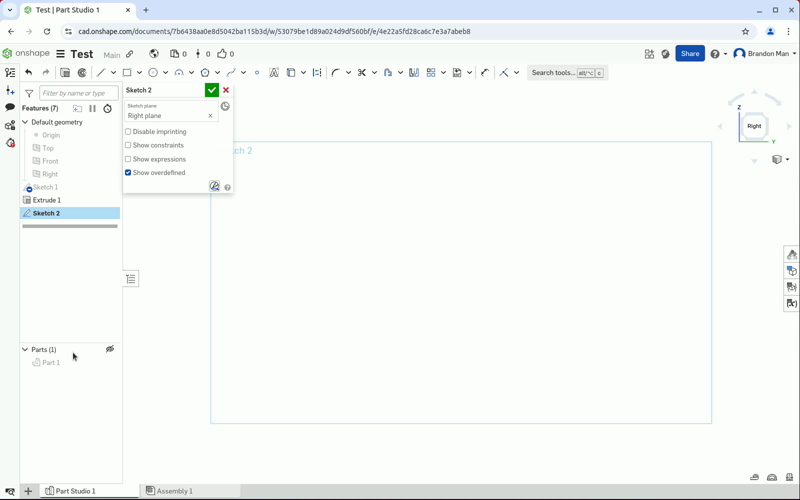
key(l)
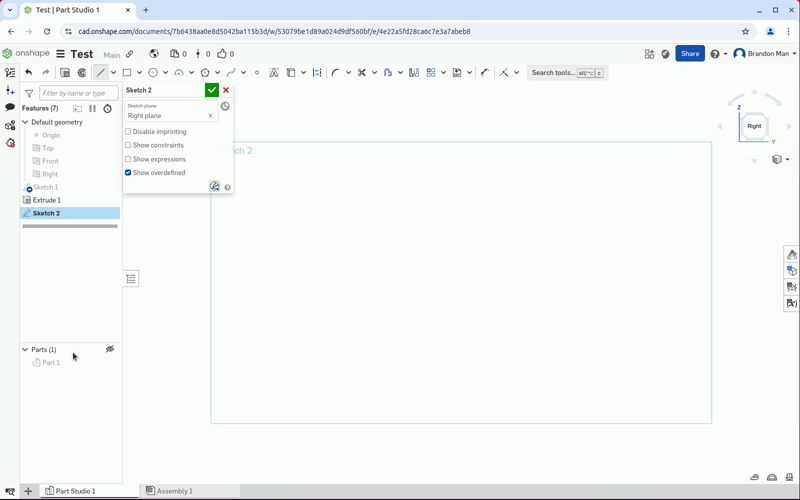
key_down(shift)
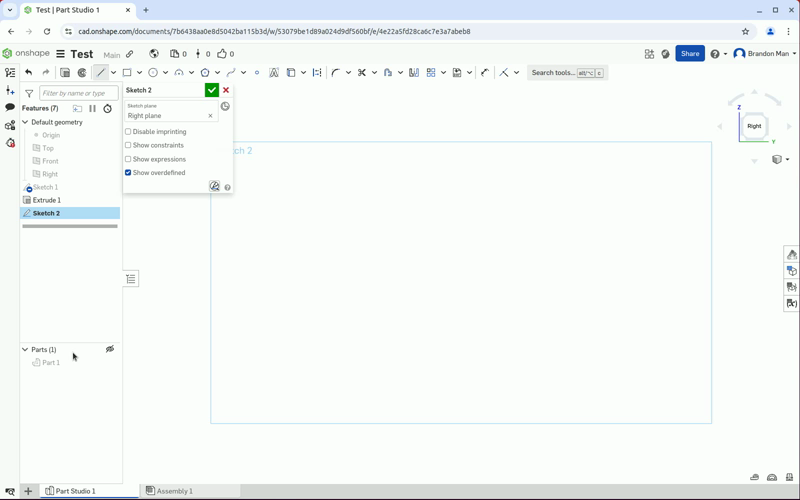
mouse_move(392, 332)
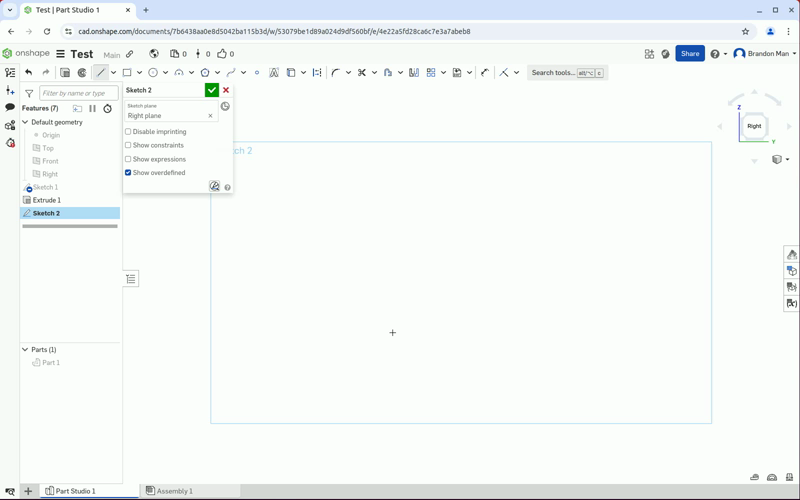
click(392, 332)
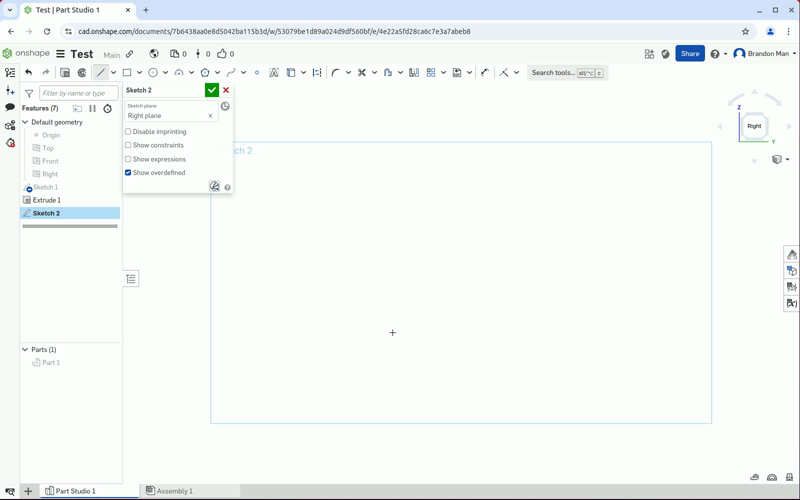
key_up(shift)
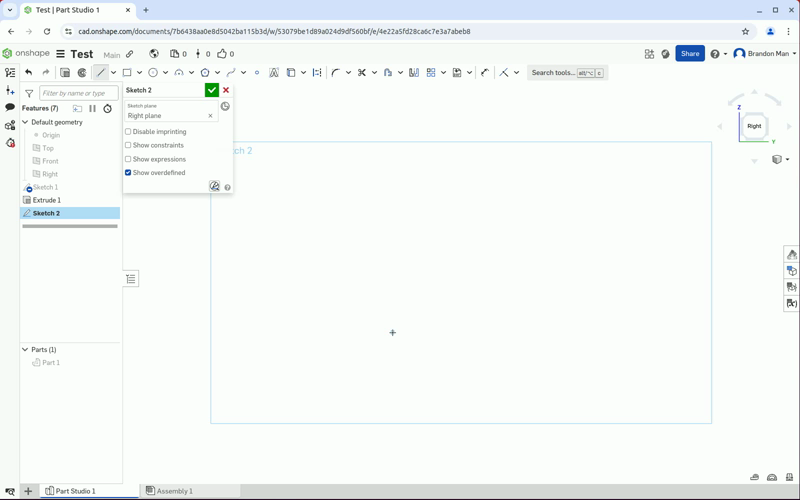
key_down(shift)
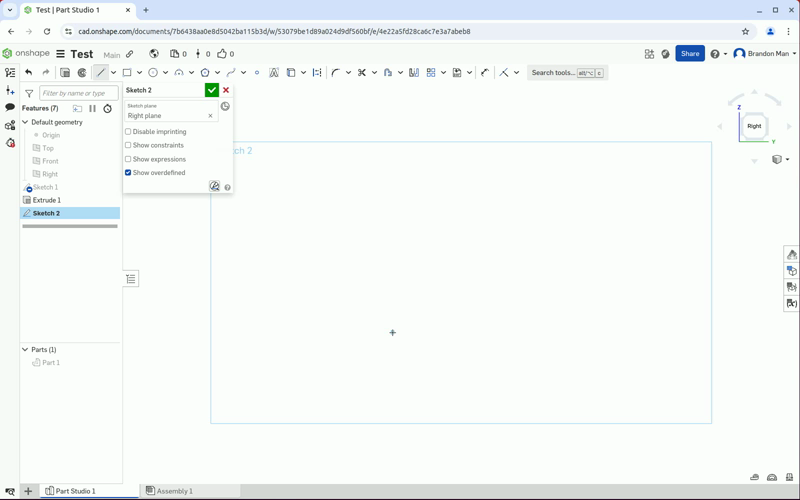
mouse_move(422, 332)
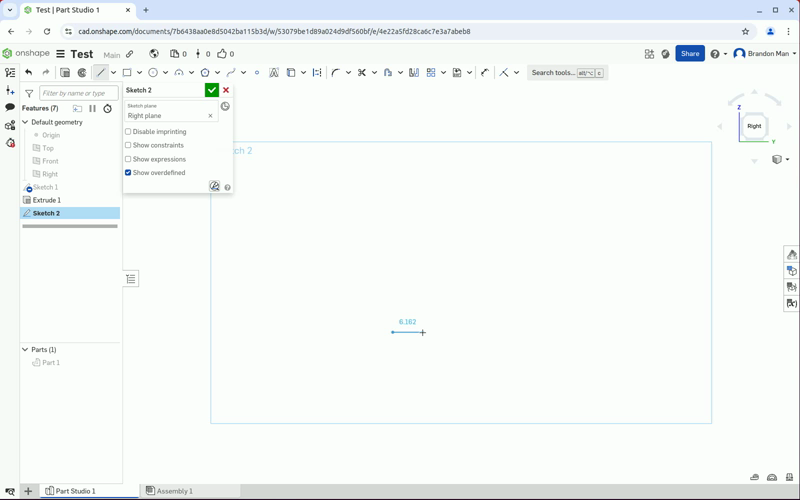
mouse_move(397, 332)
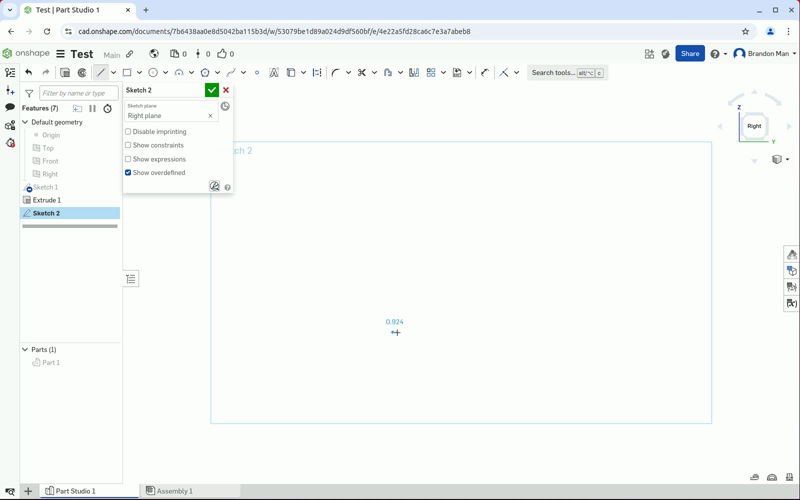
scroll(6)
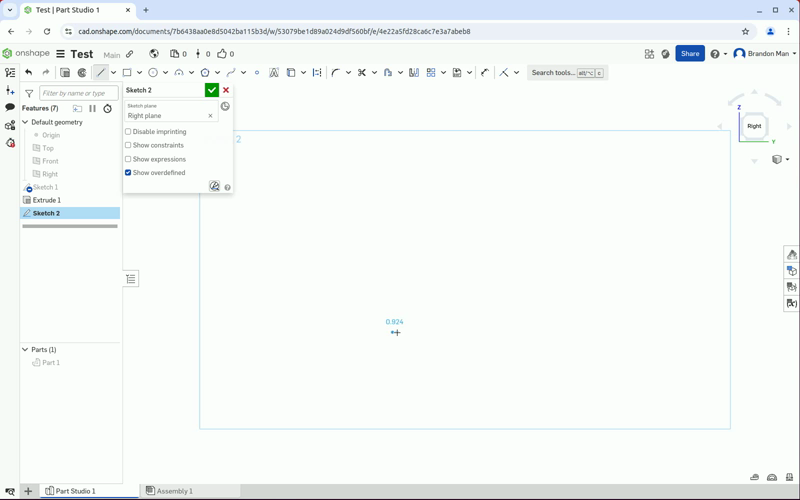
scroll(6)
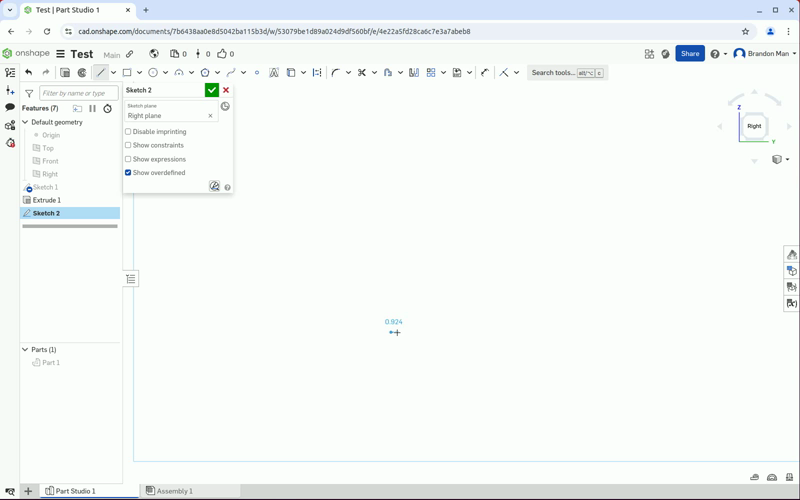
scroll(6)
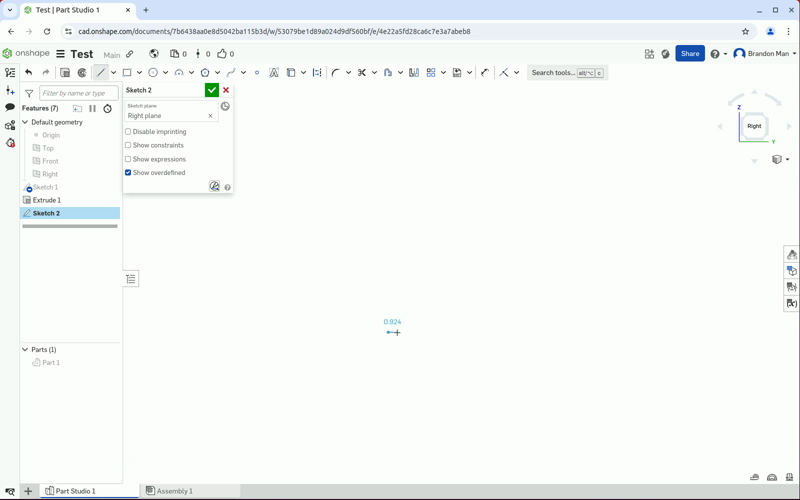
scroll(6)
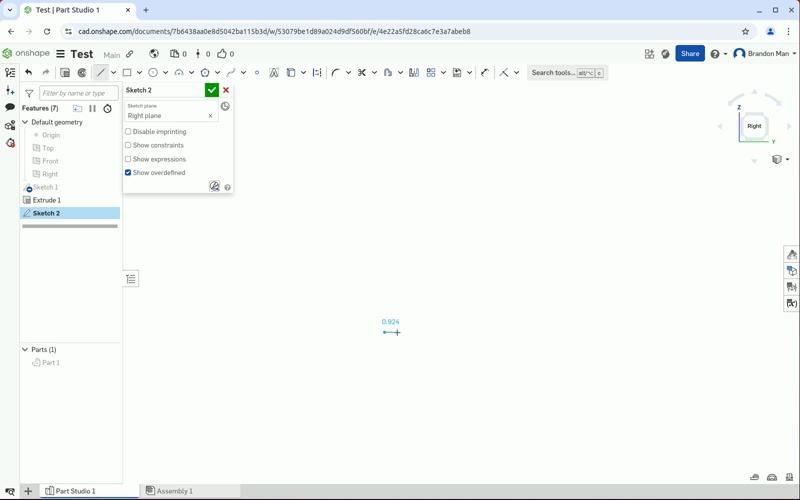
scroll(6)
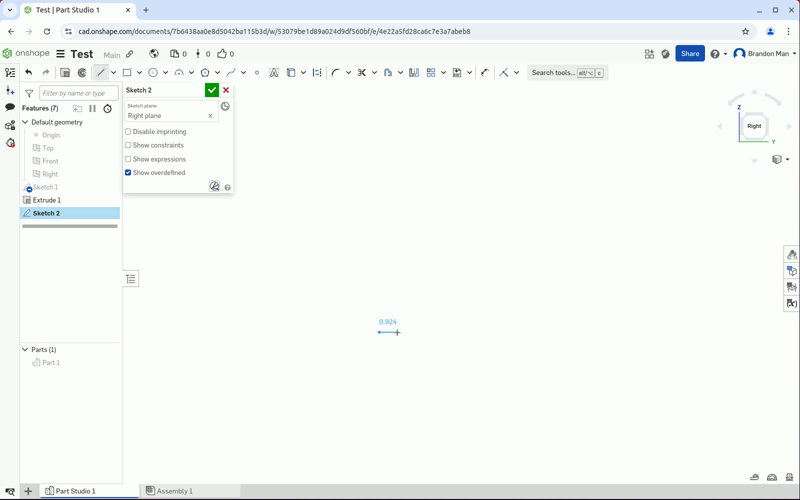
scroll(6)
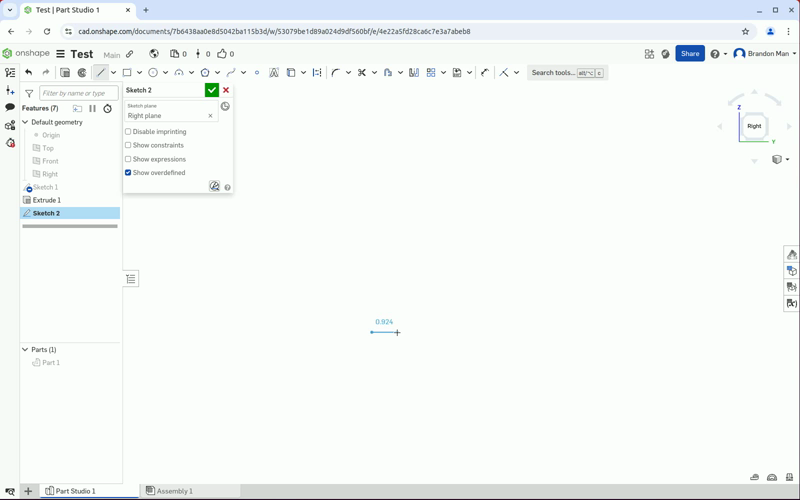
scroll(6)
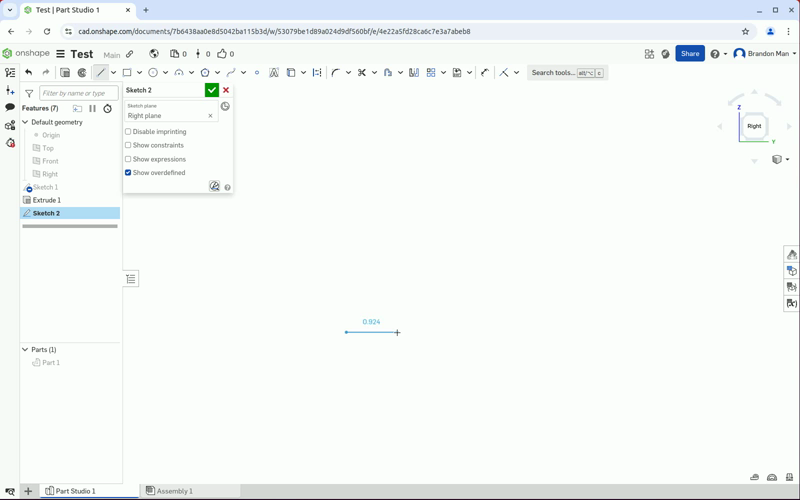
click(397, 332)
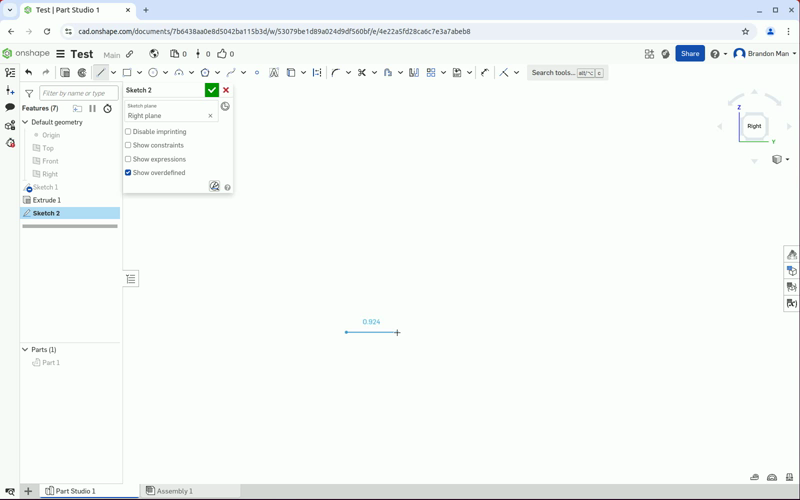
scroll(-6)
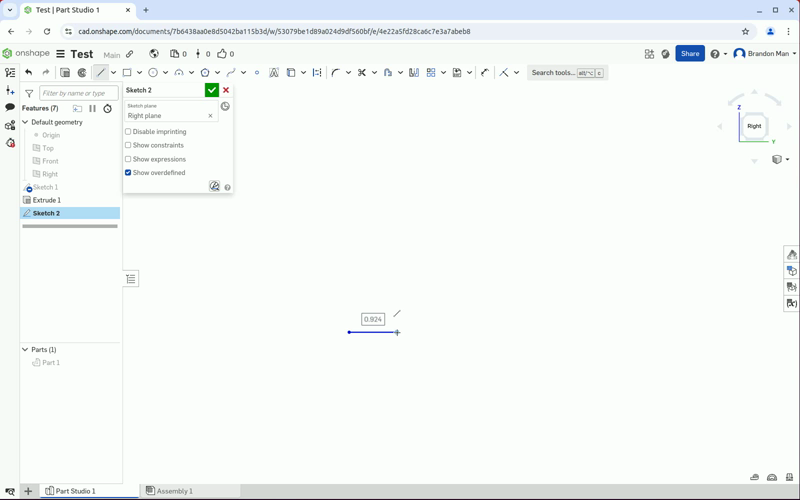
scroll(-6)
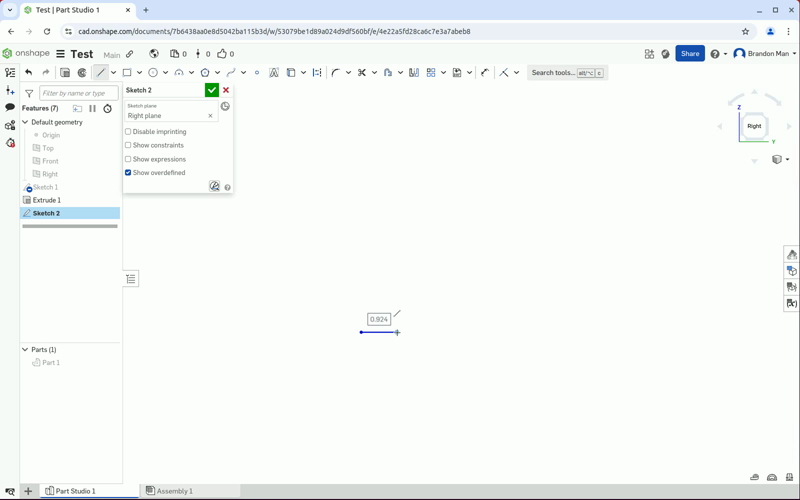
scroll(-6)
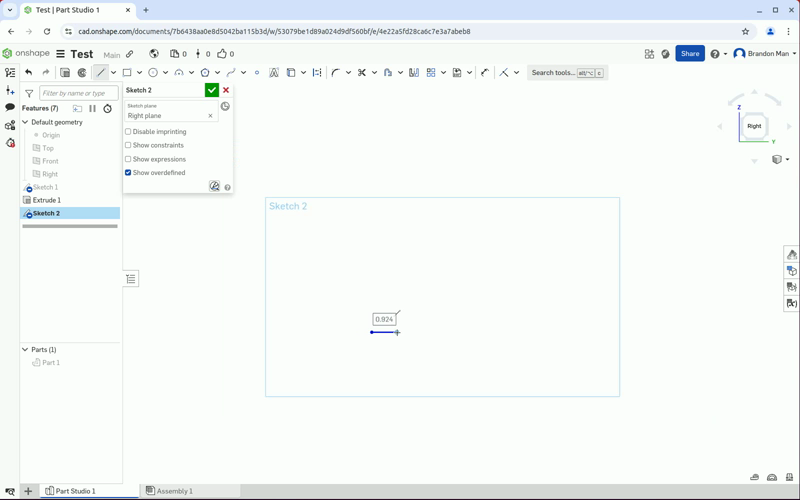
scroll(-6)
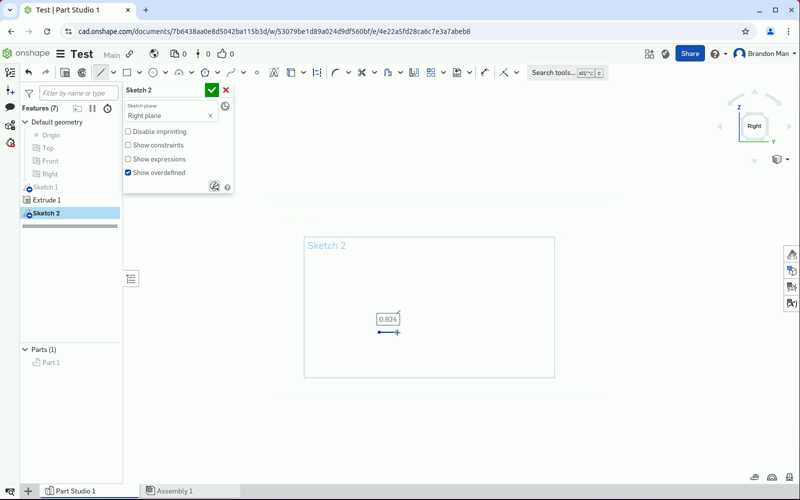
scroll(-6)
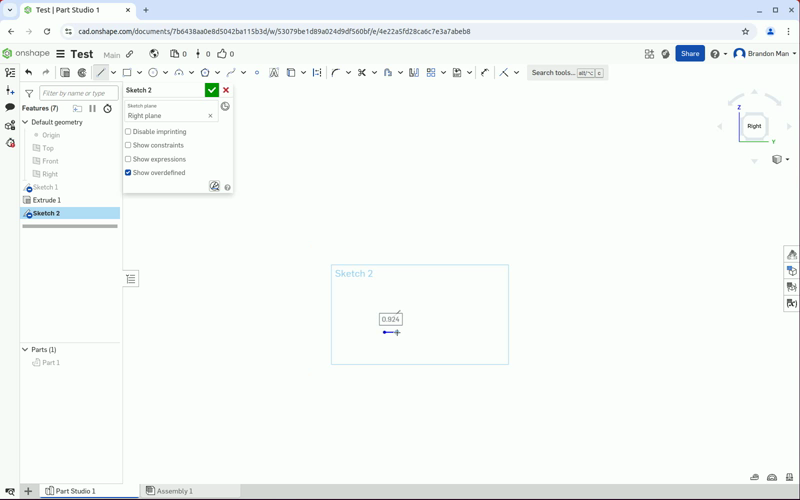
scroll(-6)
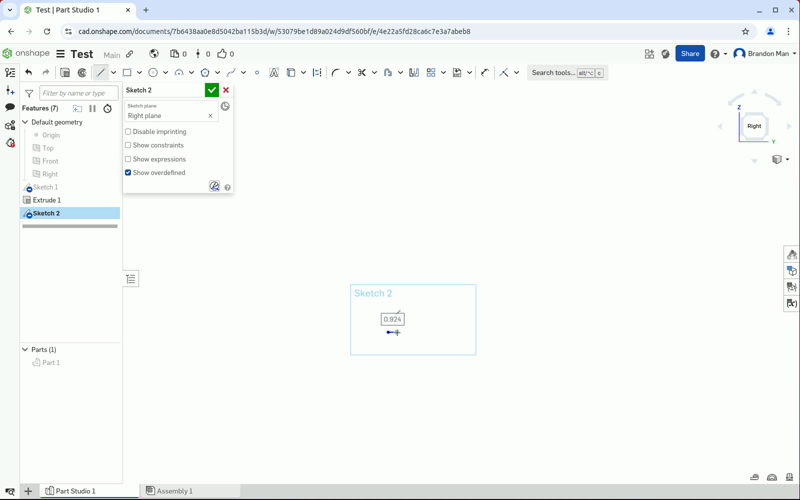
scroll(-6)
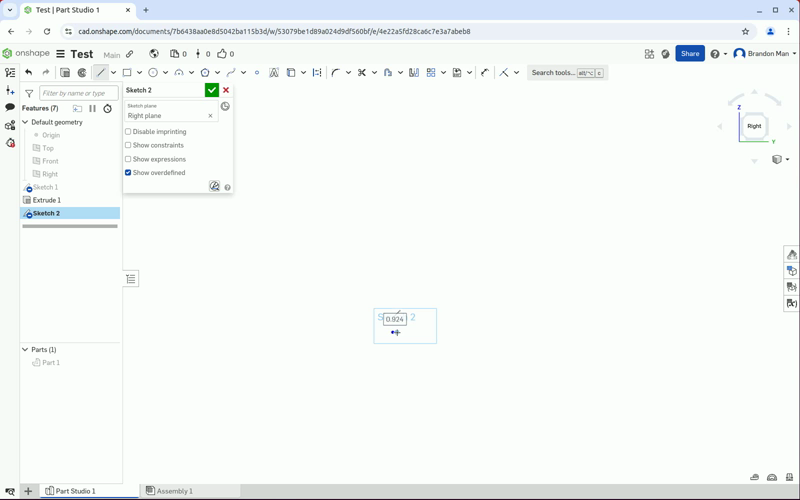
key_up(shift)
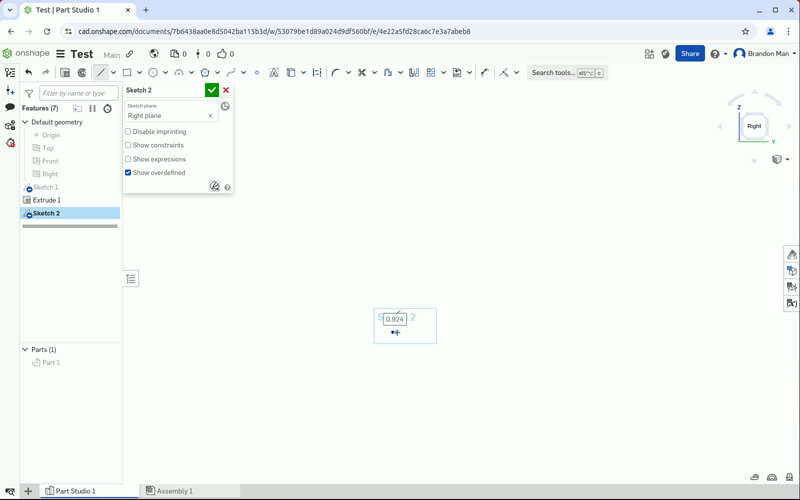
key_down(shift)
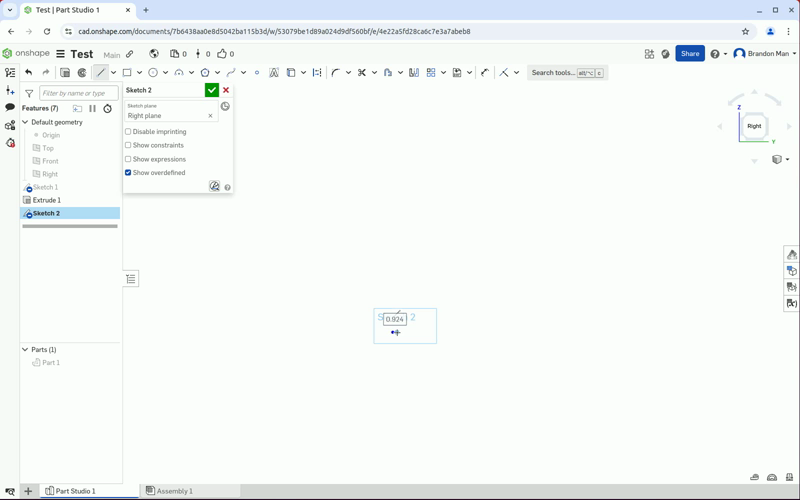
mouse_move(397, 219)
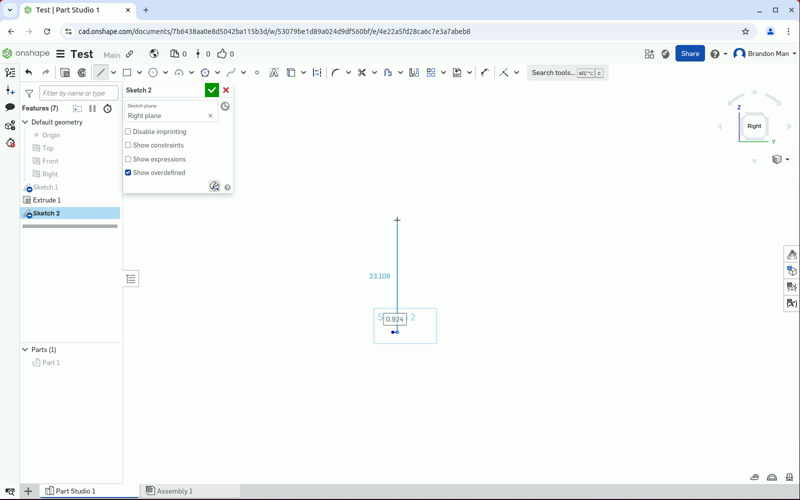
click(397, 219)
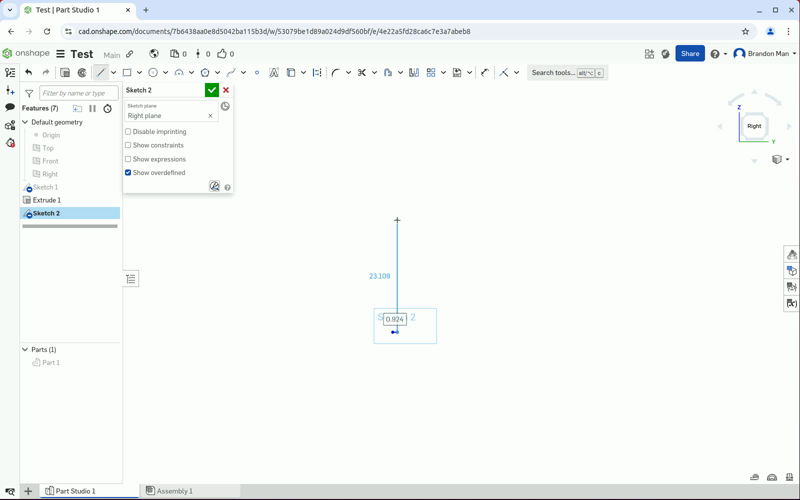
key_up(shift)
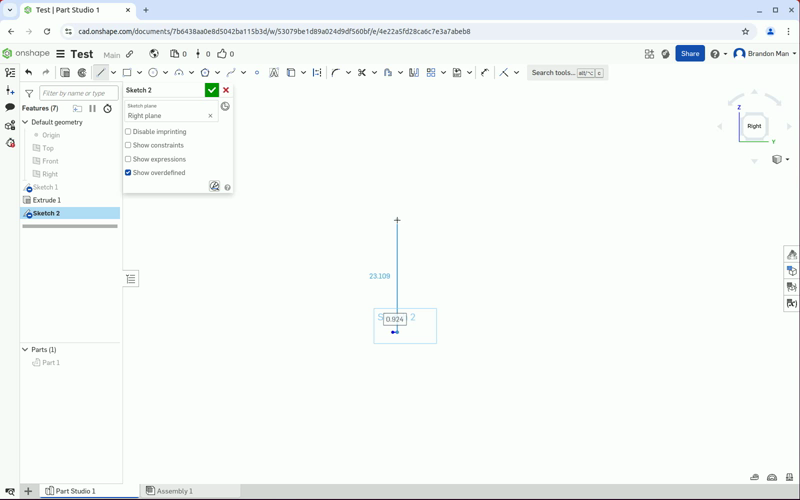
key_down(shift)
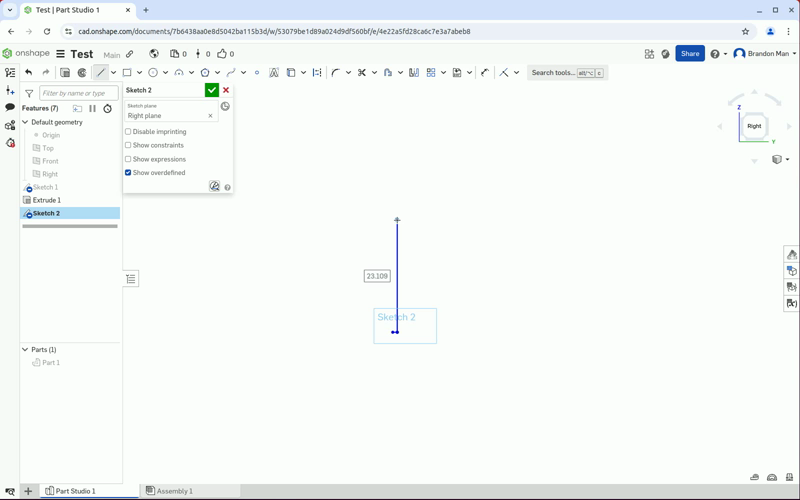
mouse_move(427, 219)
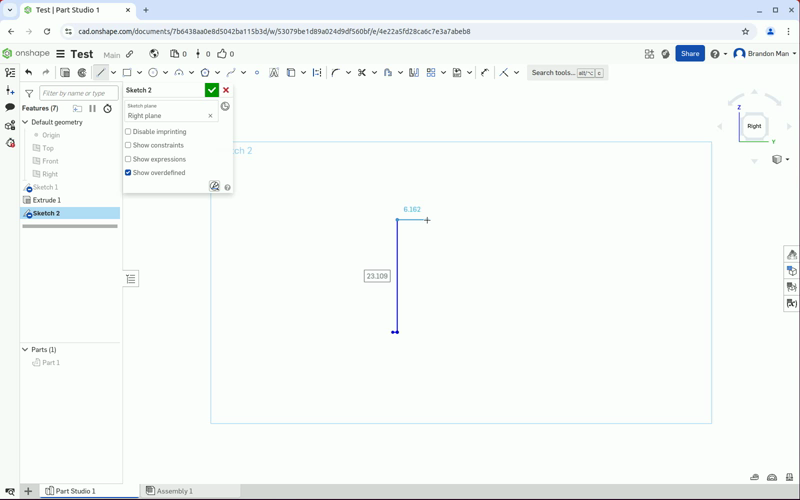
mouse_move(392, 219)
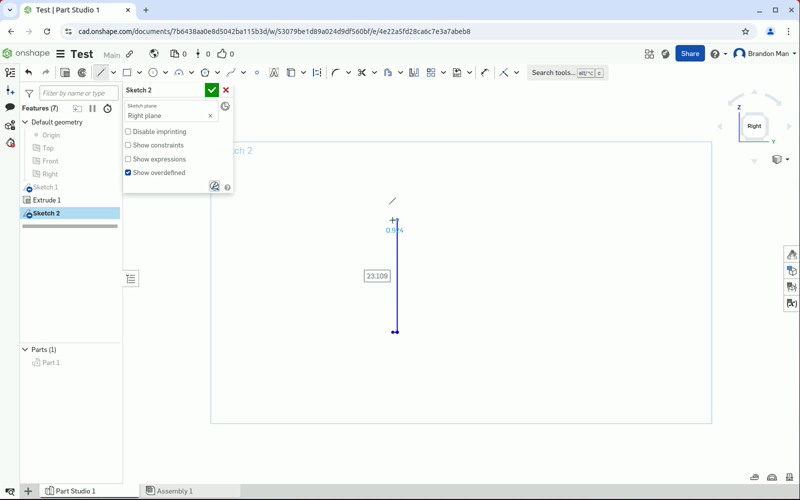
scroll(6)
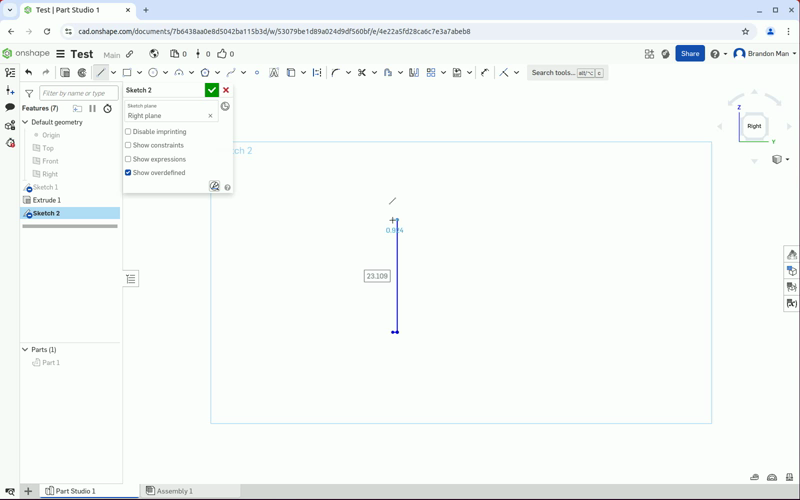
scroll(6)
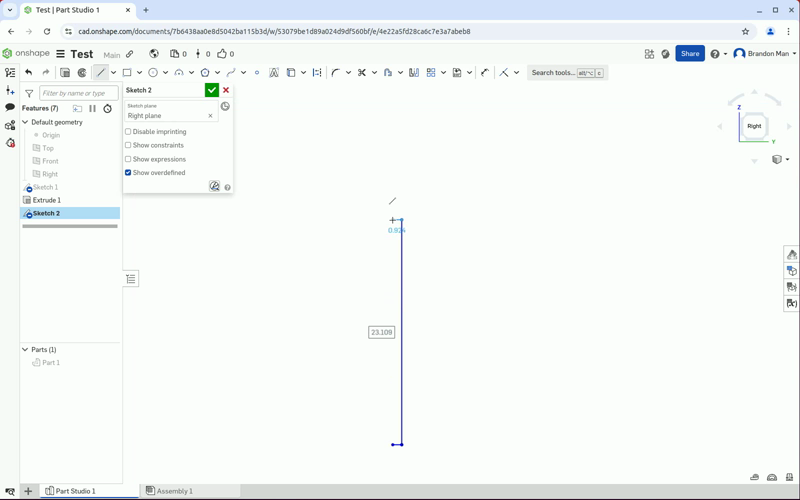
scroll(6)
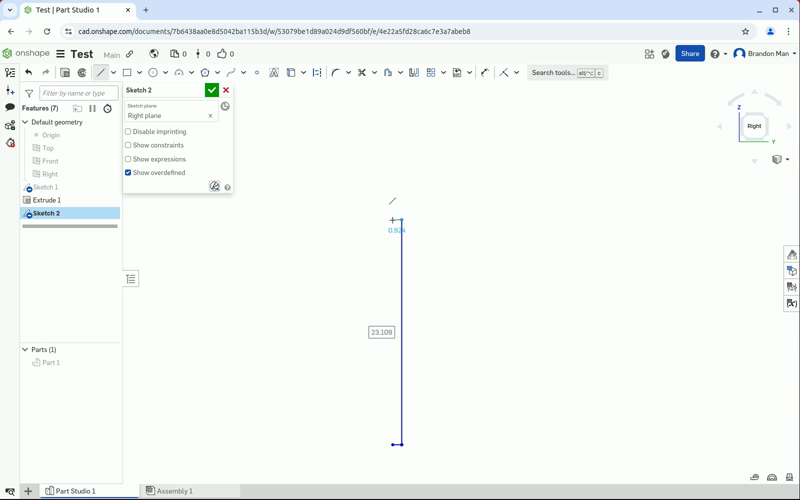
scroll(6)
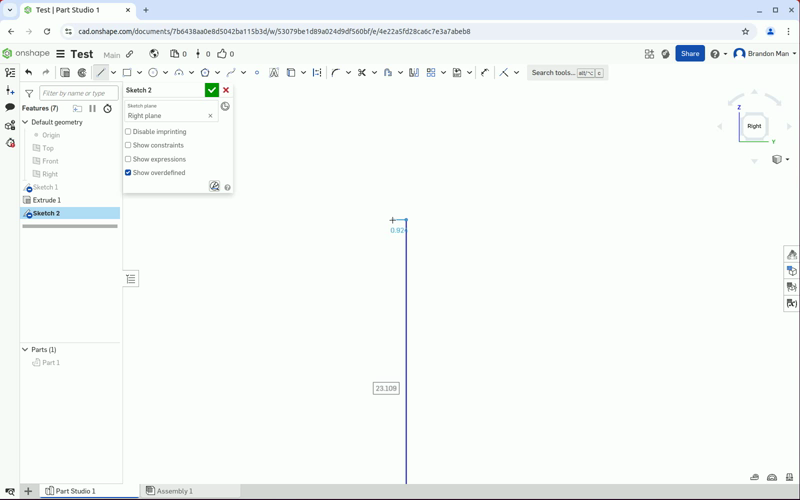
scroll(6)
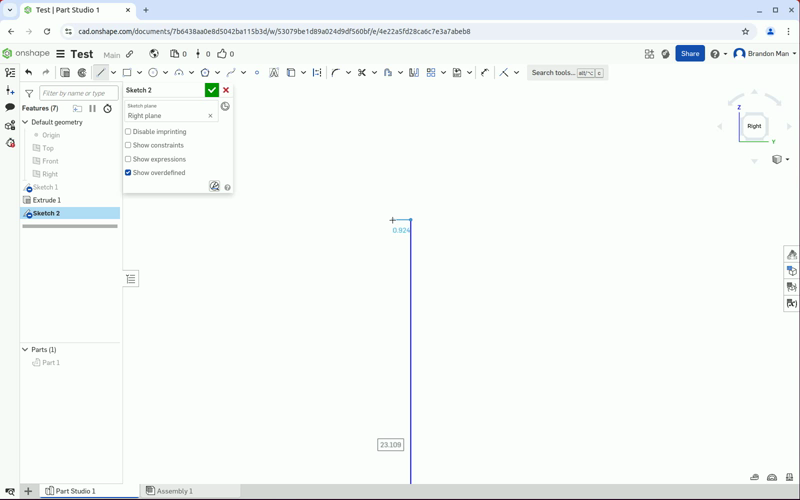
scroll(6)
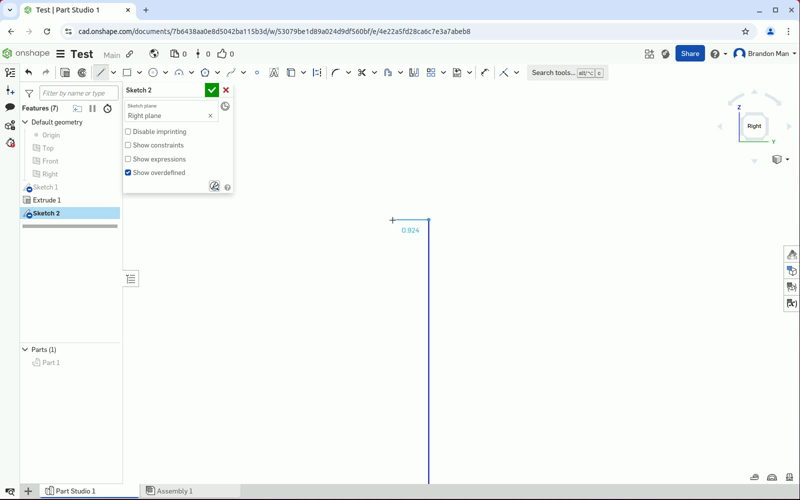
scroll(6)
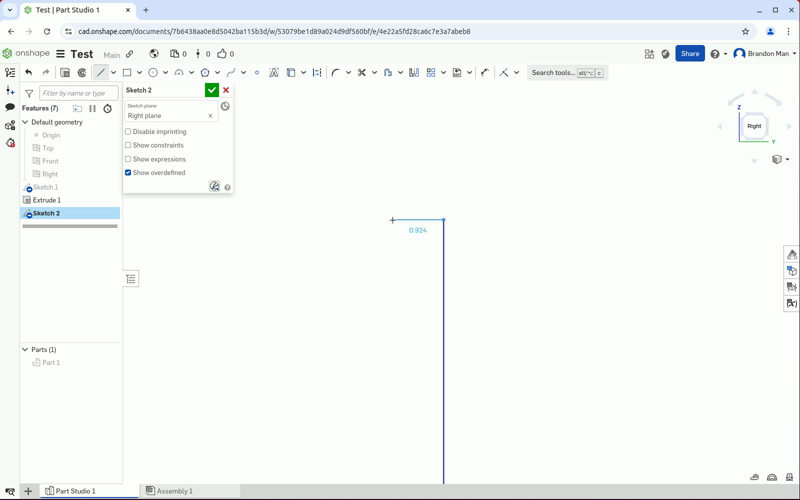
click(392, 219)
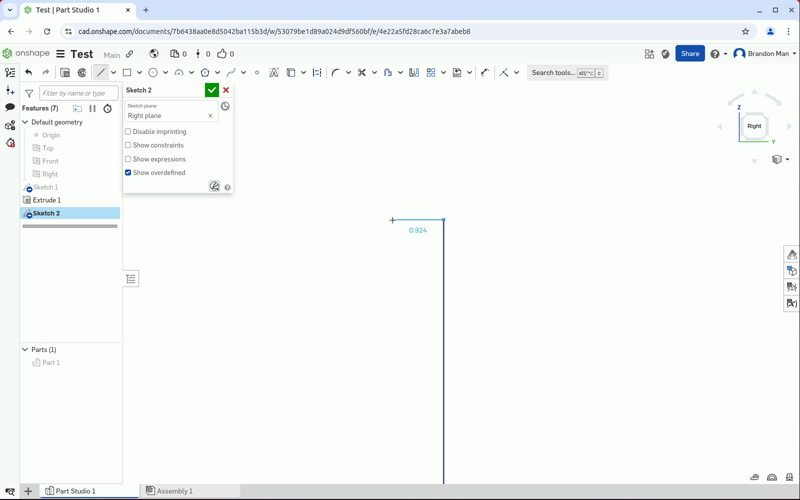
scroll(-6)
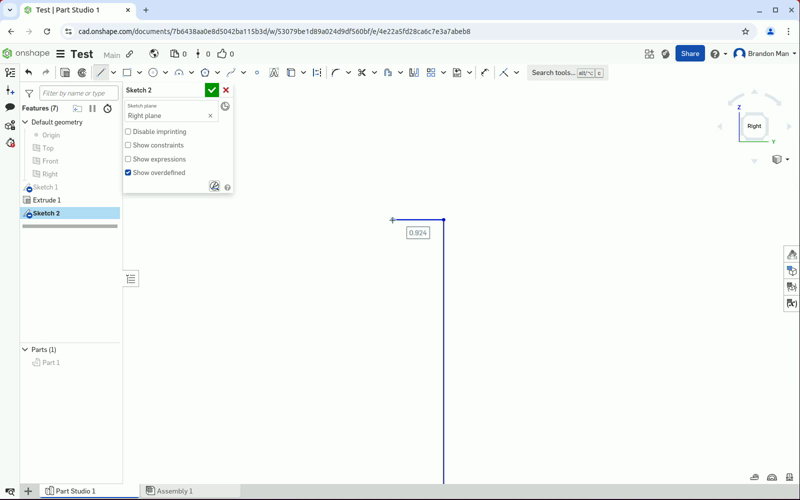
scroll(-6)
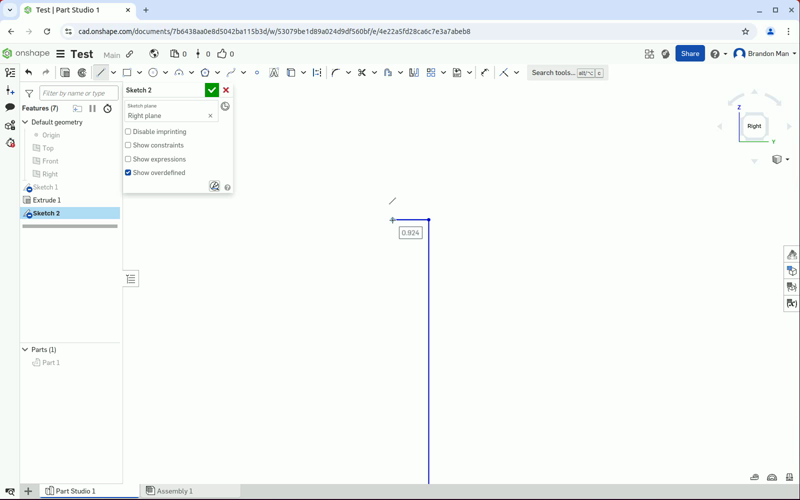
scroll(-6)
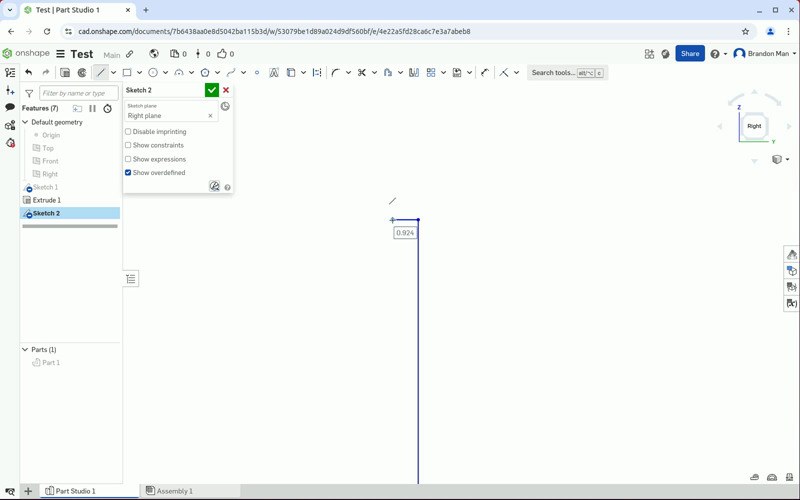
scroll(-6)
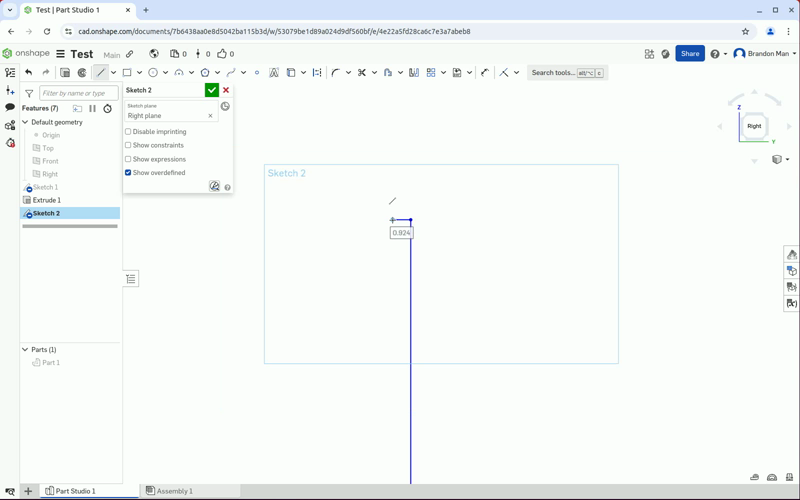
scroll(-6)
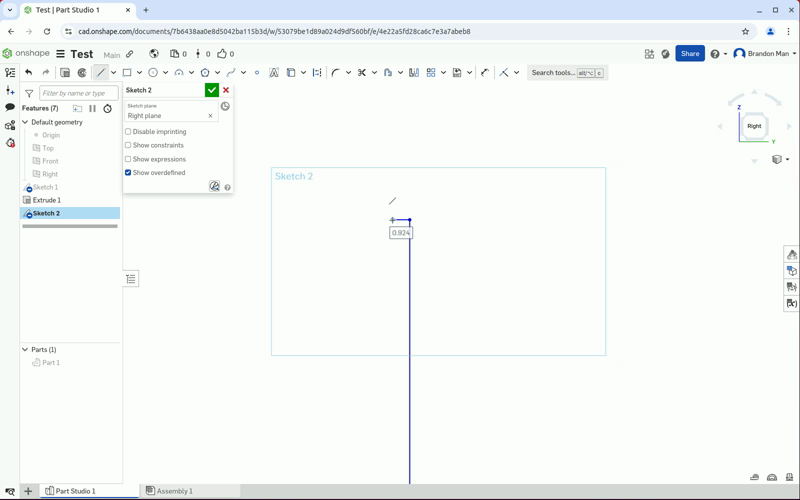
scroll(-6)
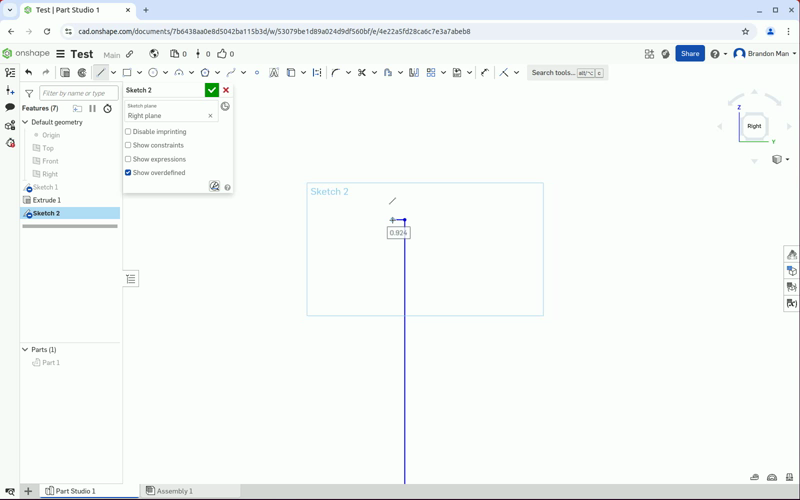
scroll(-6)
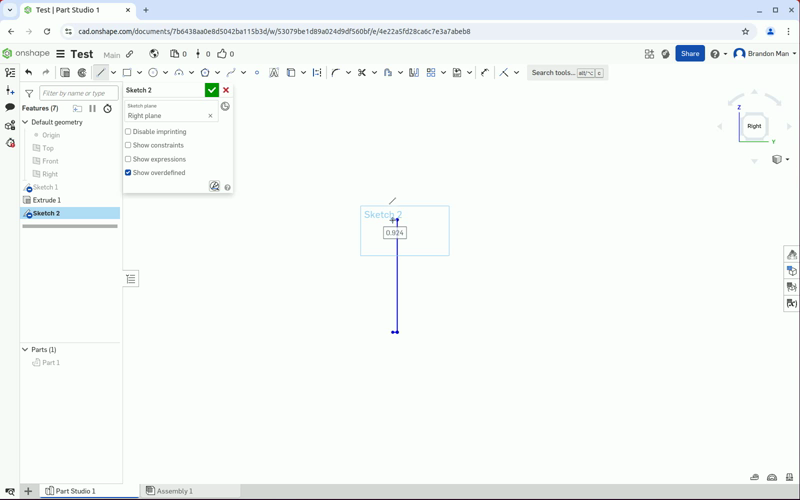
key_up(shift)
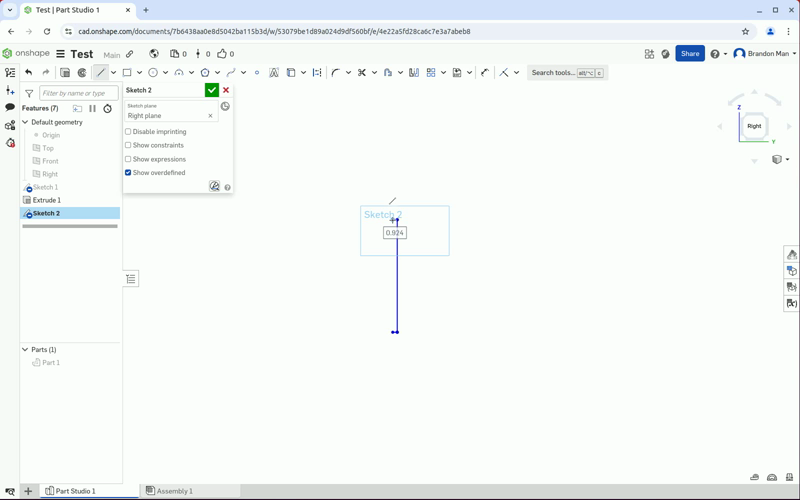
key_down(shift)
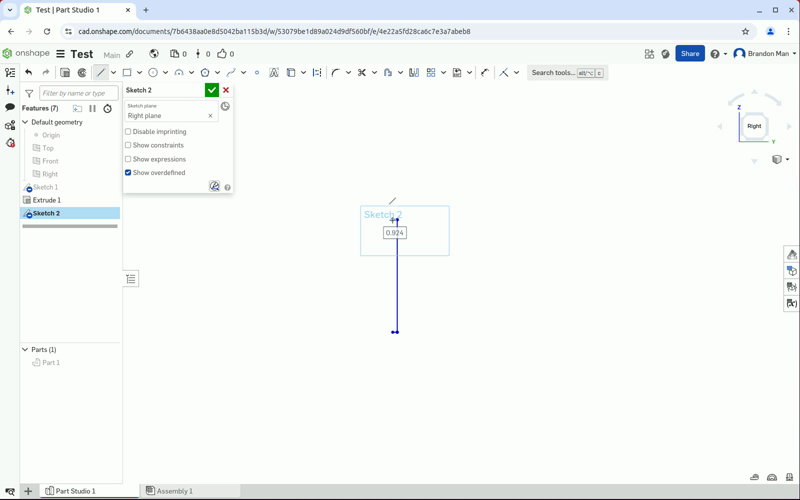
mouse_move(392, 332)
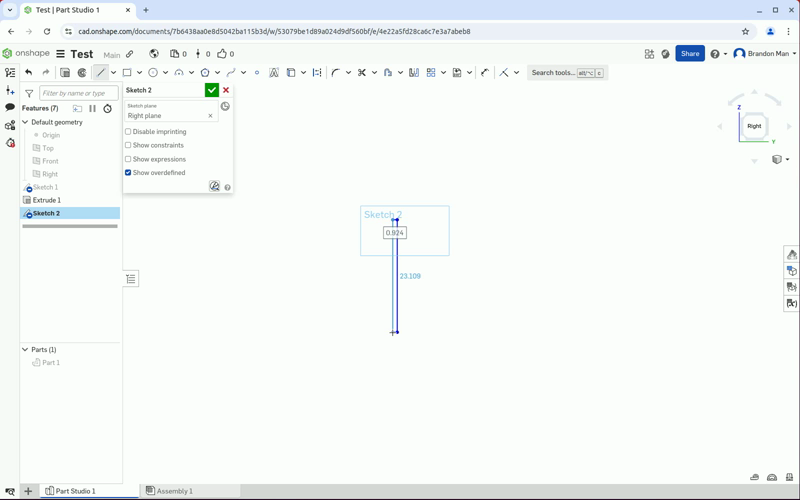
key_up(shift)
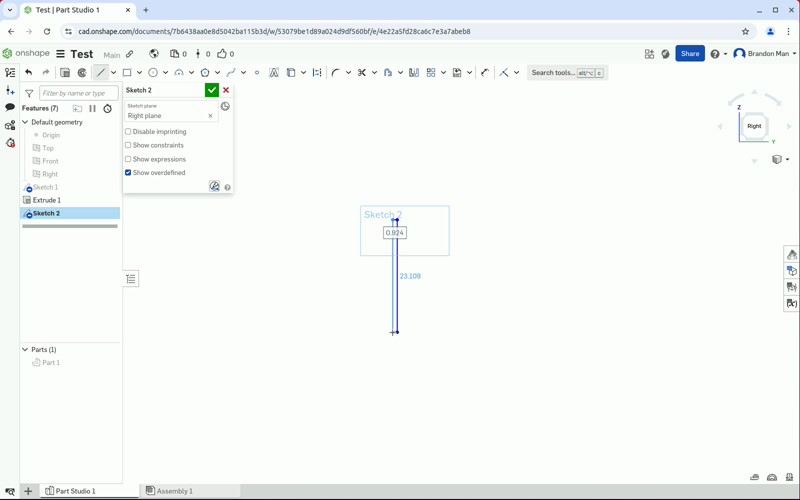
click(392, 332)
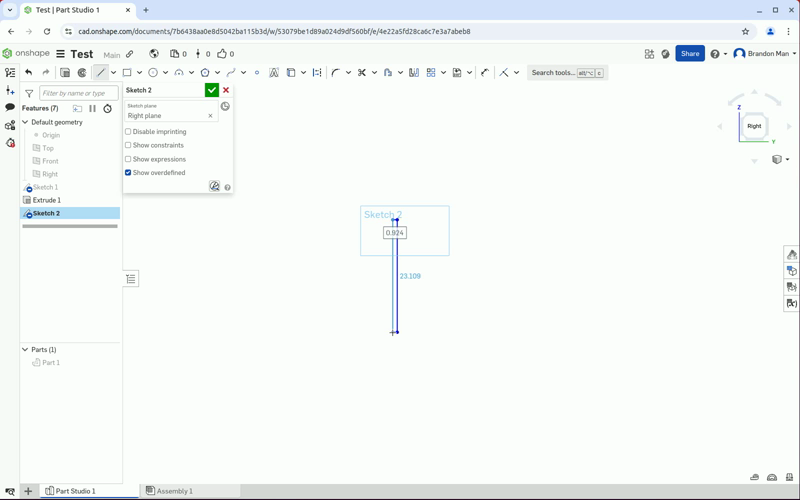
key(esc)
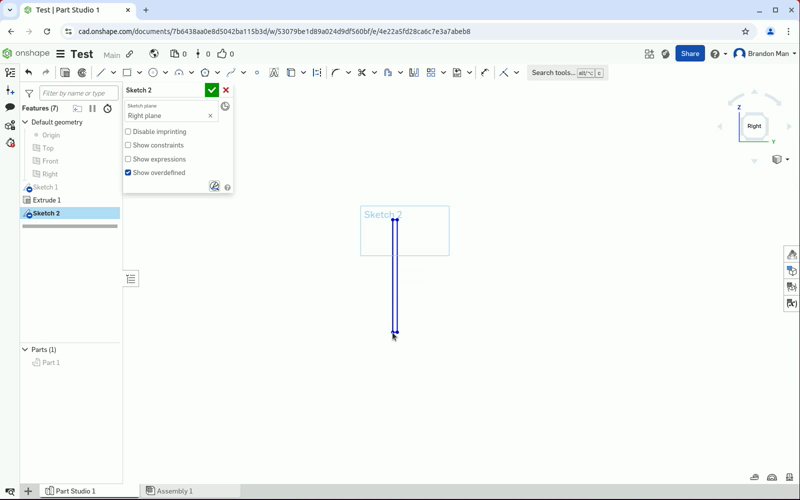
mouse_move(393, 226)
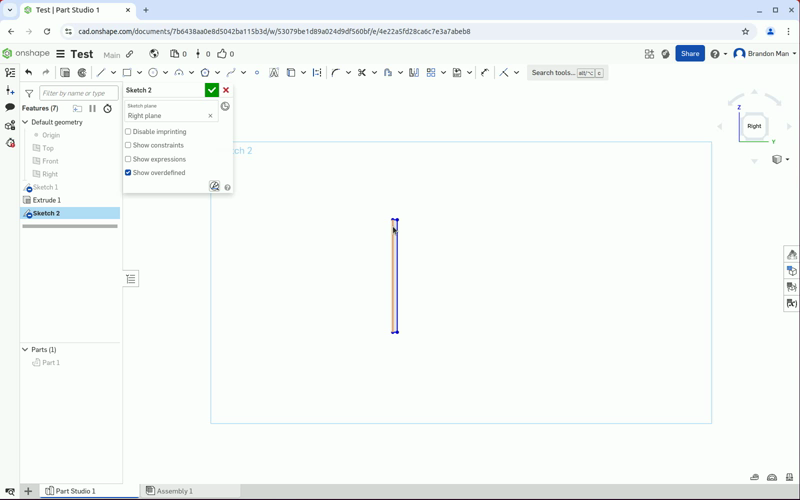
scroll(6)
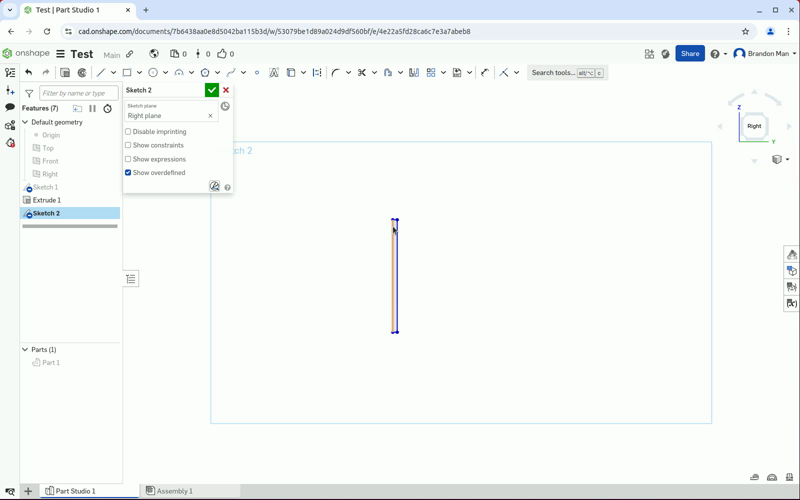
scroll(6)
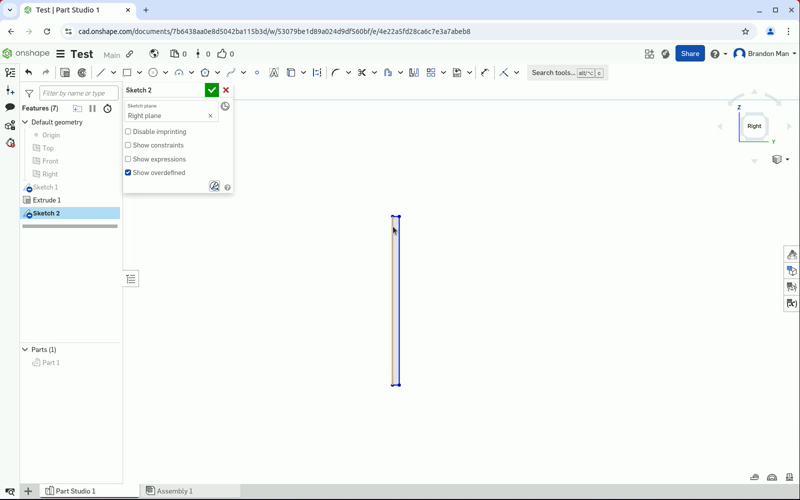
scroll(6)
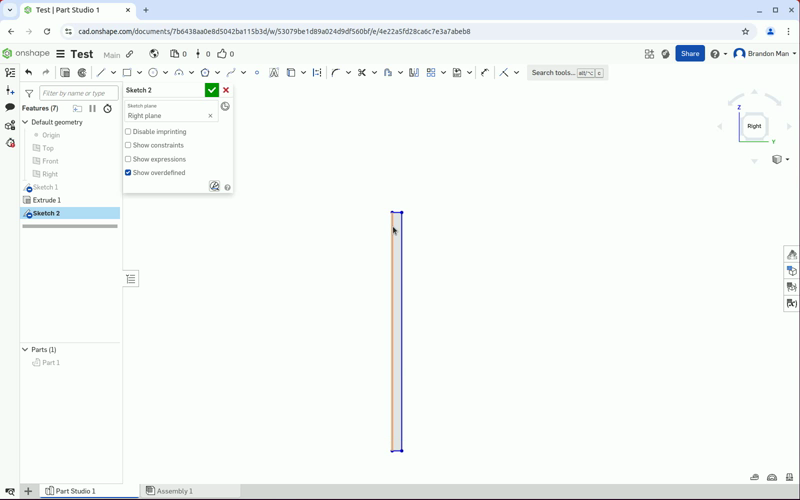
scroll(6)
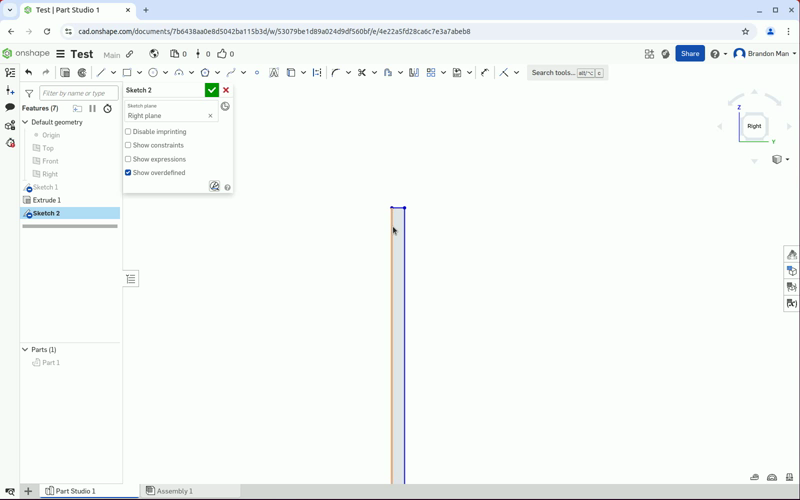
scroll(6)
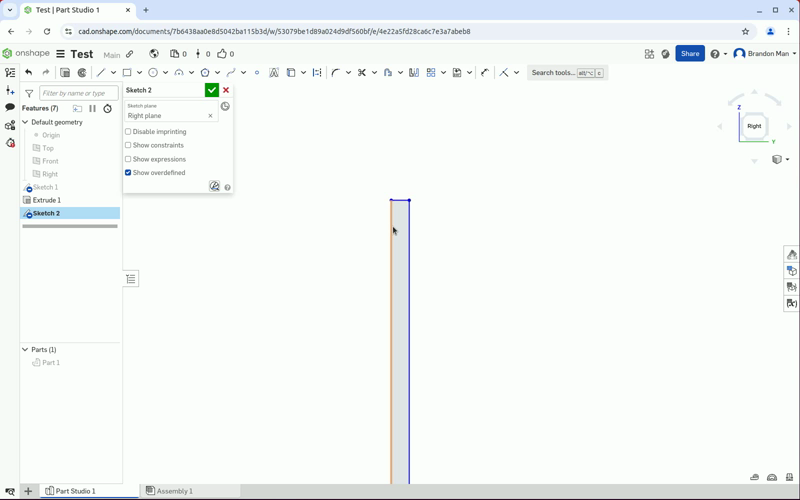
scroll(6)
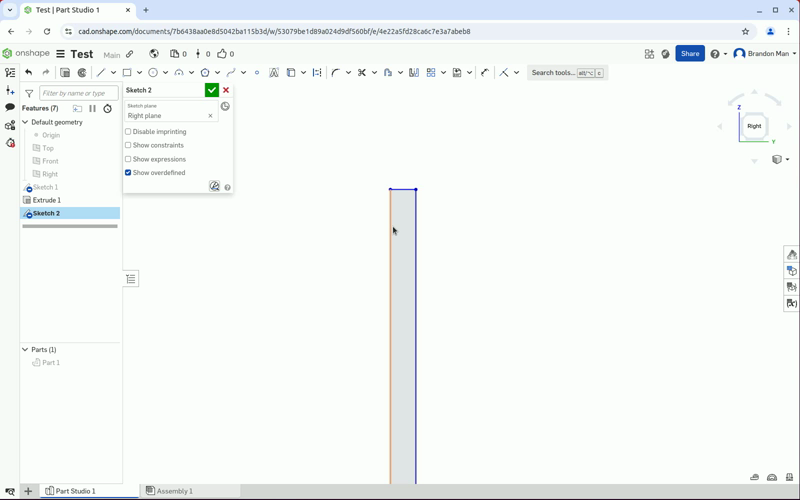
scroll(6)
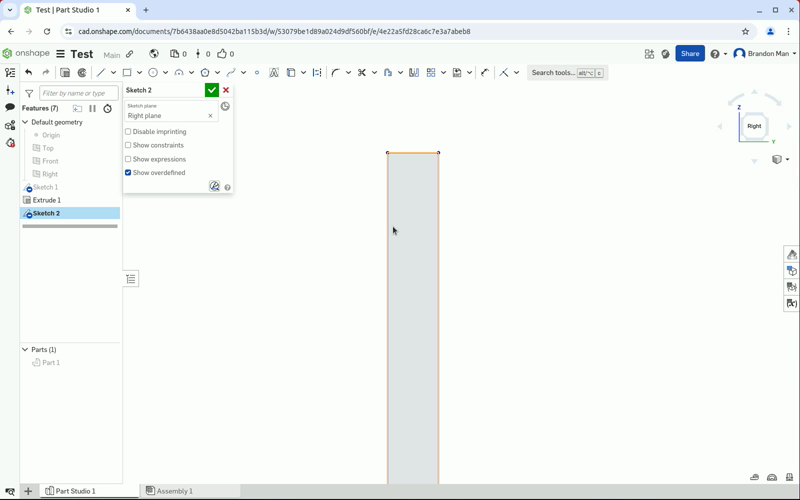
click(393, 226)
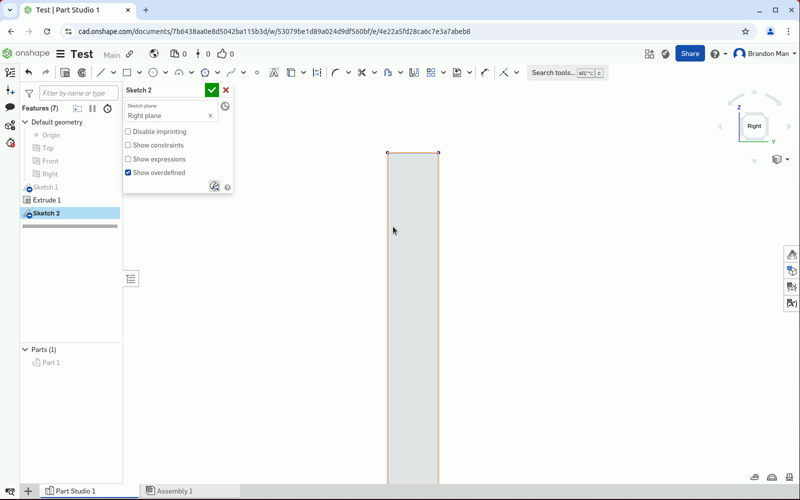
scroll(-6)
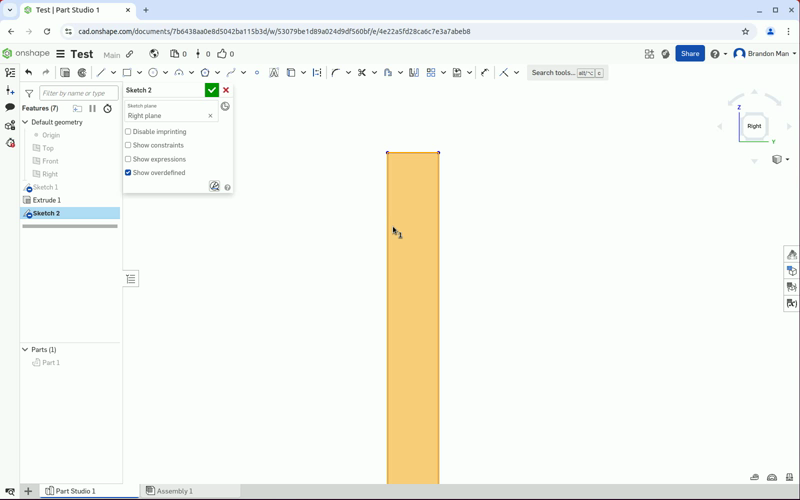
scroll(-6)
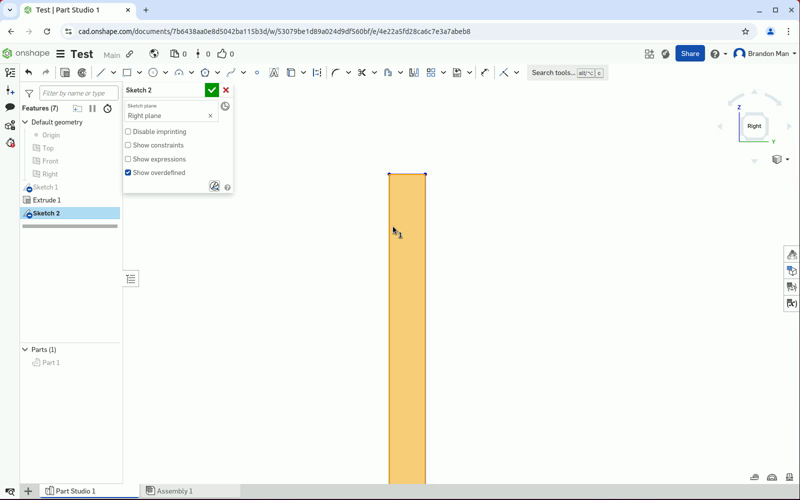
scroll(-6)
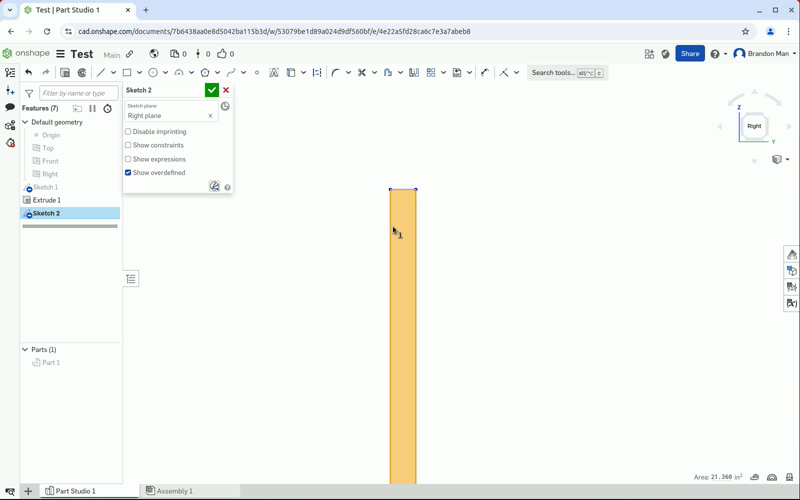
scroll(-6)
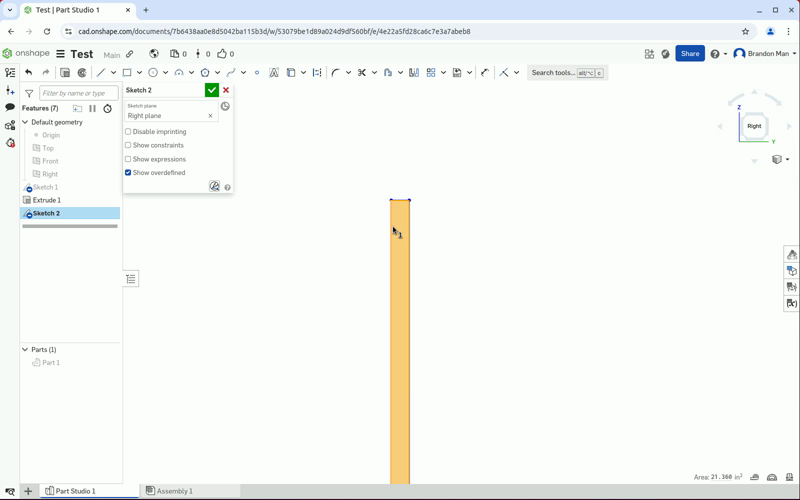
scroll(-6)
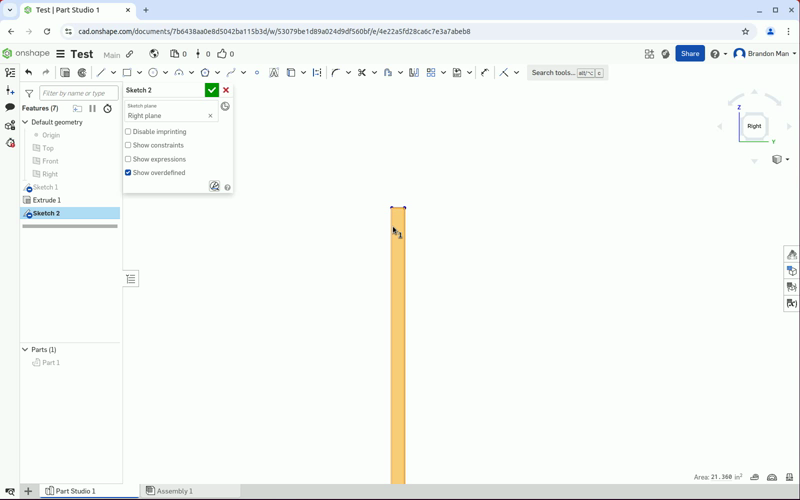
scroll(-6)
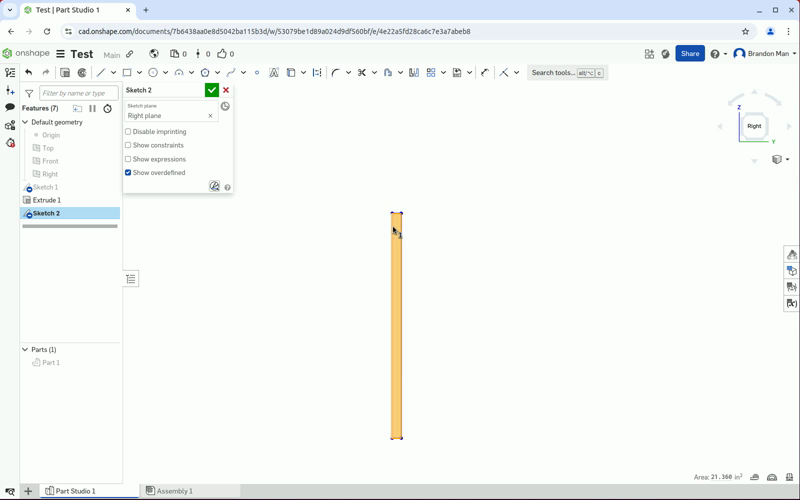
scroll(-6)
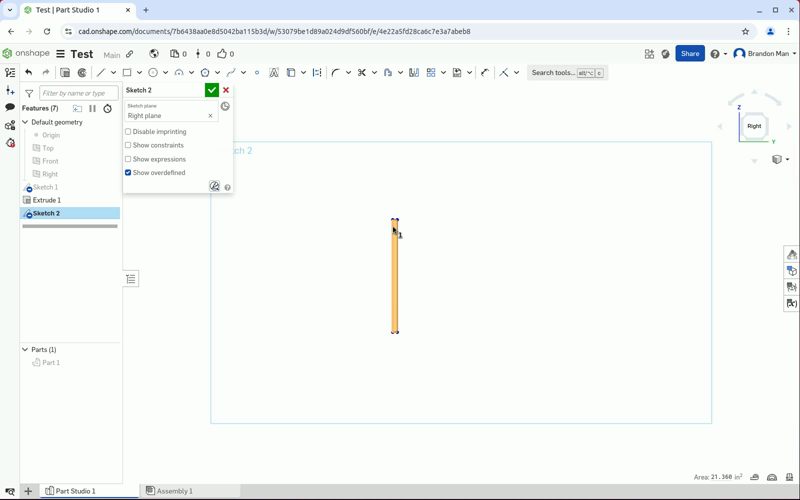
mouse_move(73, 352)
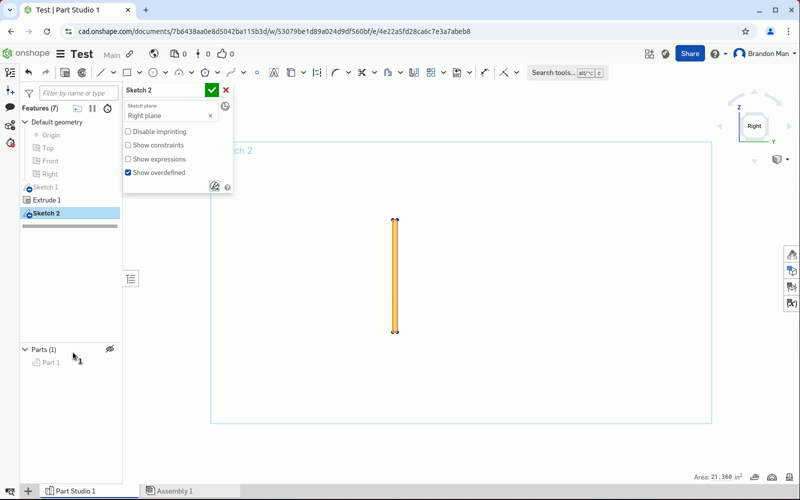
key(shift+y)
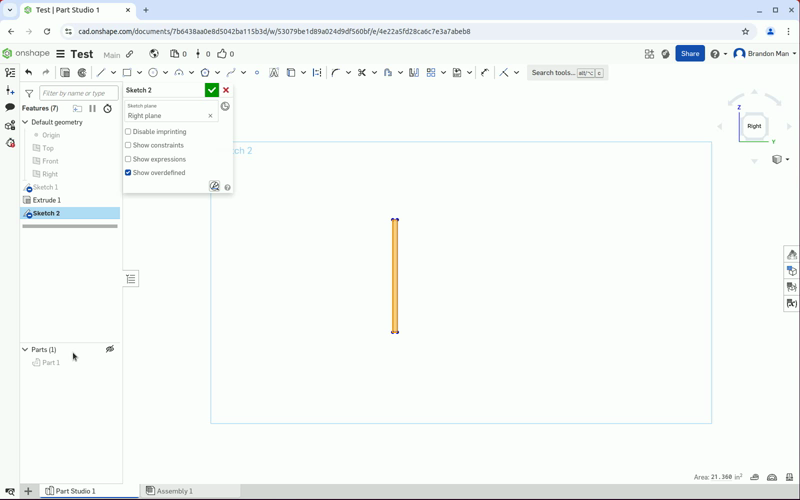
key(shift+e)
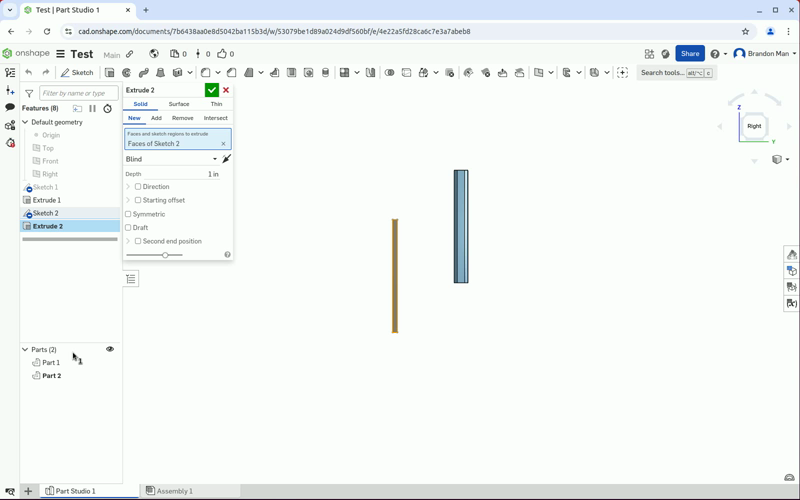
mouse_move(143, 106)
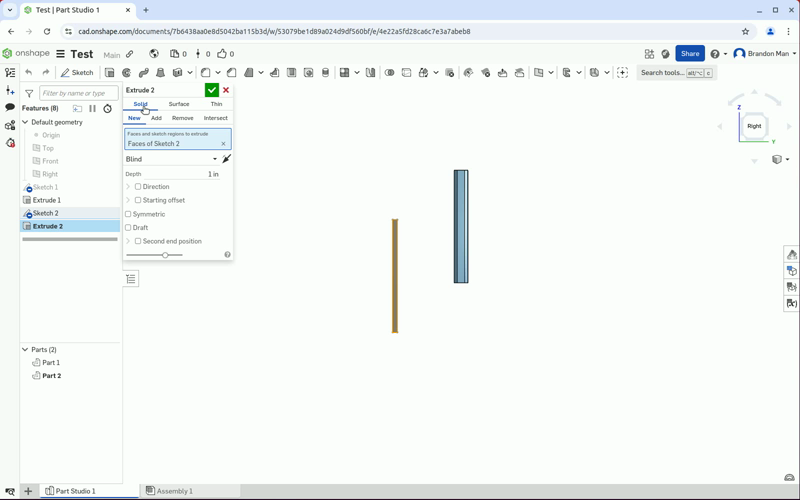
click(143, 106)
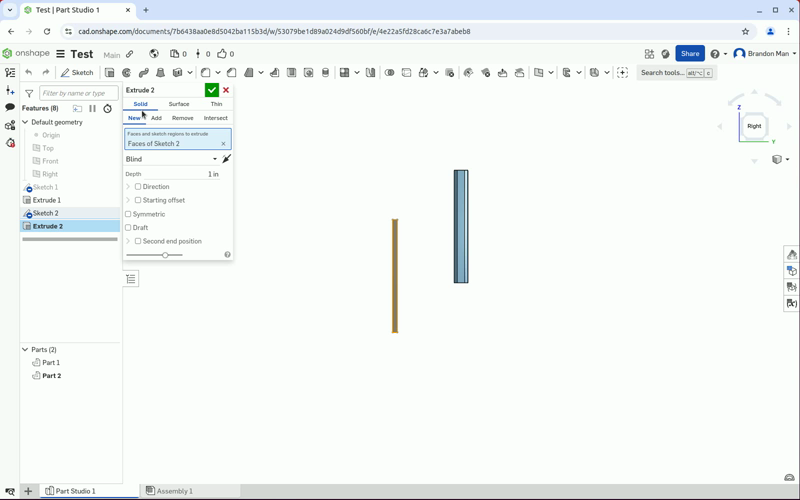
mouse_move(137, 120)
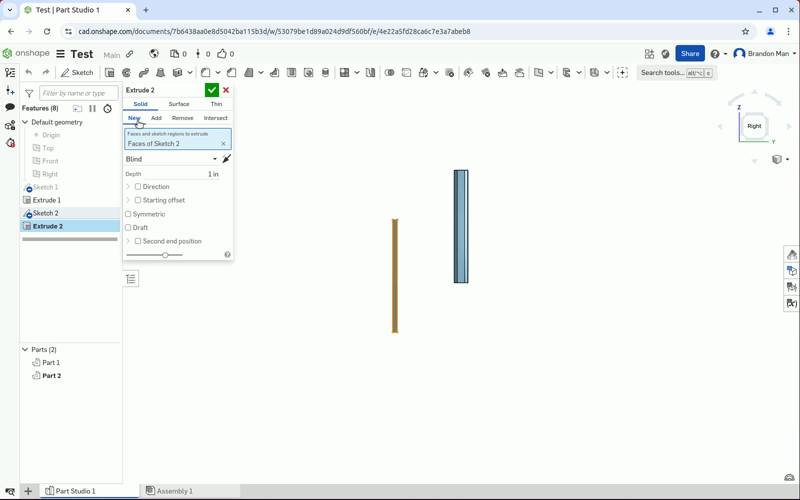
click(137, 120)
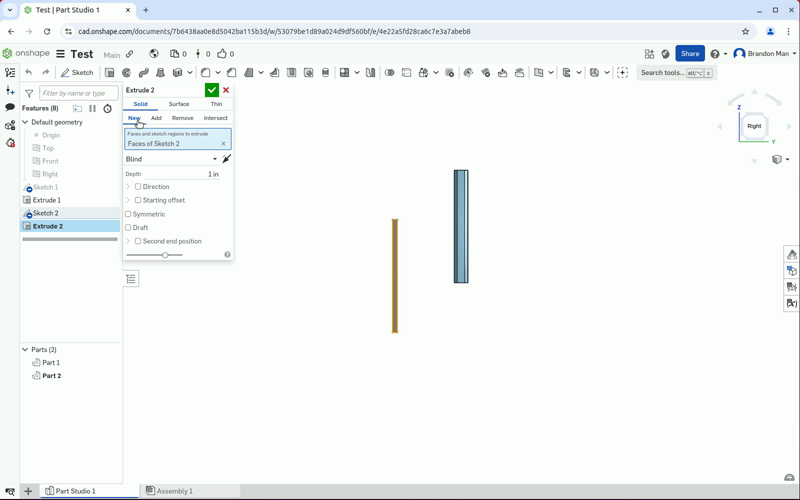
key(tab, 4)
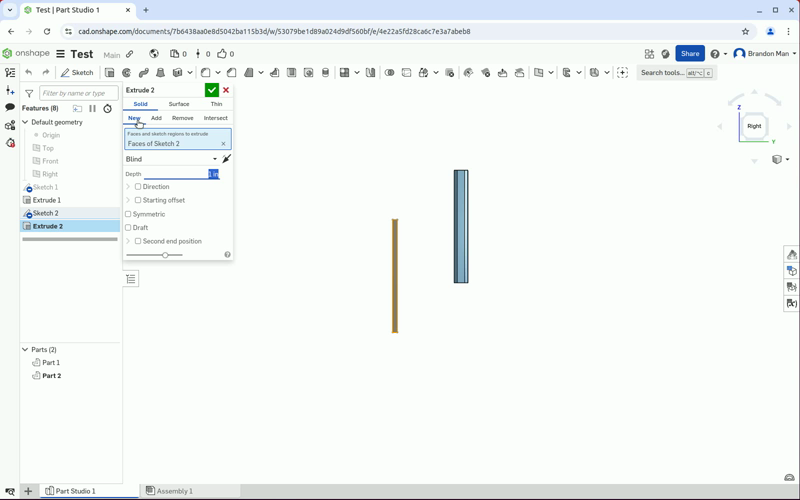
text(0.241)
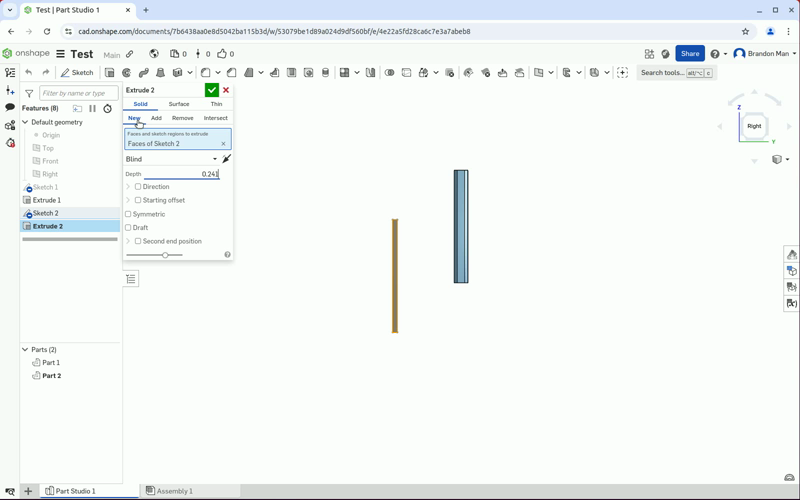
key(enter)
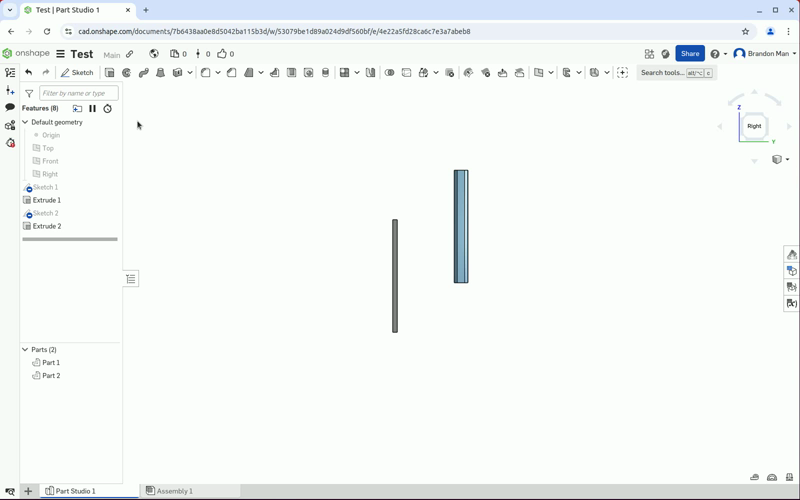
key(shift+h)
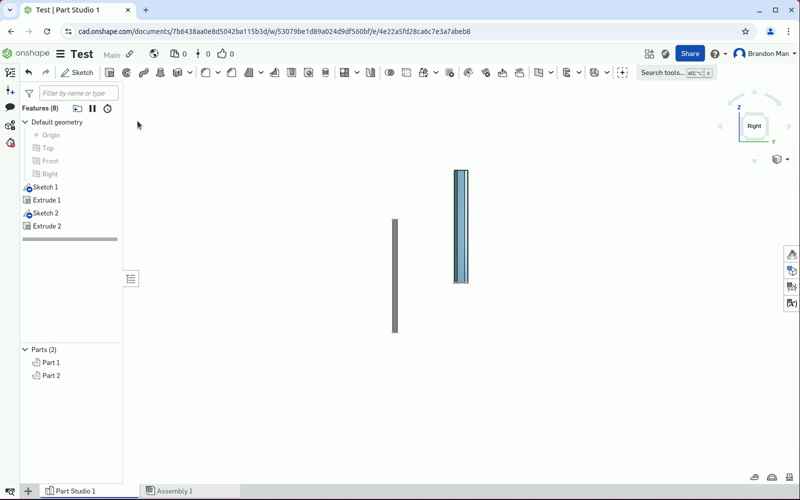
key(shift+h)
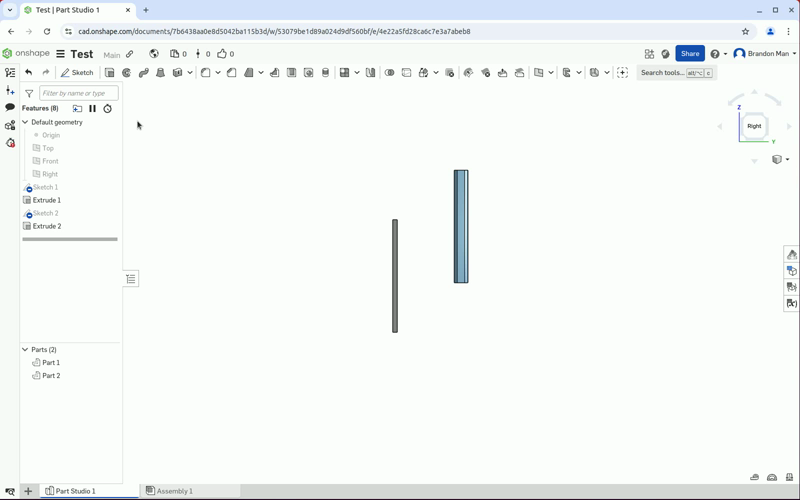
mouse_move(73, 189)
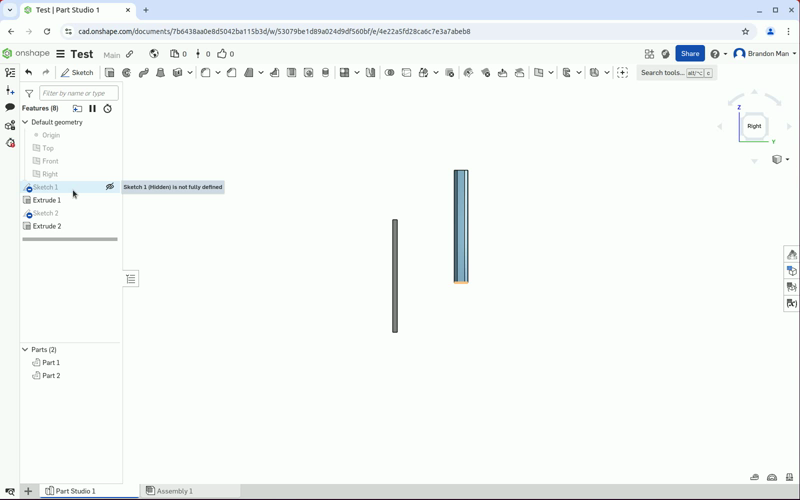
click(73, 189)
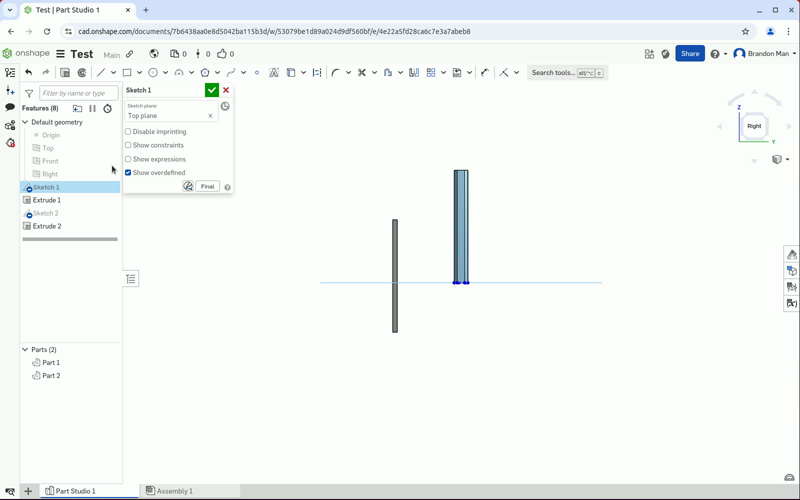
mouse_move(229, 92)
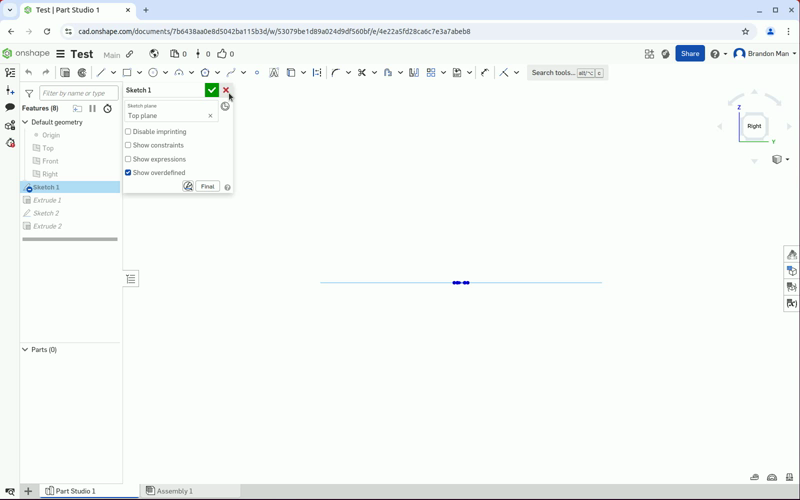
click(229, 92)
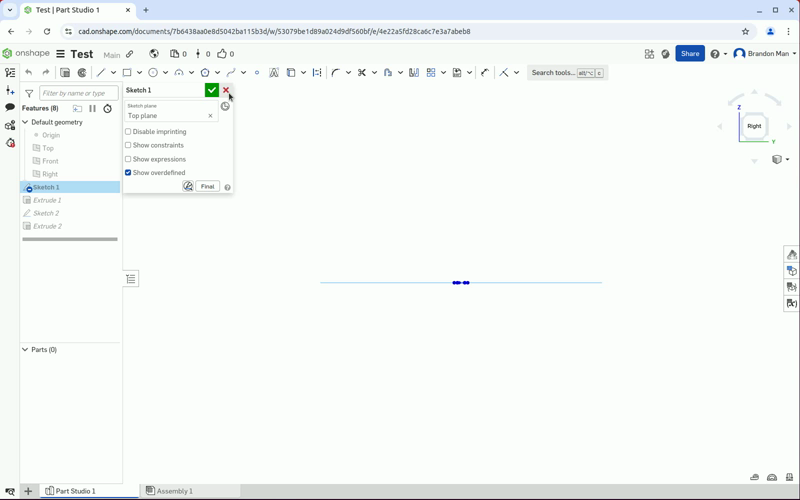
key(shift+s)
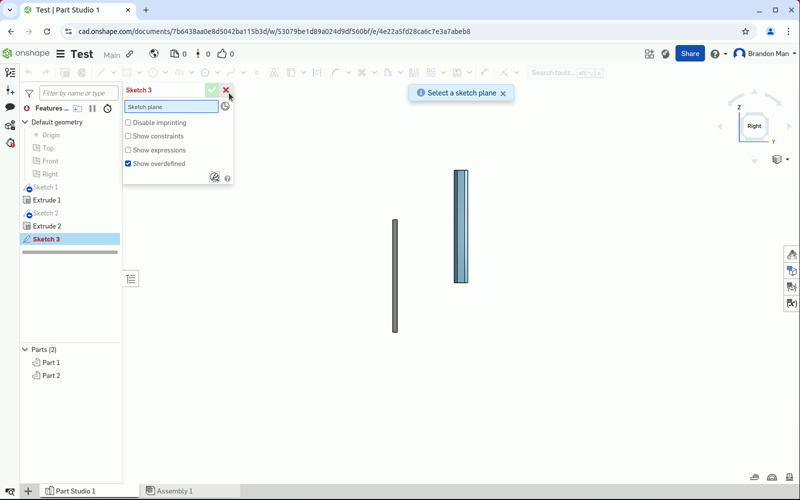
mouse_move(73, 176)
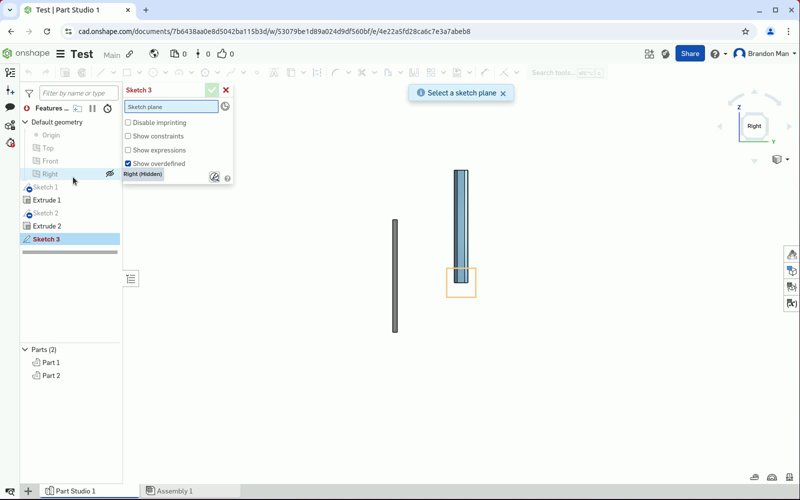
click(73, 176)
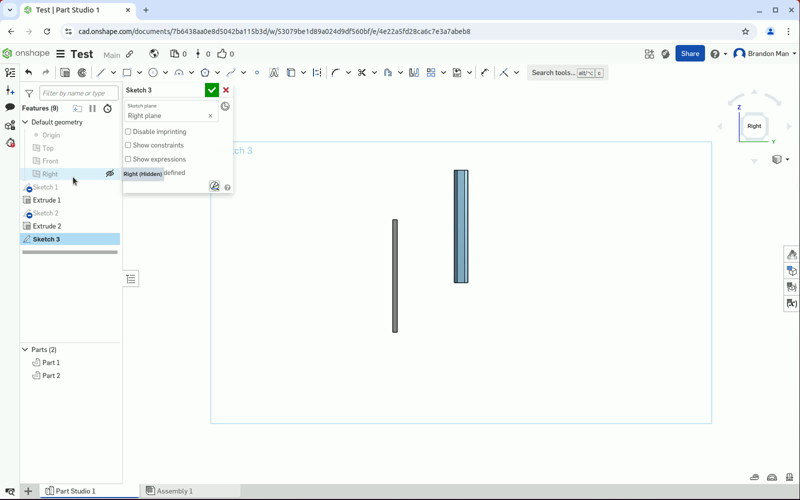
mouse_move(73, 352)
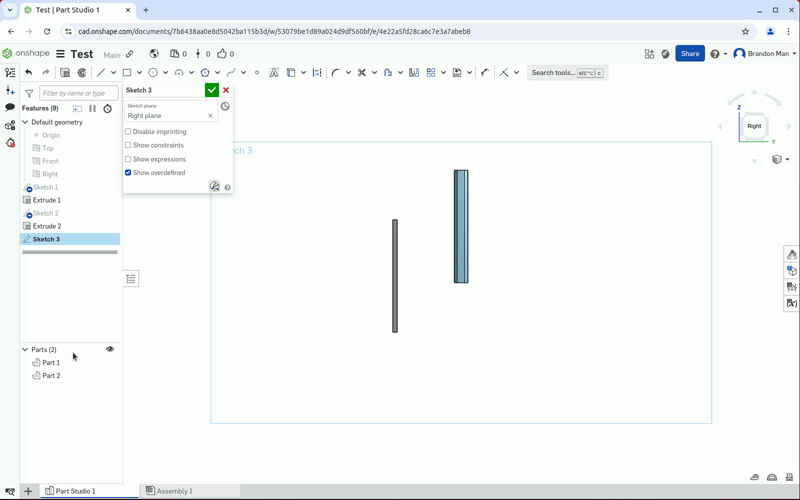
key(y)
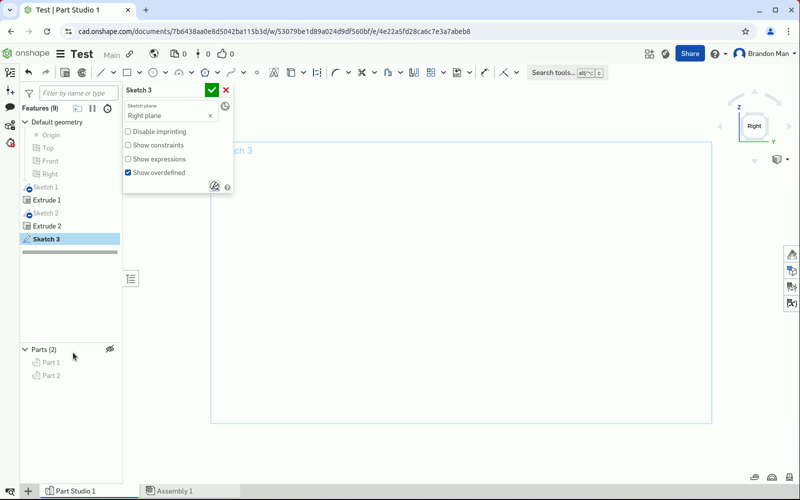
key(l)
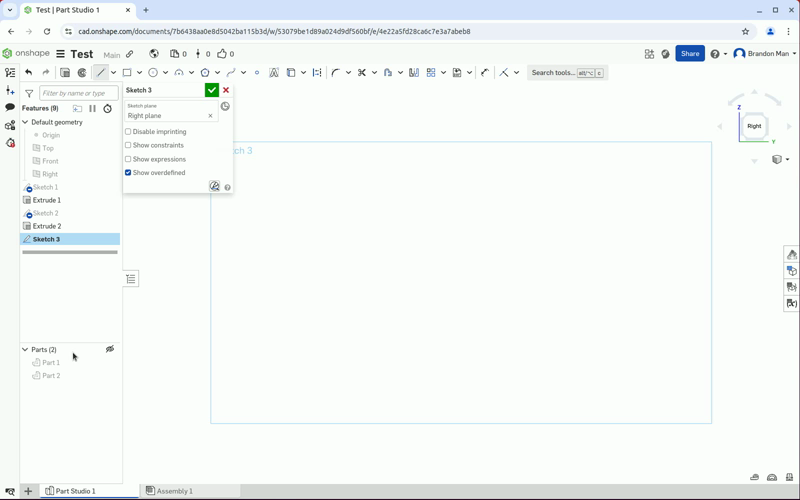
key_down(shift)
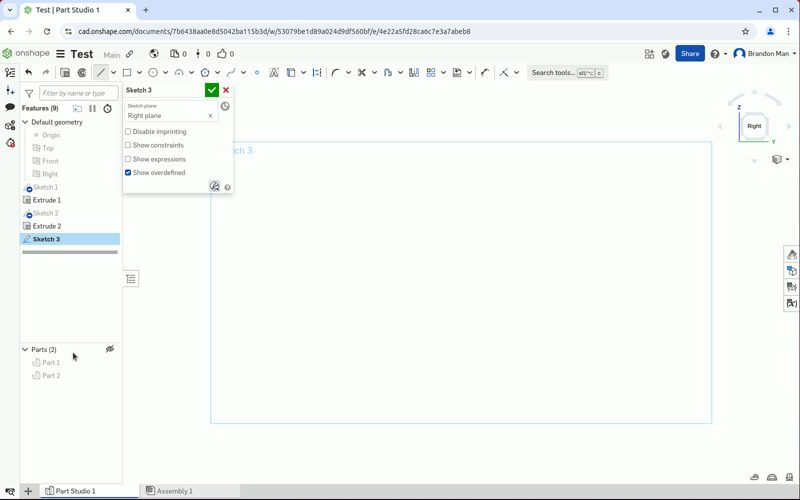
mouse_move(522, 340)
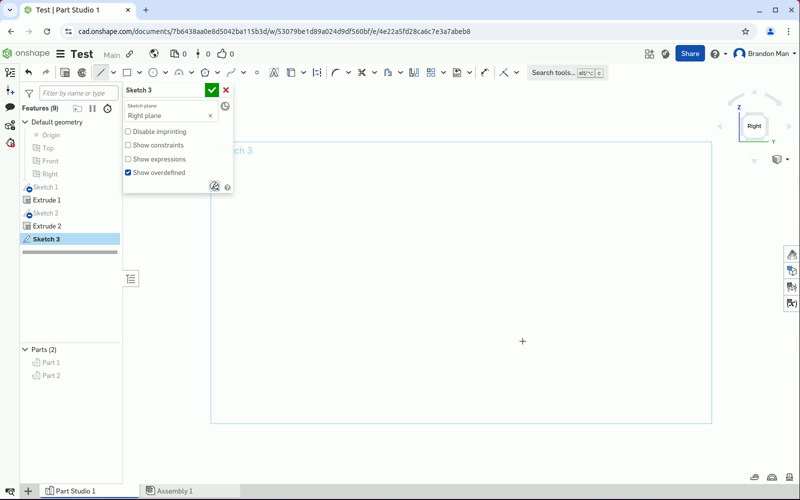
click(522, 340)
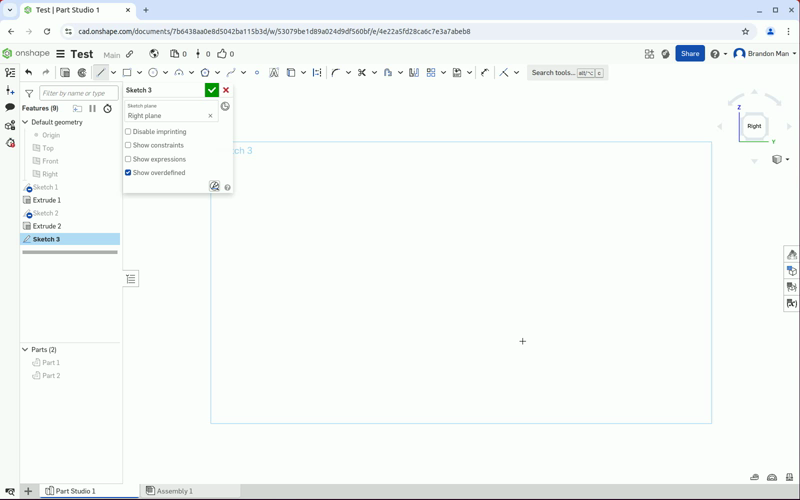
key_up(shift)
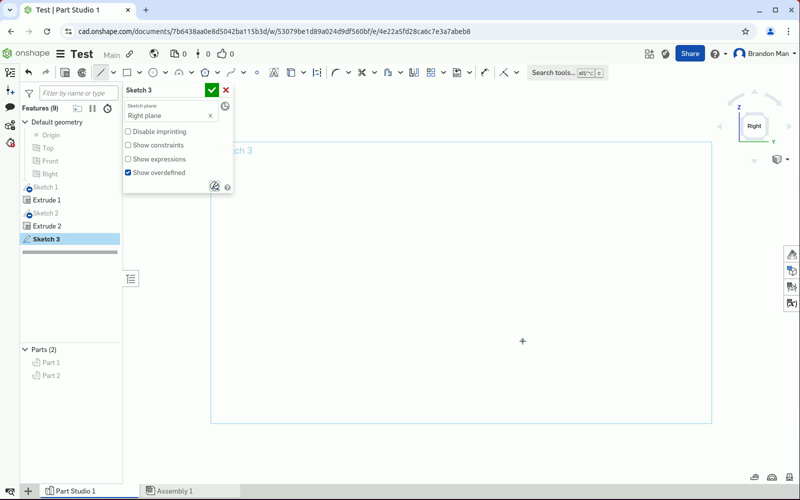
key_down(shift)
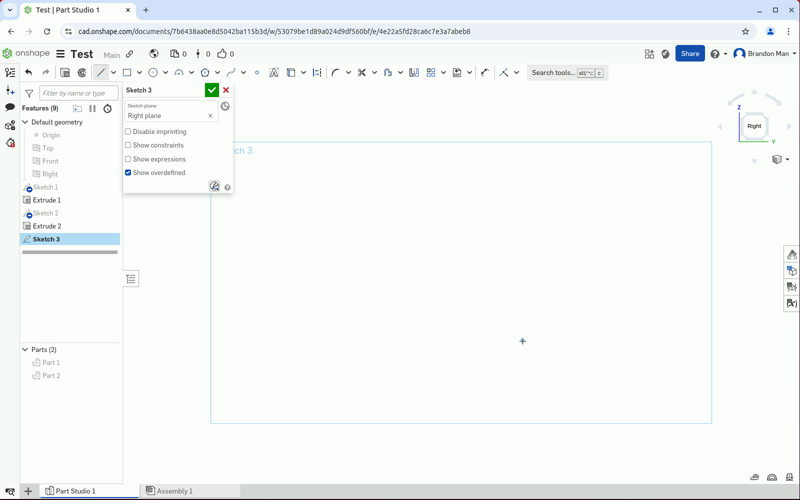
mouse_move(552, 340)
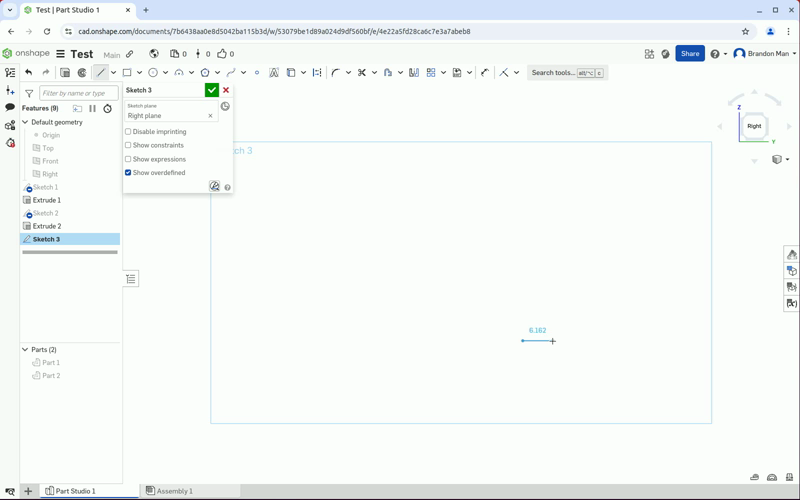
mouse_move(527, 340)
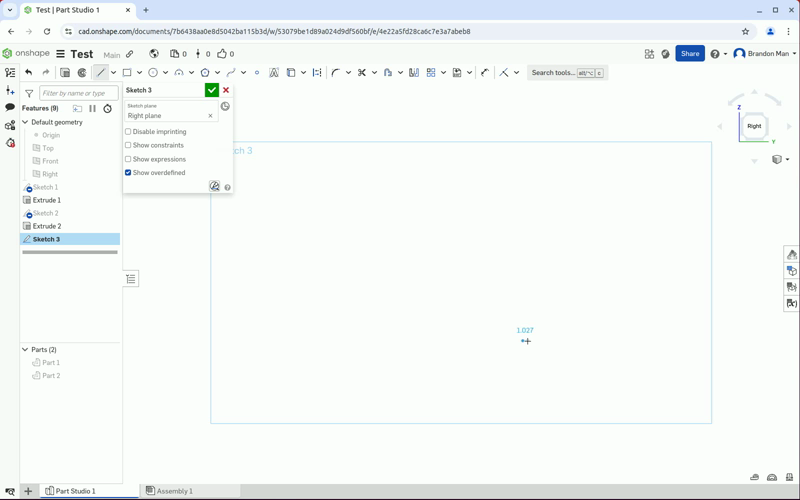
scroll(6)
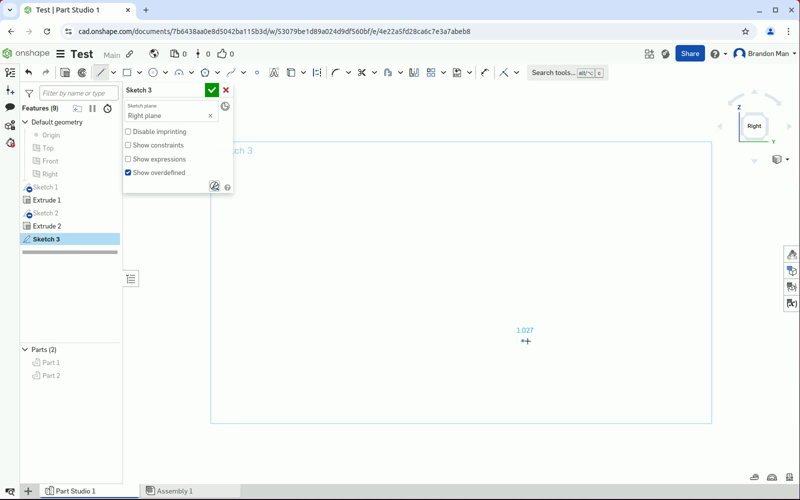
scroll(6)
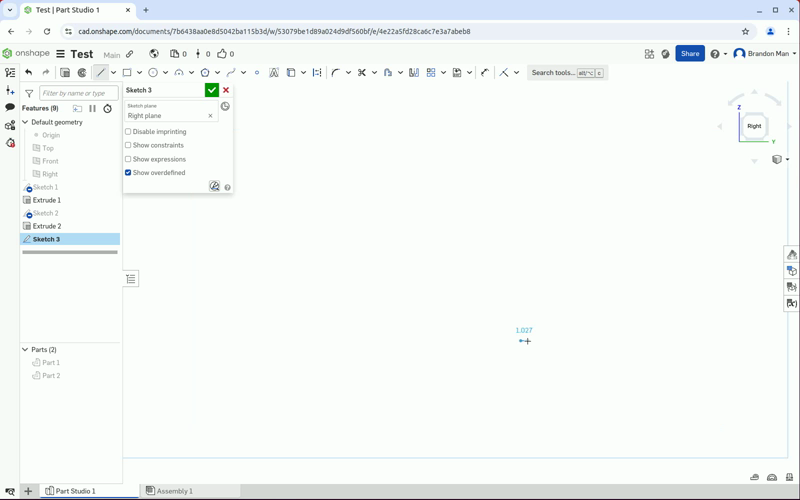
scroll(6)
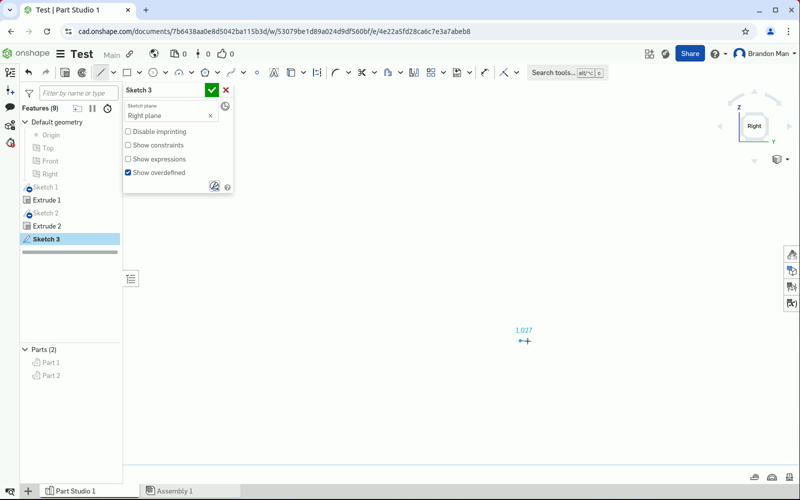
scroll(6)
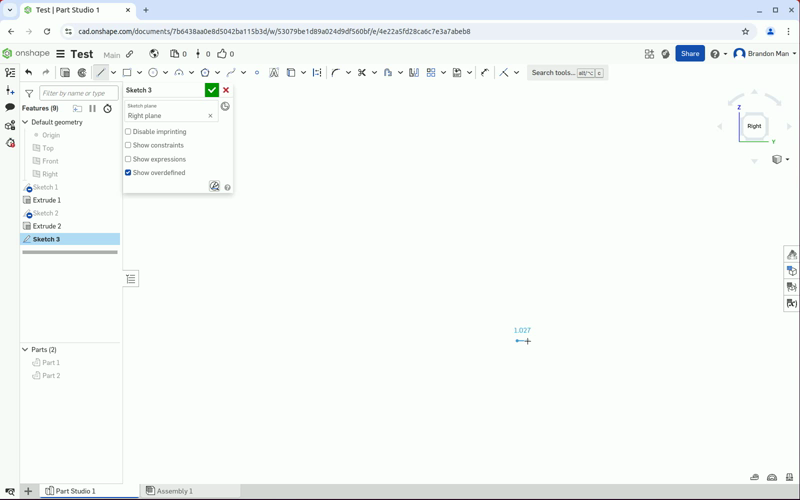
scroll(6)
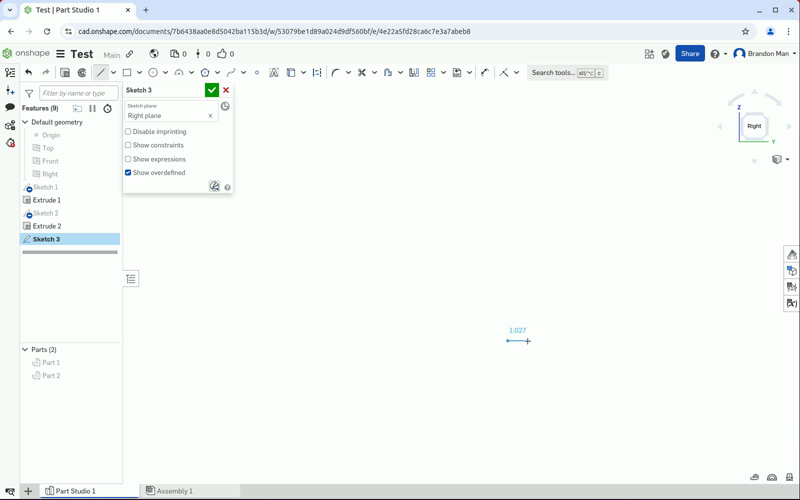
scroll(6)
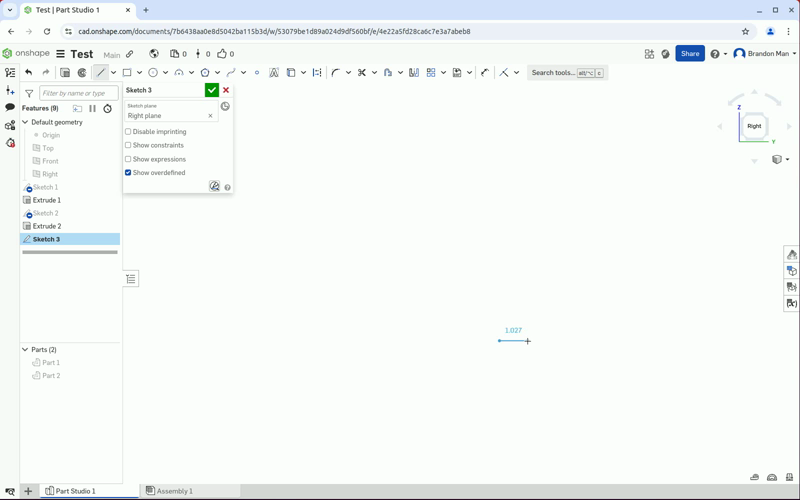
scroll(6)
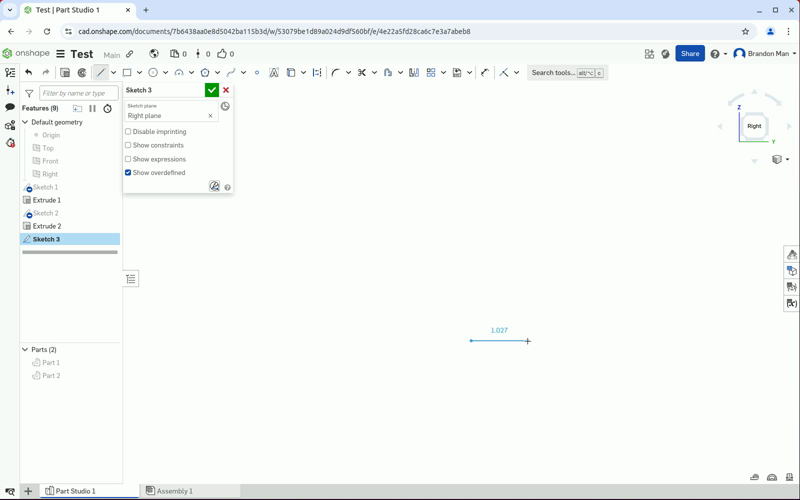
click(527, 340)
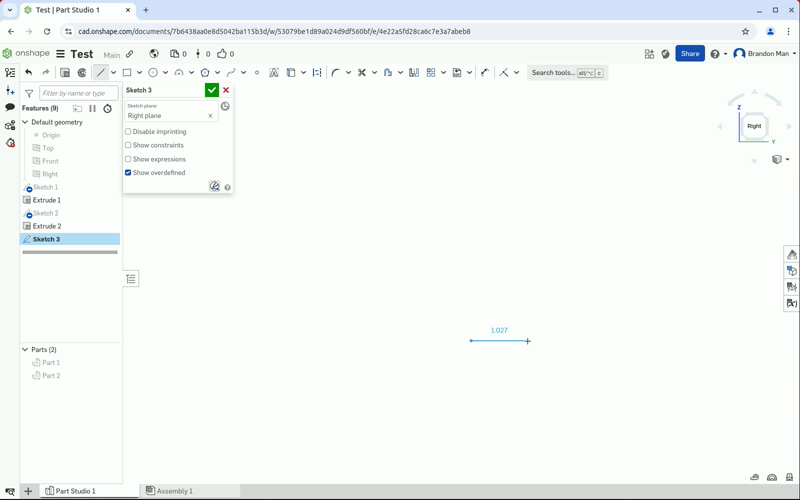
scroll(-6)
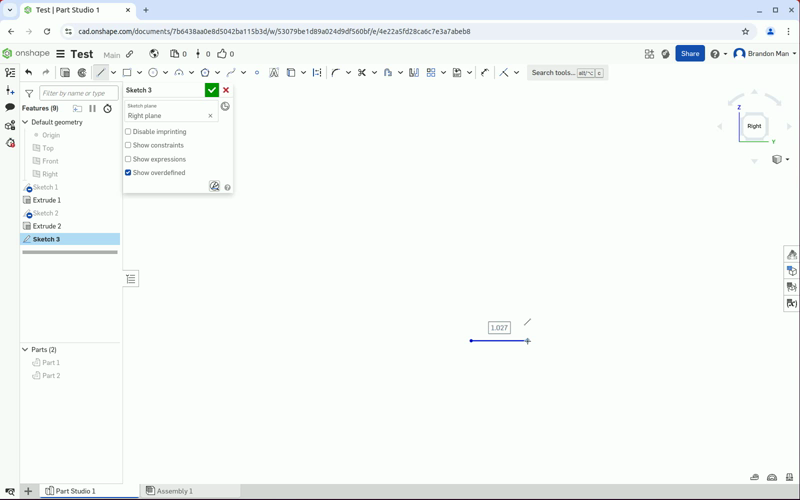
scroll(-6)
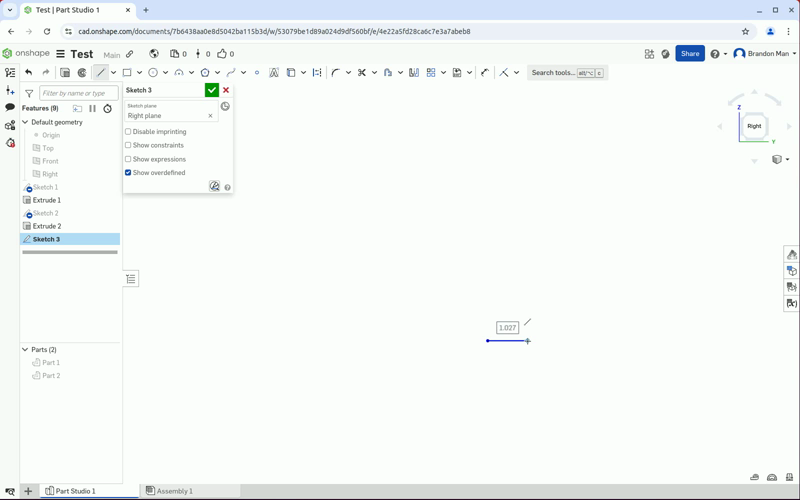
scroll(-6)
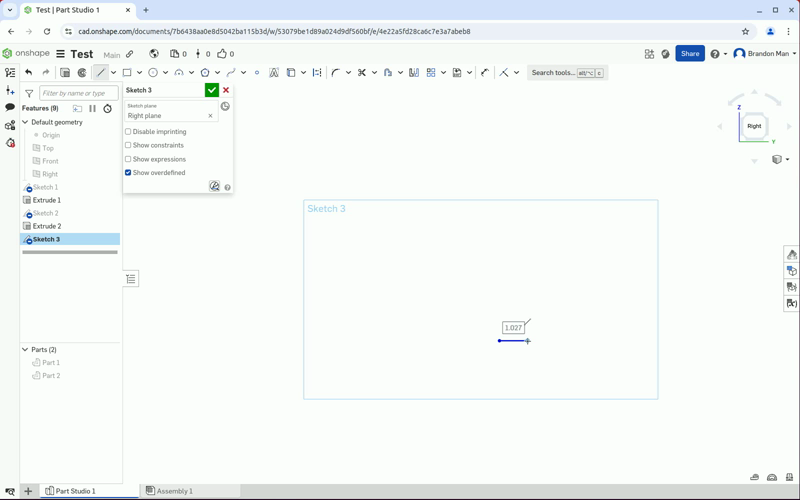
scroll(-6)
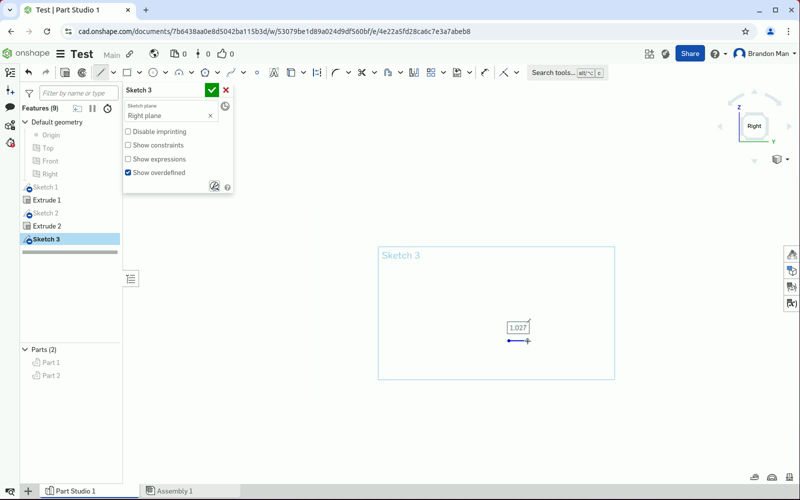
scroll(-6)
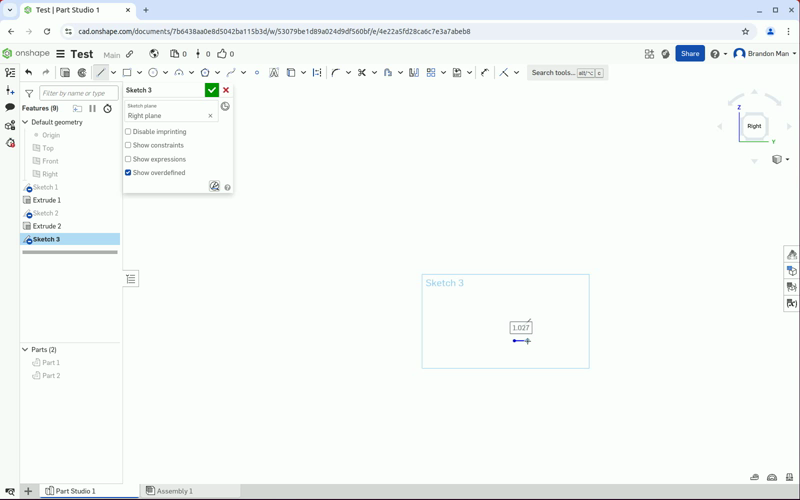
scroll(-6)
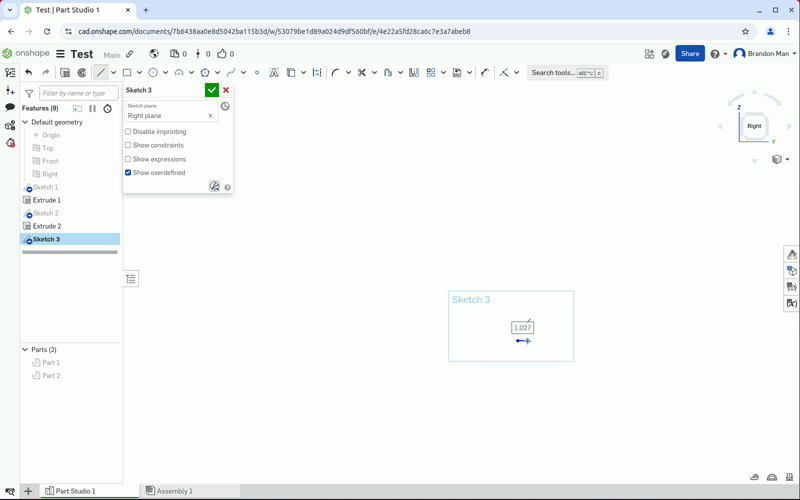
scroll(-6)
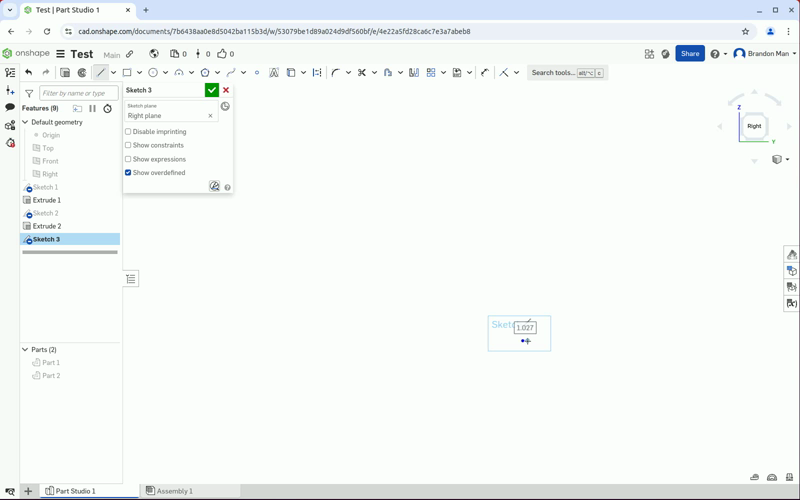
key_up(shift)
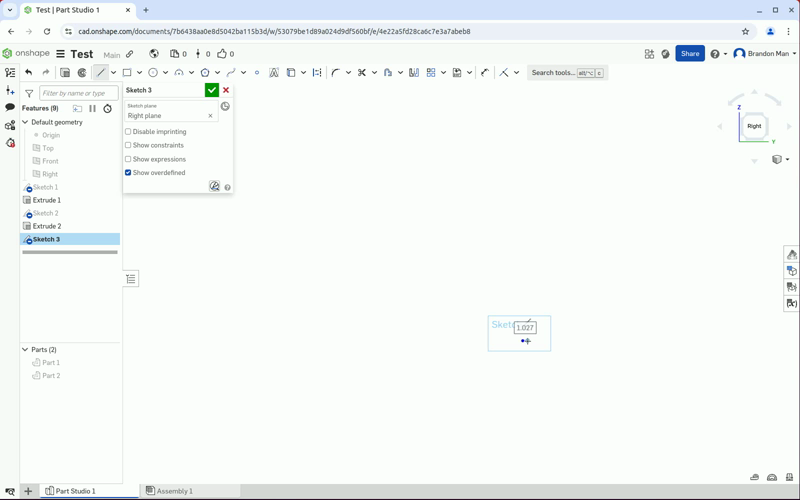
key_down(shift)
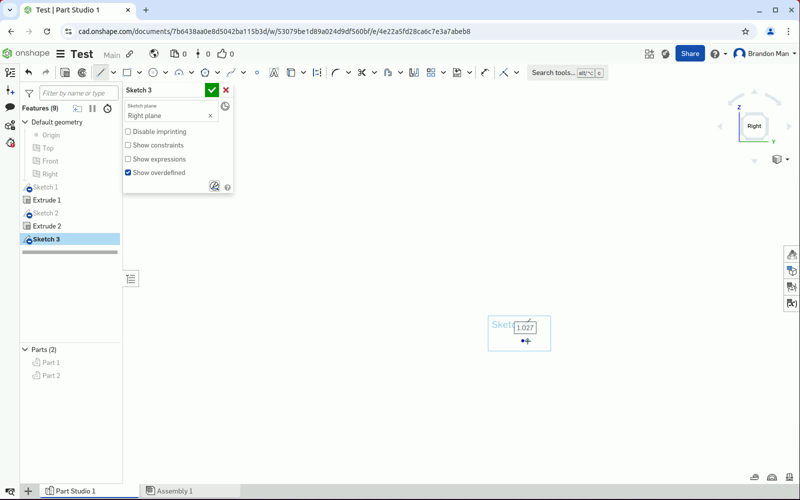
mouse_move(527, 228)
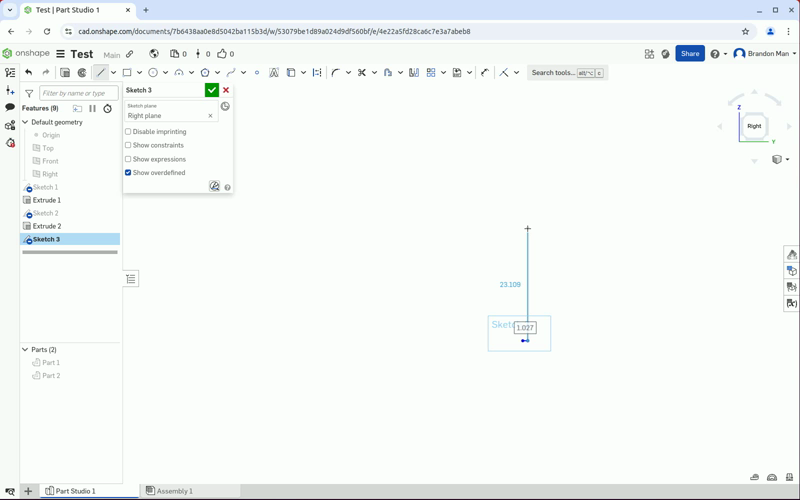
click(527, 228)
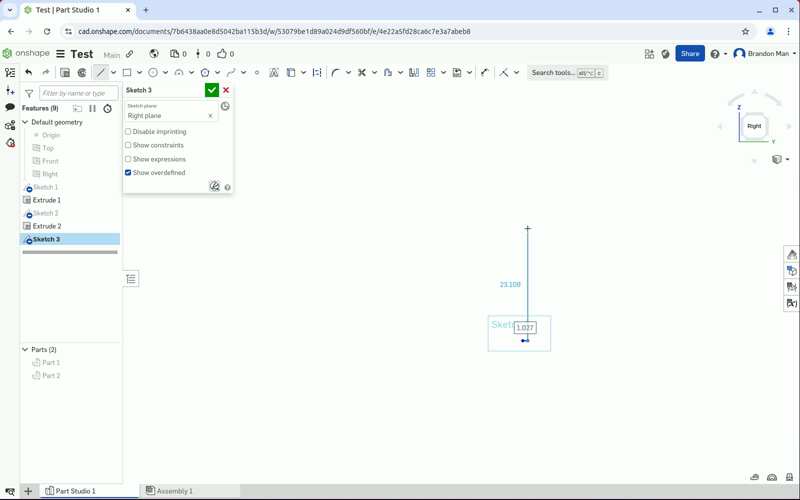
key_up(shift)
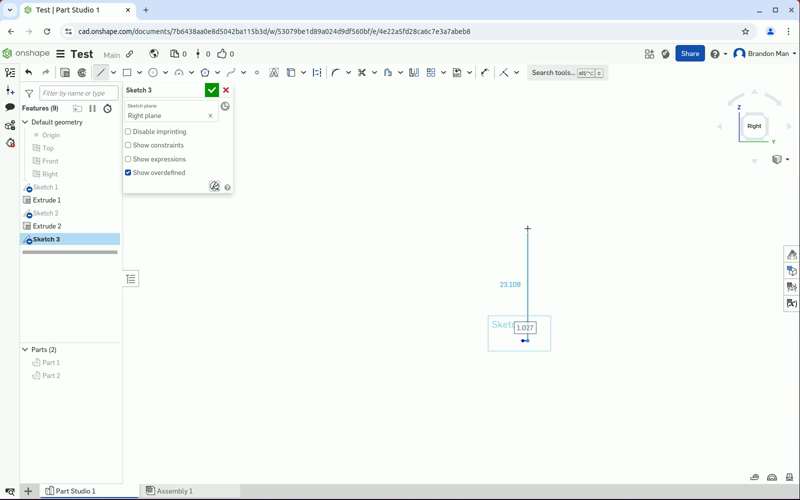
key_down(shift)
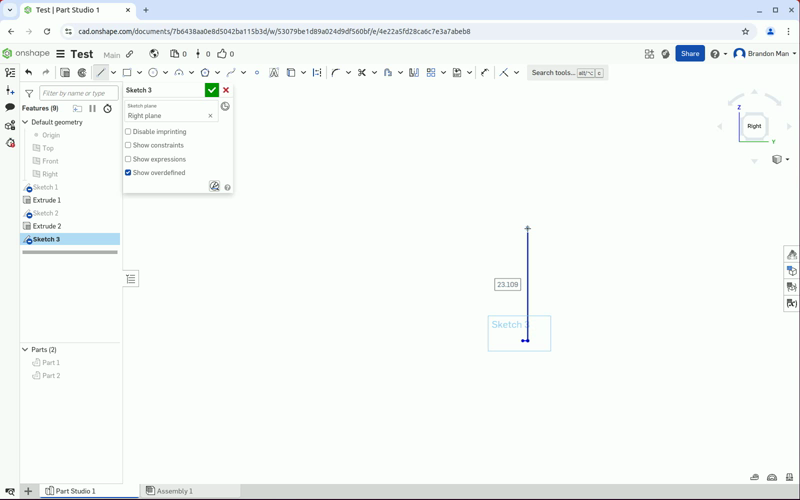
mouse_move(557, 228)
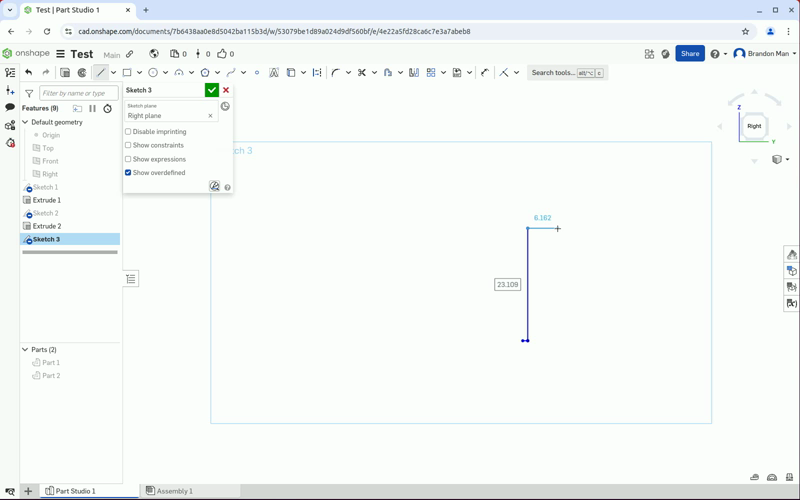
mouse_move(522, 228)
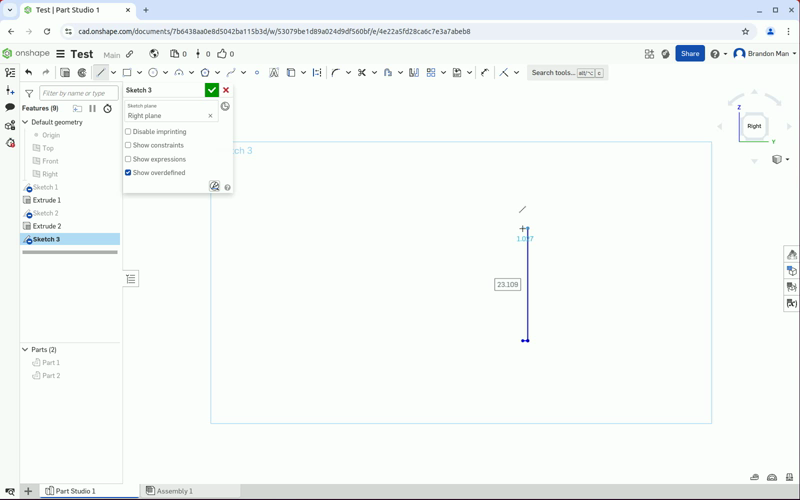
scroll(6)
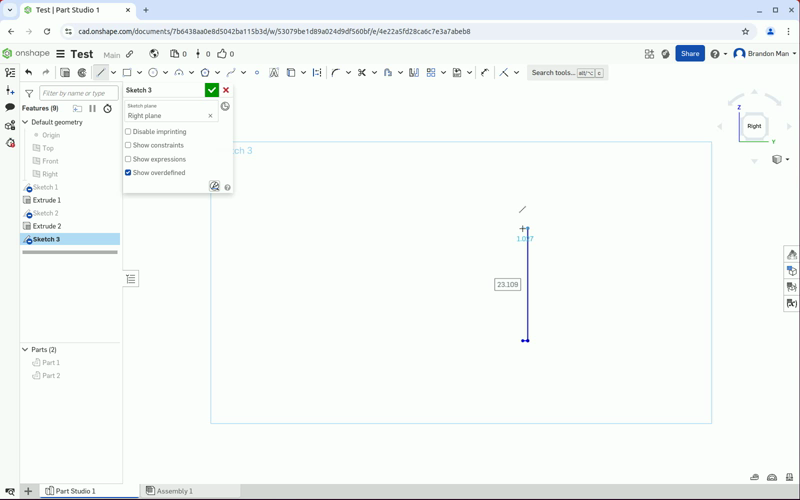
scroll(6)
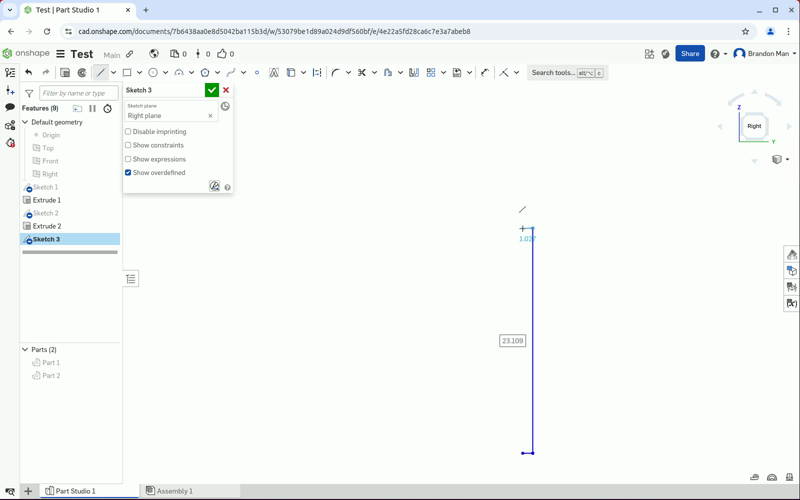
scroll(6)
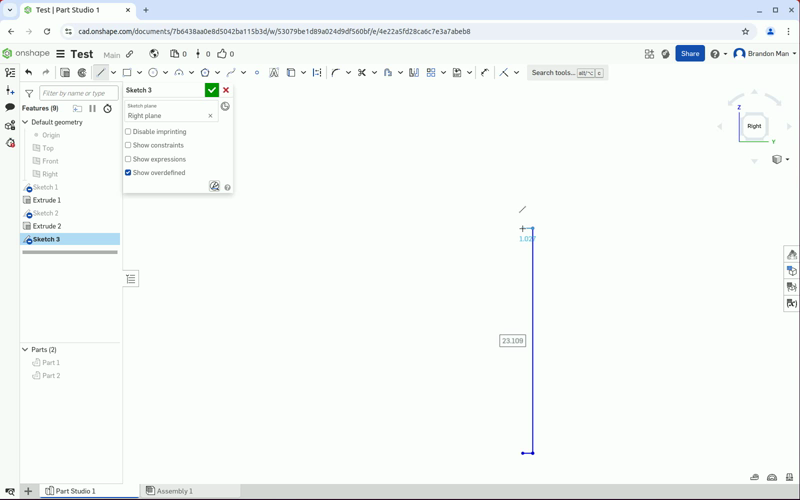
scroll(6)
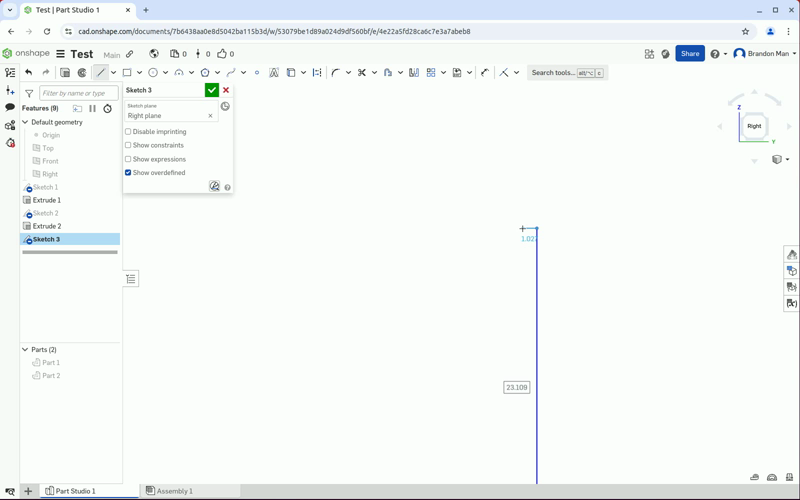
scroll(6)
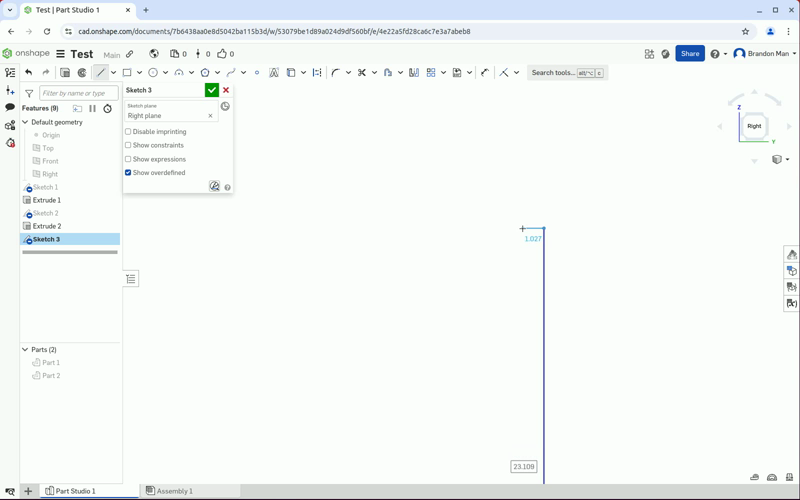
scroll(6)
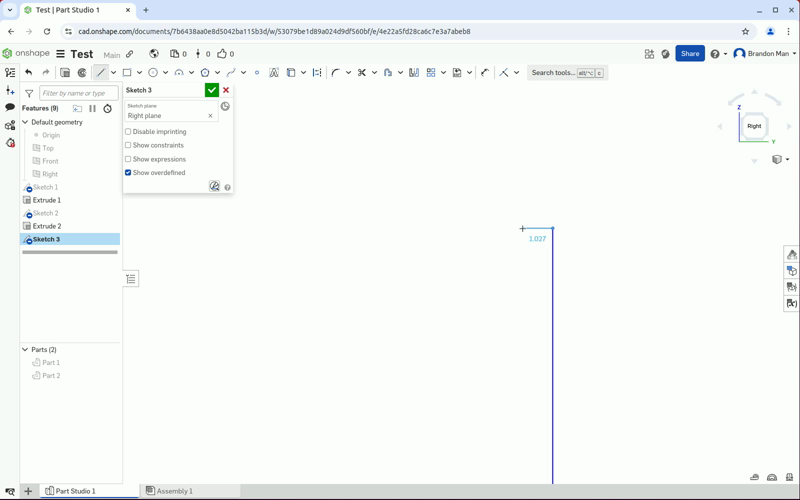
scroll(6)
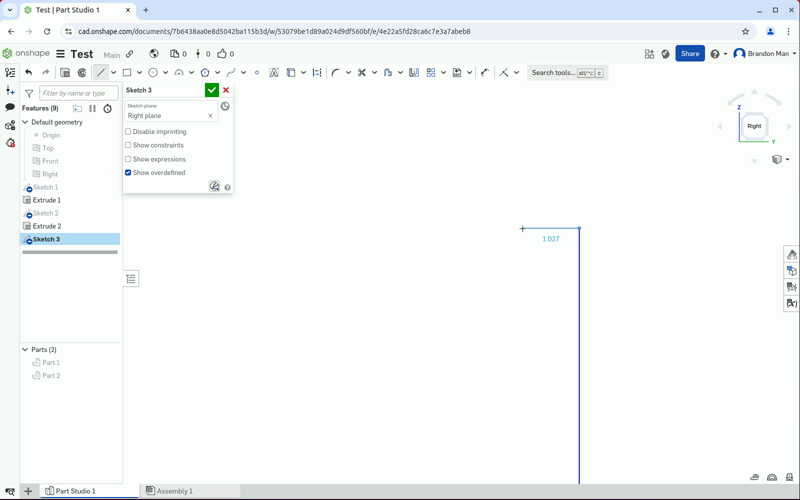
click(522, 228)
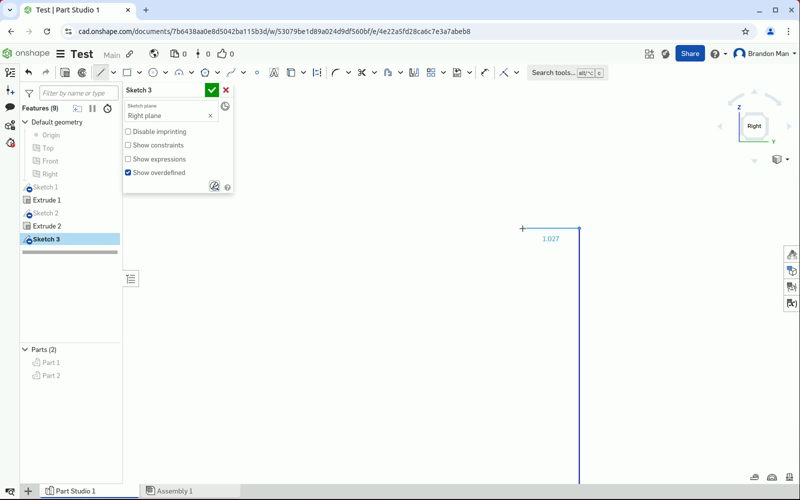
scroll(-6)
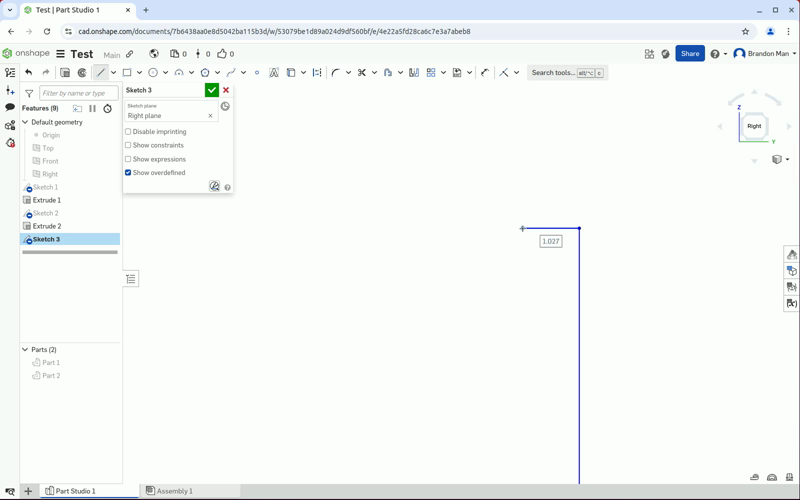
scroll(-6)
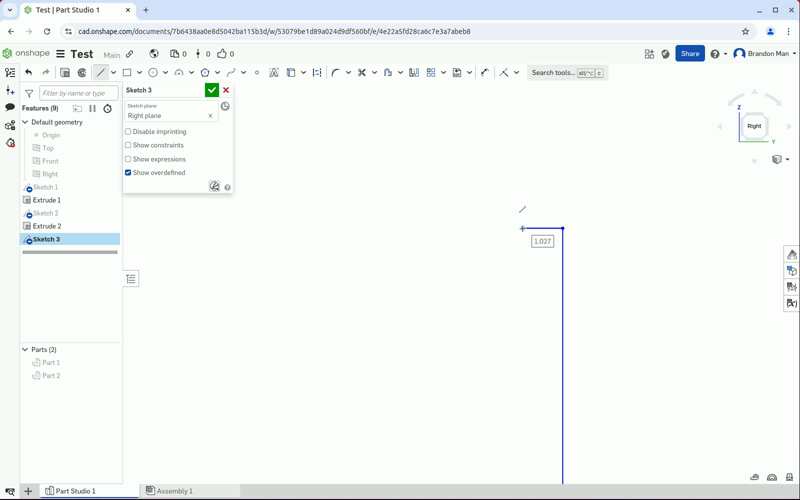
scroll(-6)
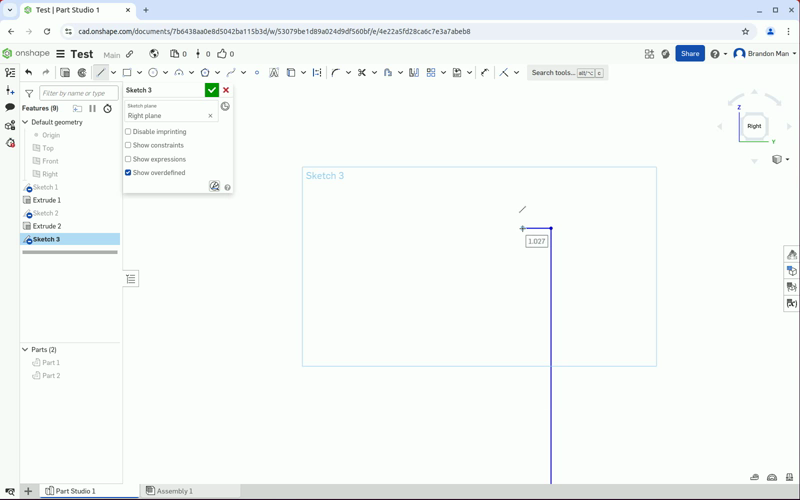
scroll(-6)
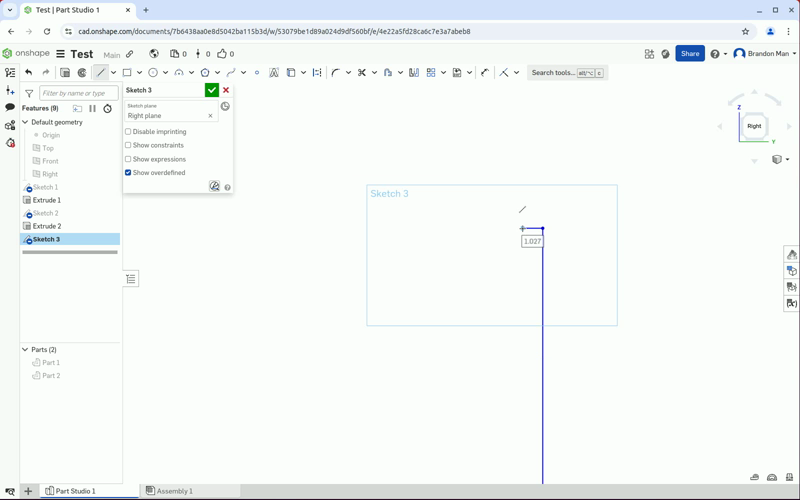
scroll(-6)
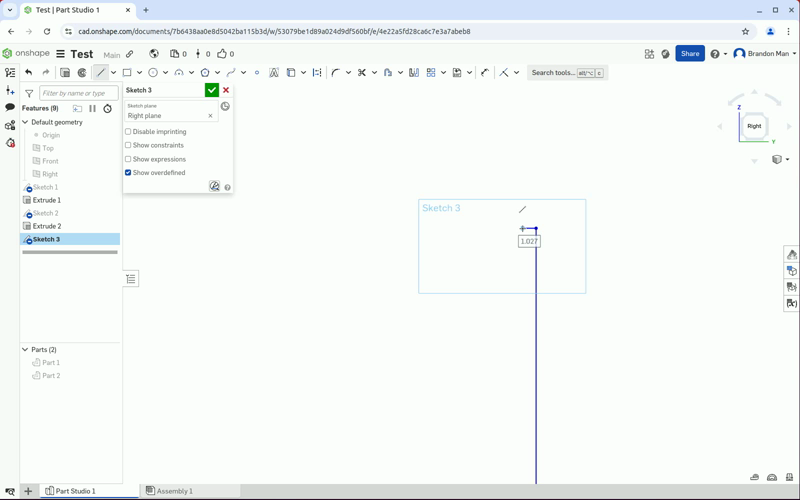
scroll(-6)
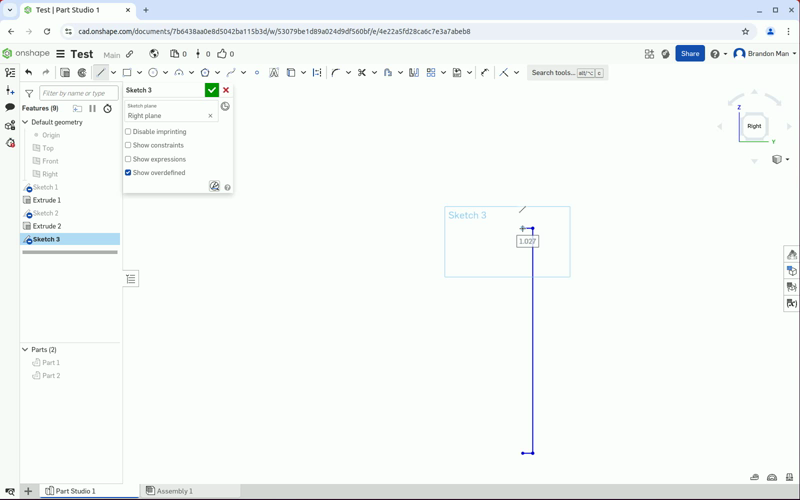
scroll(-6)
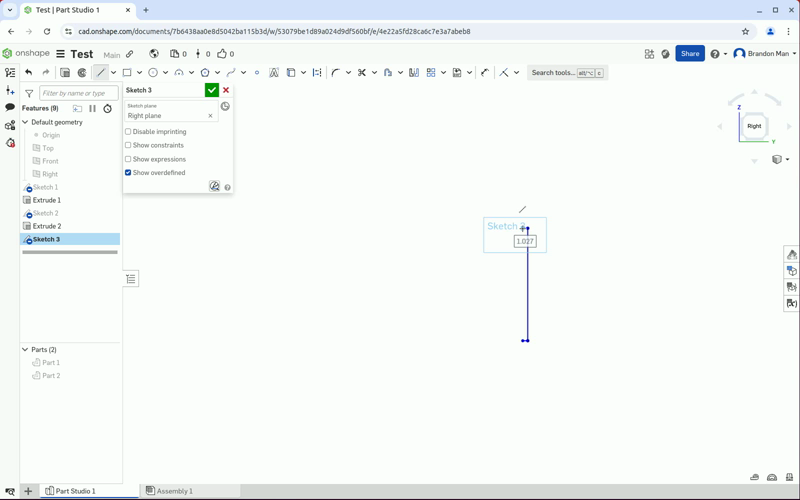
key_up(shift)
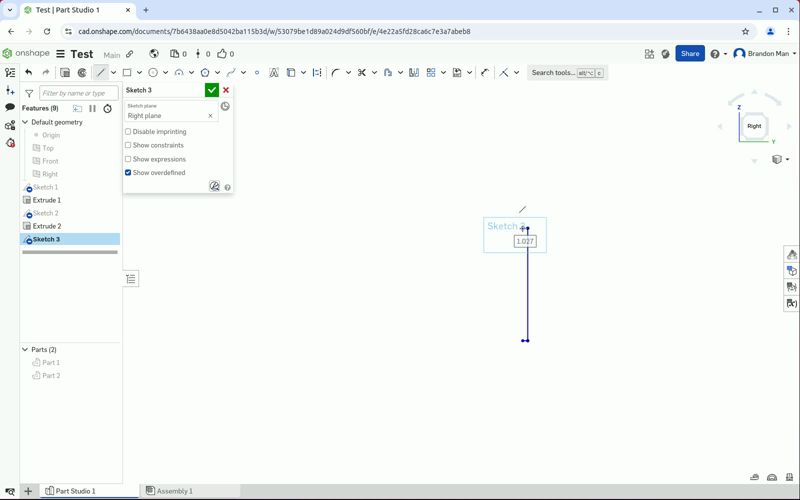
key_down(shift)
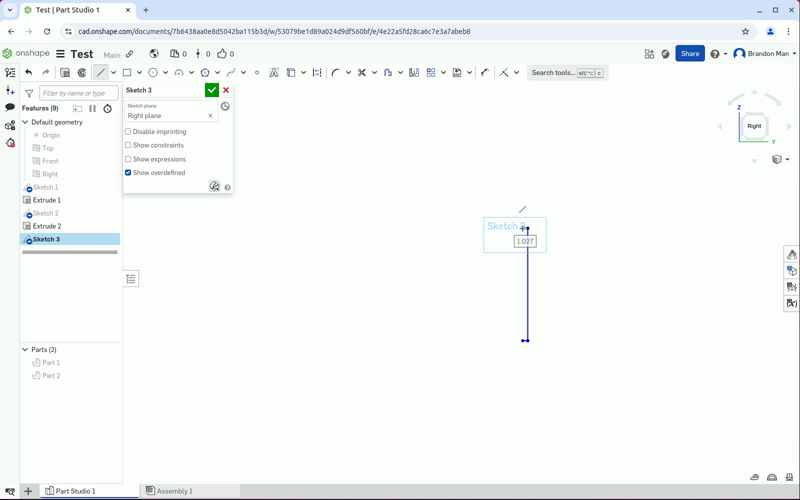
mouse_move(522, 340)
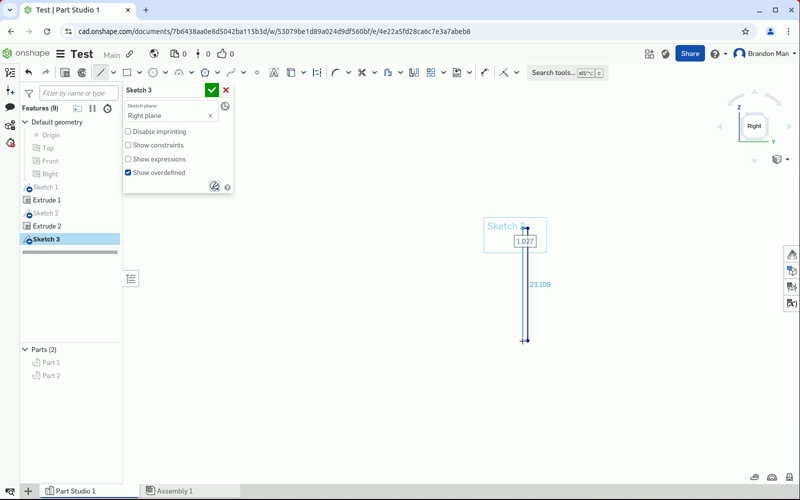
key_up(shift)
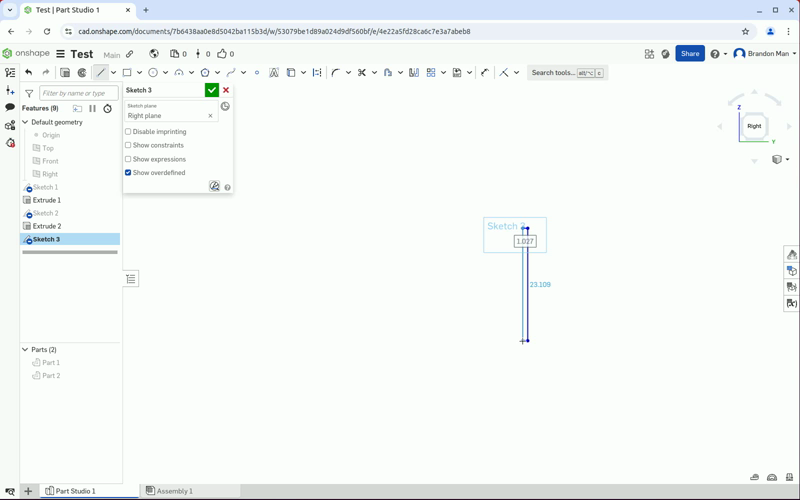
click(522, 340)
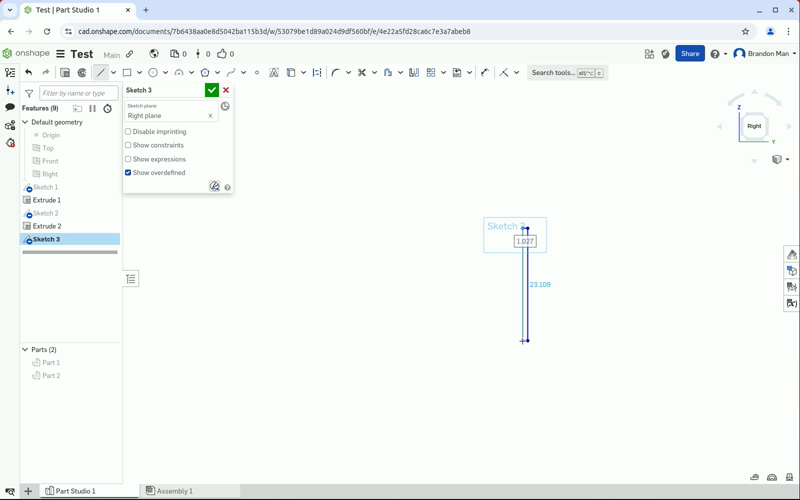
key(esc)
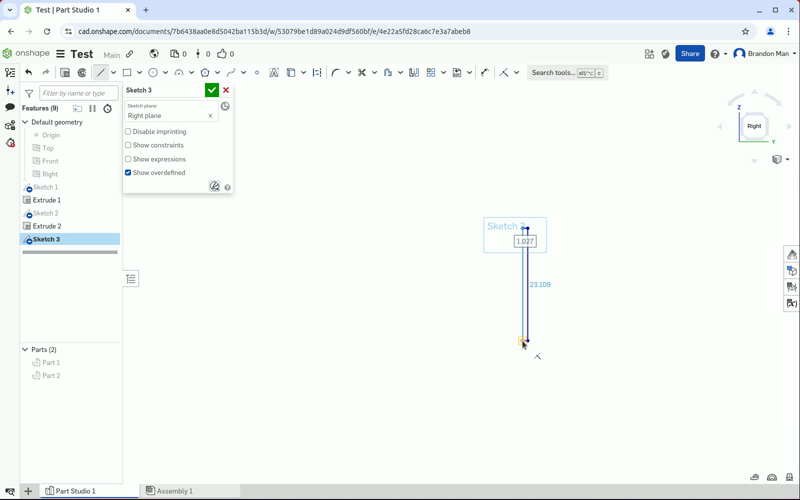
mouse_move(523, 229)
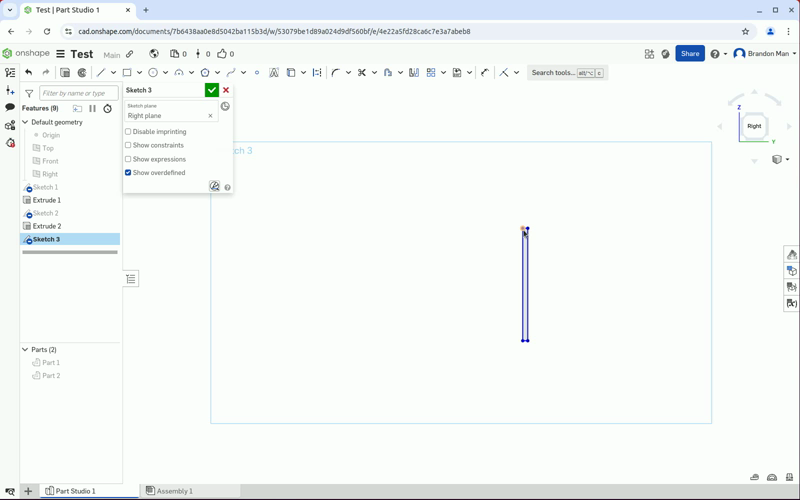
scroll(6)
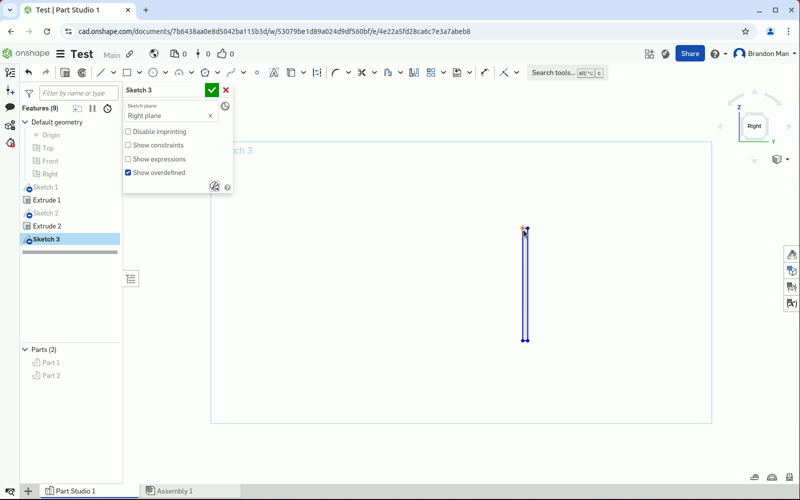
scroll(6)
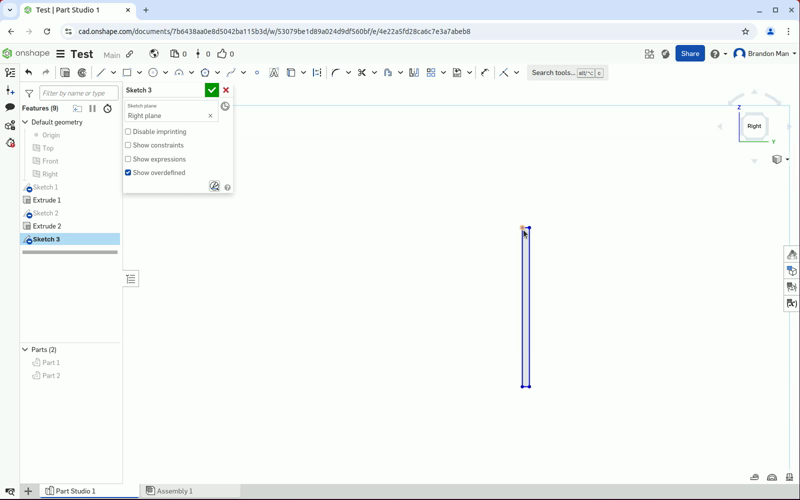
scroll(6)
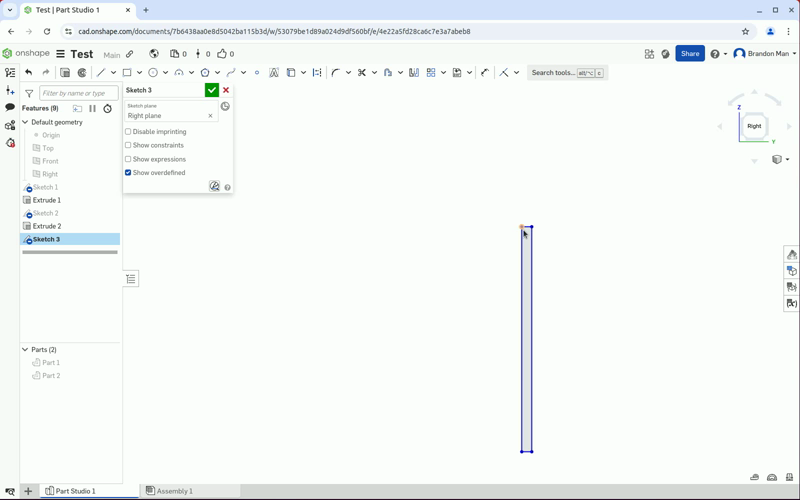
scroll(6)
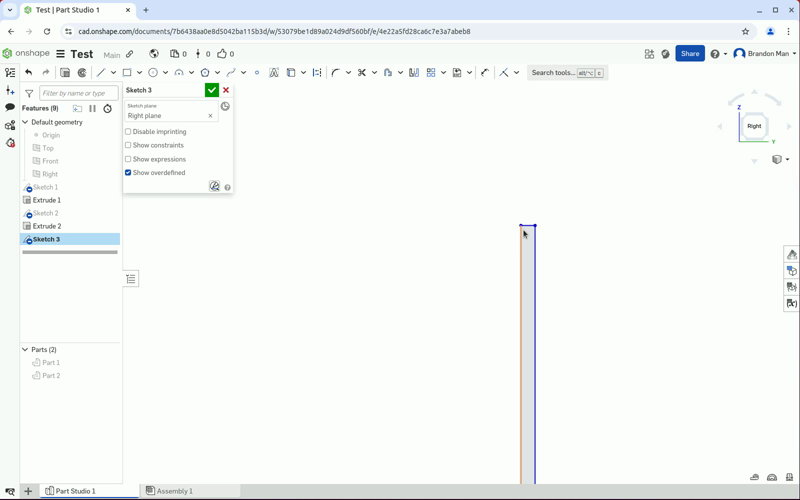
scroll(6)
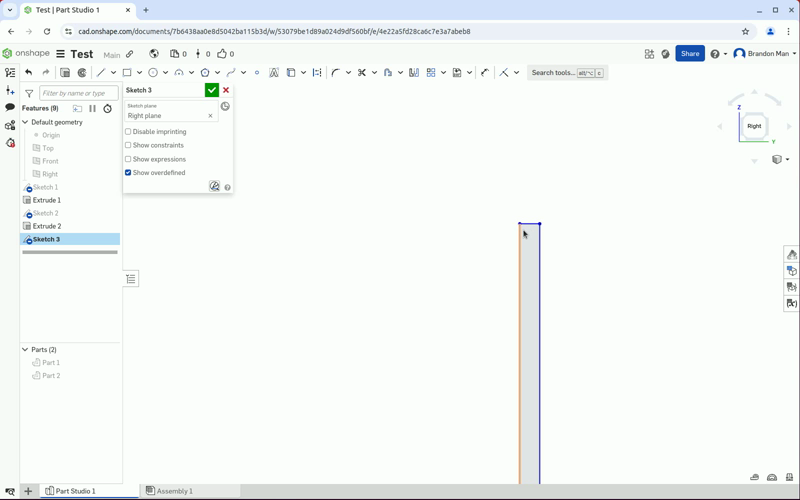
scroll(6)
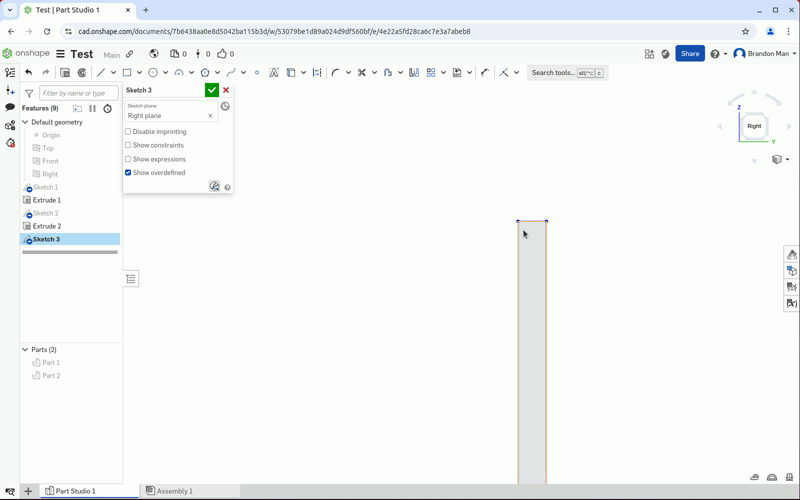
scroll(6)
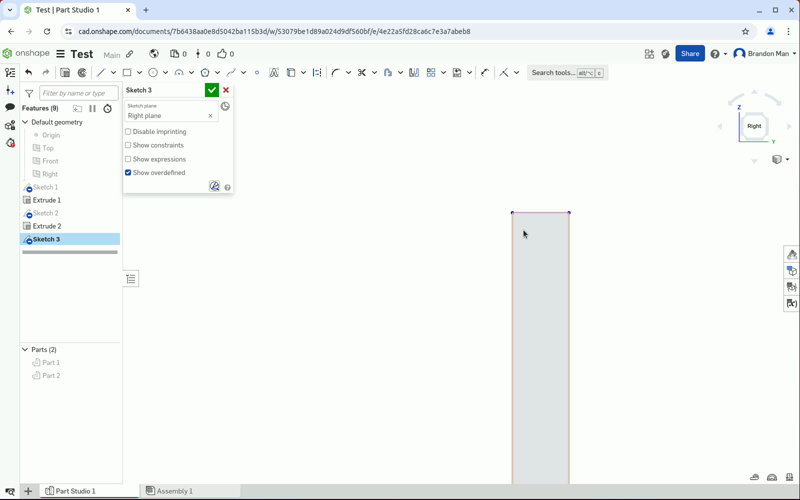
click(523, 229)
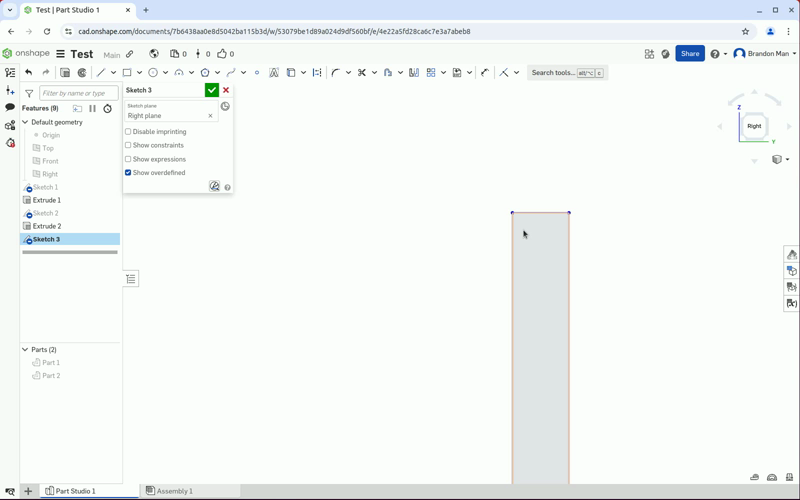
scroll(-6)
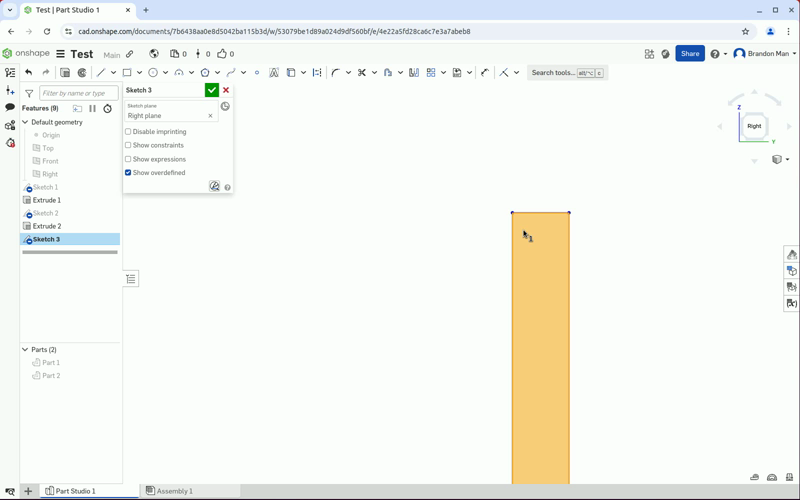
scroll(-6)
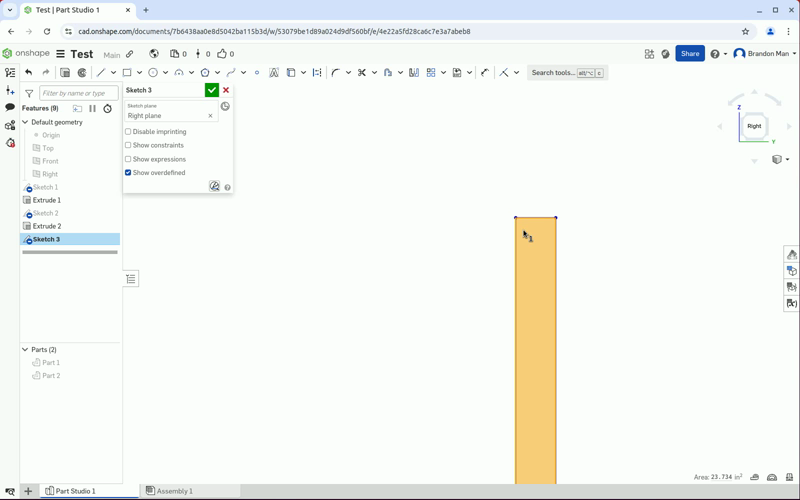
scroll(-6)
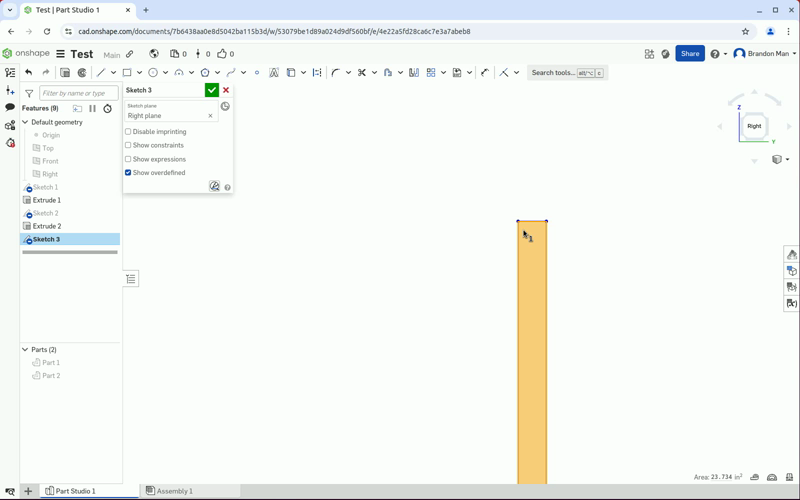
scroll(-6)
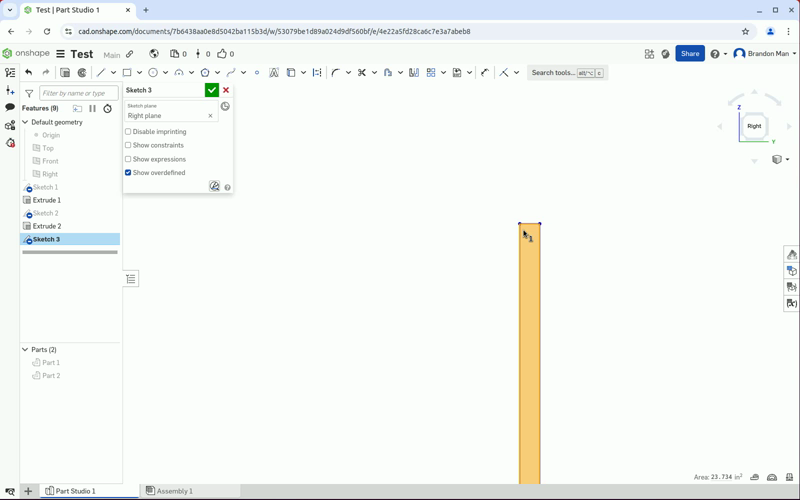
scroll(-6)
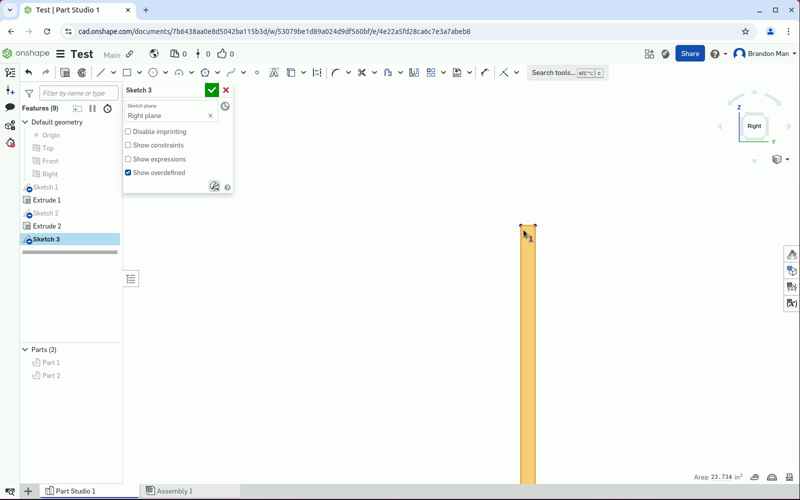
scroll(-6)
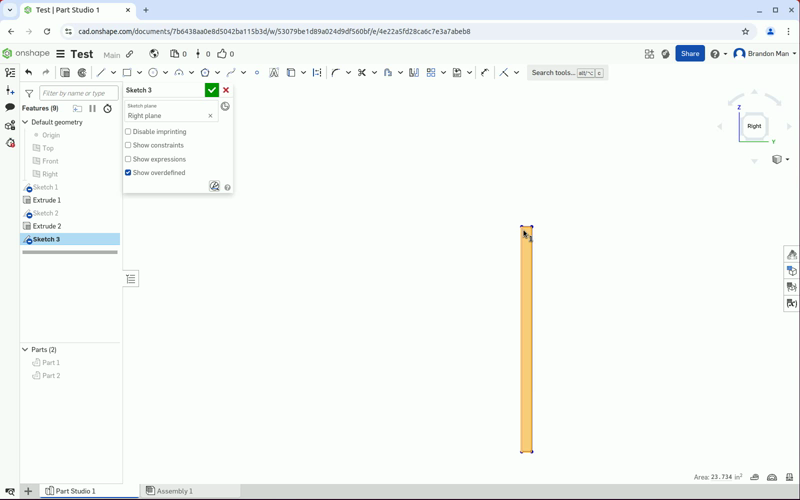
scroll(-6)
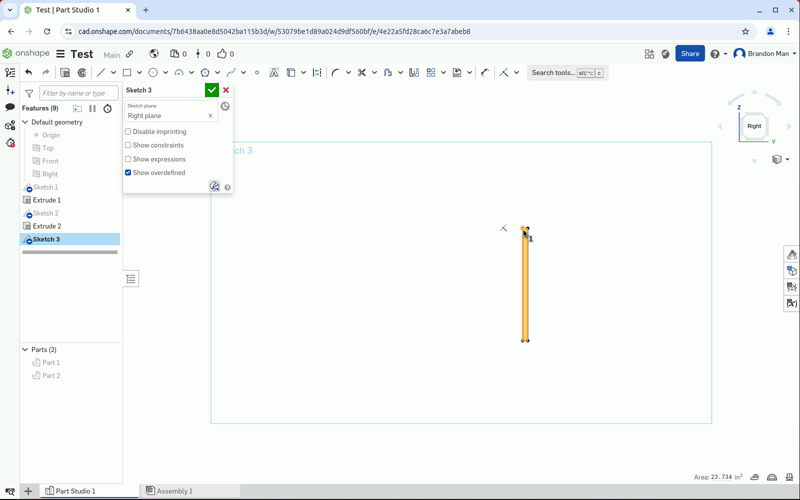
mouse_move(73, 352)
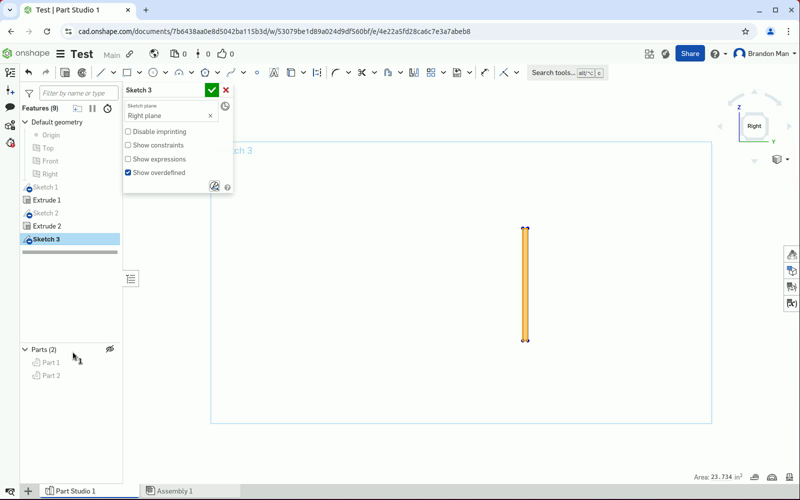
key(shift+y)
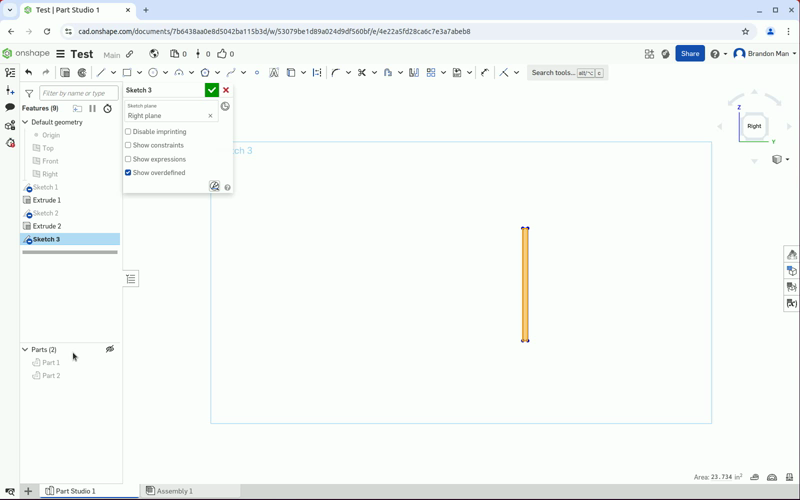
key(shift+e)
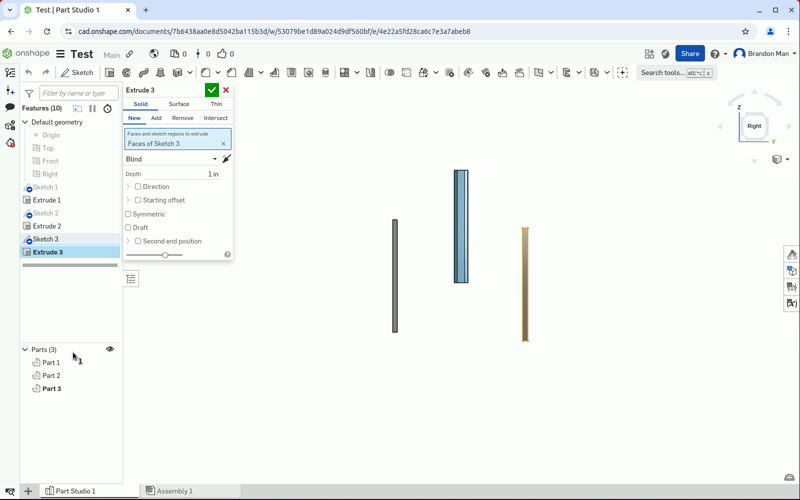
mouse_move(143, 106)
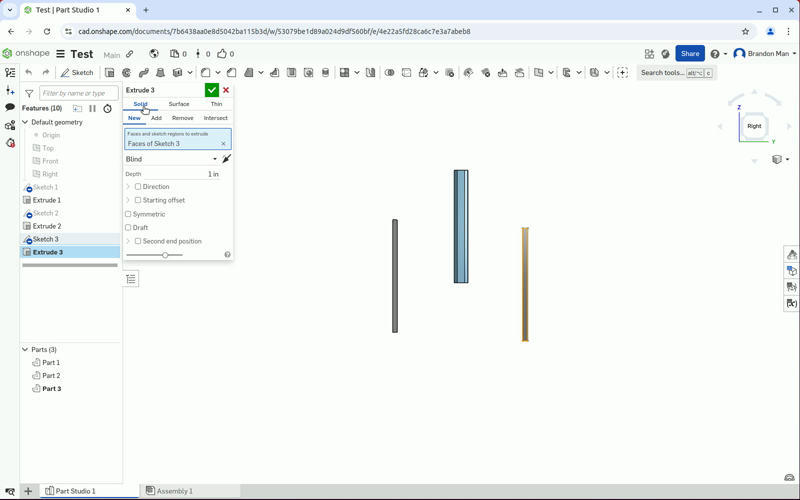
click(143, 106)
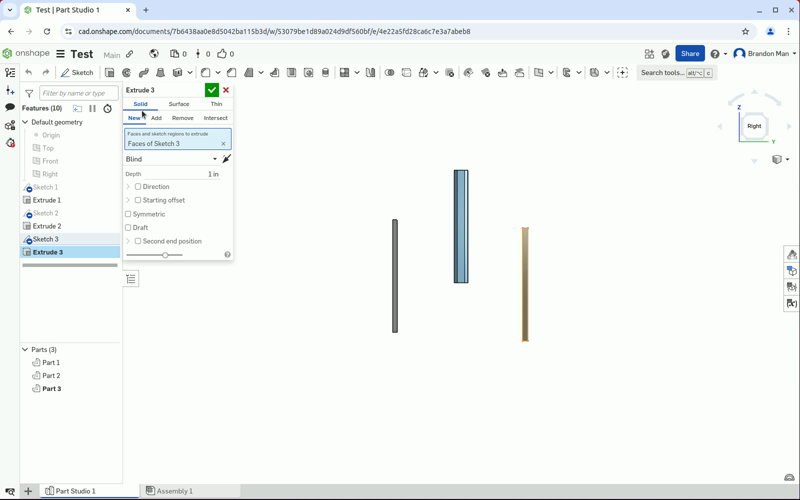
mouse_move(137, 120)
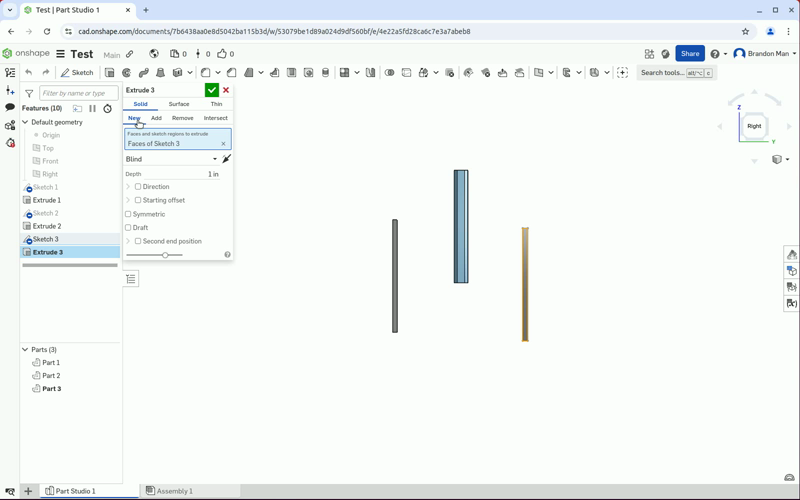
click(137, 120)
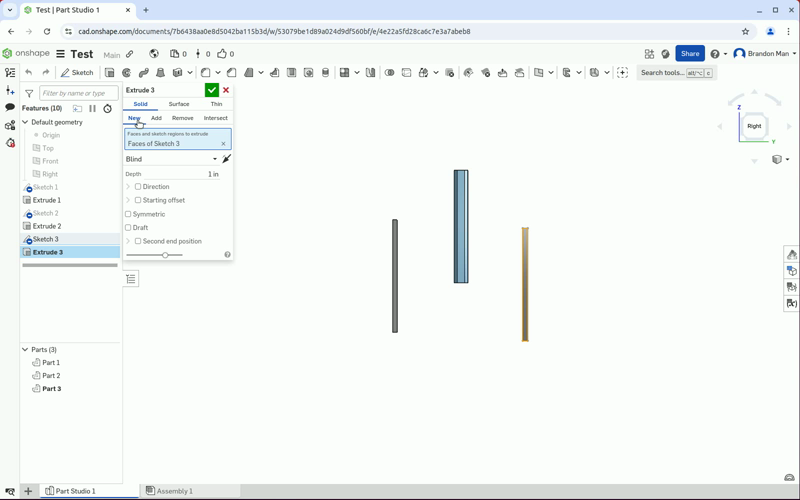
key(tab, 4)
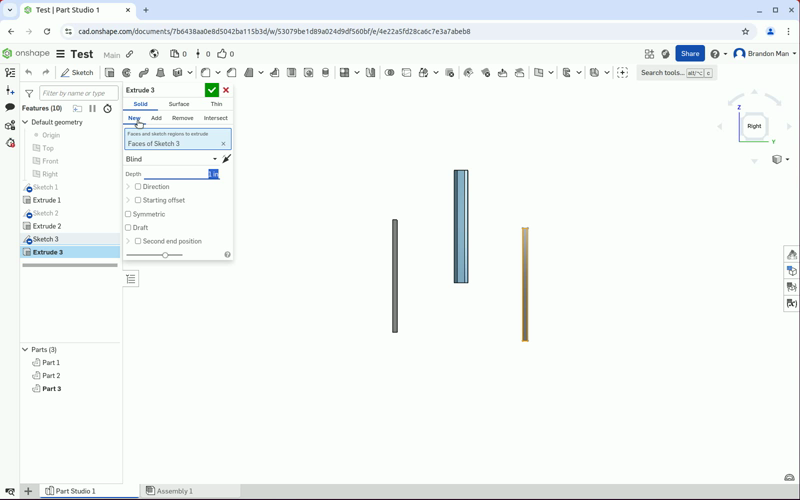
text(0.241)
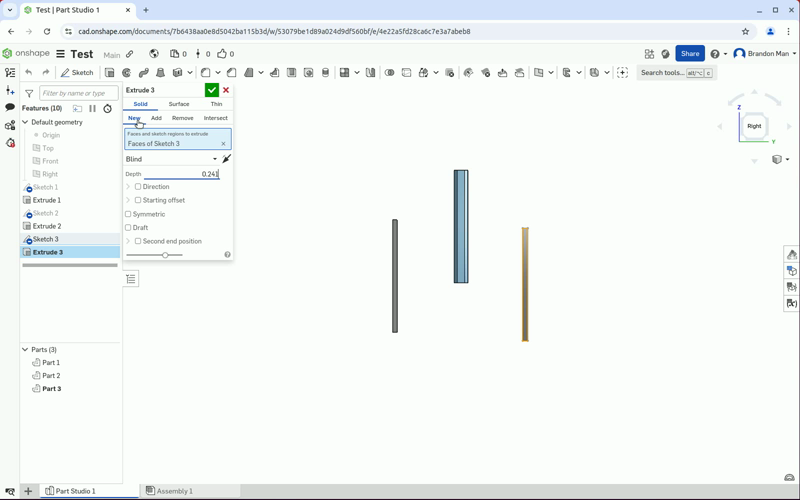
key(enter)
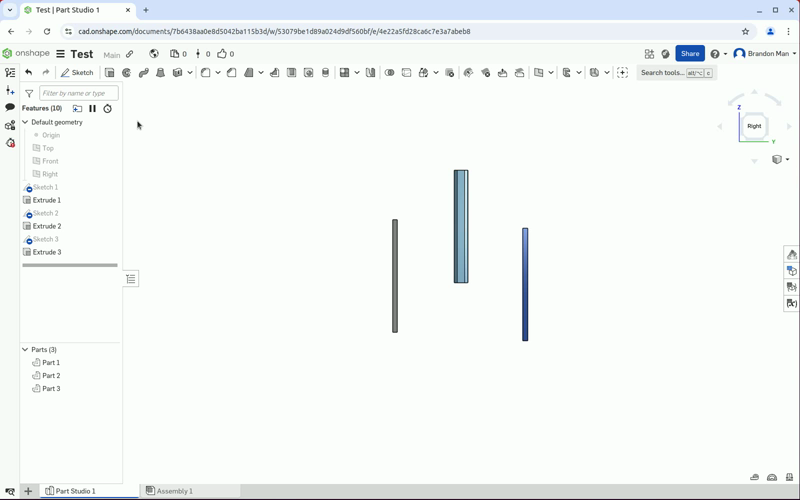
key(shift+h)
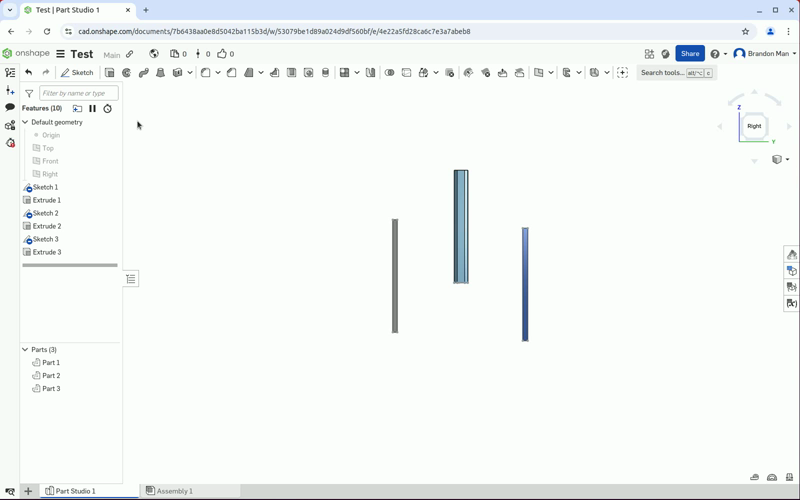
key(shift+h)
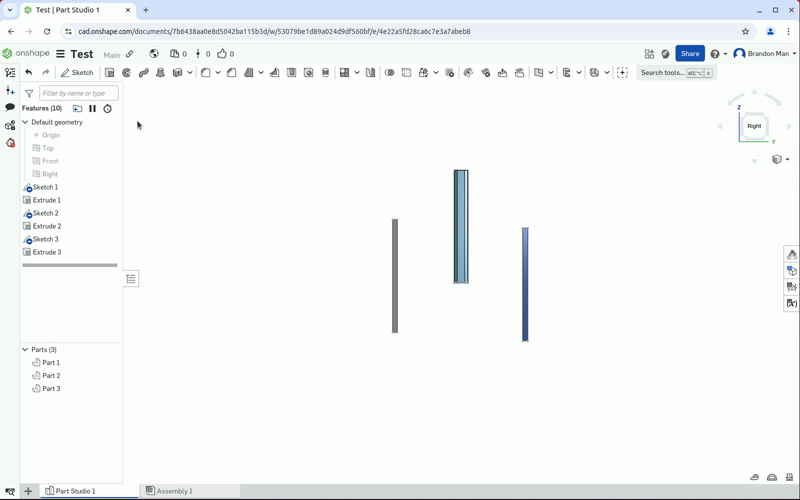
key(shift+7)
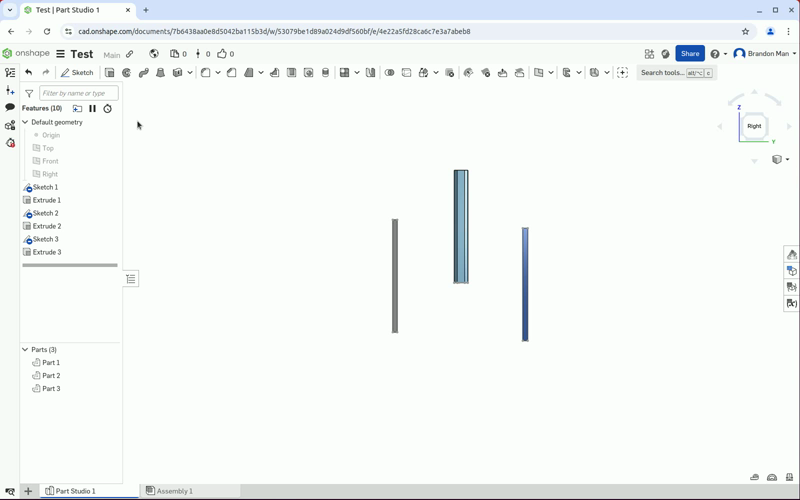
key(right, 2)
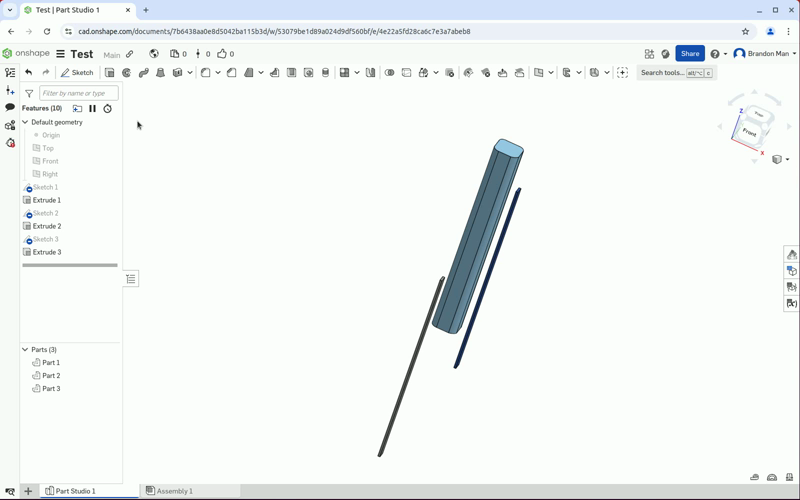
key(down, 2)
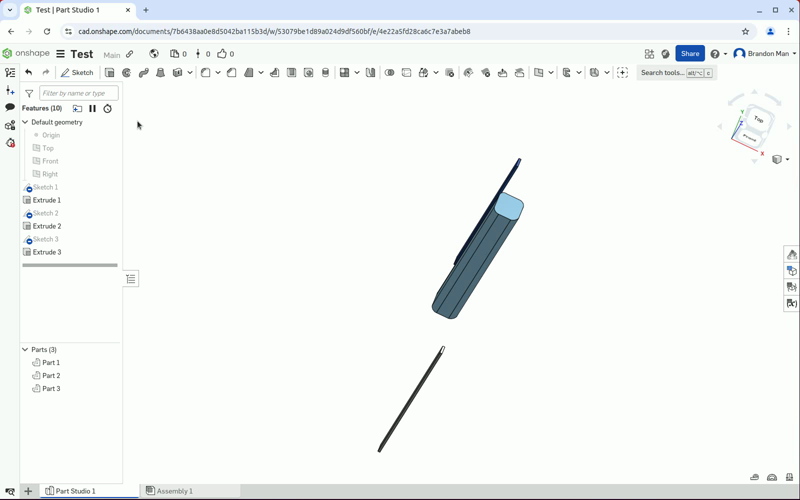
key(up, 2)
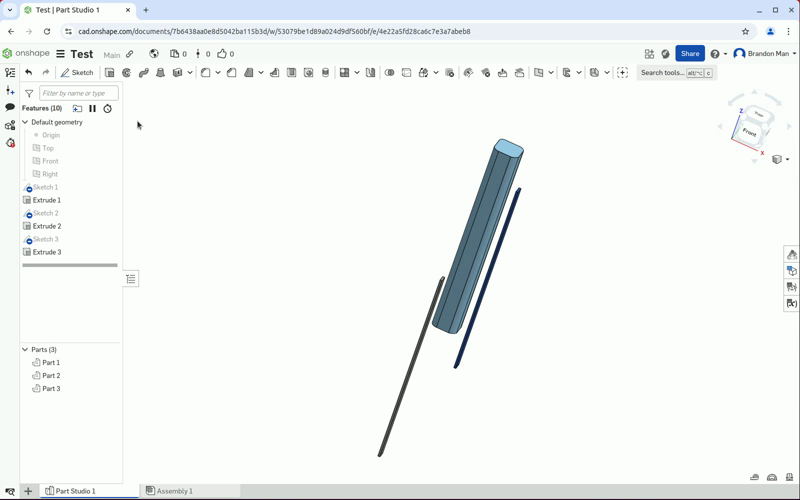
key(left, 2)
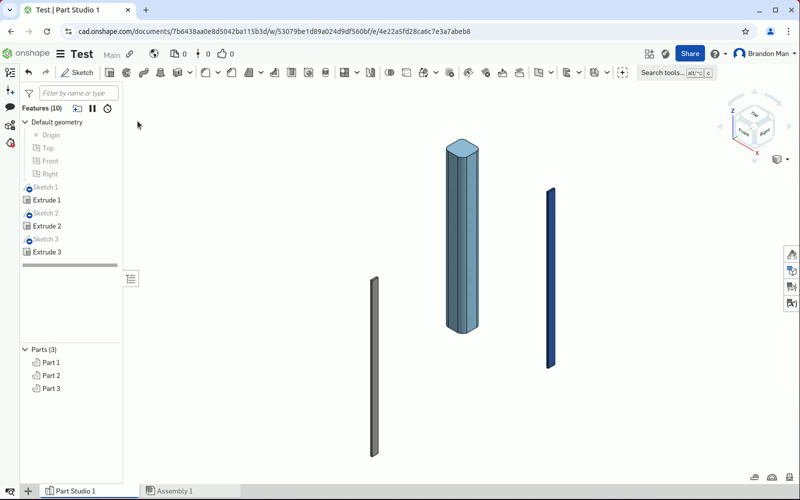
mouse_move(73, 189)
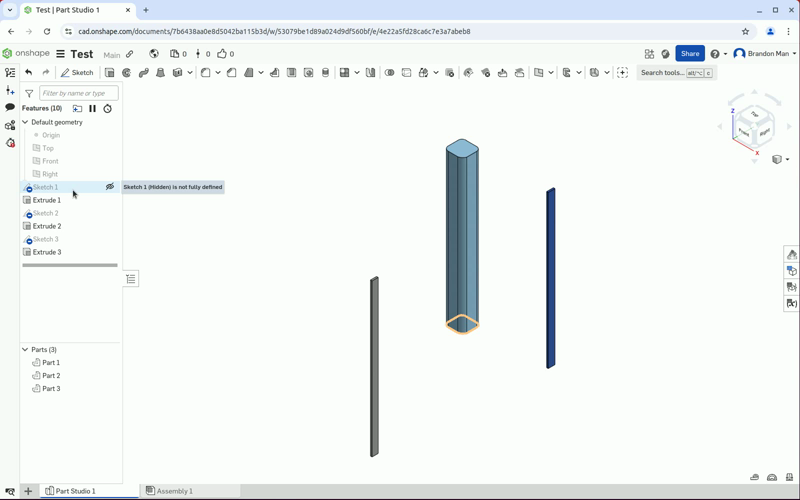
click(73, 189)